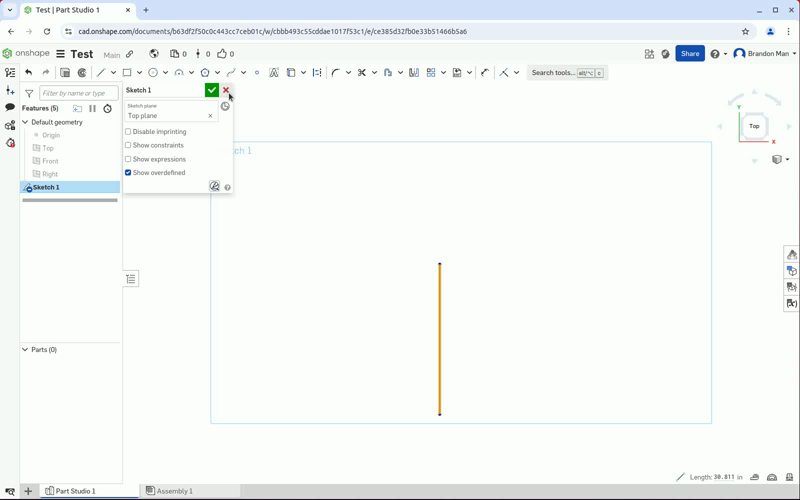
key(shift+h)
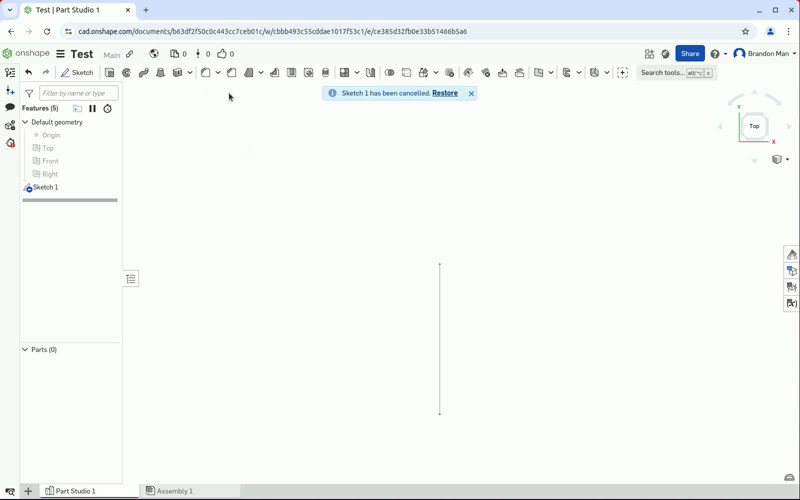
key(shift+s)
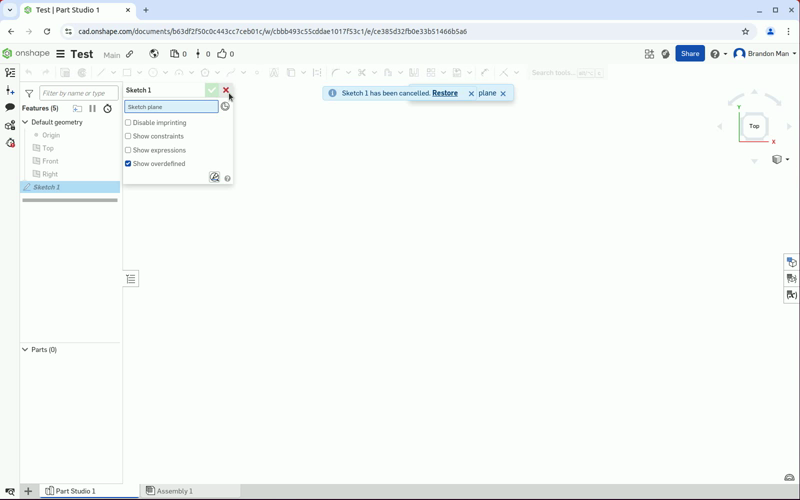
mouse_move(73, 150)
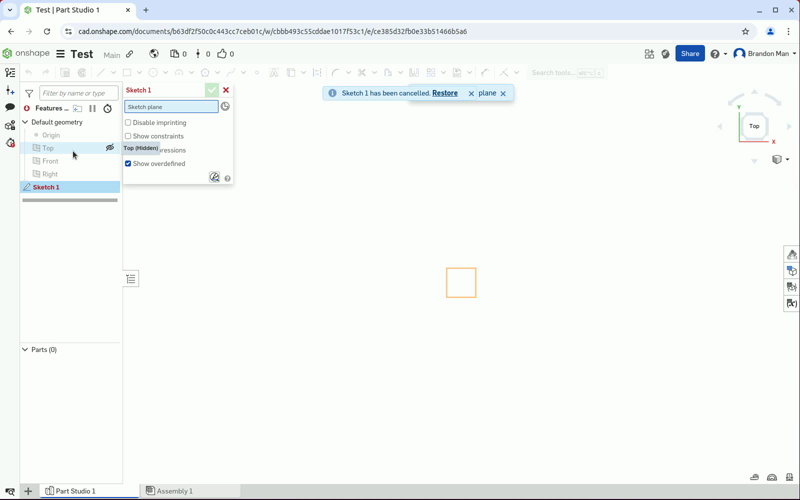
click(73, 150)
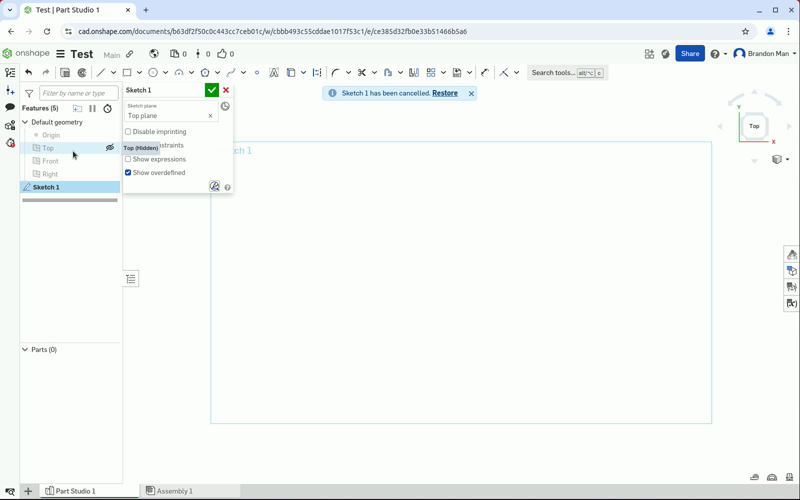
mouse_move(73, 352)
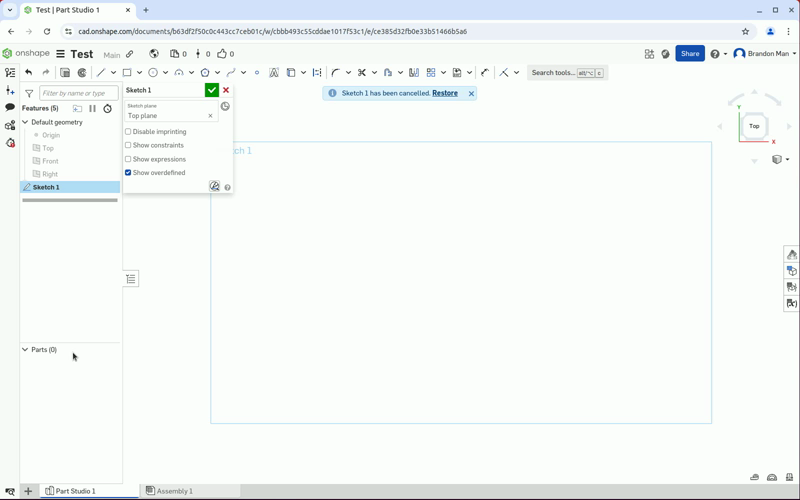
key(y)
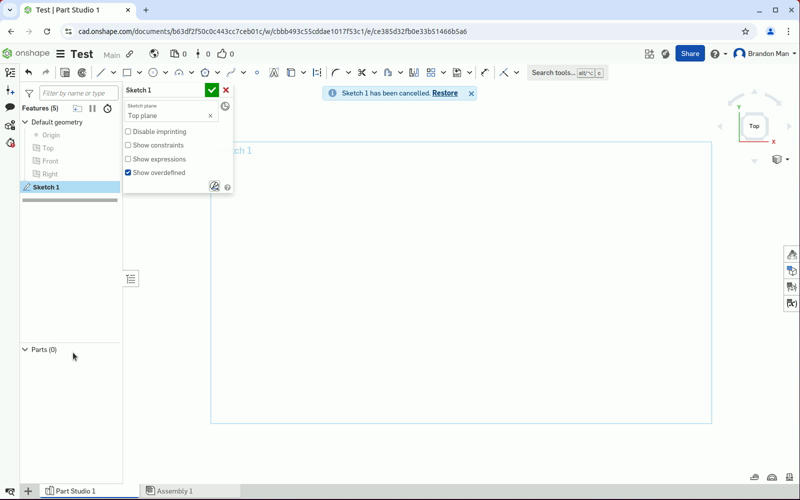
key(l)
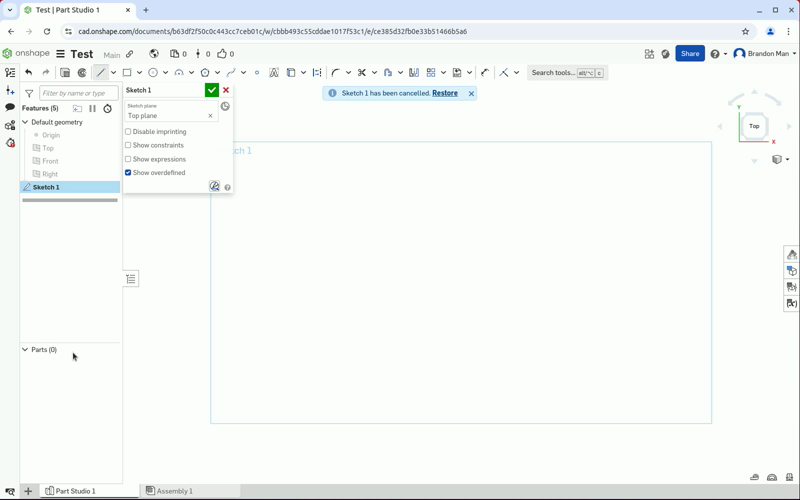
key_down(shift)
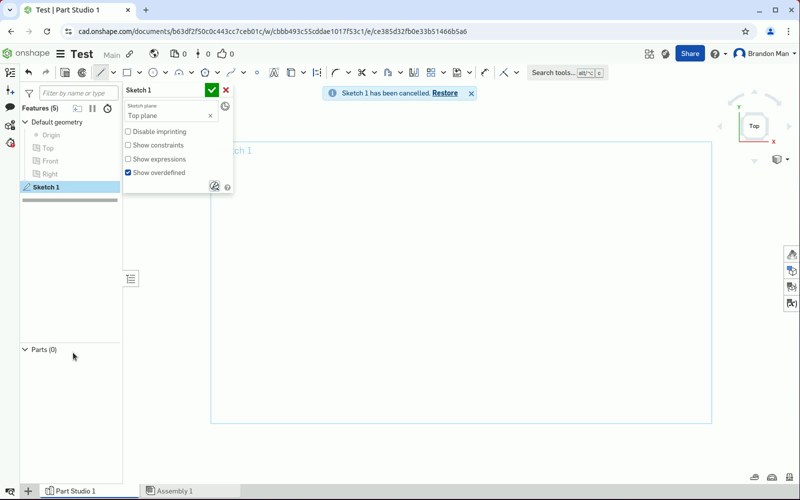
mouse_move(351, 335)
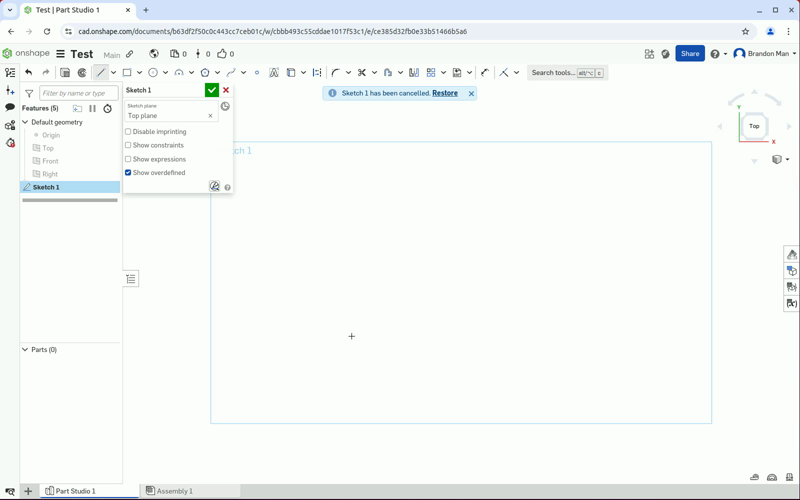
click(351, 335)
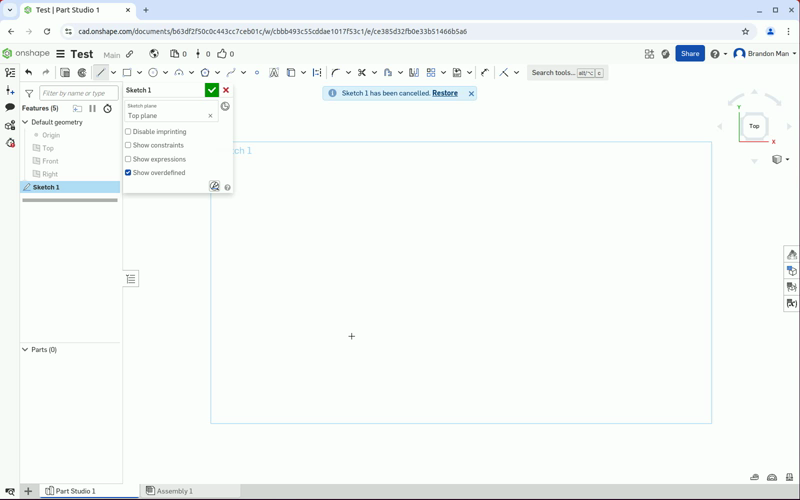
key_up(shift)
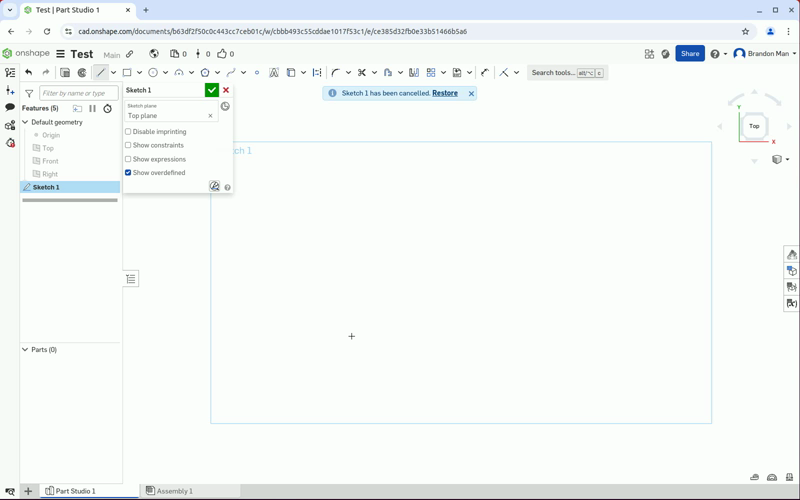
key_down(shift)
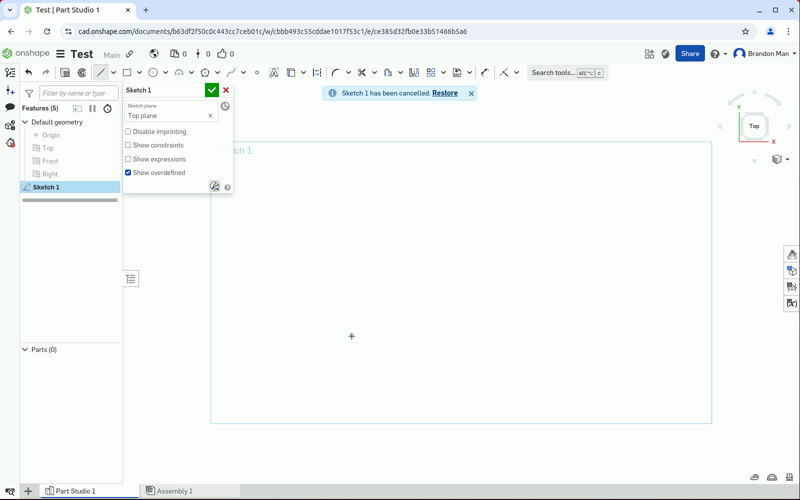
mouse_move(569, 335)
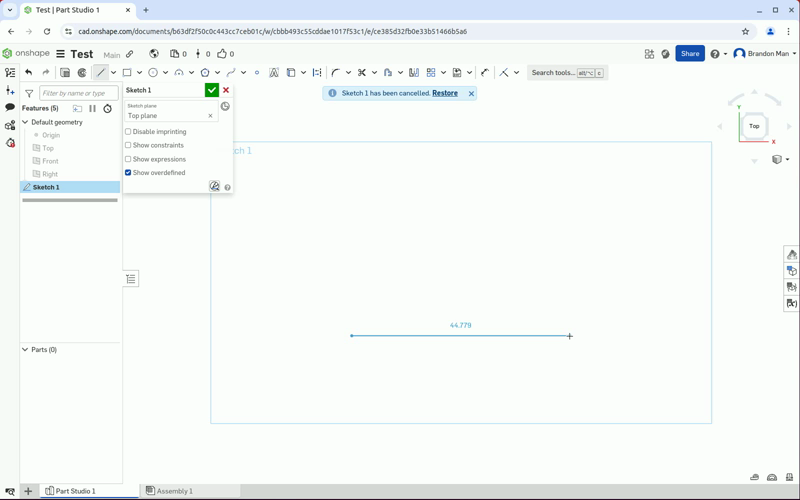
click(569, 335)
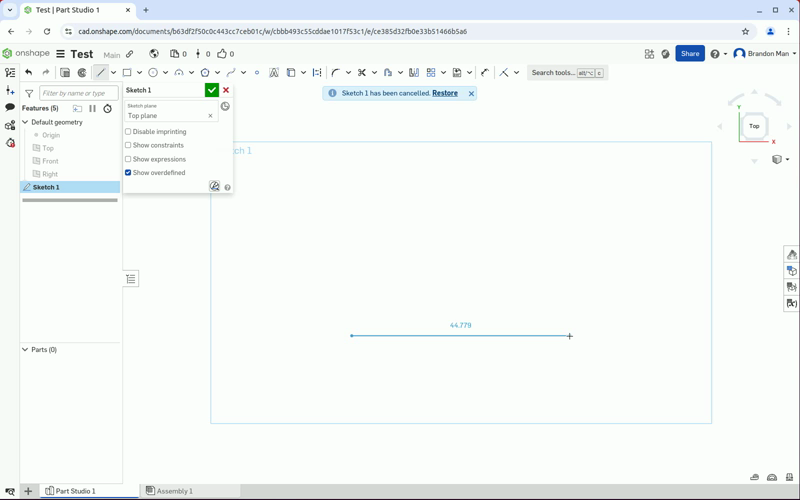
key_up(shift)
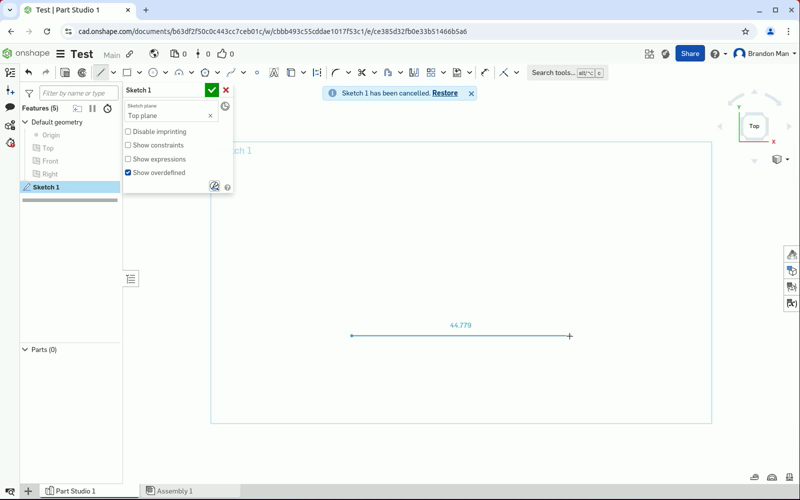
key_down(shift)
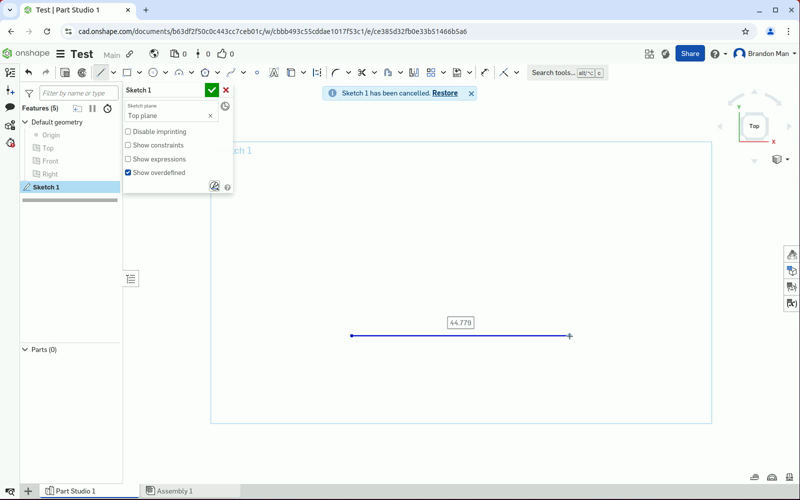
mouse_move(569, 230)
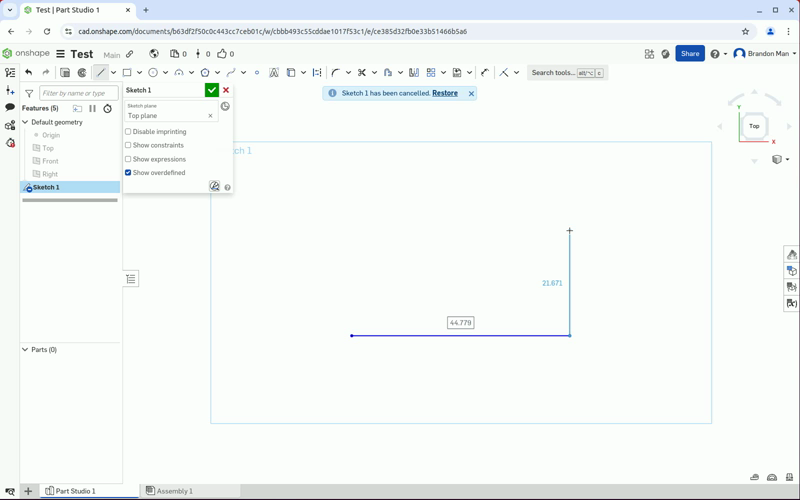
click(569, 230)
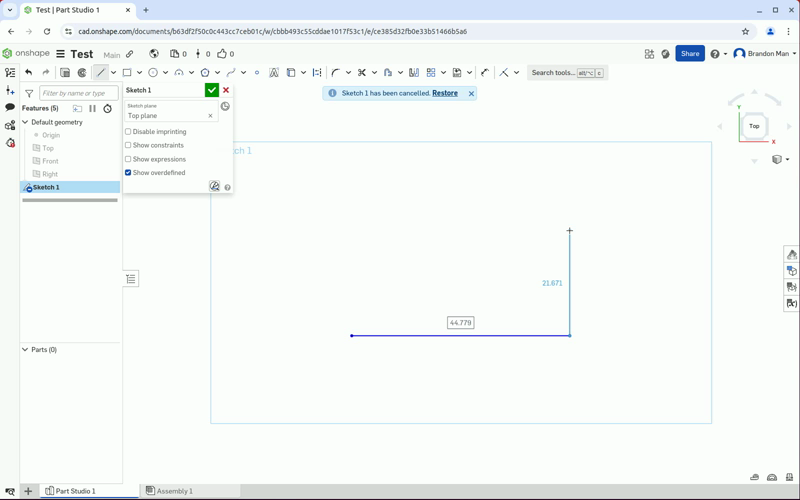
key_up(shift)
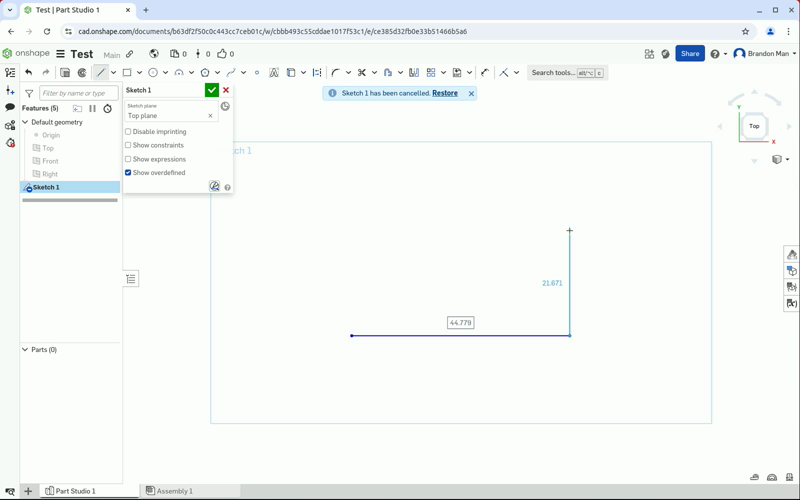
key_down(shift)
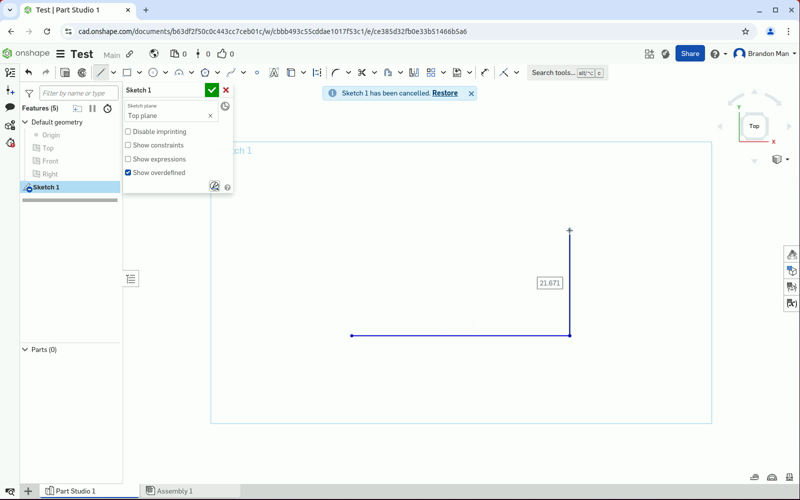
mouse_move(351, 230)
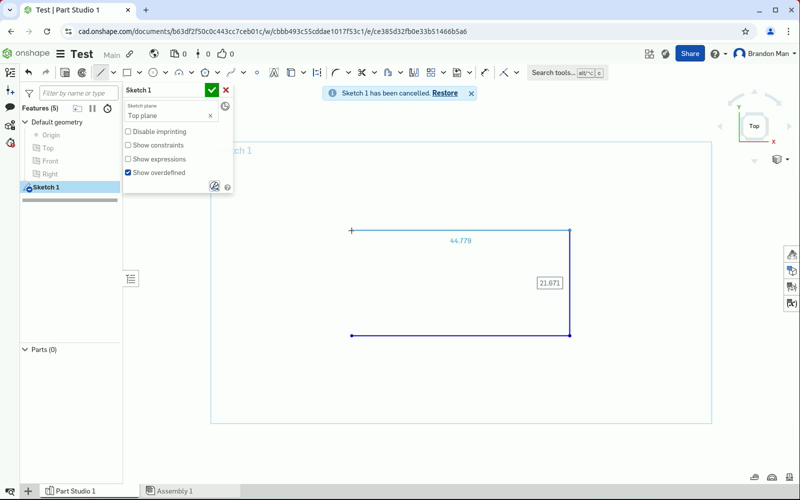
click(351, 230)
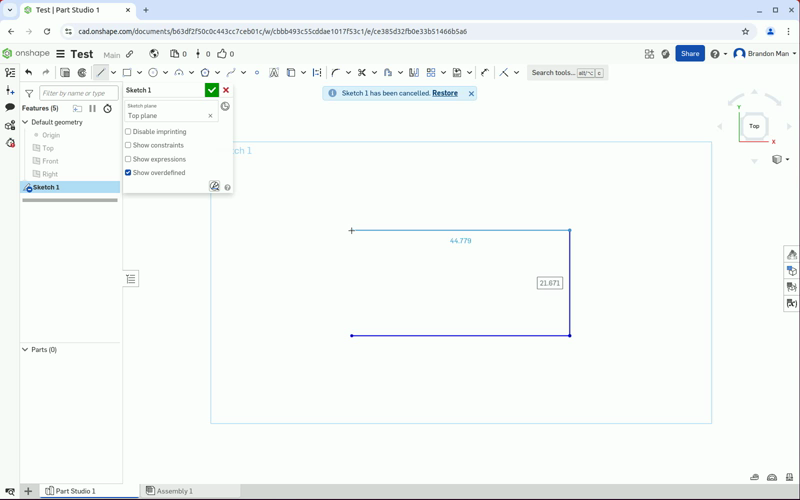
key_up(shift)
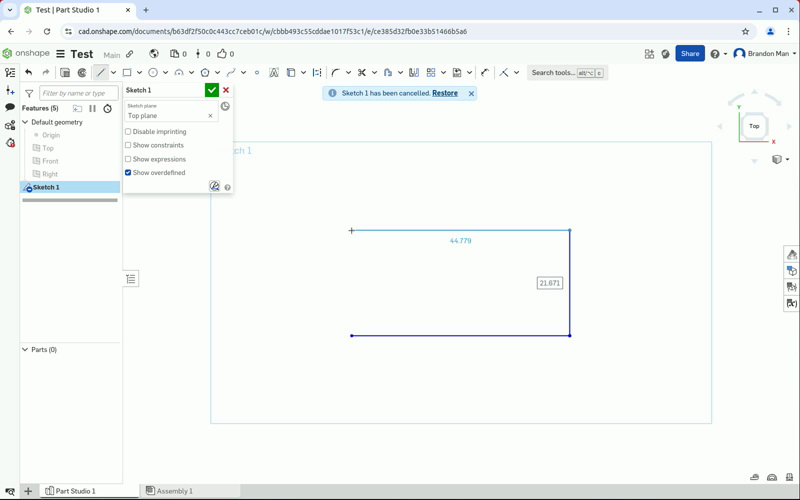
key_down(shift)
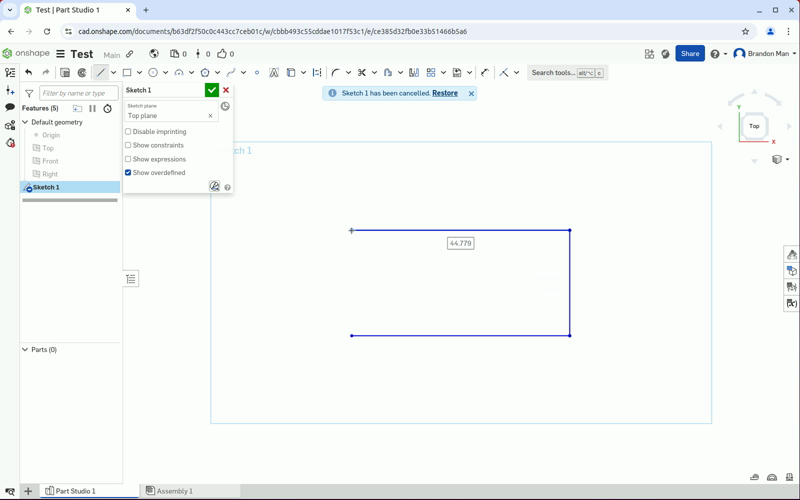
mouse_move(351, 335)
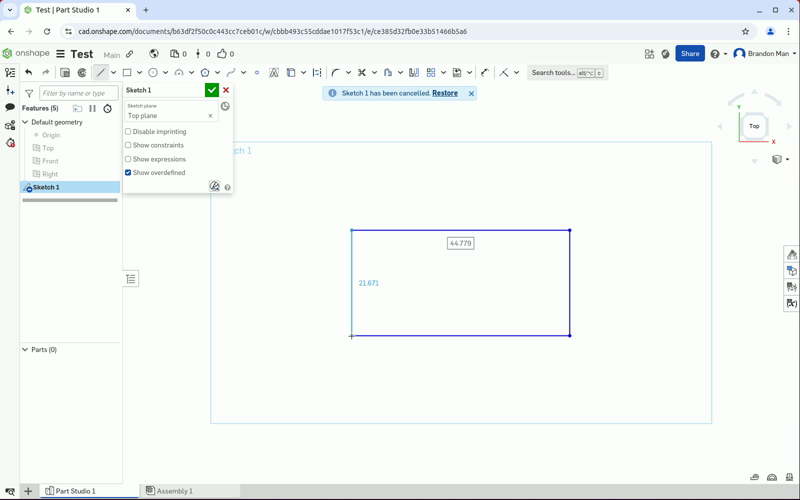
key_up(shift)
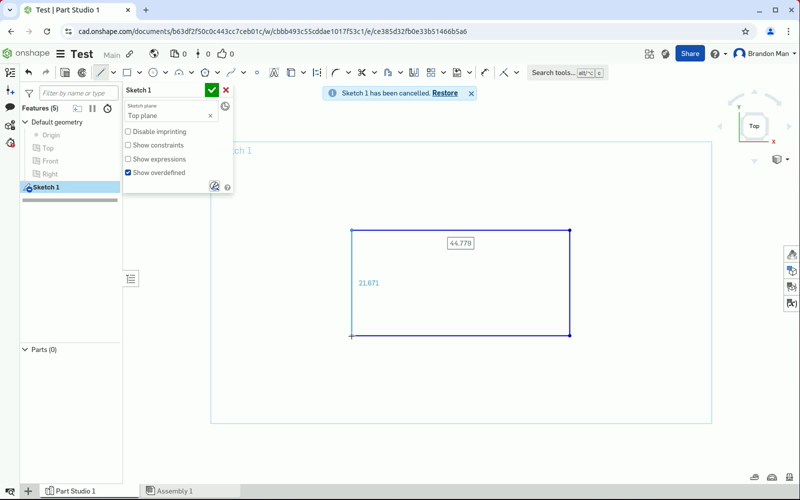
click(351, 335)
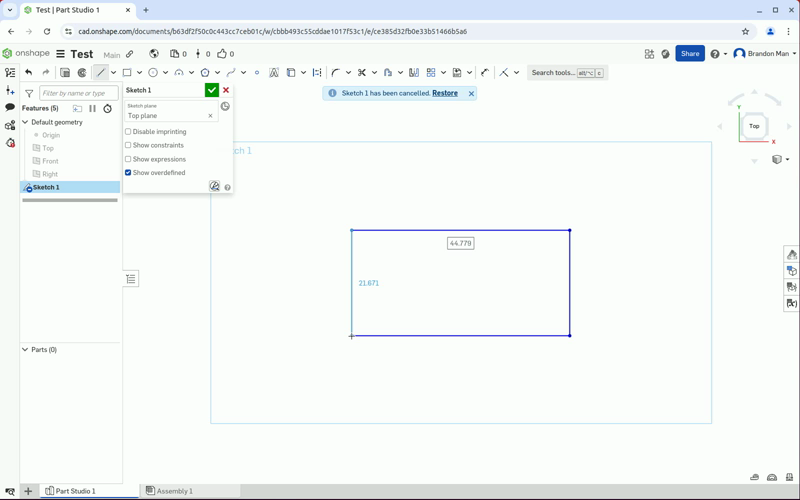
key(esc)
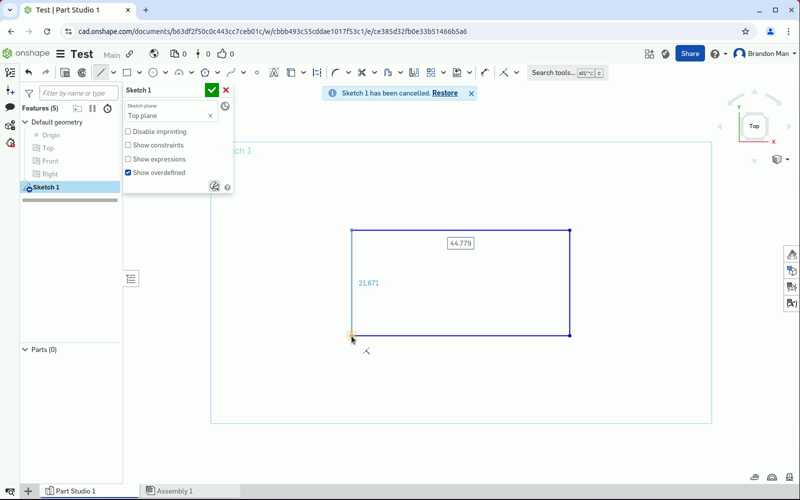
mouse_move(391, 318)
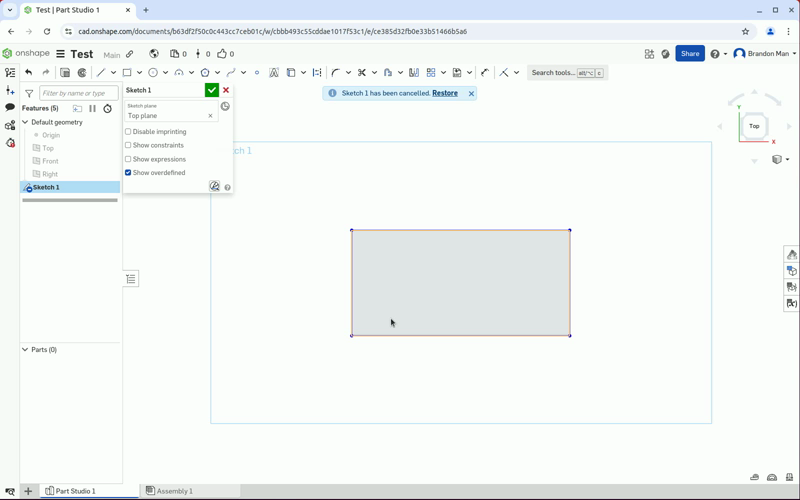
click(391, 318)
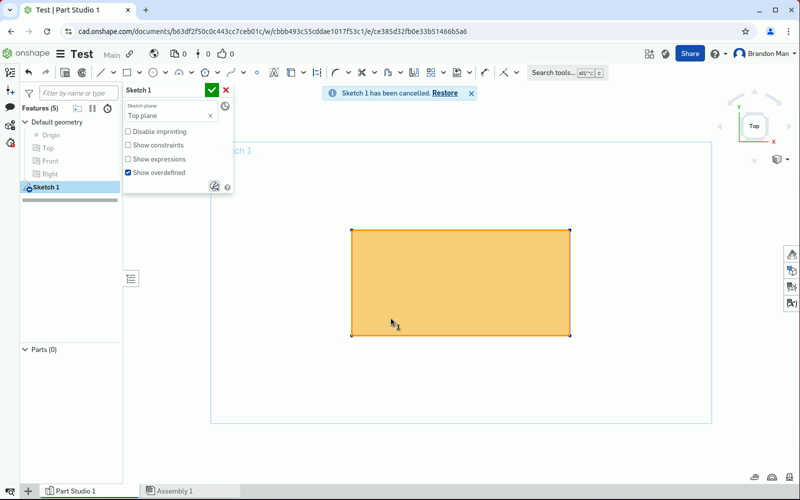
mouse_move(73, 352)
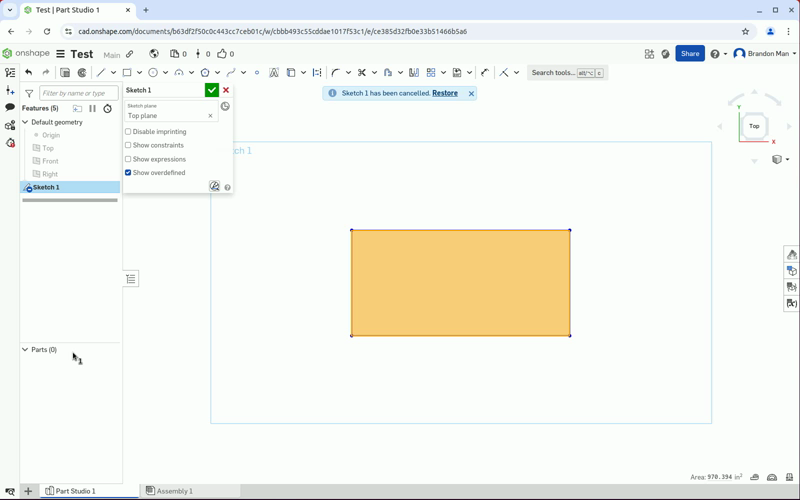
key(shift+y)
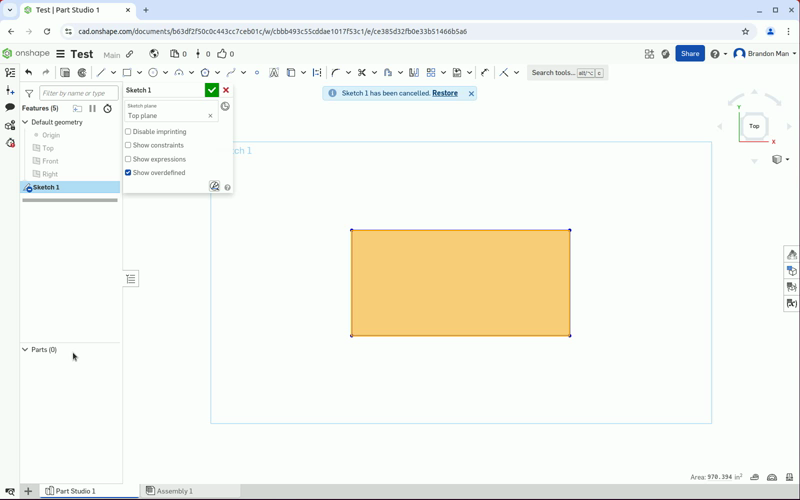
key(shift+e)
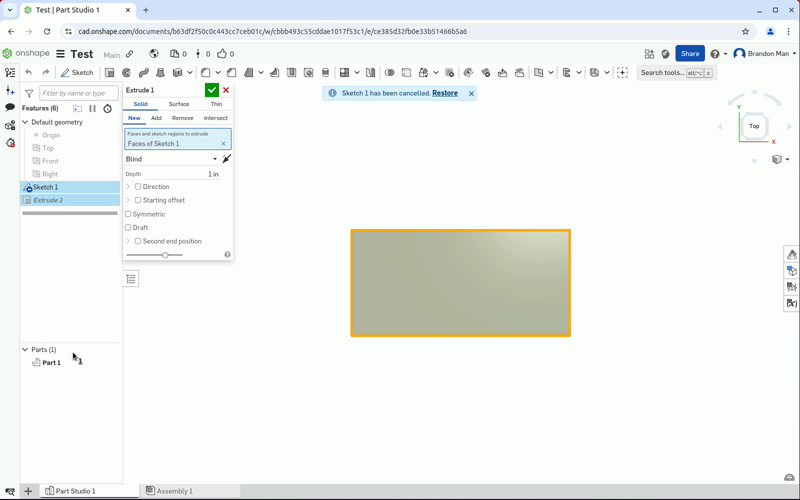
mouse_move(143, 106)
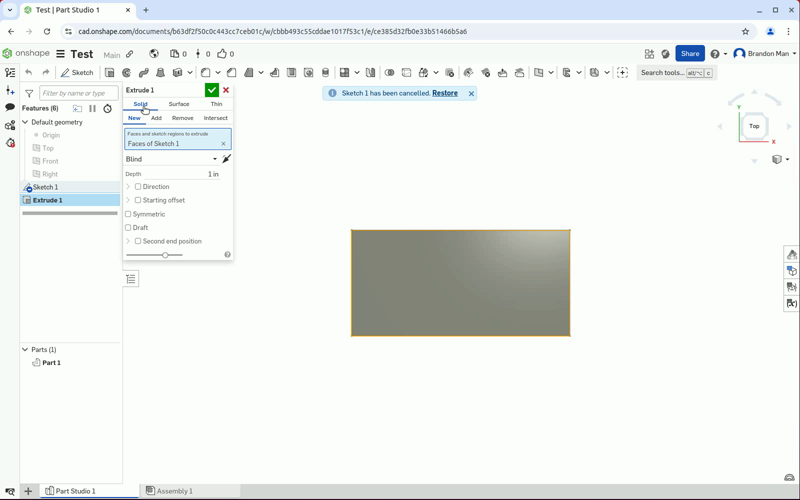
click(143, 106)
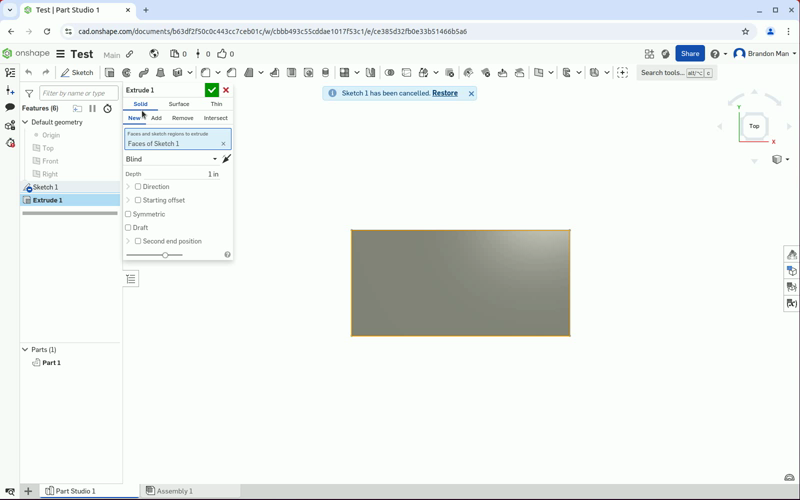
mouse_move(137, 120)
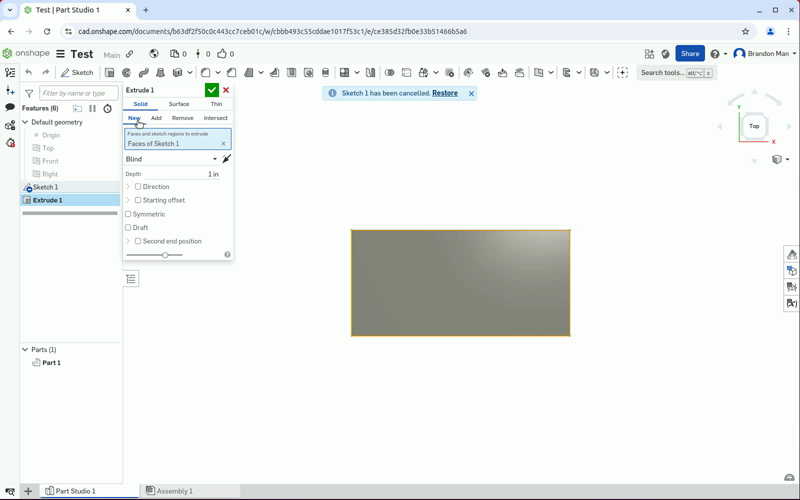
click(137, 120)
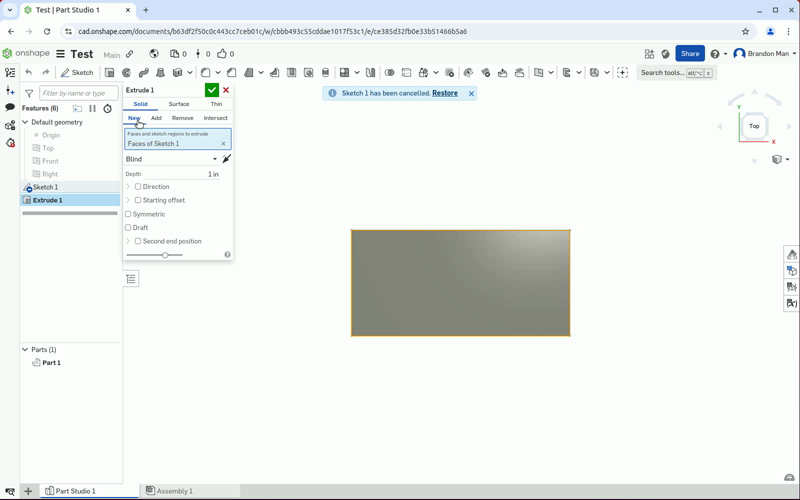
key(tab, 4)
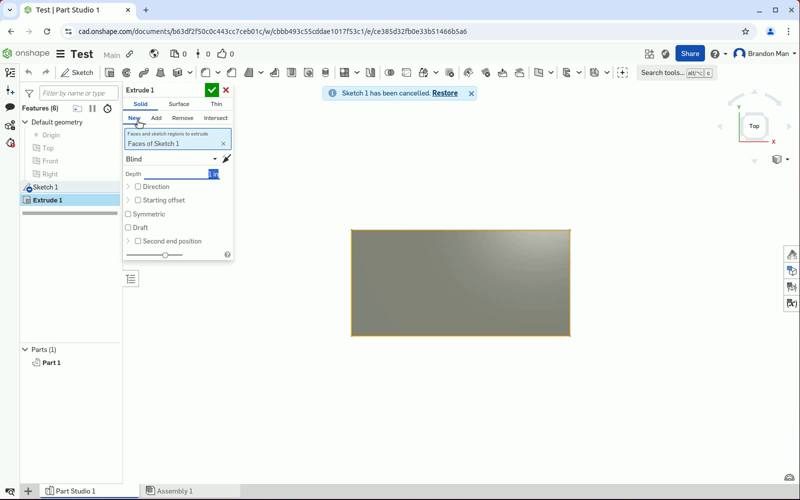
text(4.574)
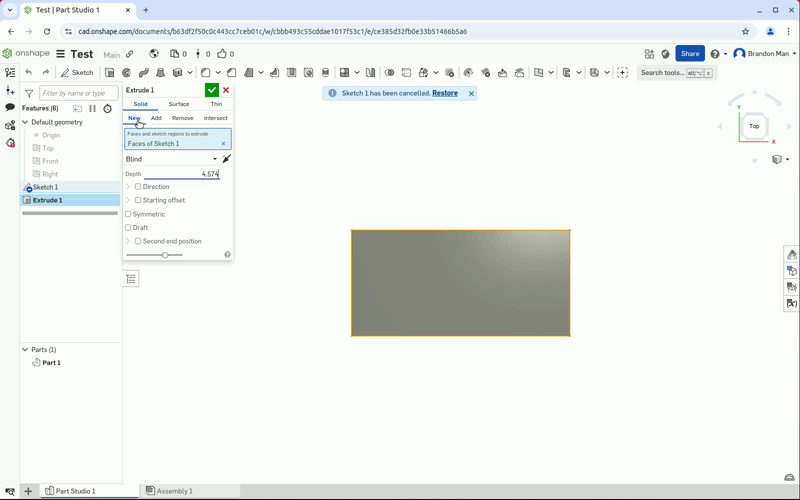
key(enter)
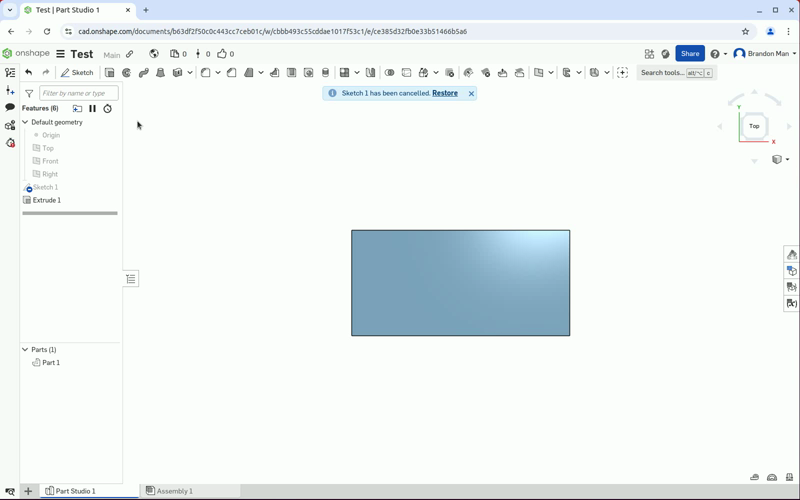
key(shift+h)
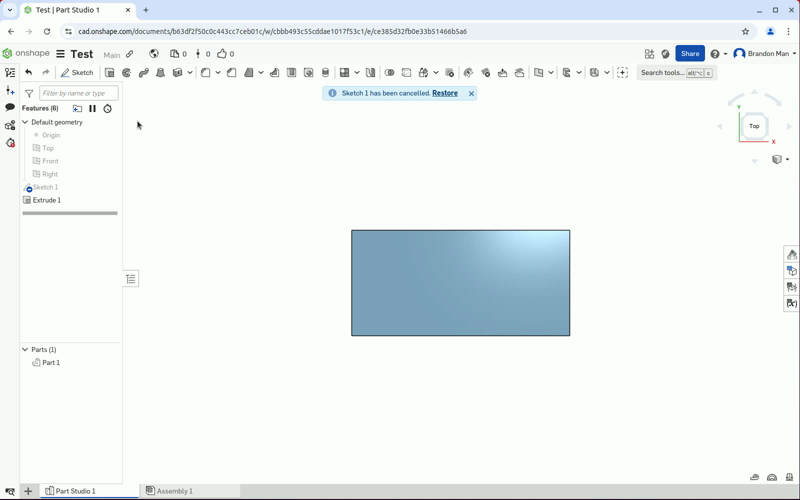
key(shift+h)
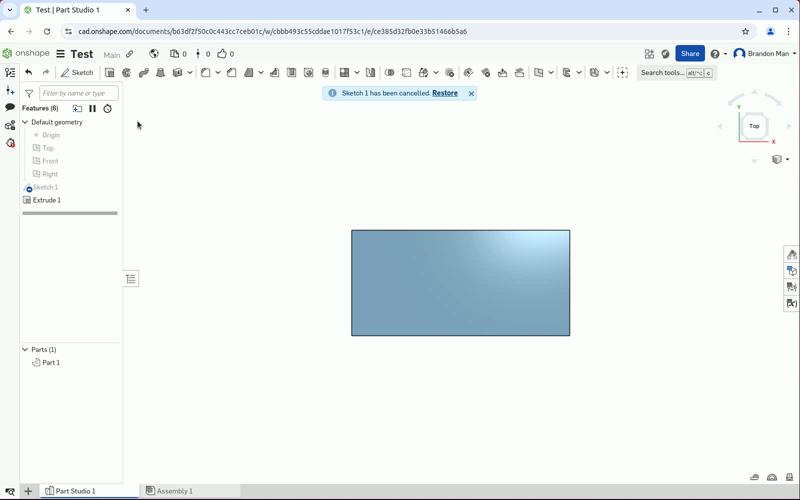
mouse_move(73, 189)
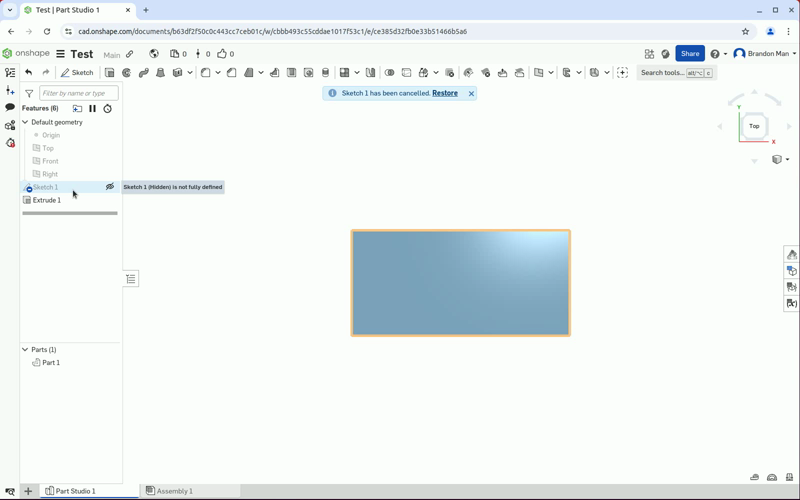
click(73, 189)
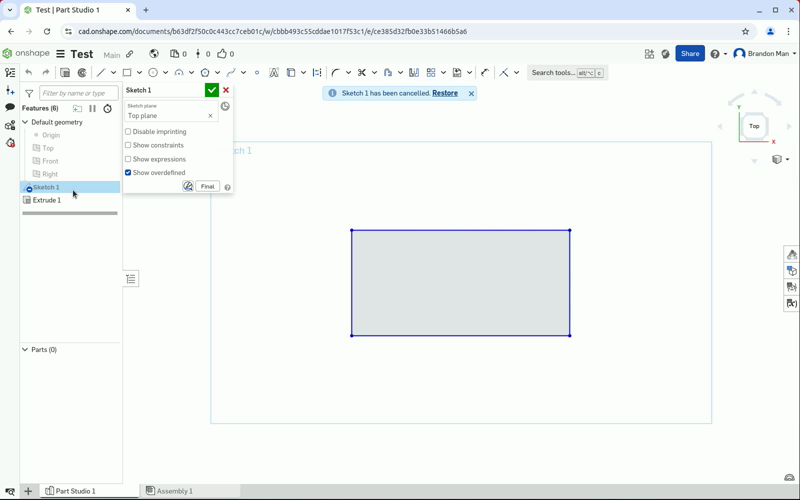
mouse_move(229, 92)
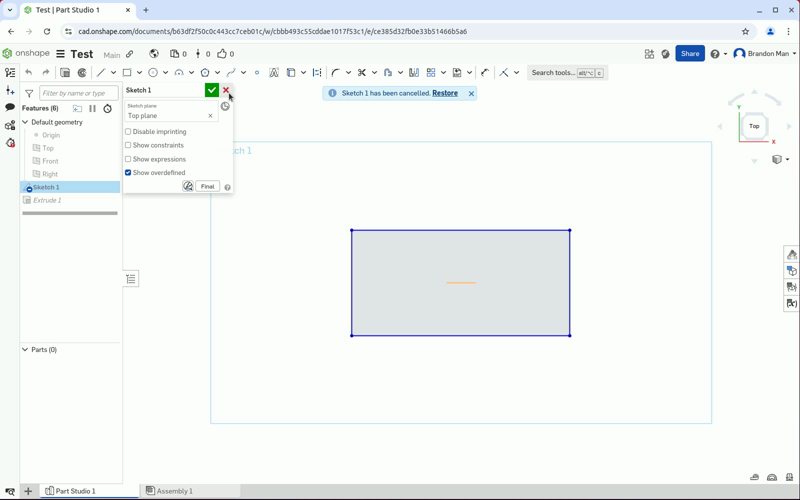
click(229, 92)
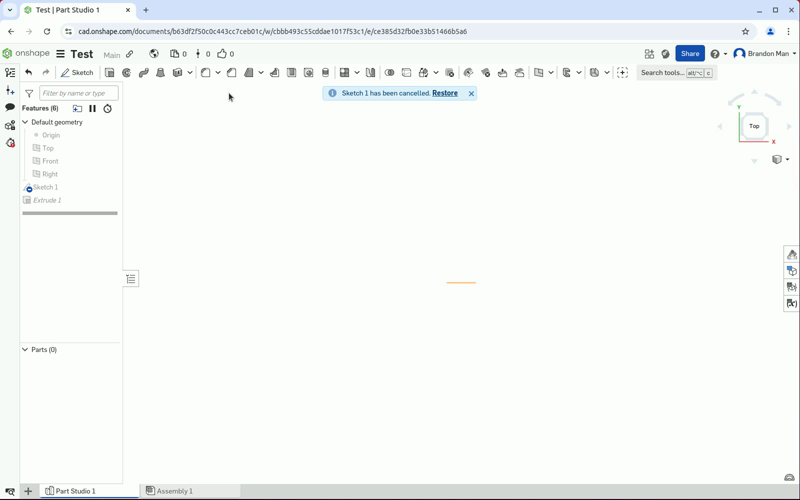
mouse_move(73, 352)
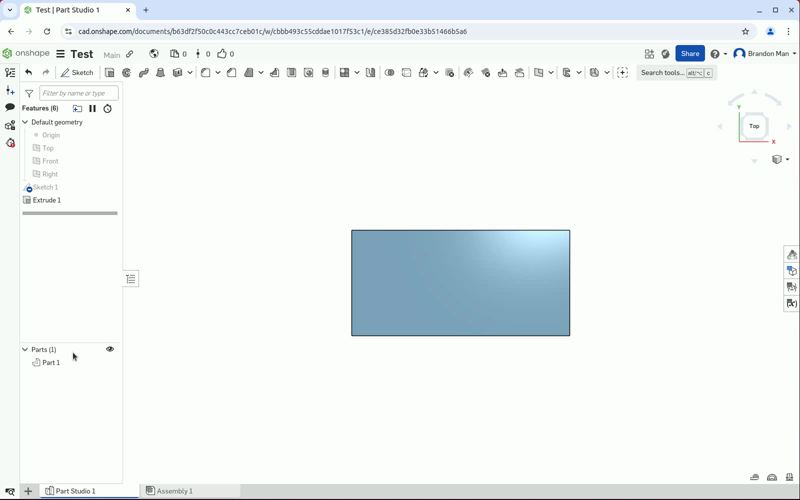
key(y)
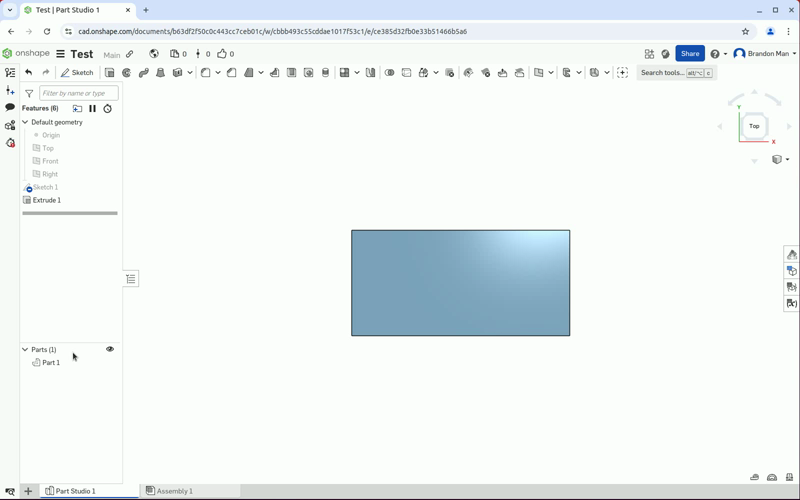
key(shift+p)
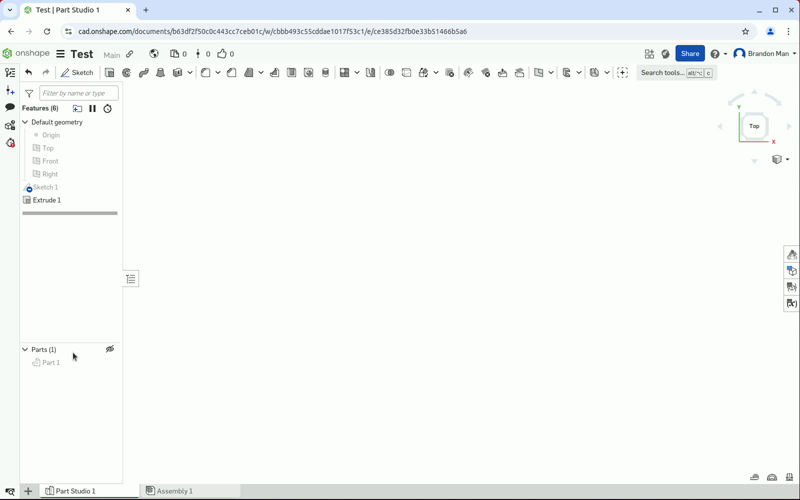
key(space)
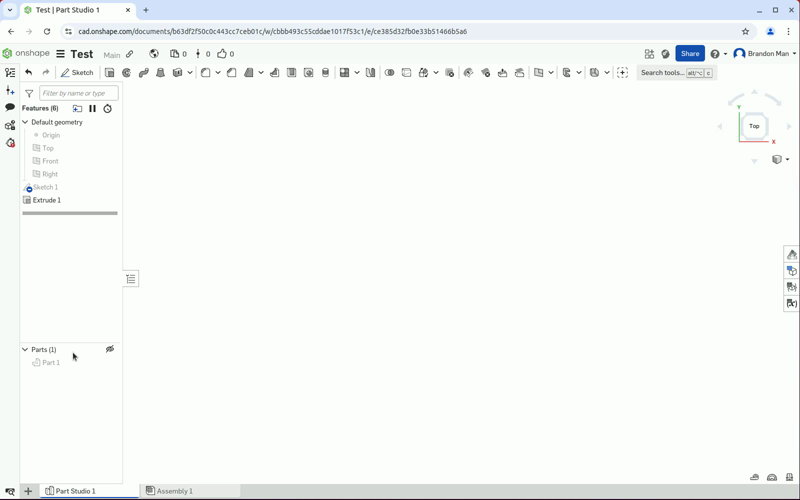
key_down(shift)
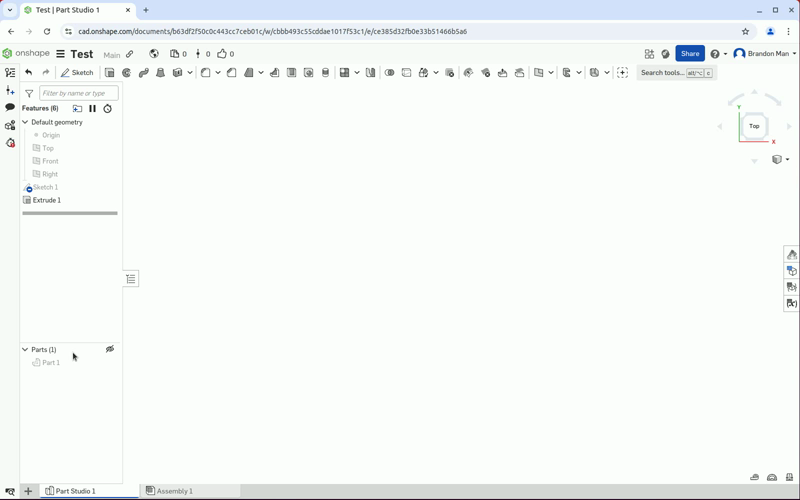
key(up)
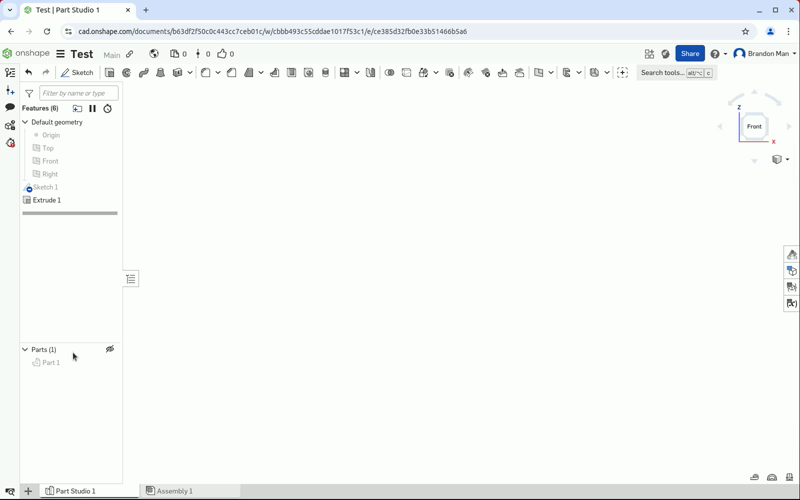
key_up(shift)
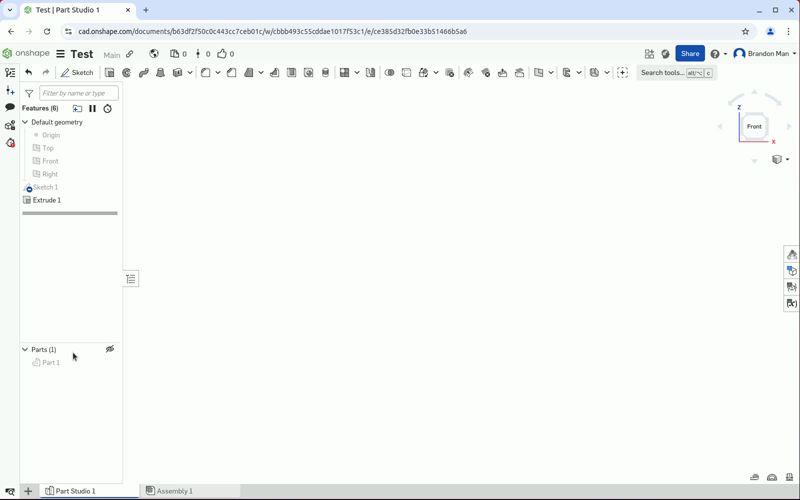
key(space)
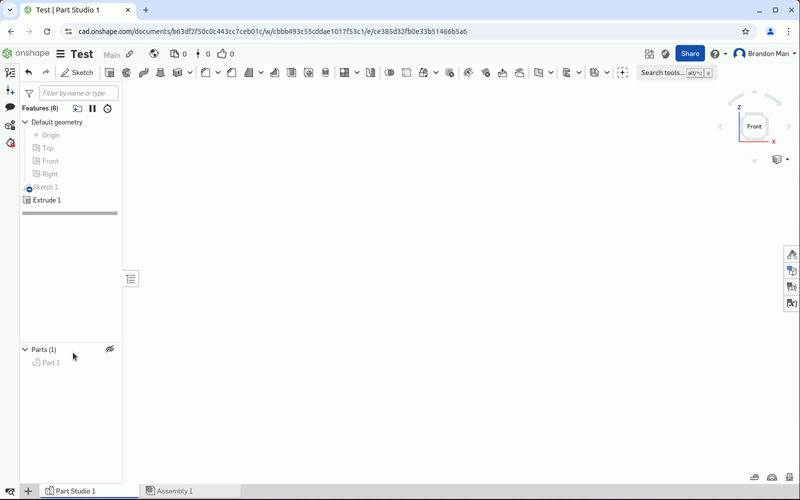
key_down(shift)
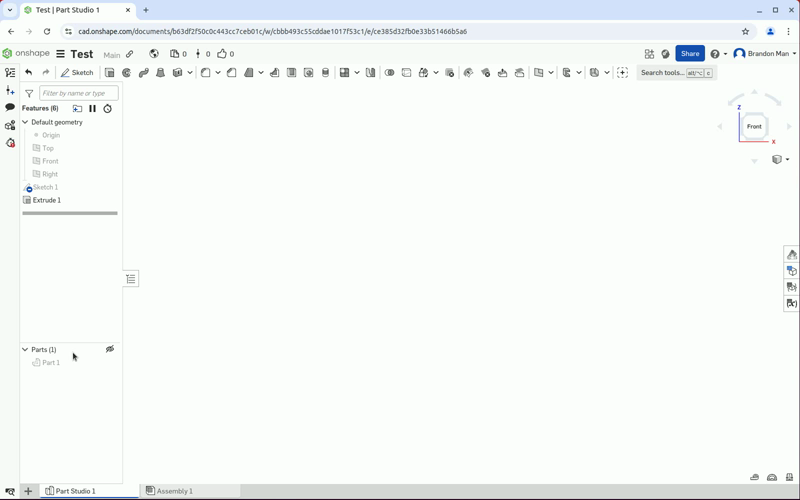
key(left)
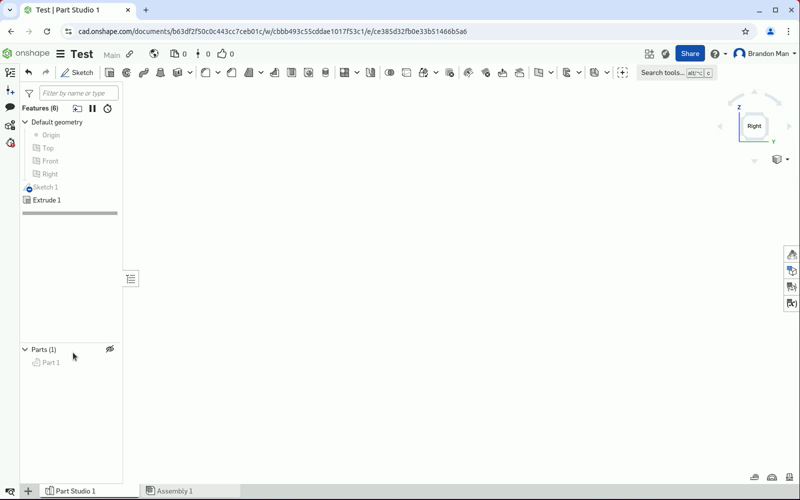
key_up(shift)
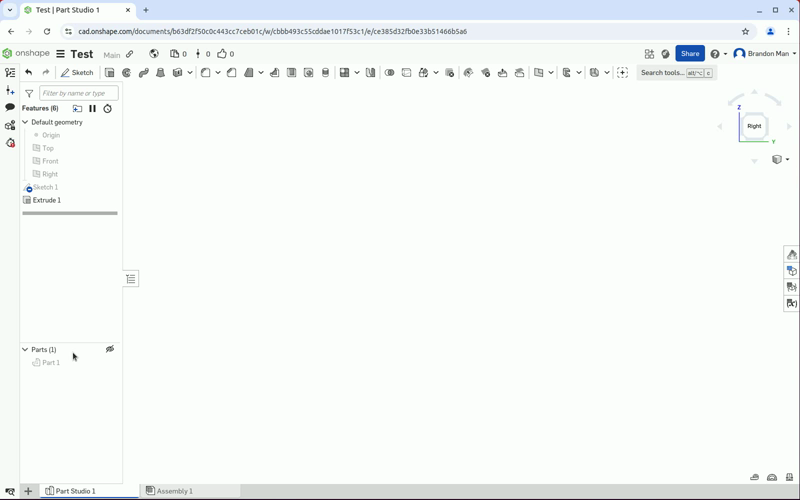
mouse_move(73, 352)
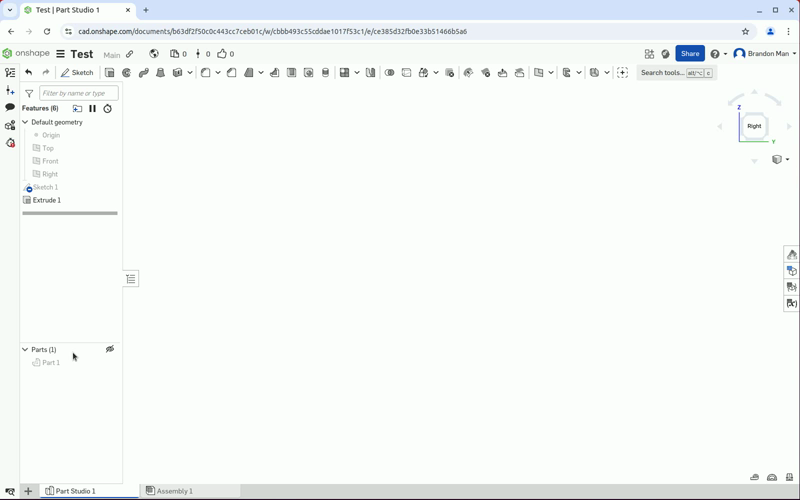
key(shift+y)
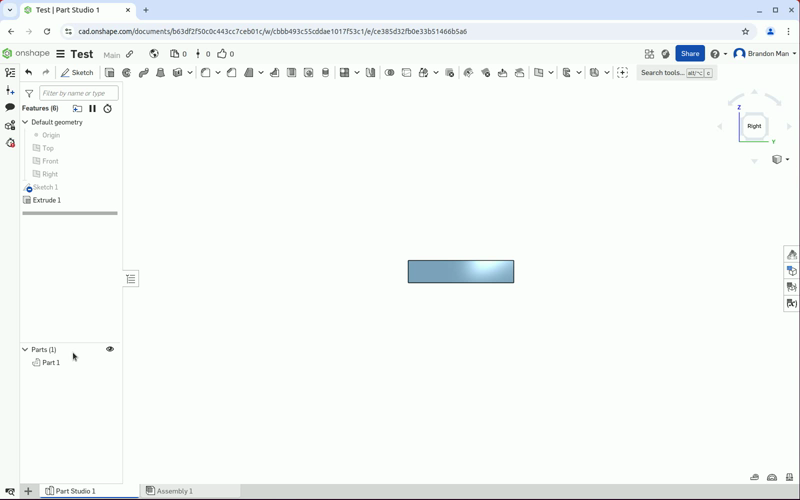
mouse_move(541, 75)
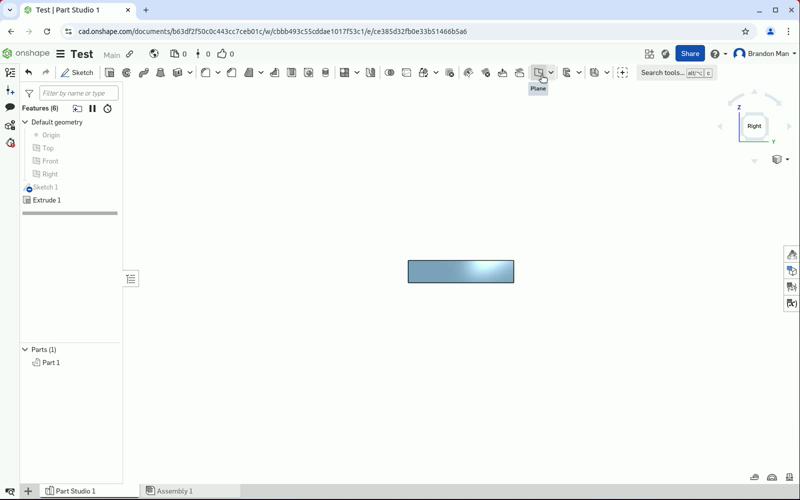
click(541, 75)
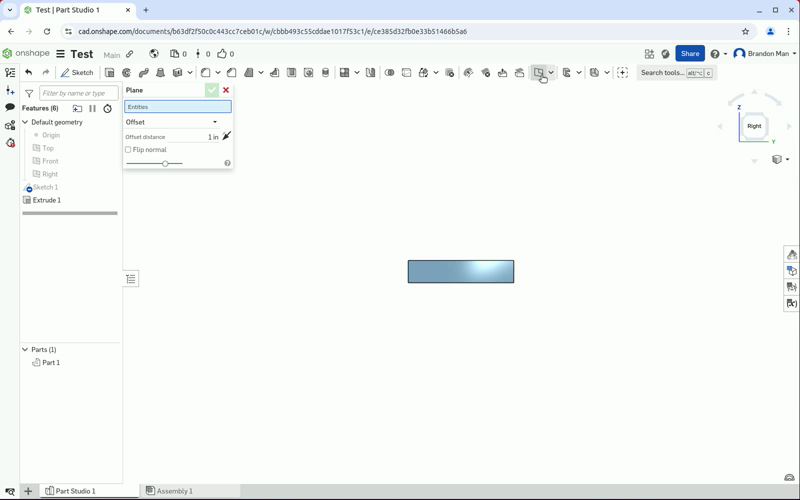
mouse_move(73, 176)
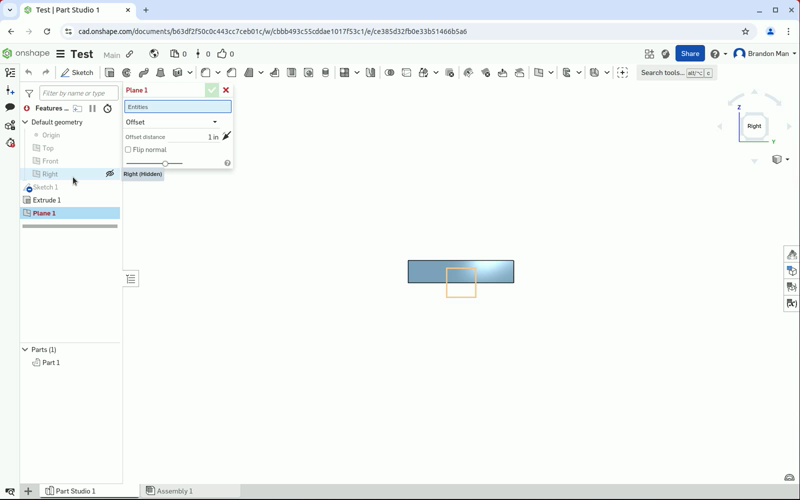
click(73, 176)
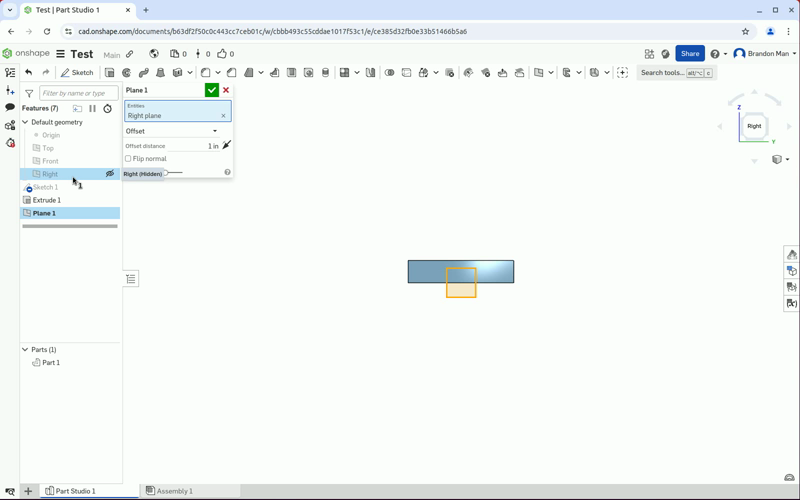
key(tab, 2)
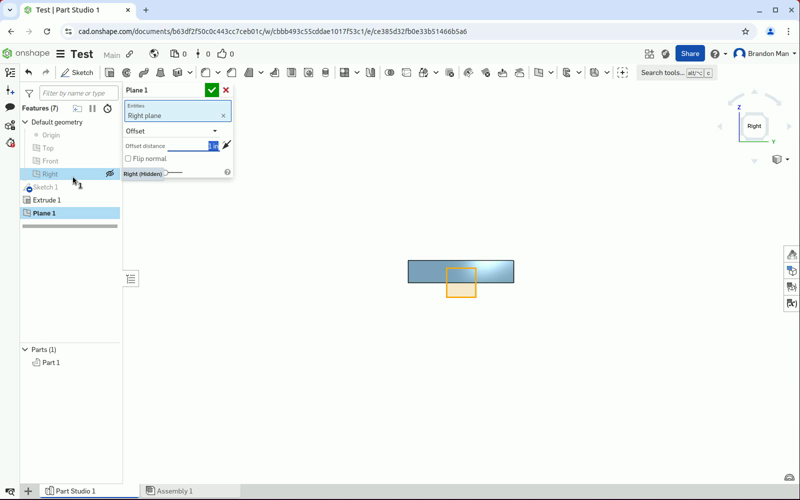
text(22.4)
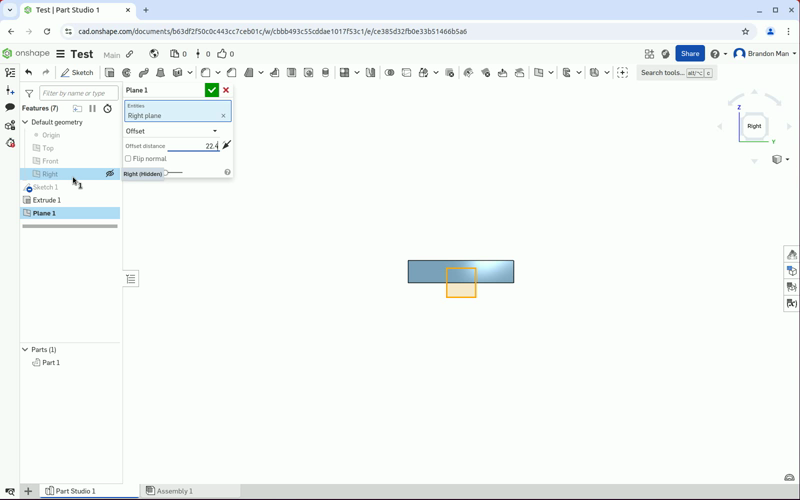
key(enter, 2)
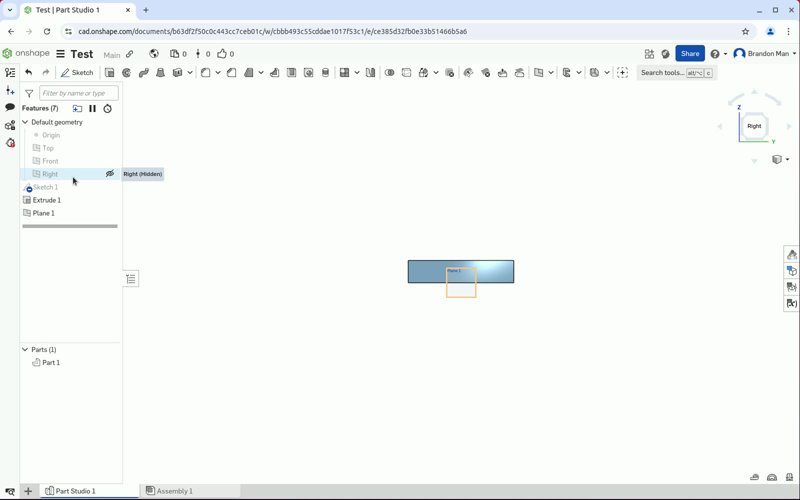
key(shift+s)
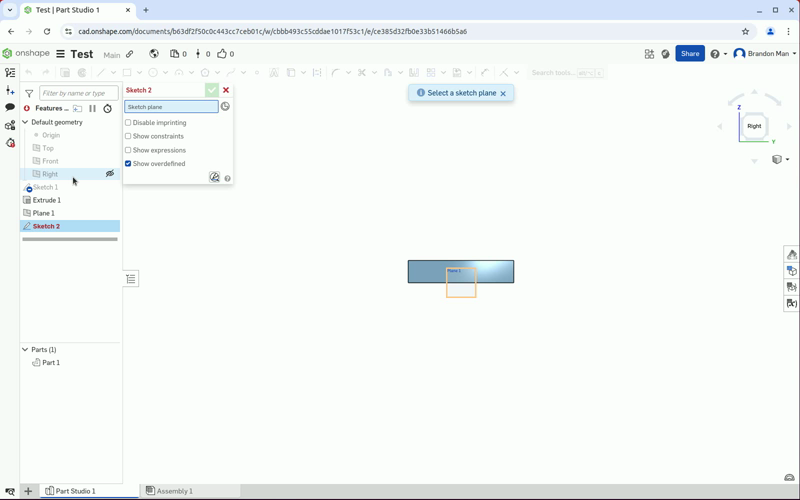
mouse_move(73, 215)
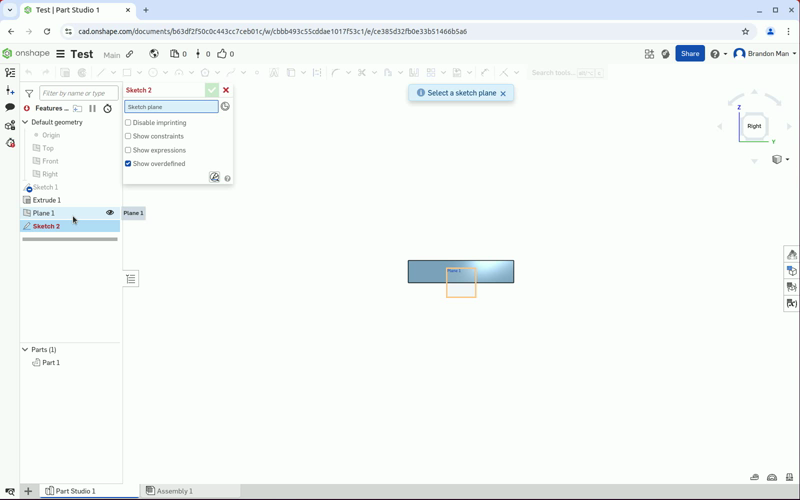
click(73, 215)
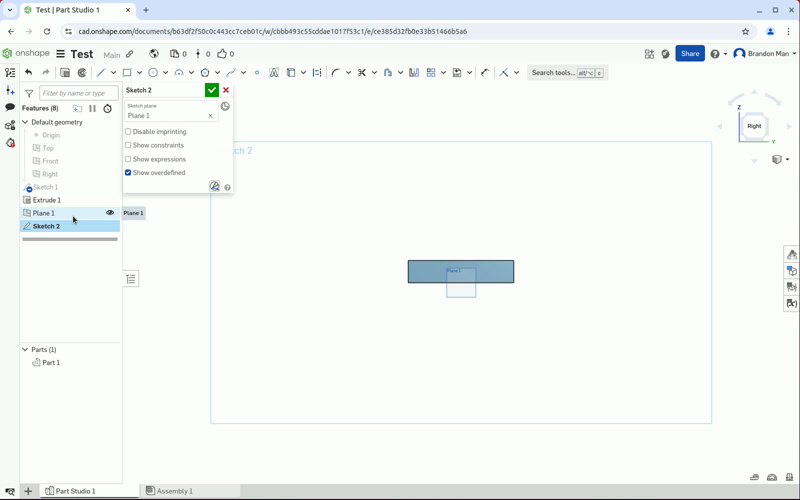
mouse_move(73, 352)
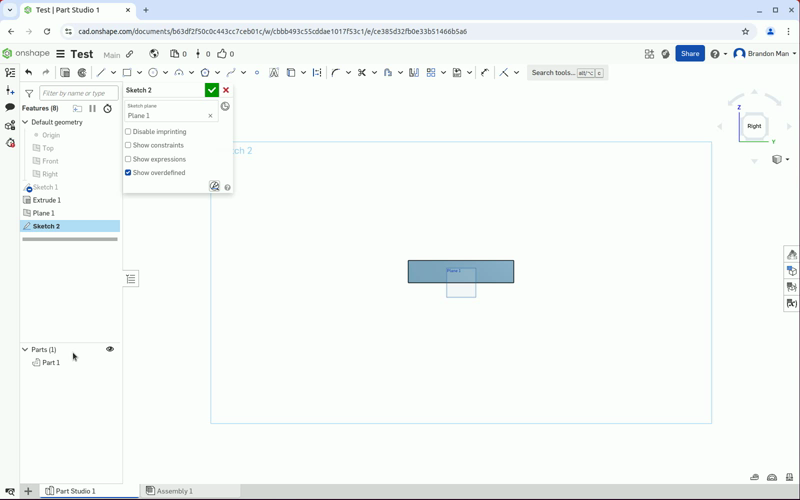
key(y)
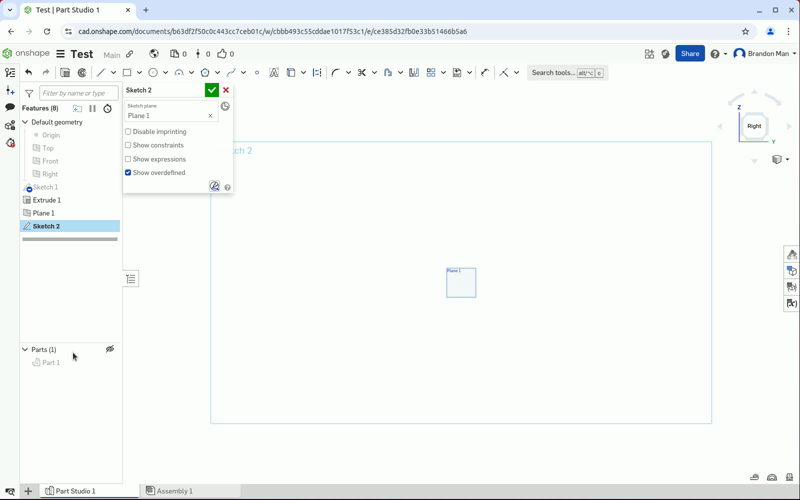
key(l)
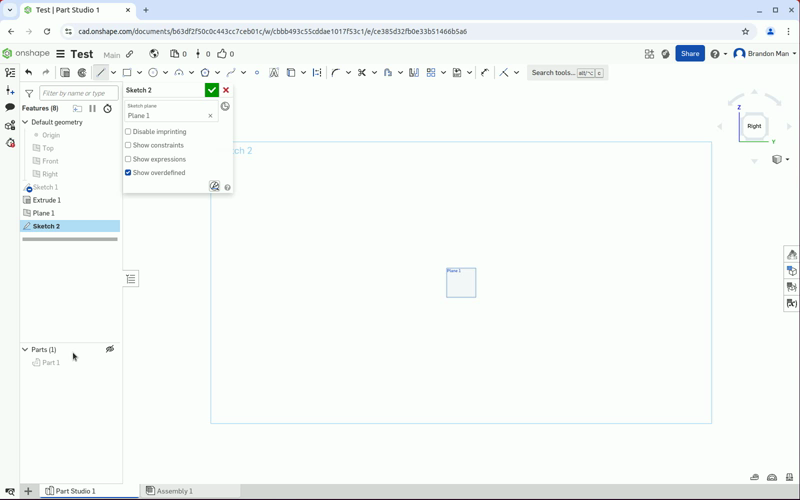
key_down(shift)
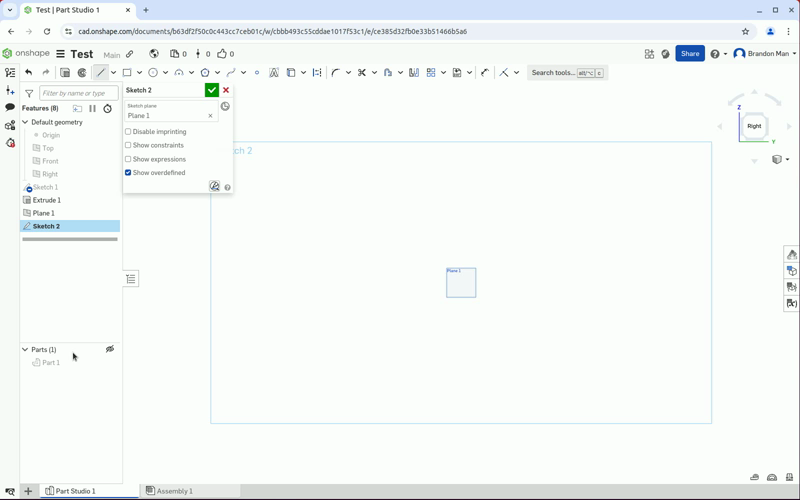
mouse_move(407, 282)
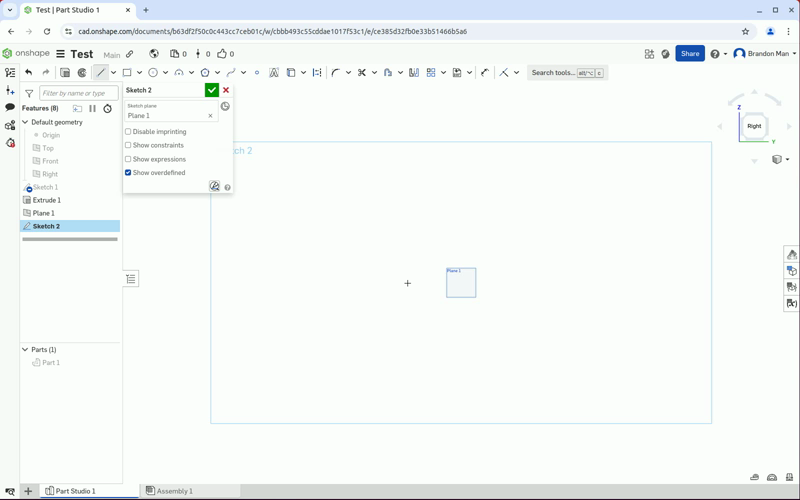
click(407, 282)
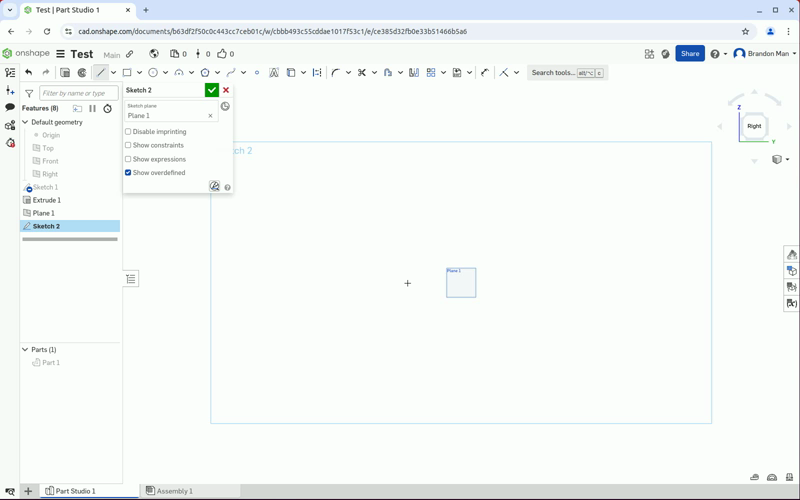
key_up(shift)
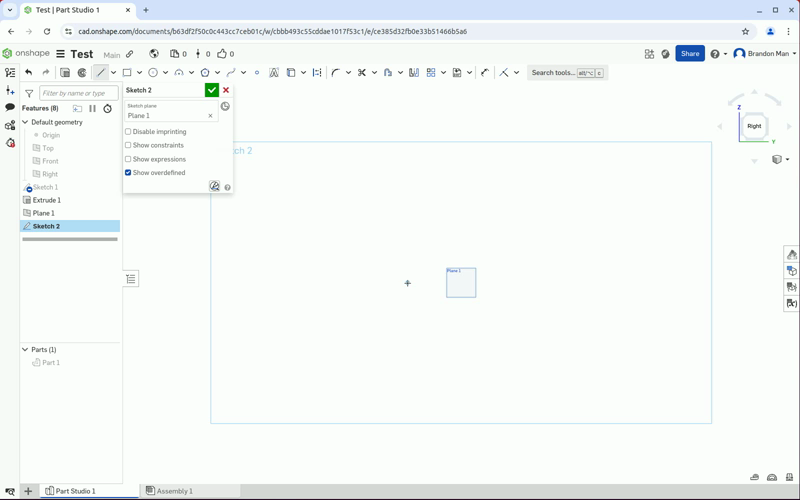
key_down(shift)
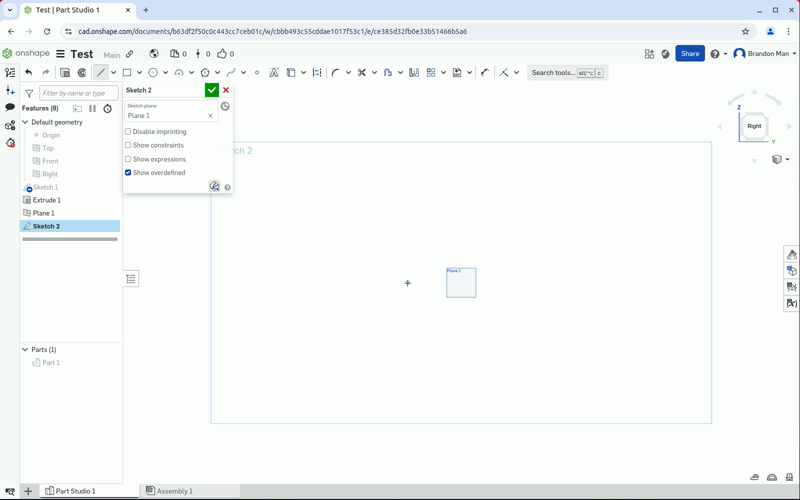
mouse_move(513, 282)
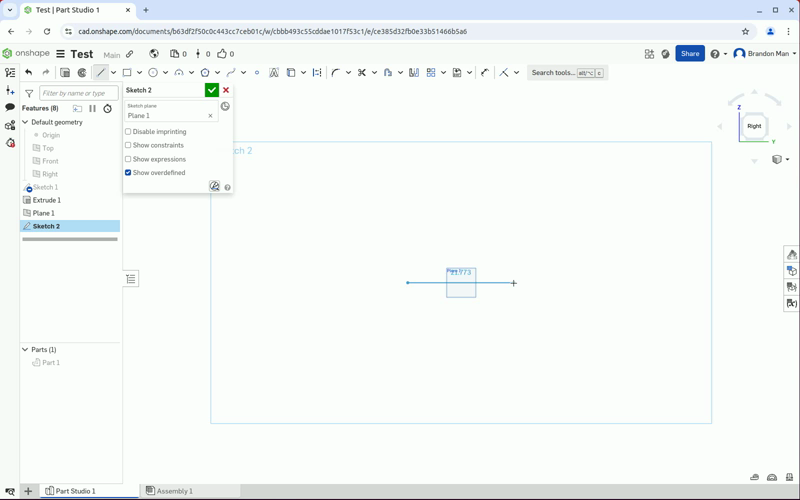
click(513, 282)
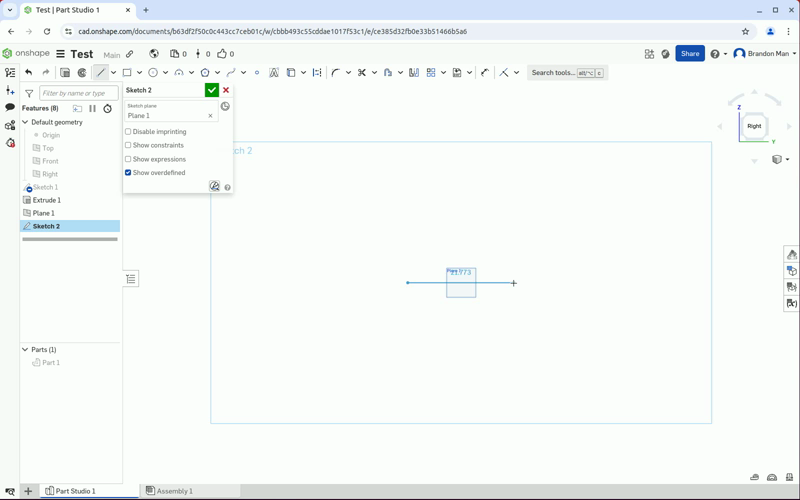
key_up(shift)
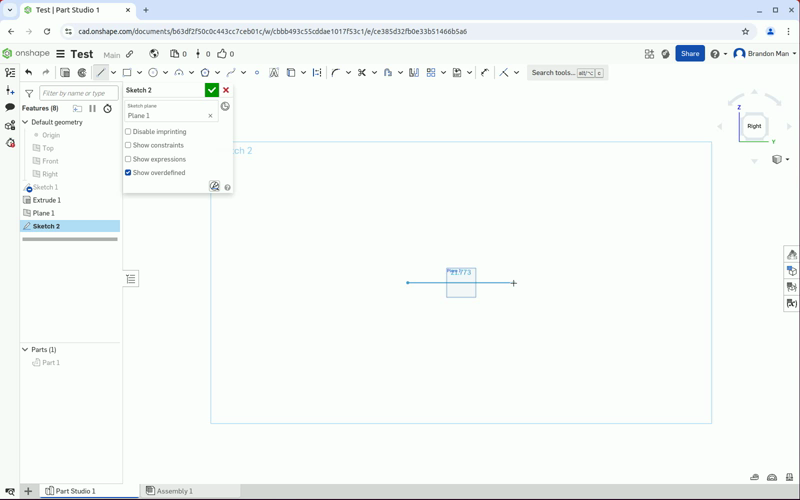
key_down(shift)
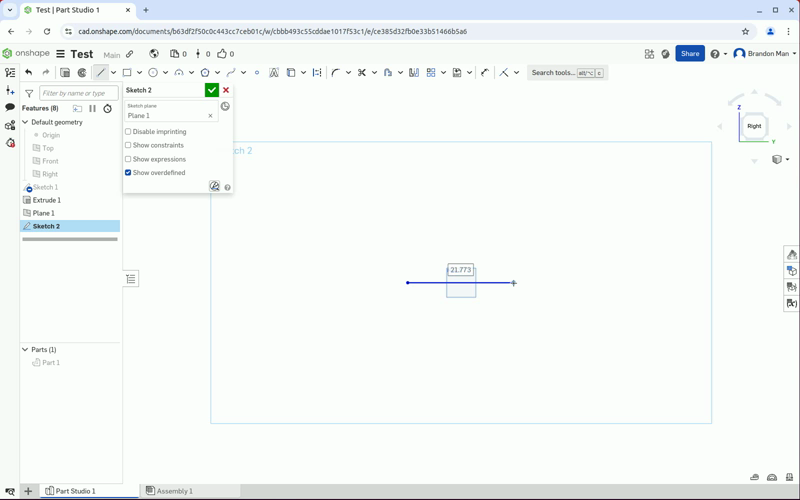
mouse_move(543, 282)
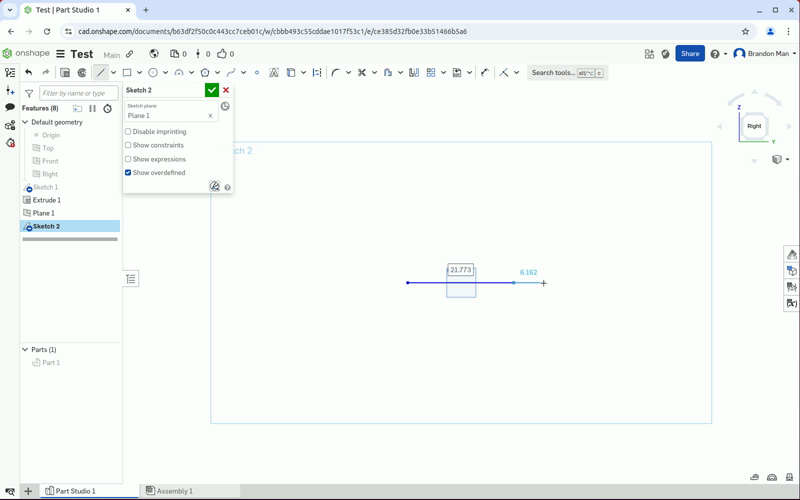
mouse_move(513, 260)
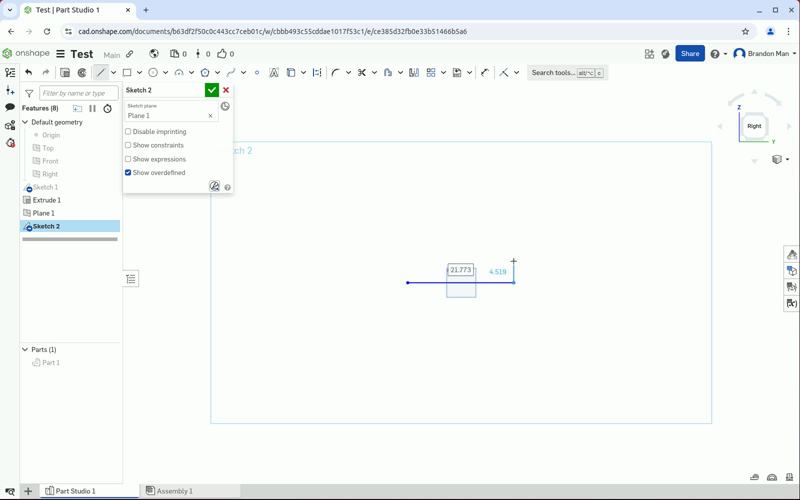
click(513, 260)
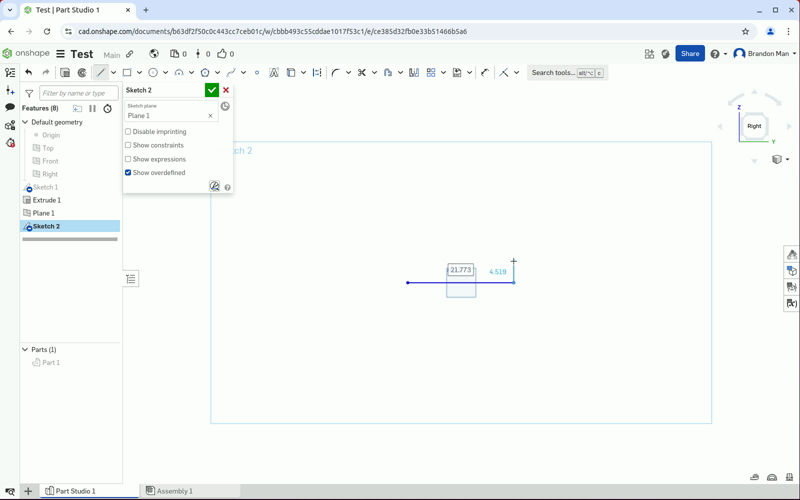
key_up(shift)
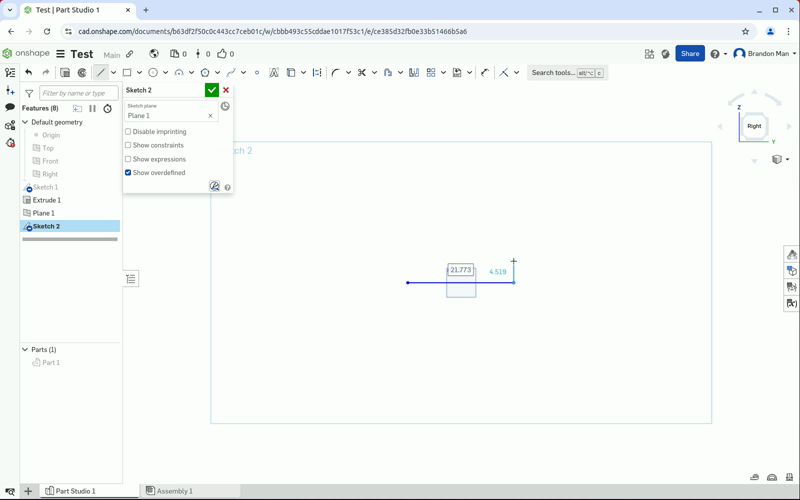
key_down(shift)
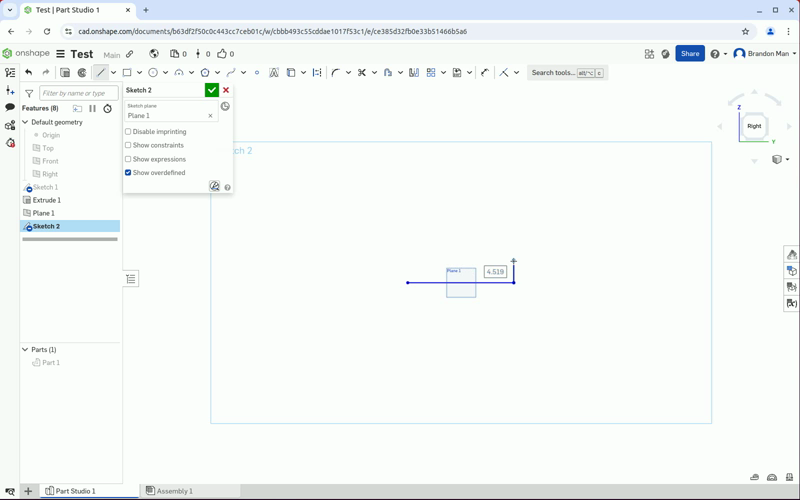
mouse_move(407, 260)
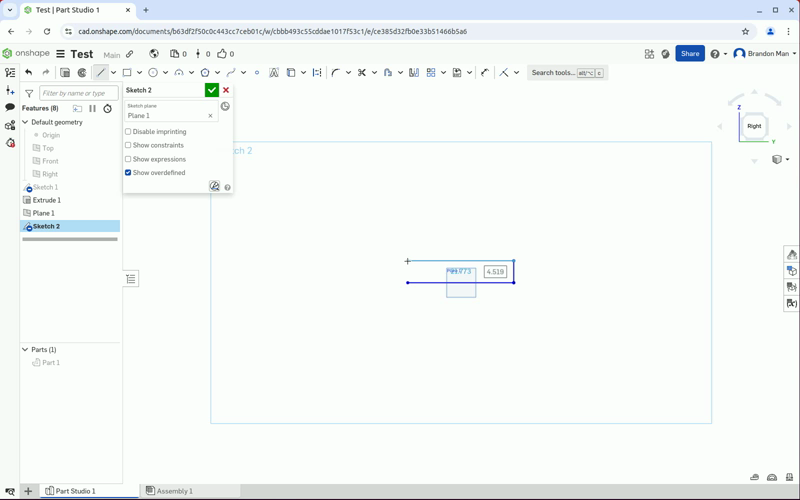
click(407, 260)
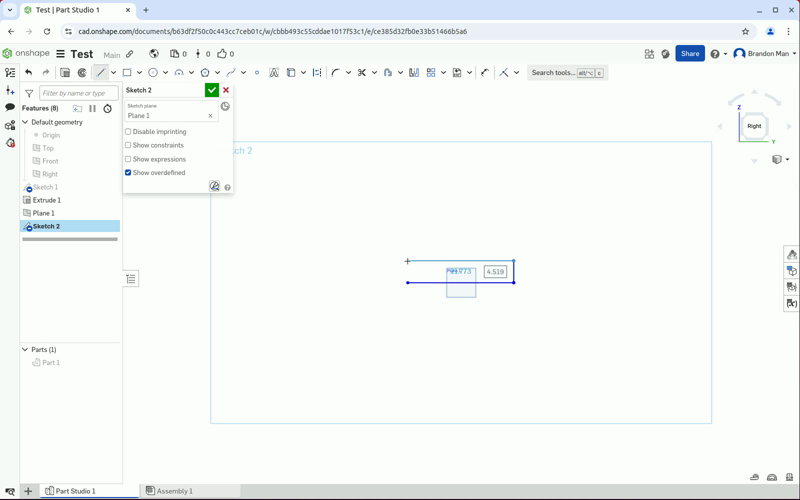
key_up(shift)
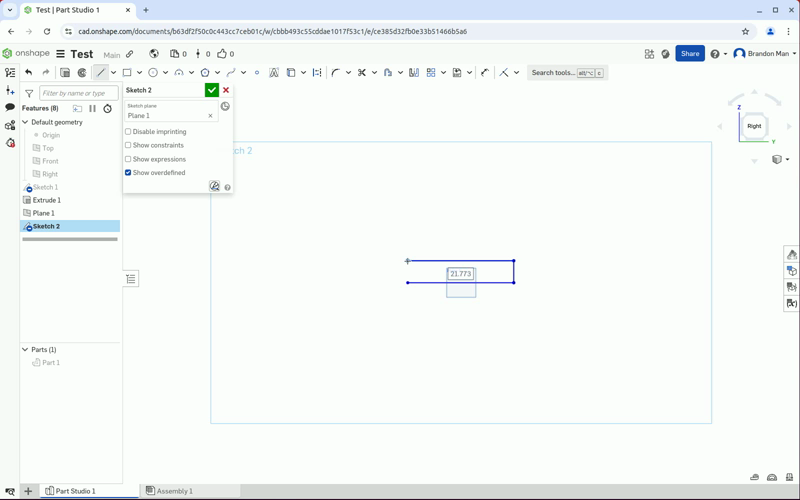
mouse_move(437, 260)
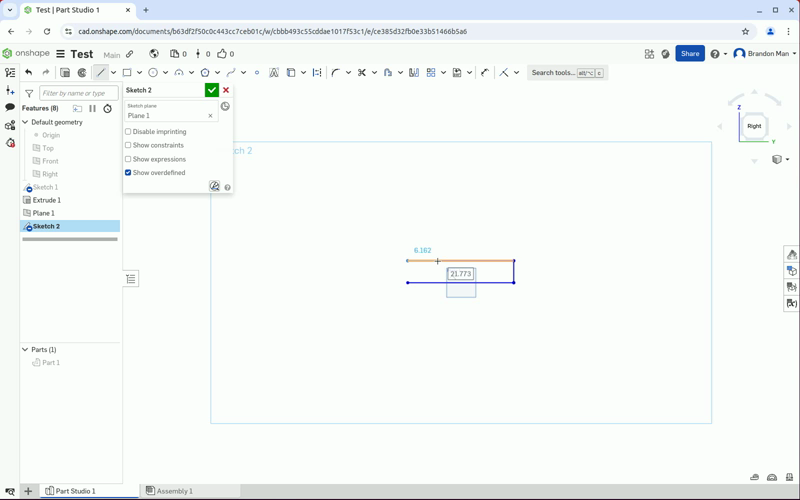
key_down(shift)
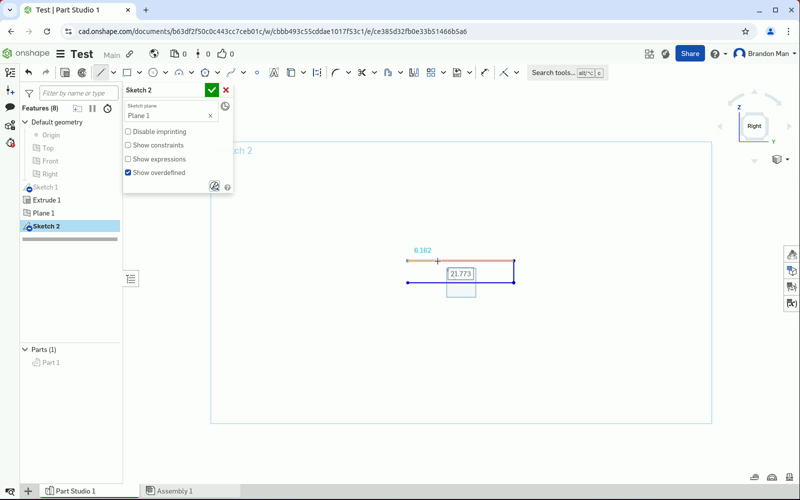
mouse_move(407, 282)
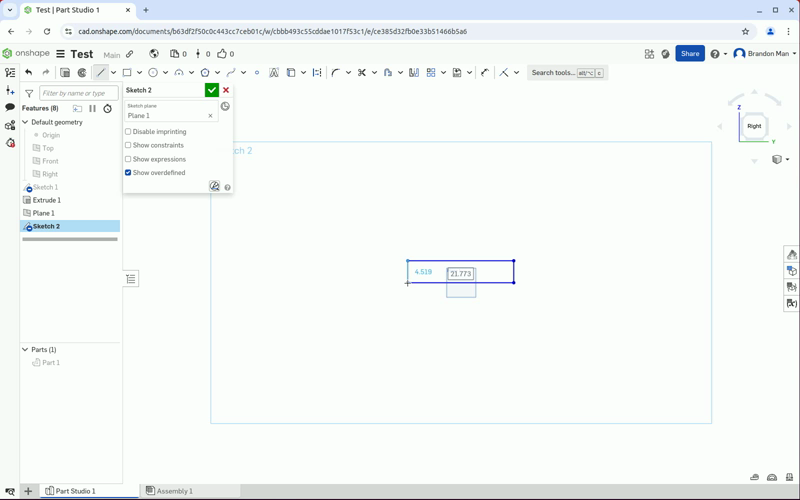
key_up(shift)
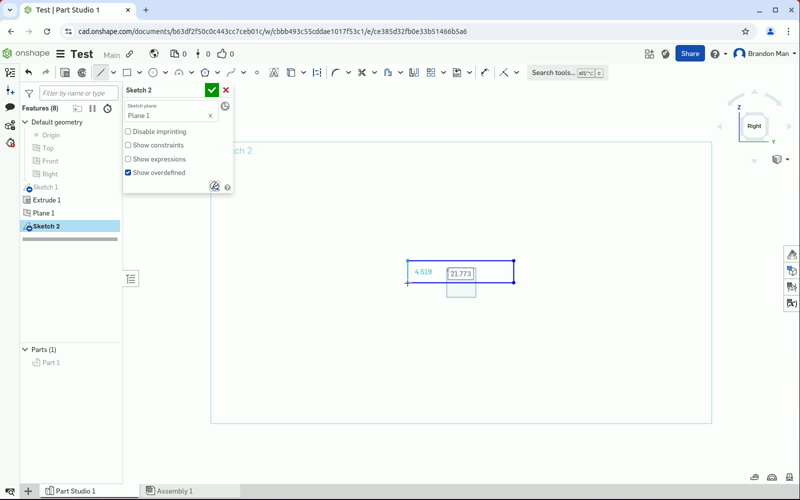
click(407, 282)
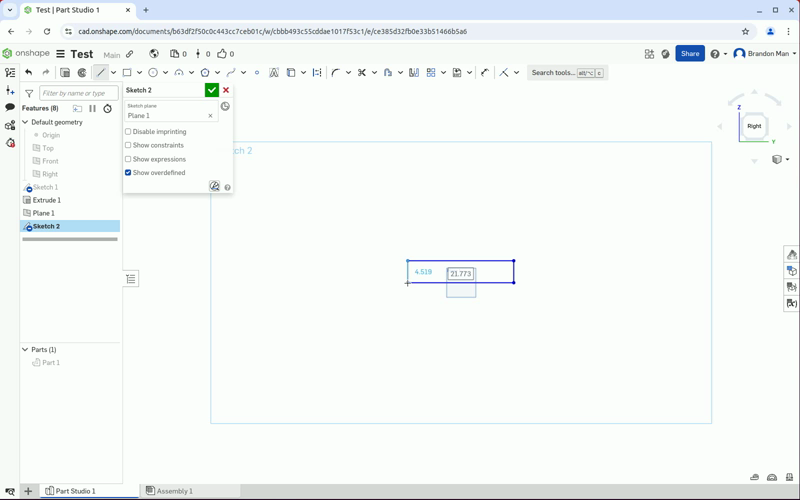
key(esc)
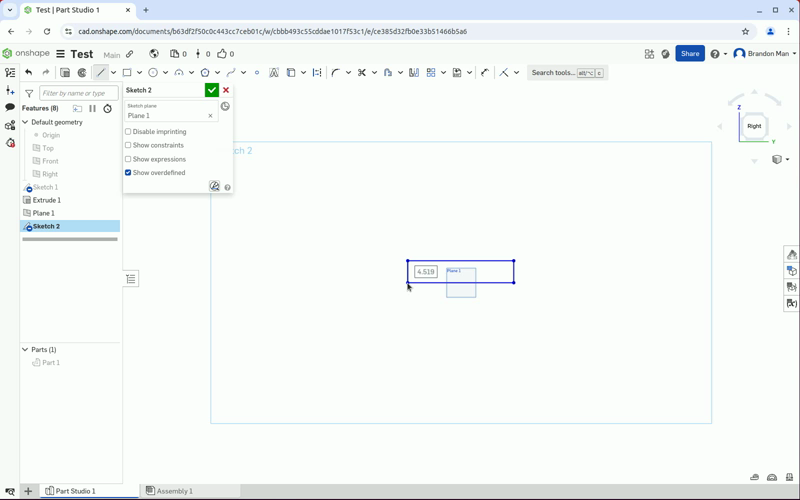
mouse_move(469, 277)
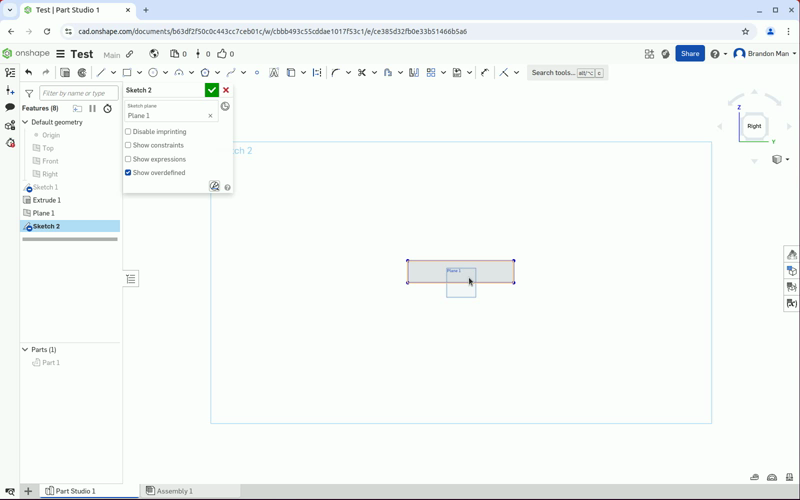
click(469, 277)
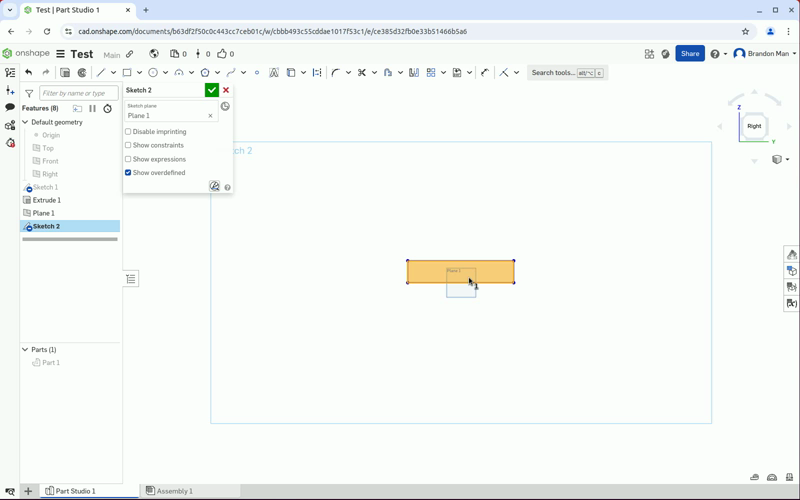
mouse_move(73, 352)
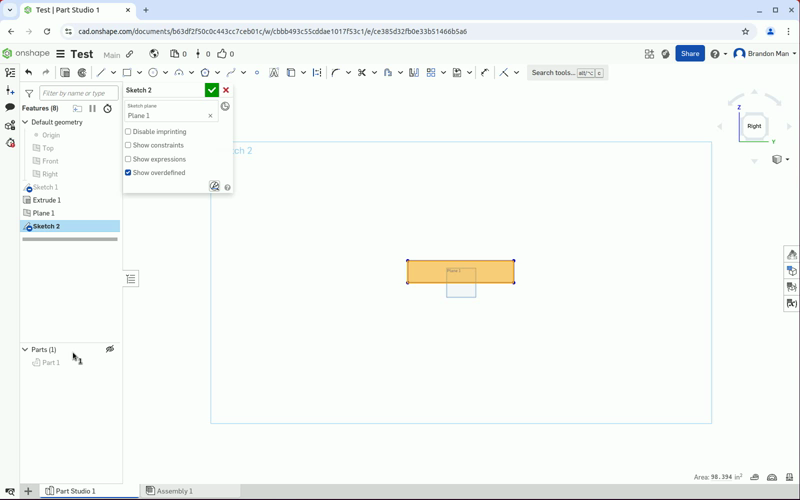
key(shift+y)
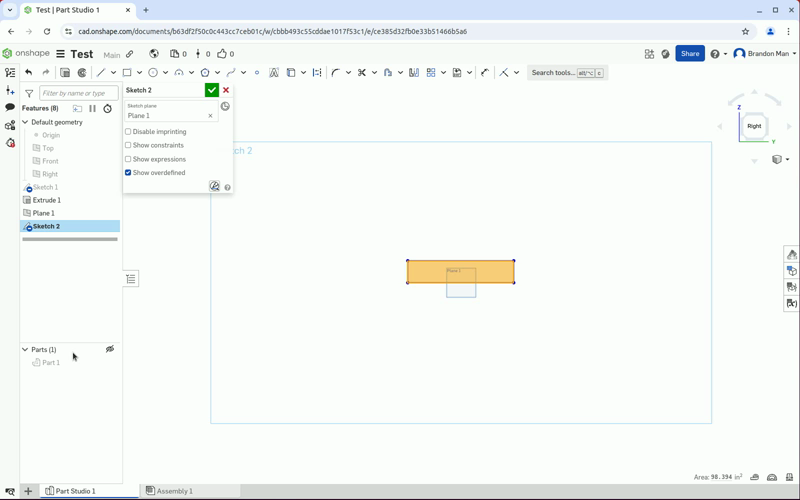
key(shift+e)
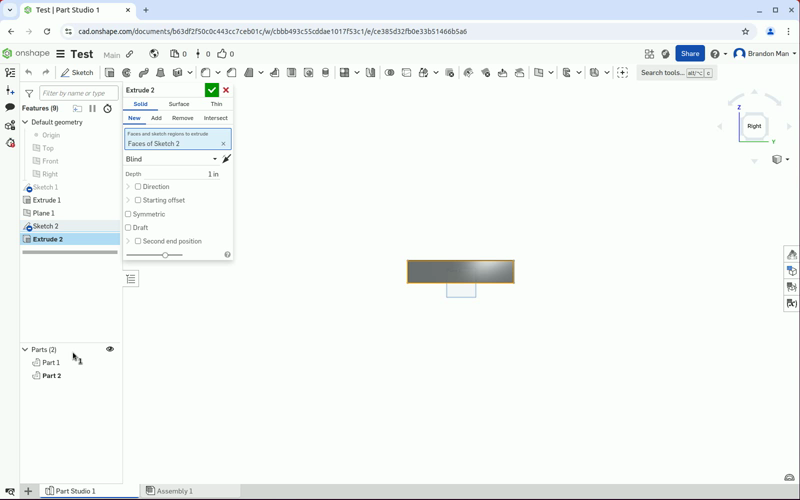
mouse_move(143, 106)
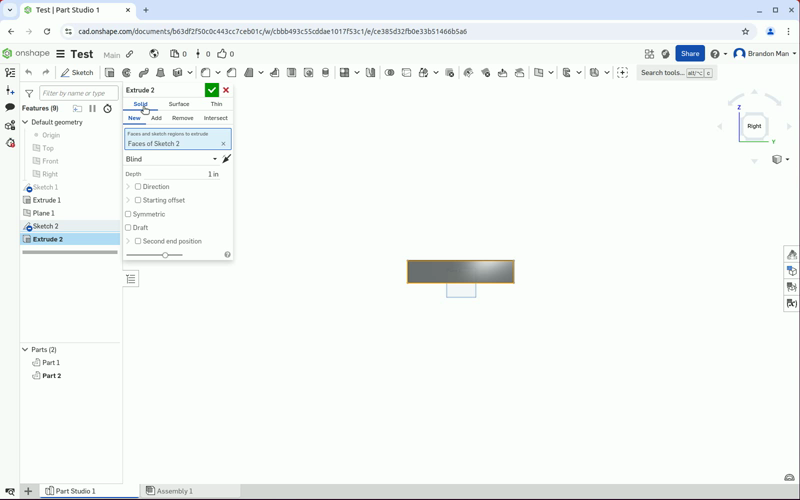
click(143, 106)
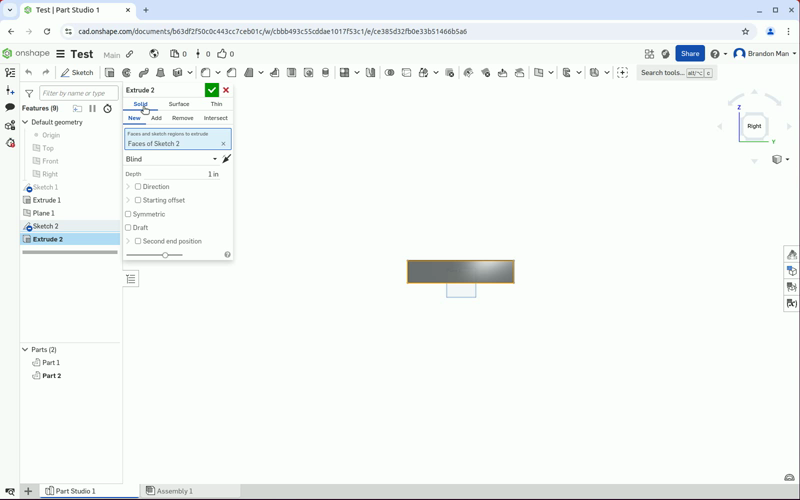
mouse_move(137, 120)
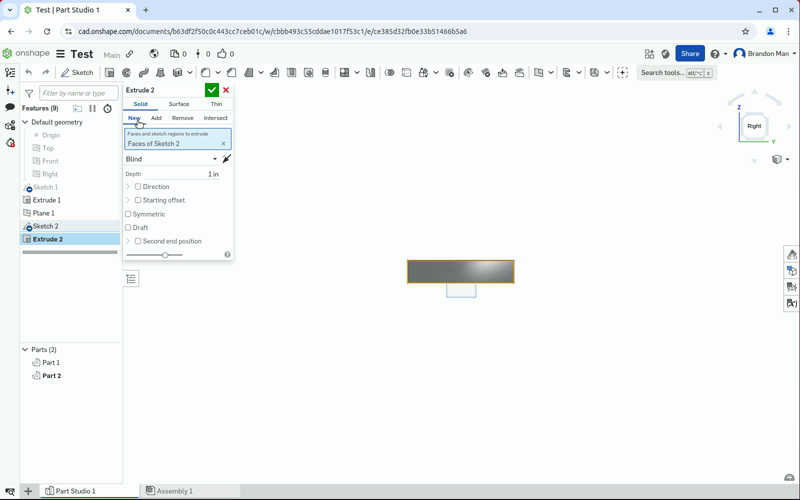
click(137, 120)
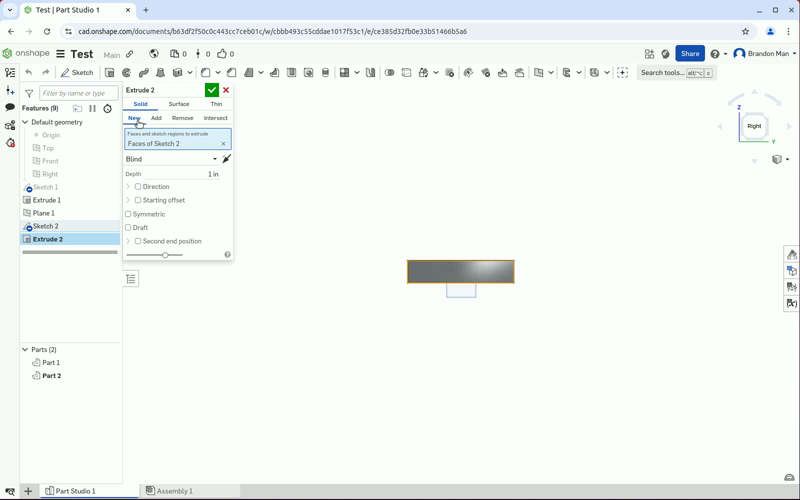
key(tab, 4)
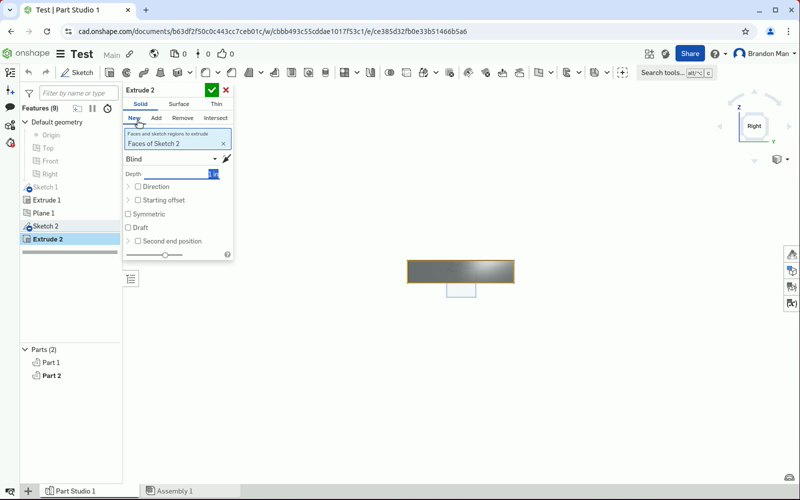
text(0.722)
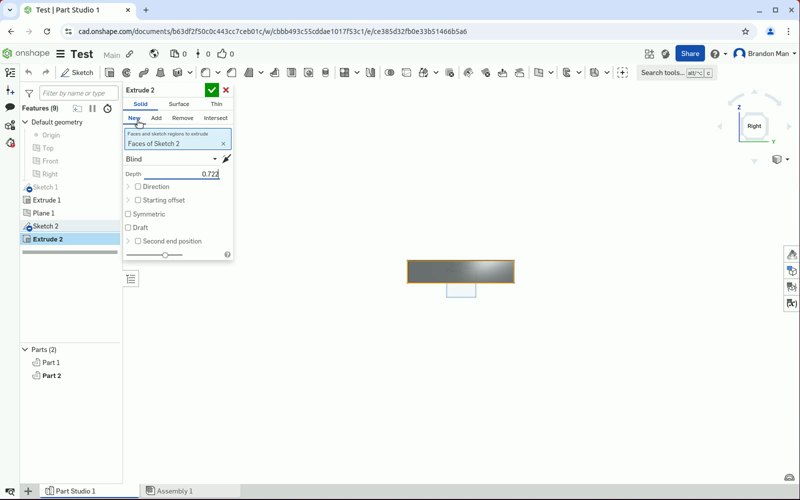
key(enter)
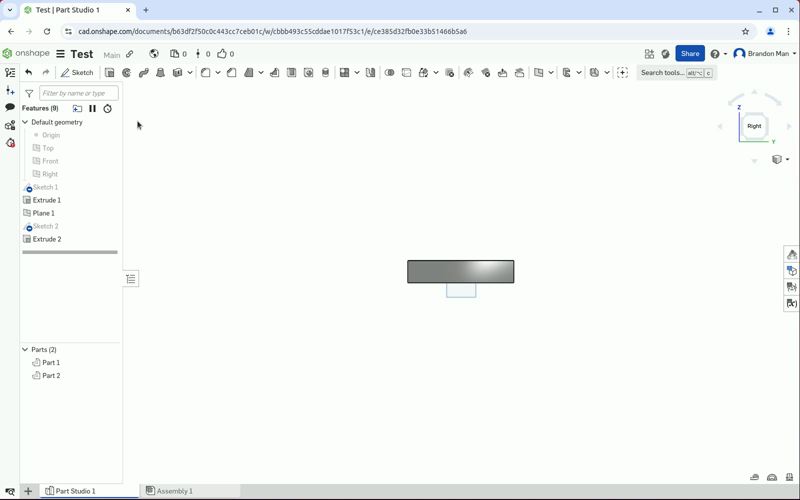
key(shift+h)
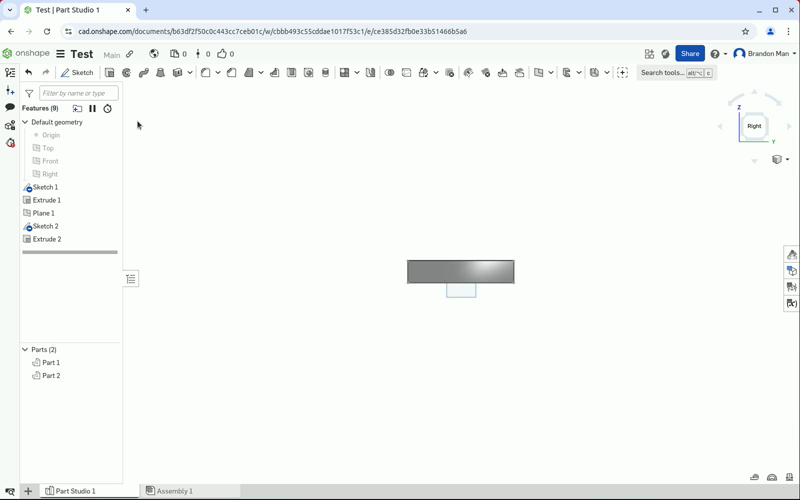
key(shift+h)
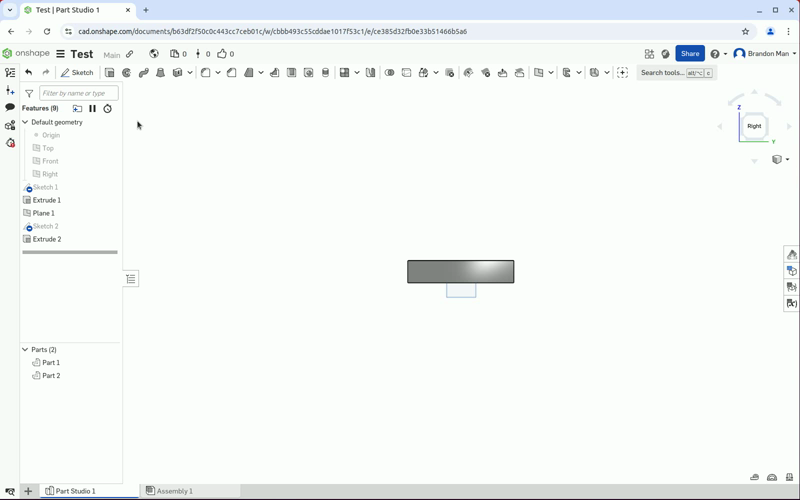
mouse_move(73, 189)
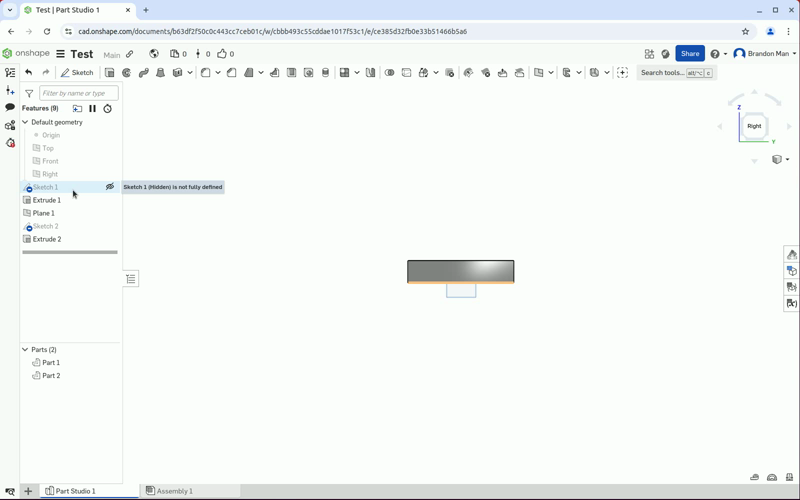
click(73, 189)
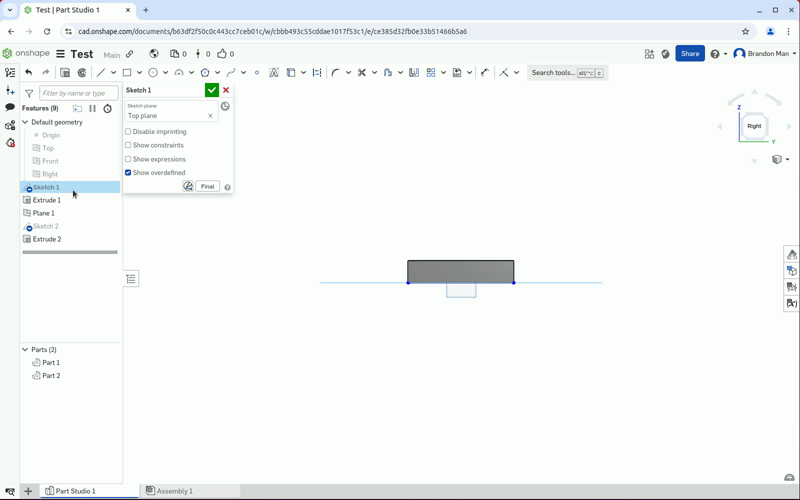
mouse_move(229, 92)
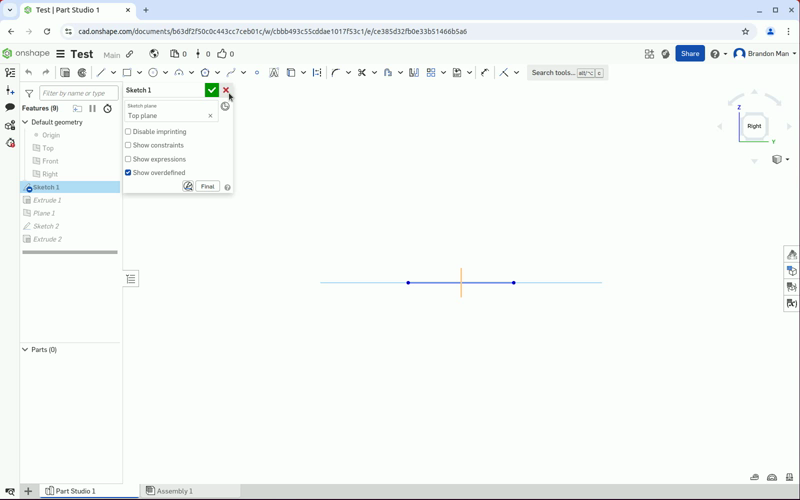
click(229, 92)
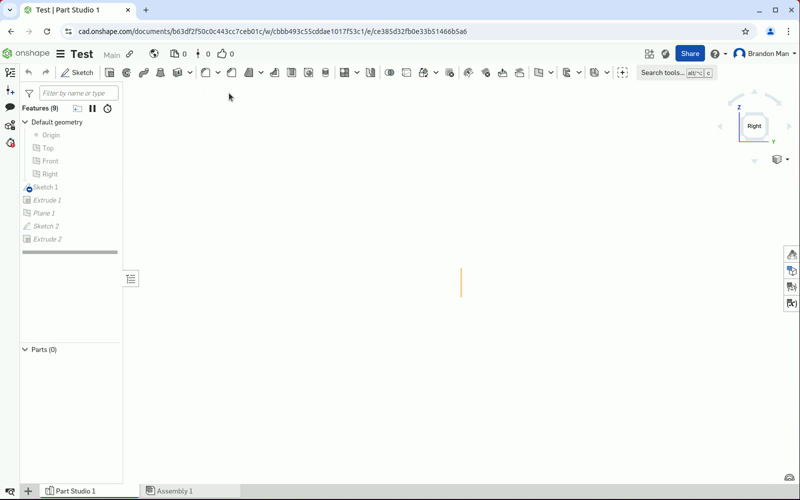
key(shift+s)
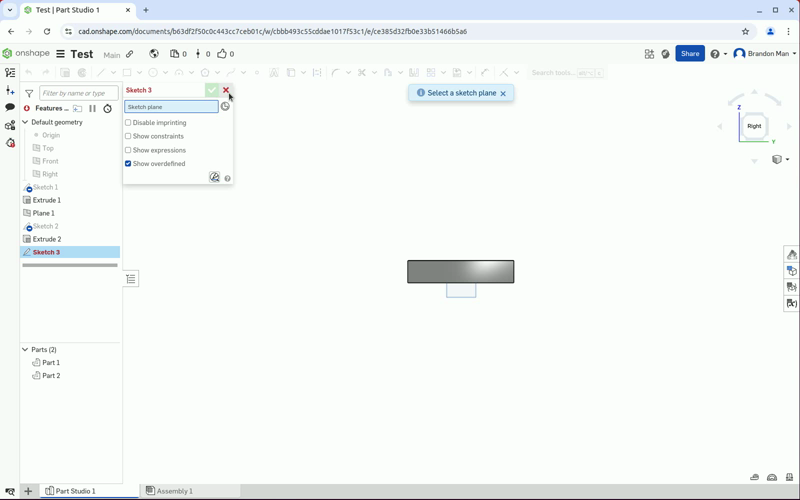
mouse_move(73, 215)
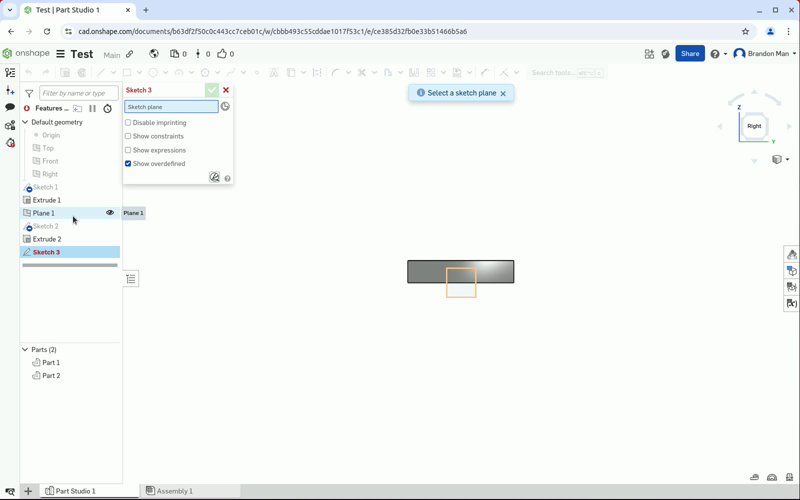
click(73, 215)
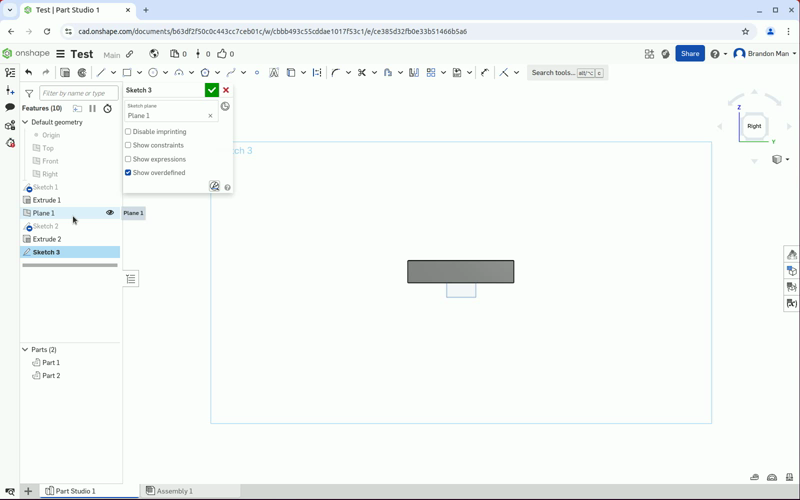
mouse_move(73, 352)
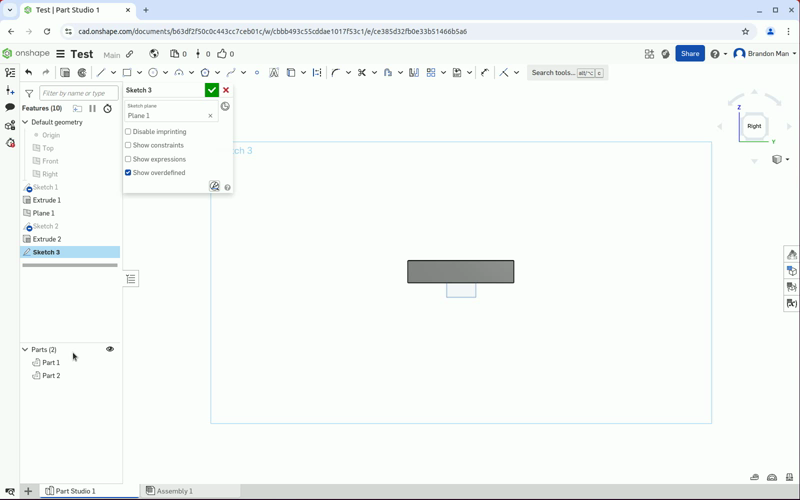
key(y)
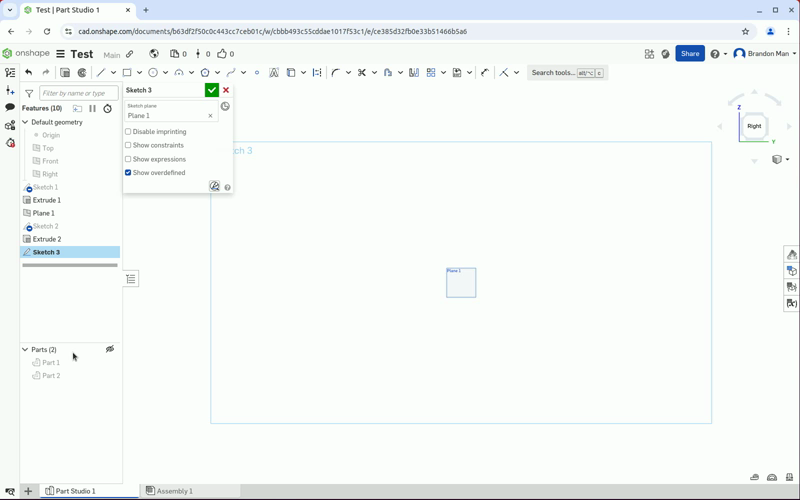
key(l)
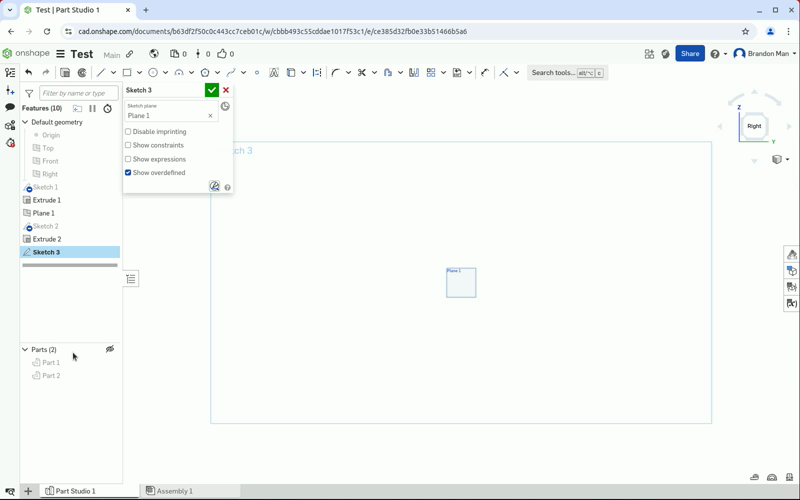
key_down(shift)
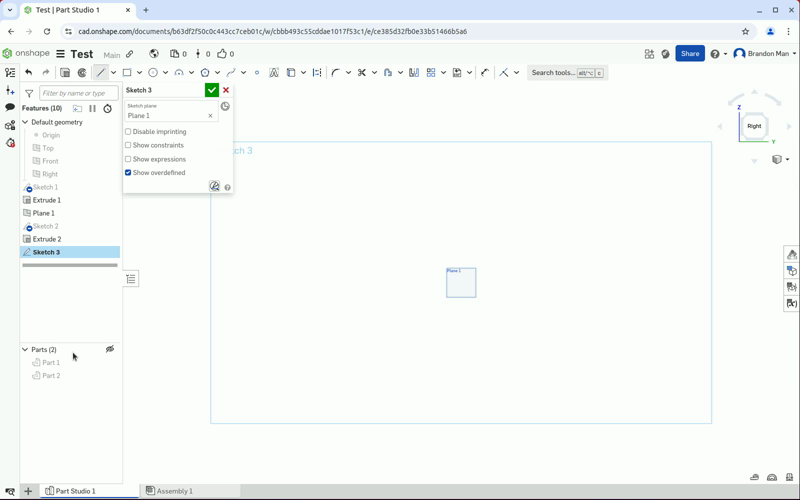
mouse_move(407, 260)
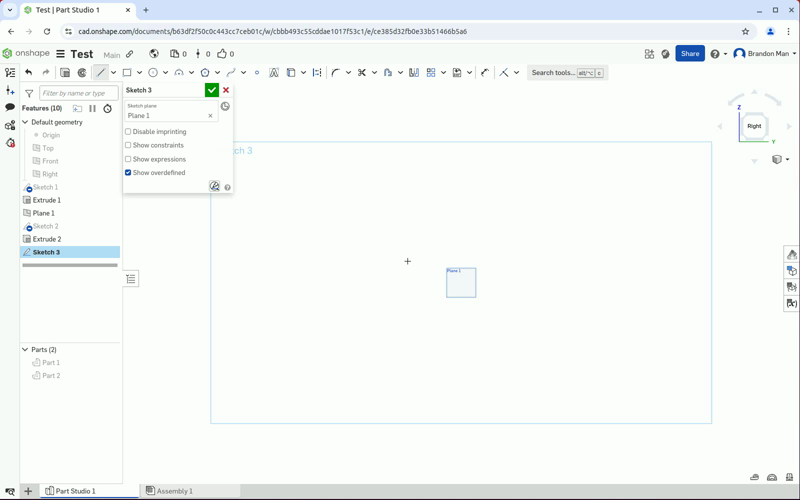
click(407, 260)
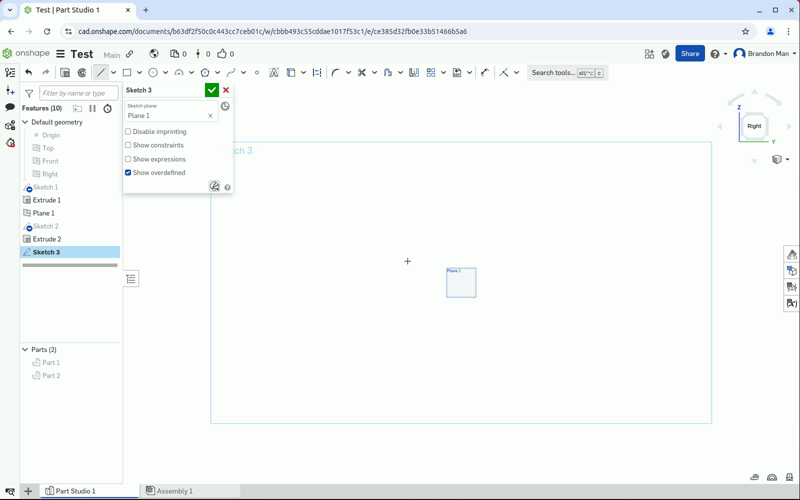
key_up(shift)
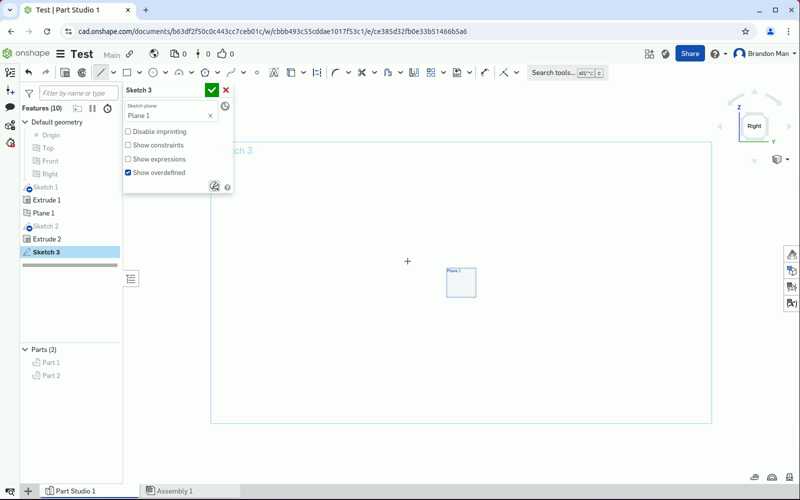
key_down(shift)
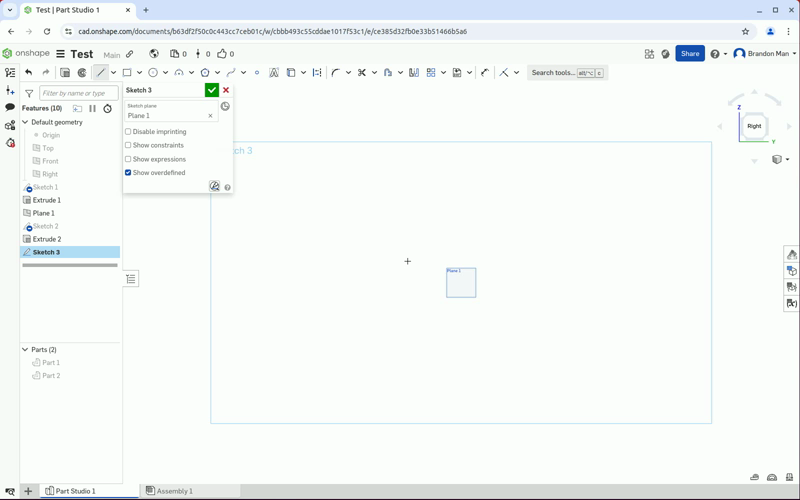
mouse_move(513, 260)
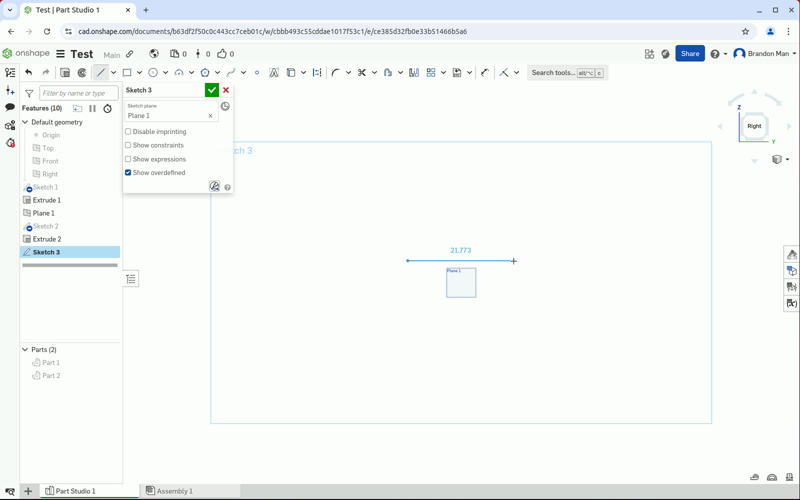
click(513, 260)
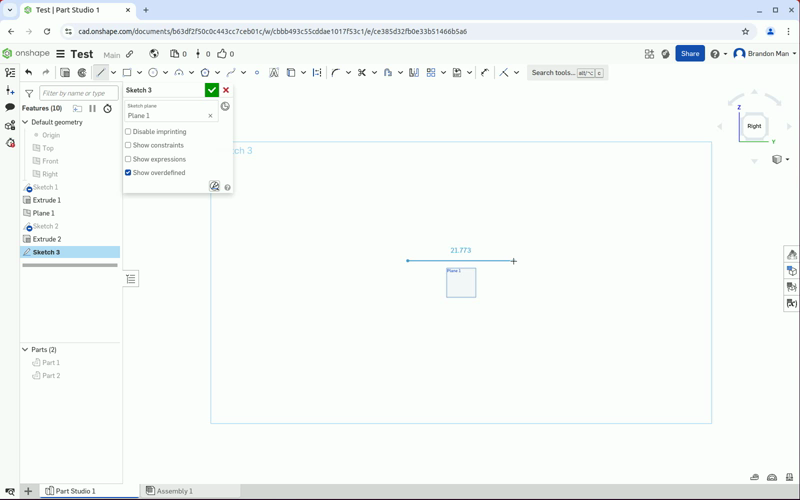
key_up(shift)
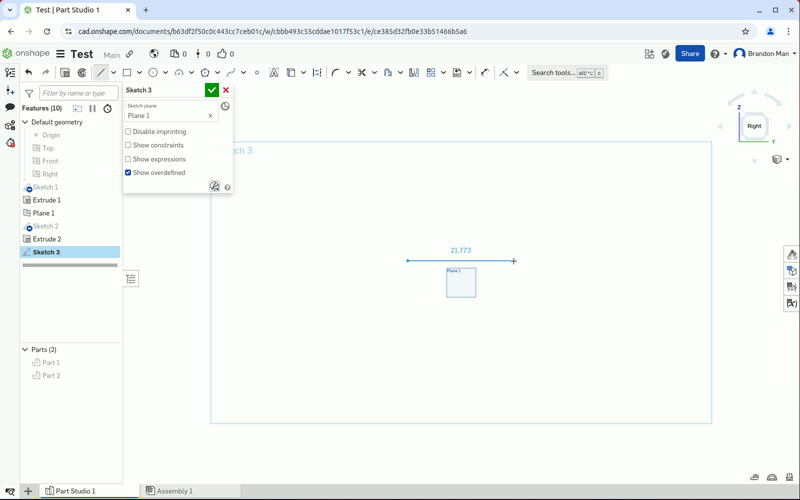
key_down(shift)
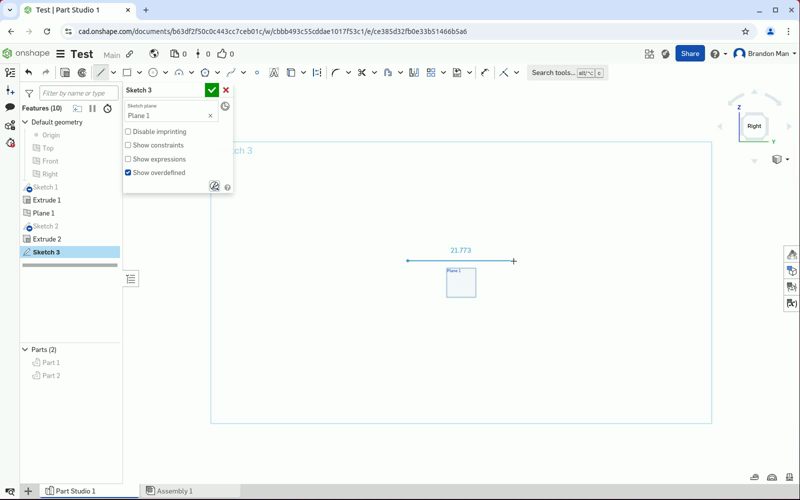
mouse_move(543, 260)
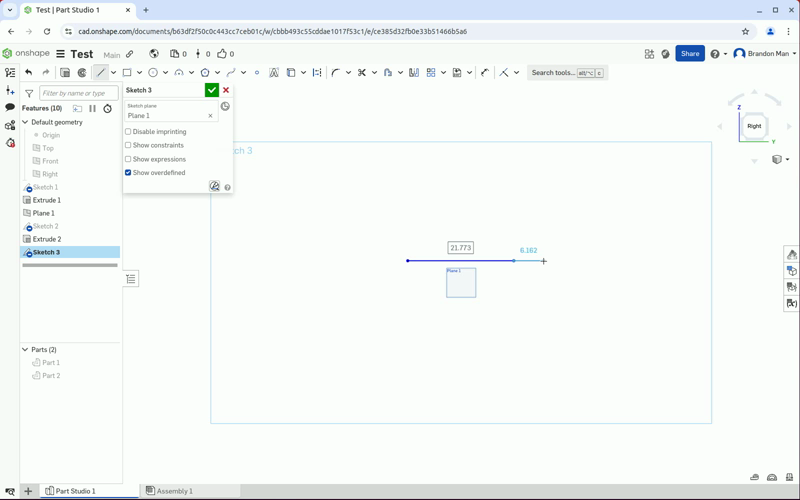
mouse_move(513, 257)
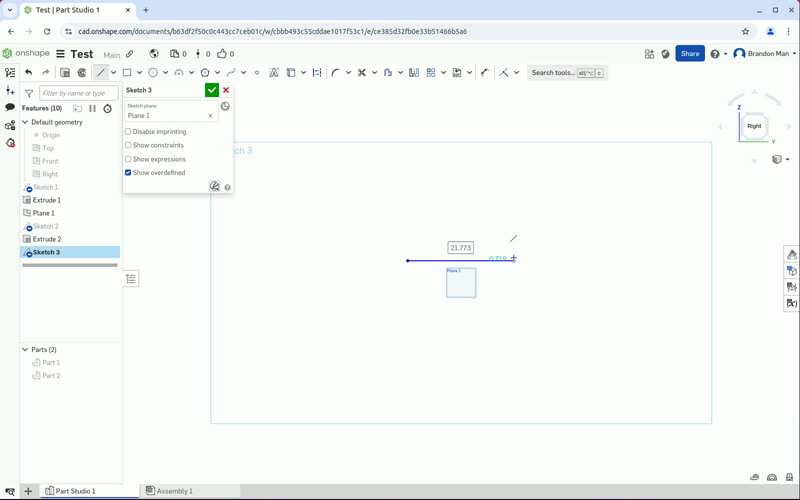
scroll(6)
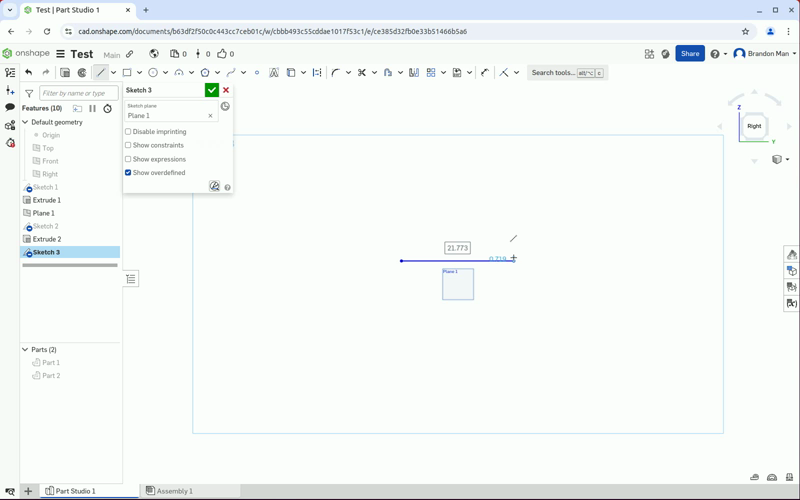
scroll(6)
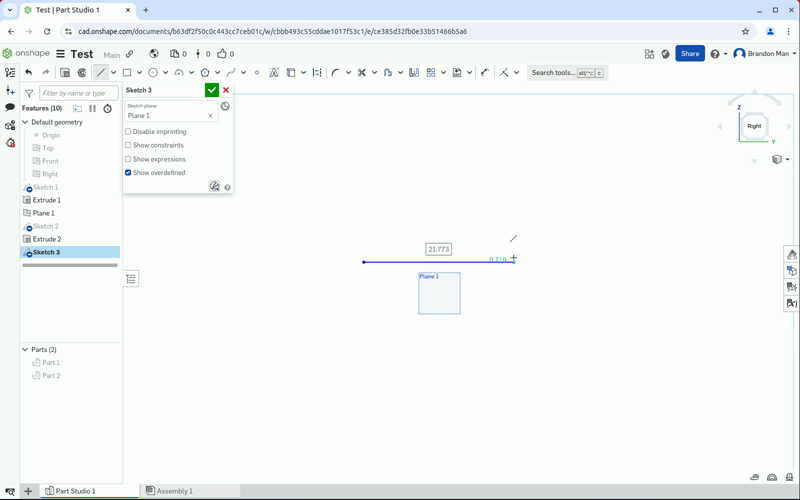
scroll(6)
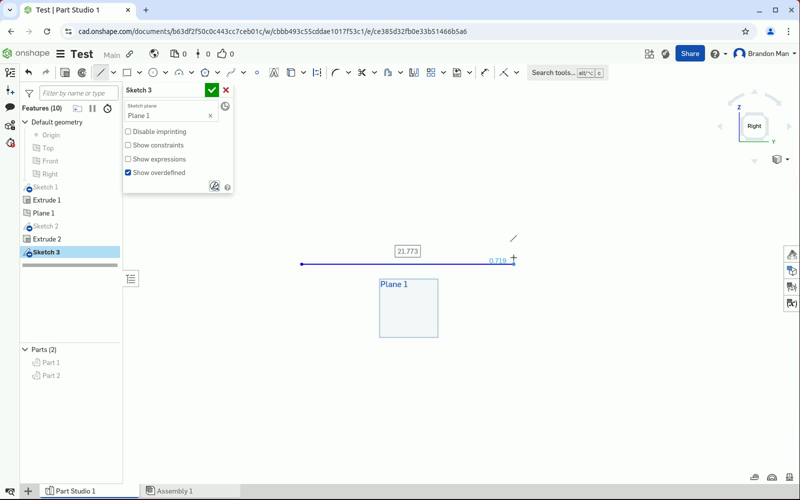
scroll(6)
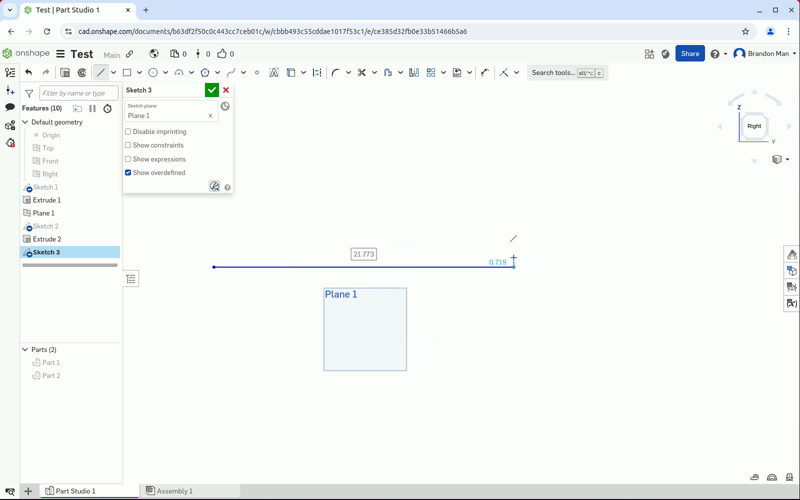
scroll(6)
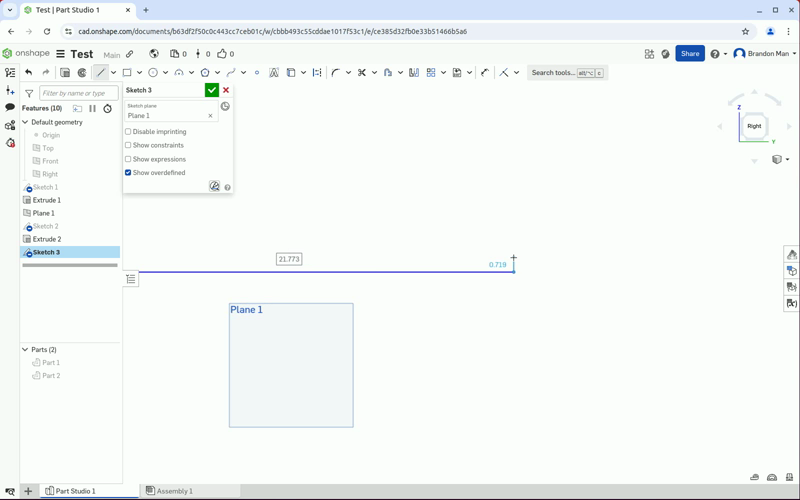
scroll(6)
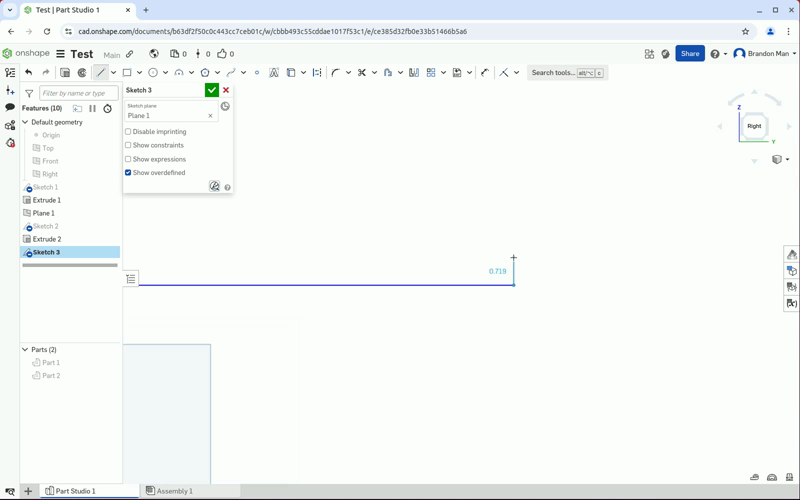
scroll(6)
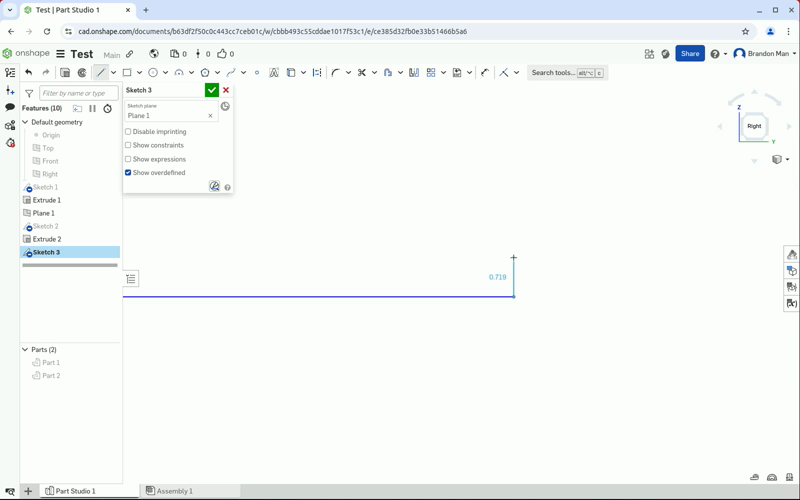
click(513, 257)
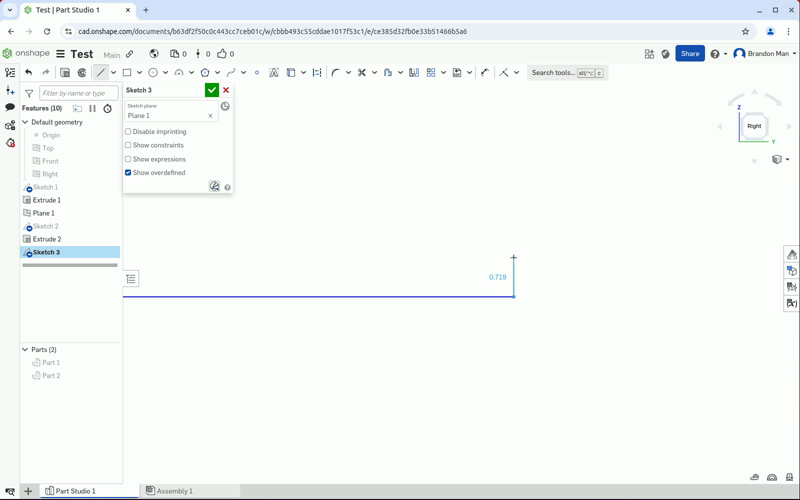
scroll(-6)
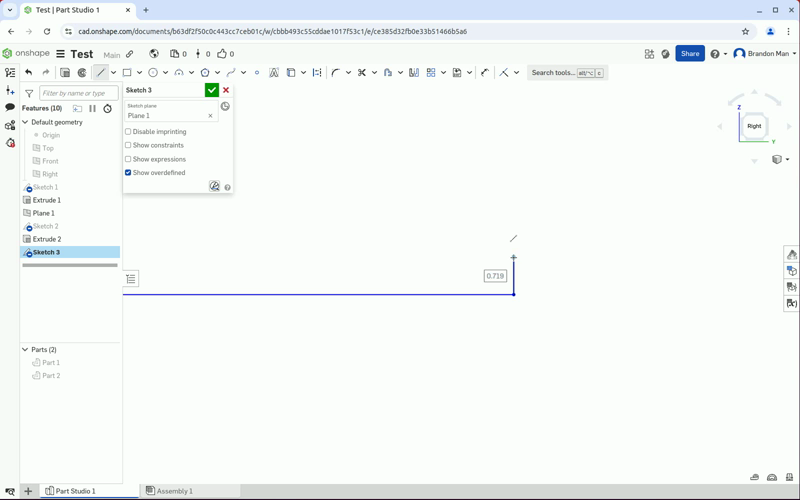
scroll(-6)
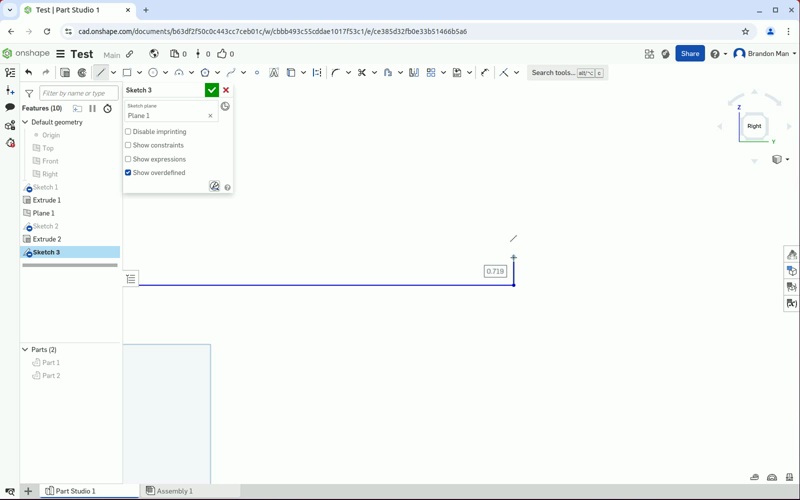
scroll(-6)
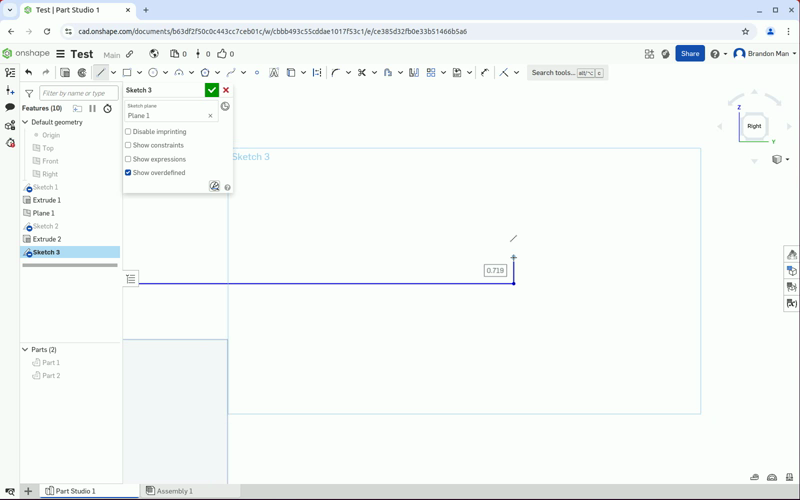
scroll(-6)
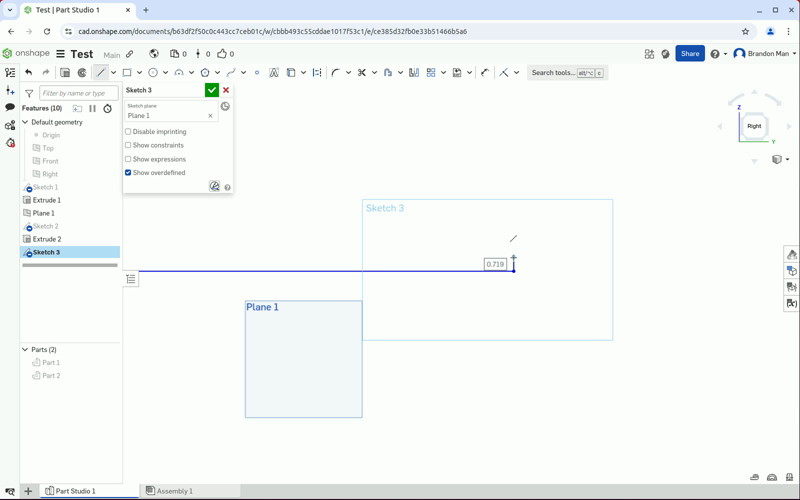
scroll(-6)
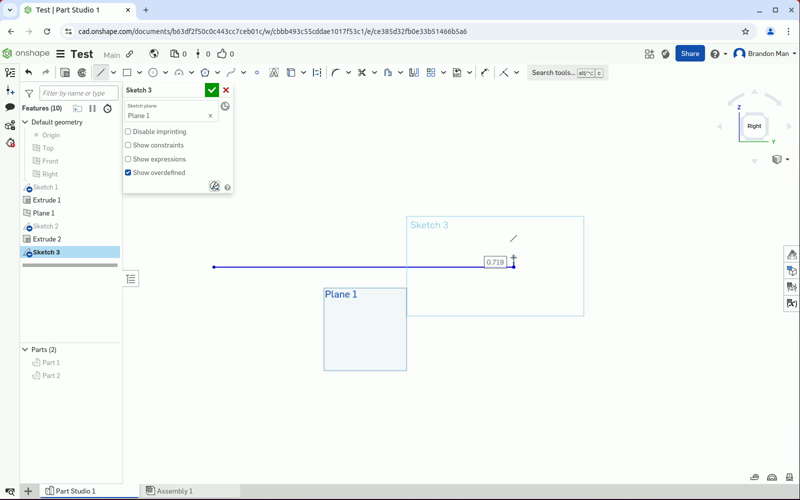
scroll(-6)
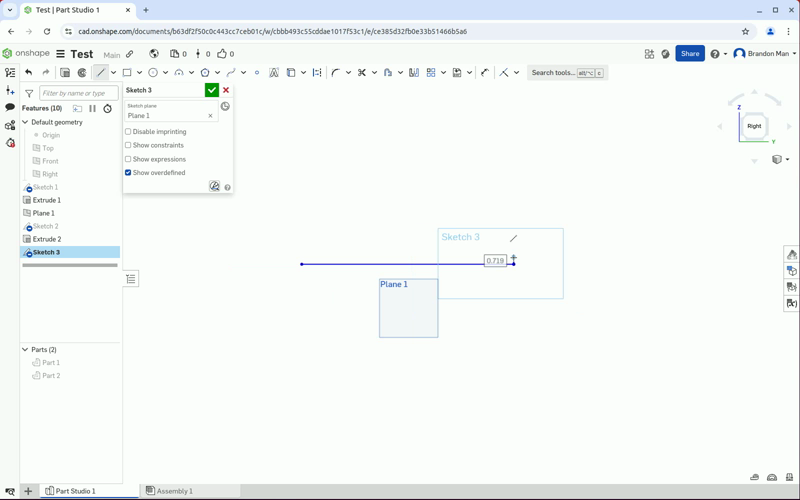
scroll(-6)
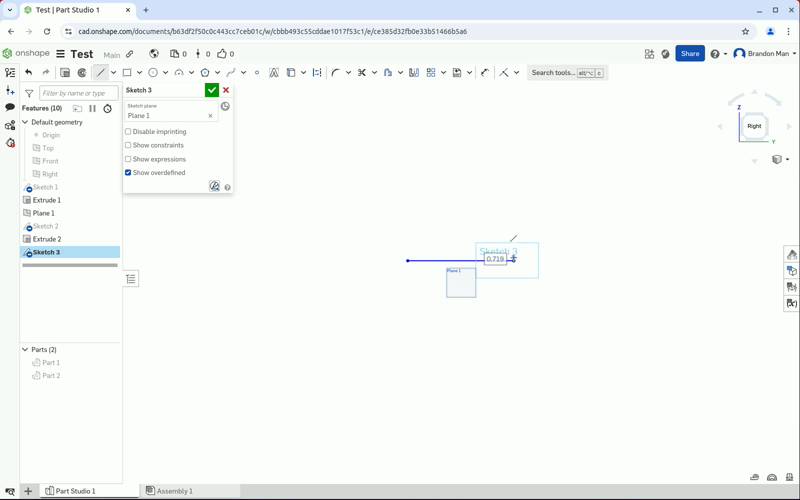
key_up(shift)
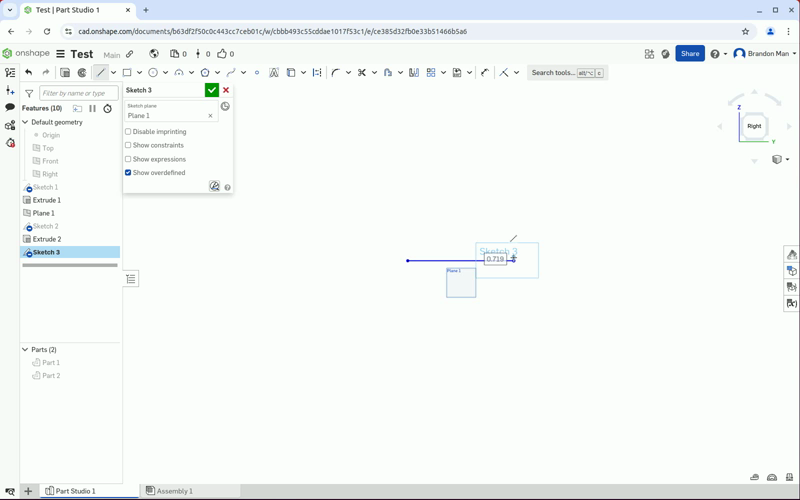
key_down(shift)
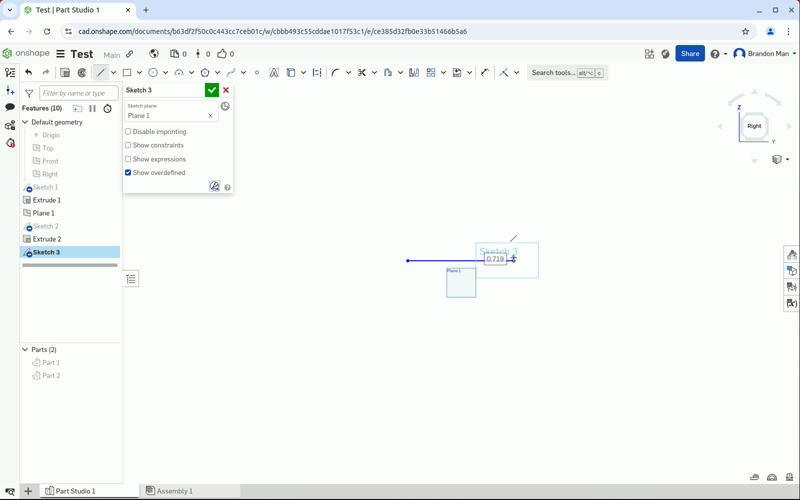
mouse_move(407, 257)
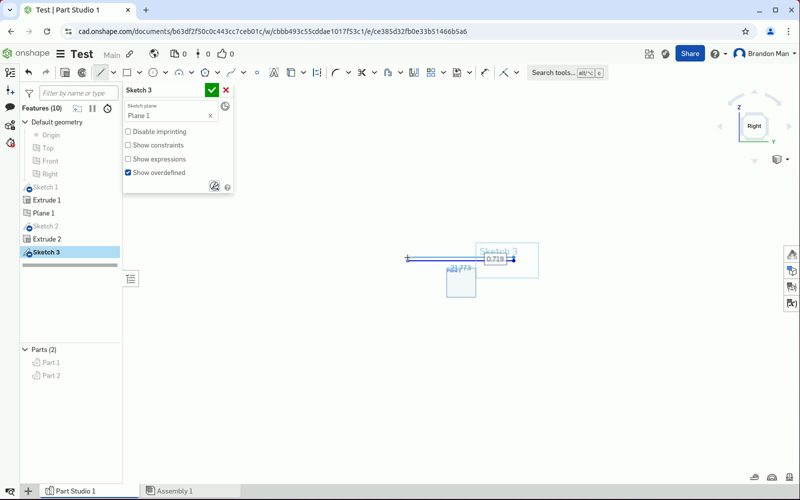
scroll(6)
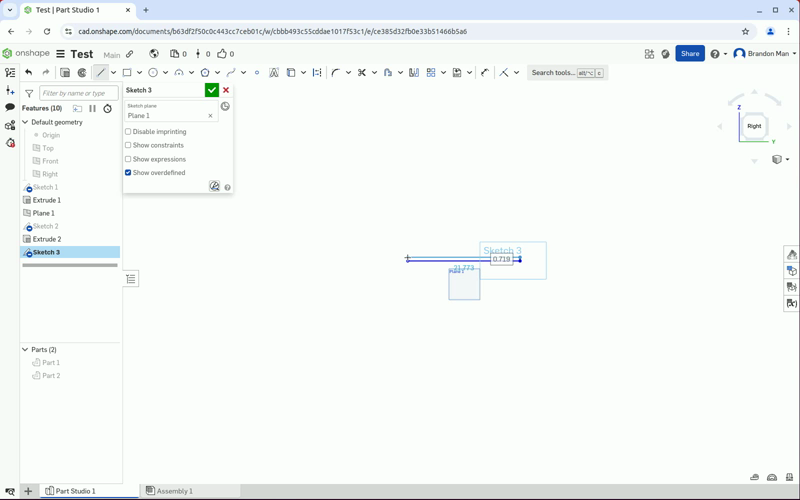
scroll(6)
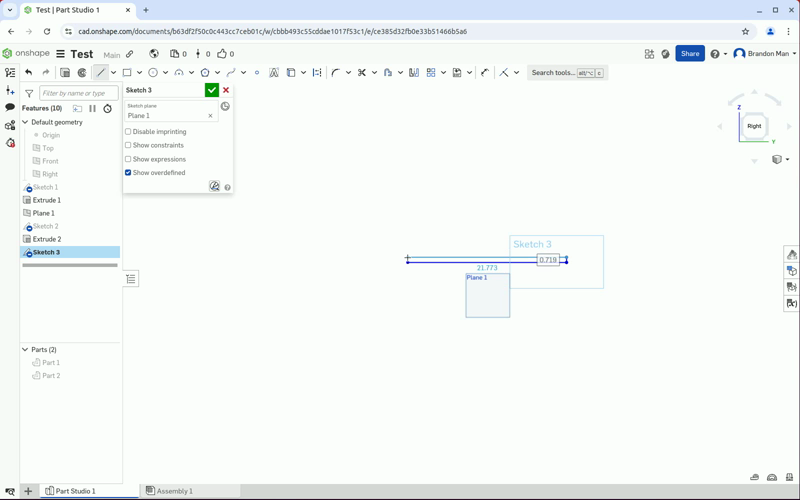
scroll(6)
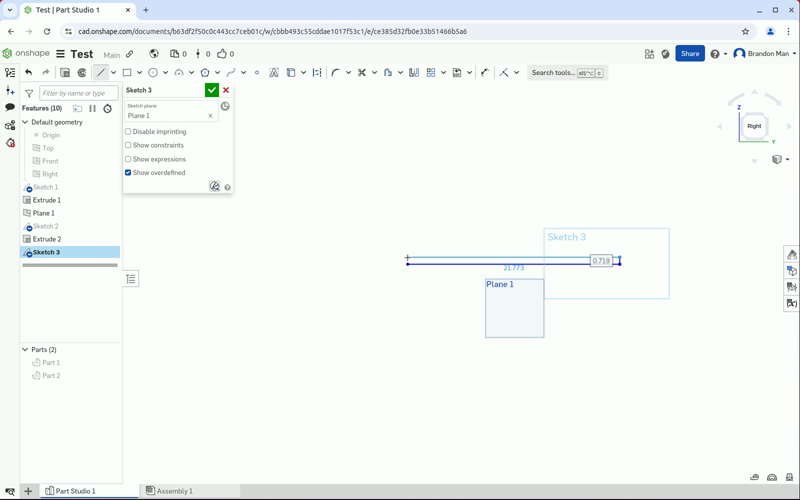
scroll(6)
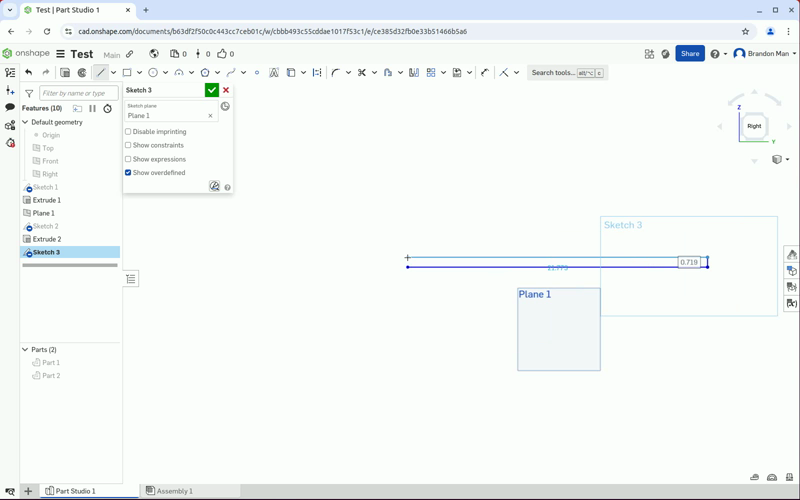
scroll(6)
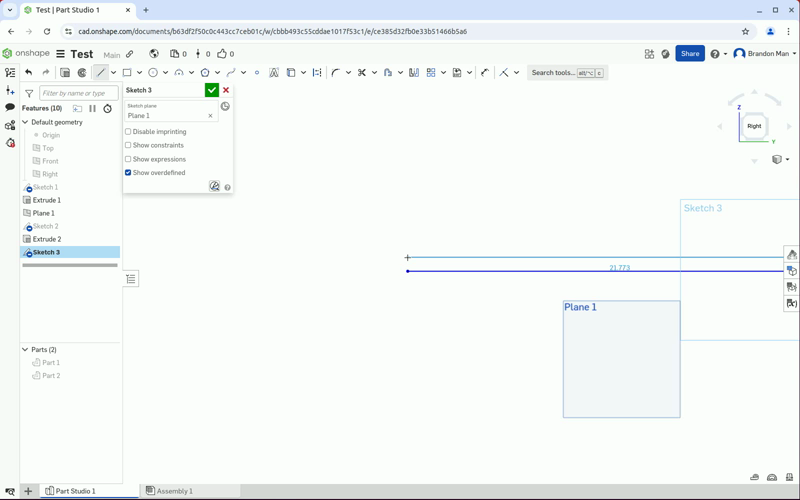
scroll(6)
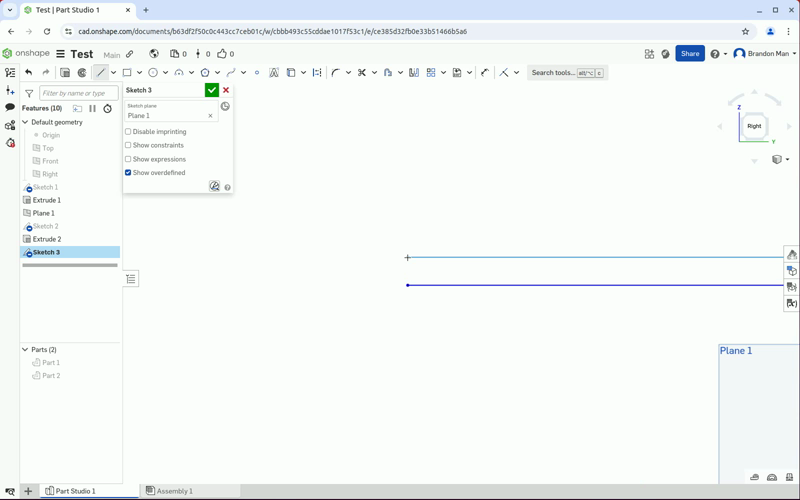
scroll(6)
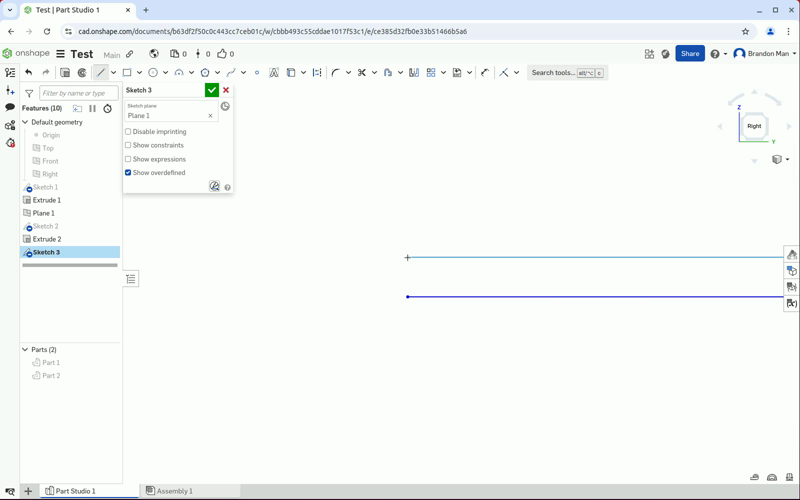
click(407, 257)
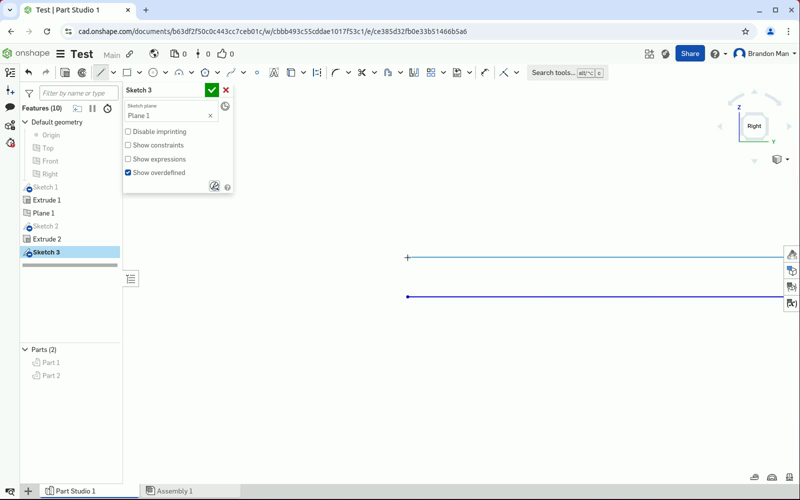
scroll(-6)
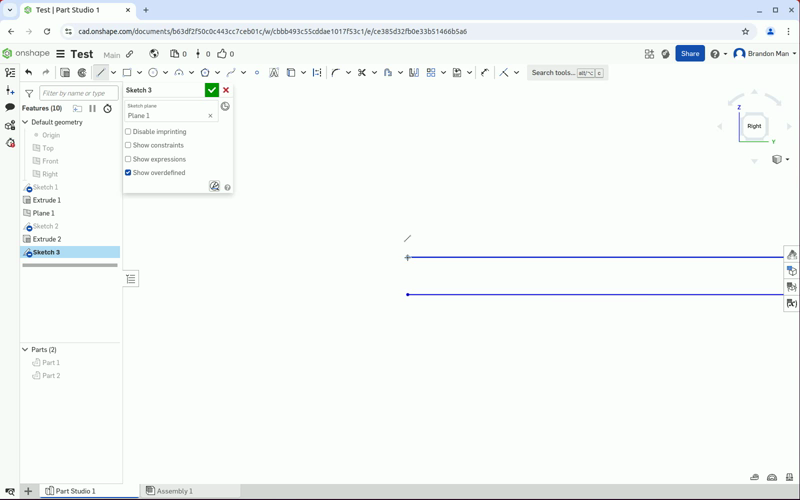
scroll(-6)
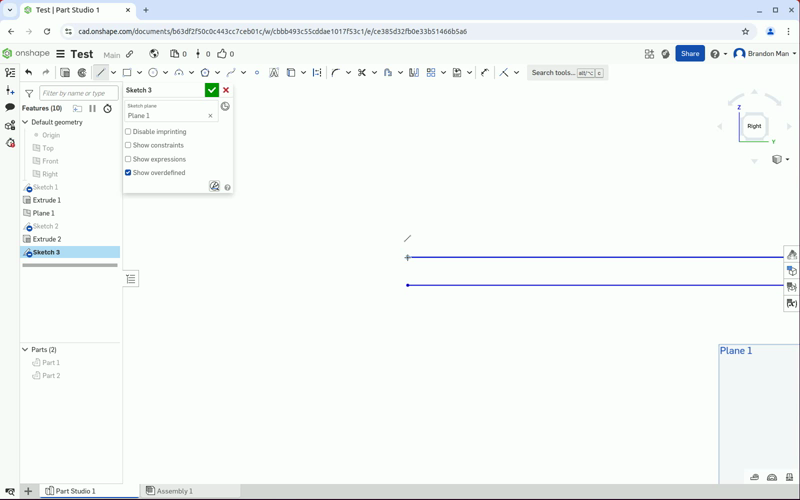
scroll(-6)
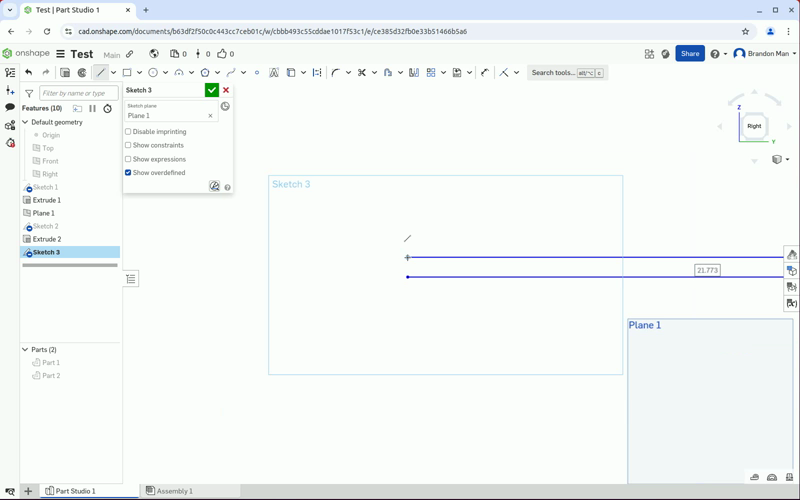
scroll(-6)
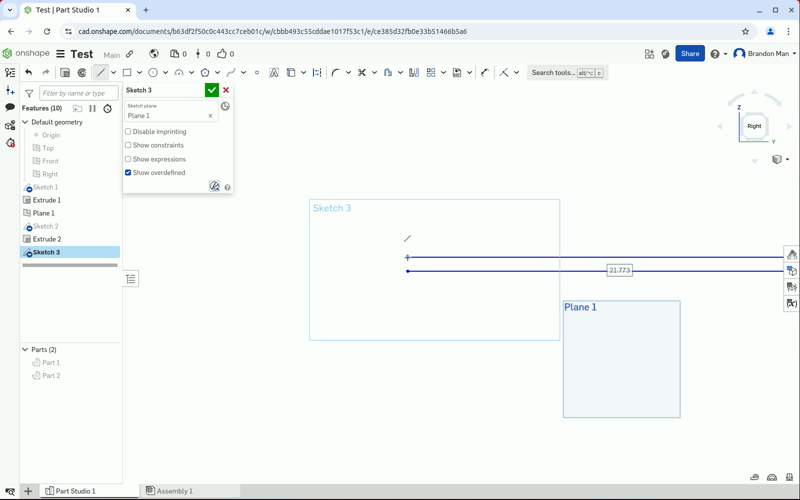
scroll(-6)
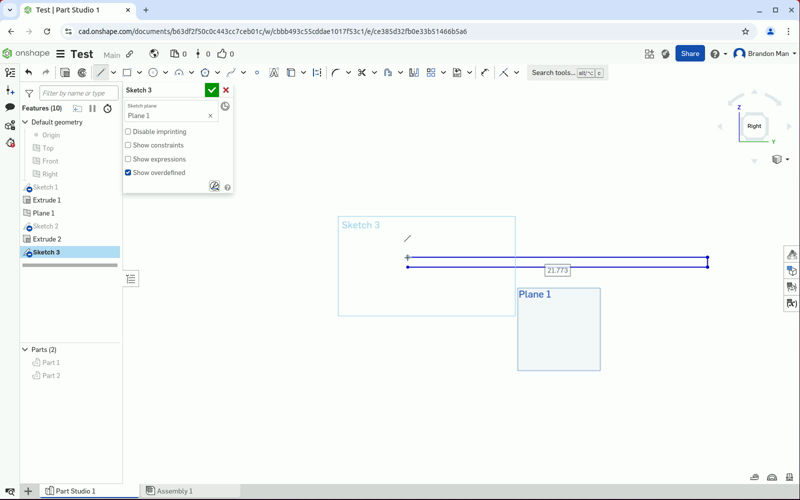
scroll(-6)
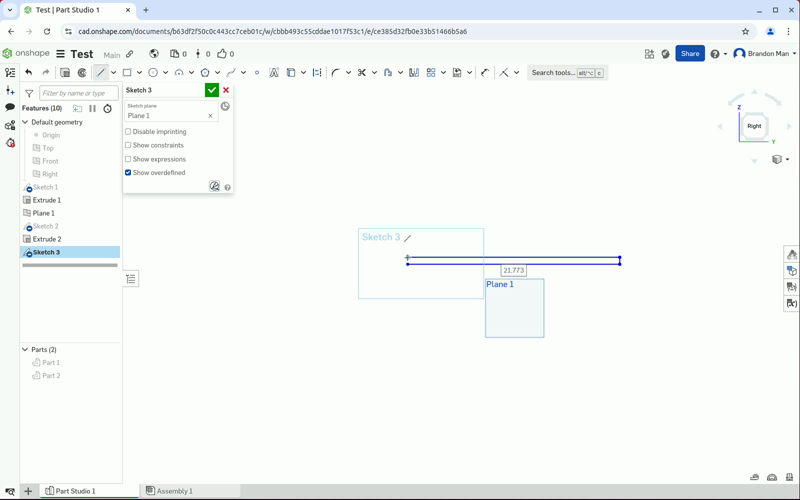
scroll(-6)
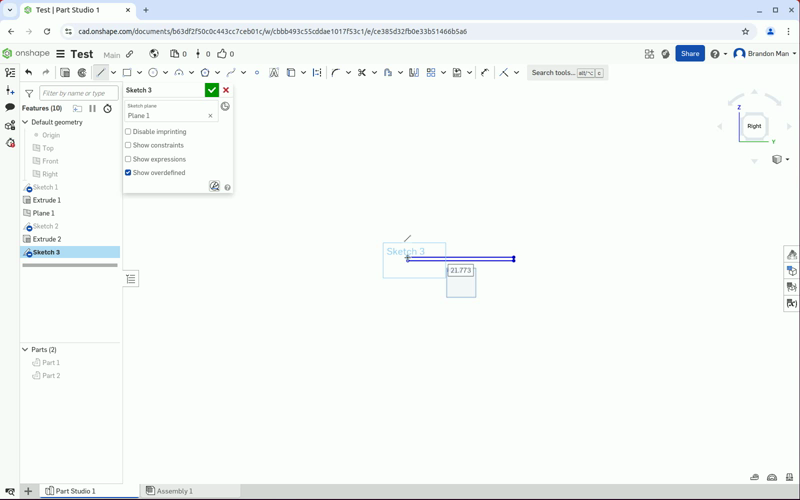
key_up(shift)
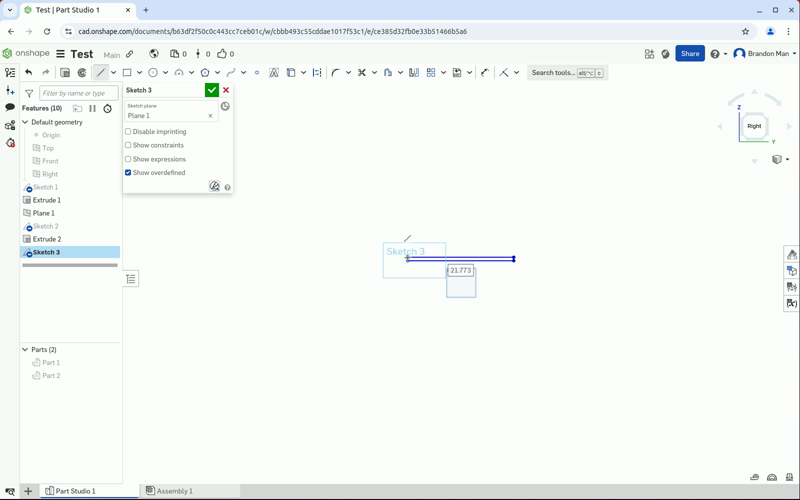
mouse_move(437, 257)
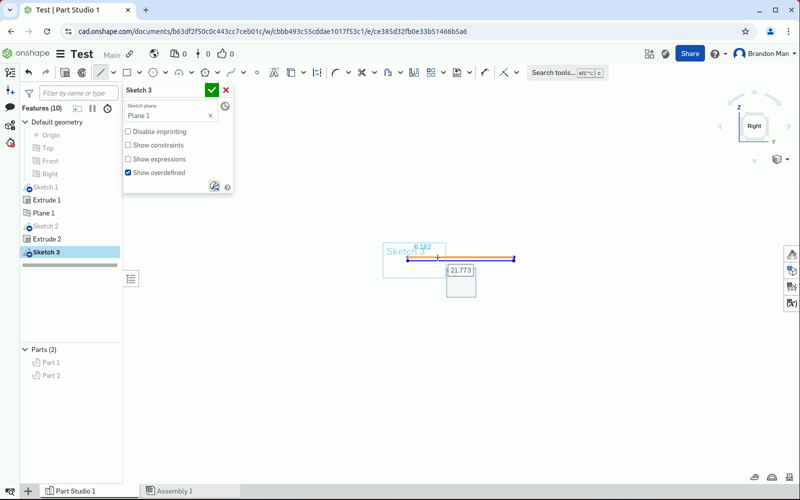
key_down(shift)
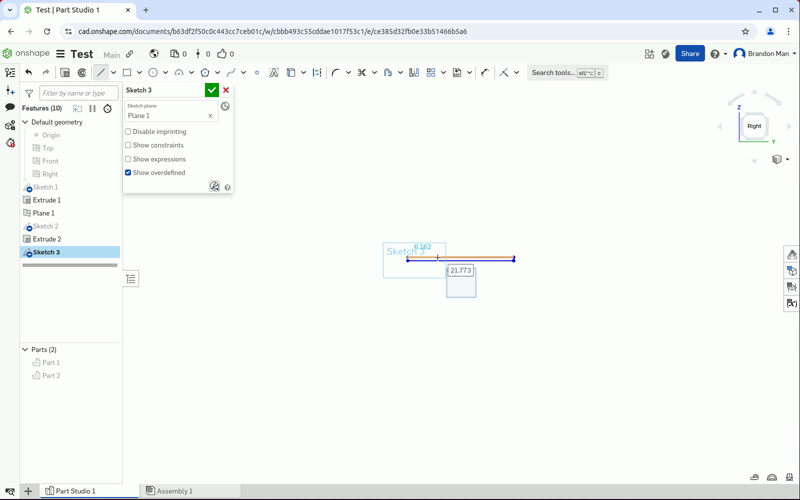
mouse_move(407, 260)
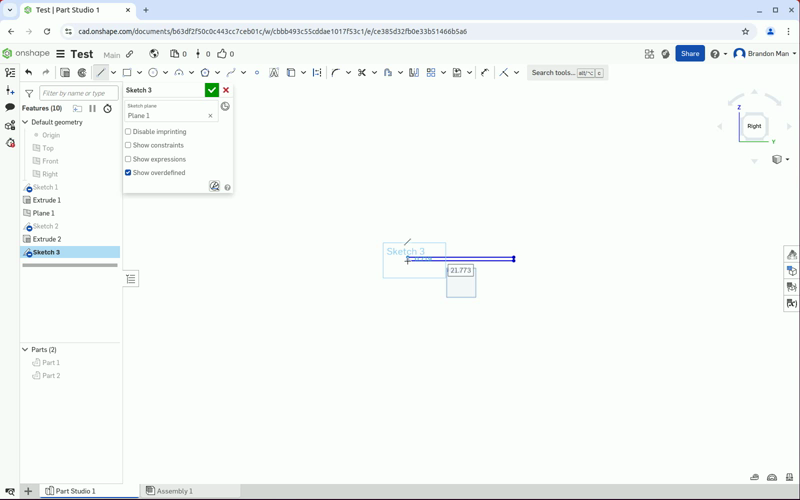
scroll(6)
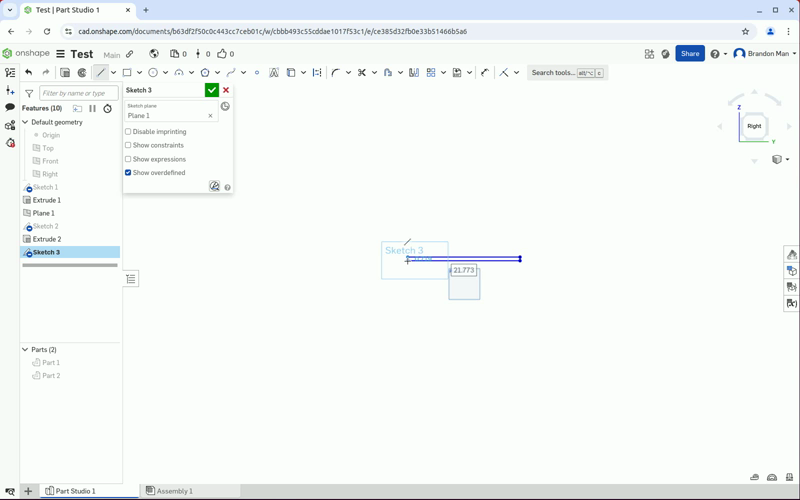
scroll(6)
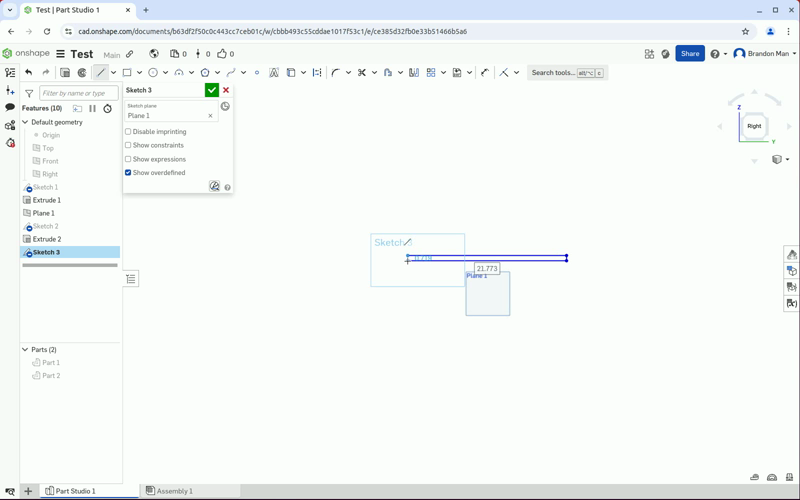
scroll(6)
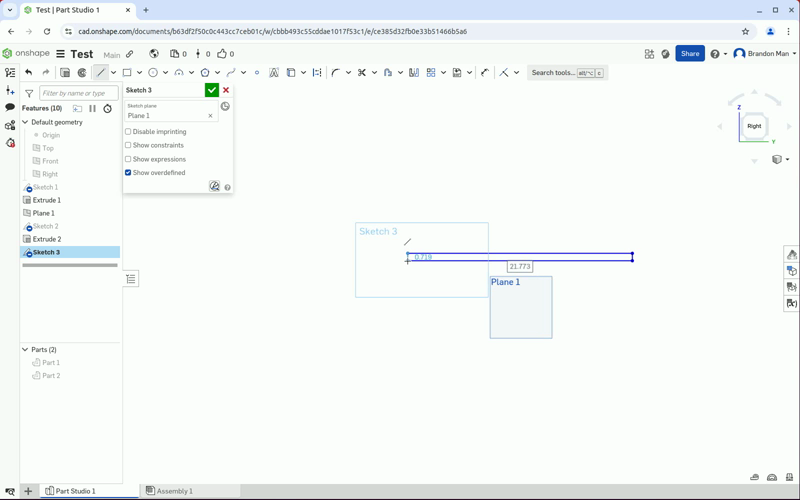
scroll(6)
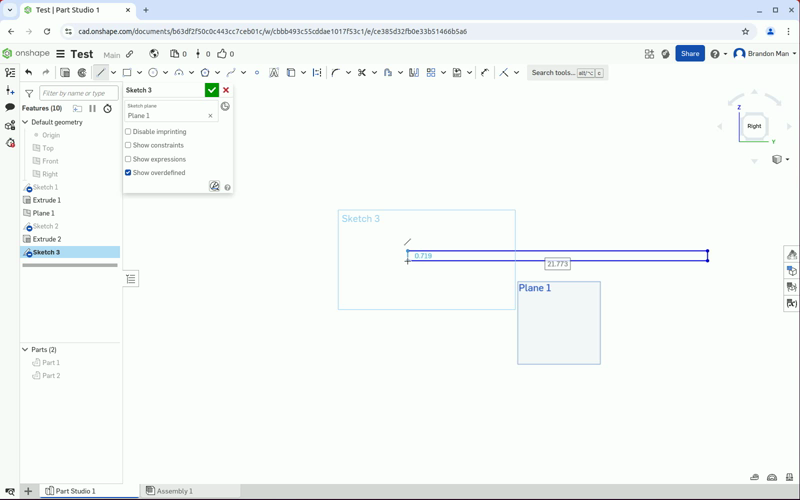
scroll(6)
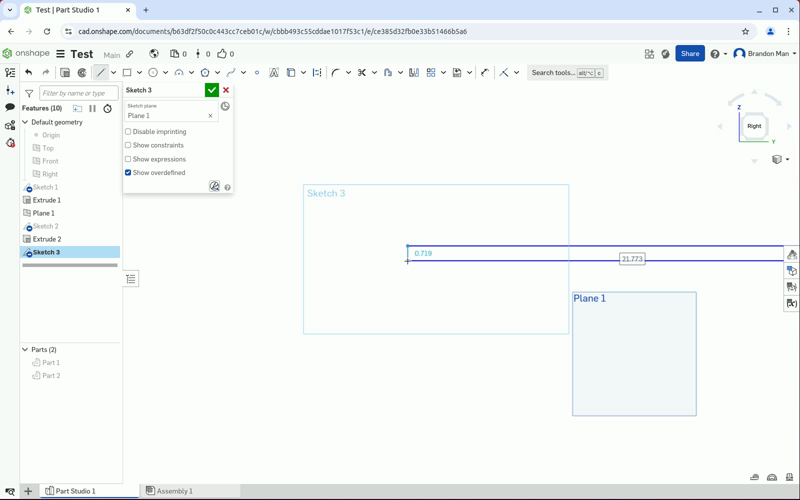
scroll(6)
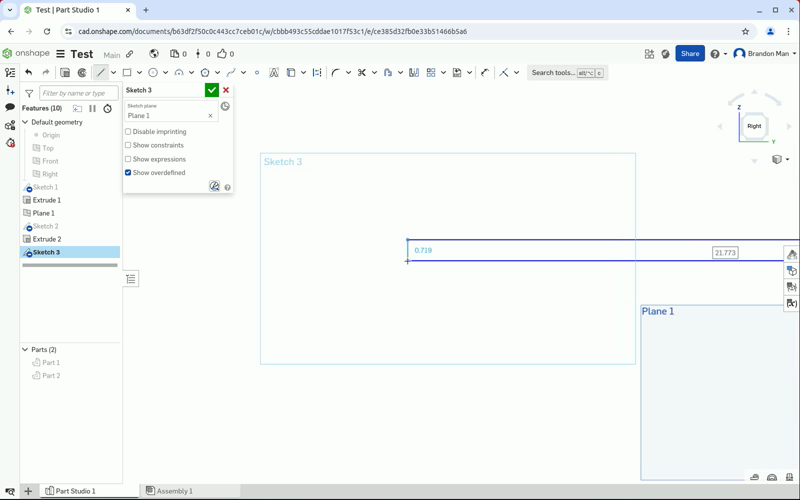
scroll(6)
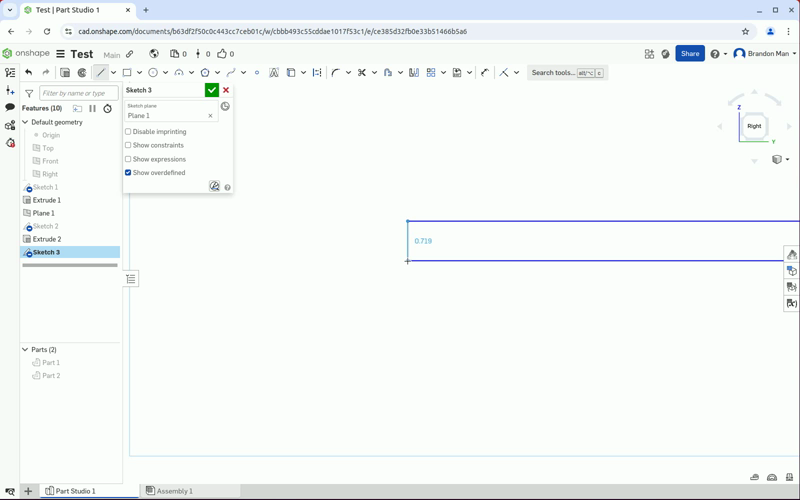
key_up(shift)
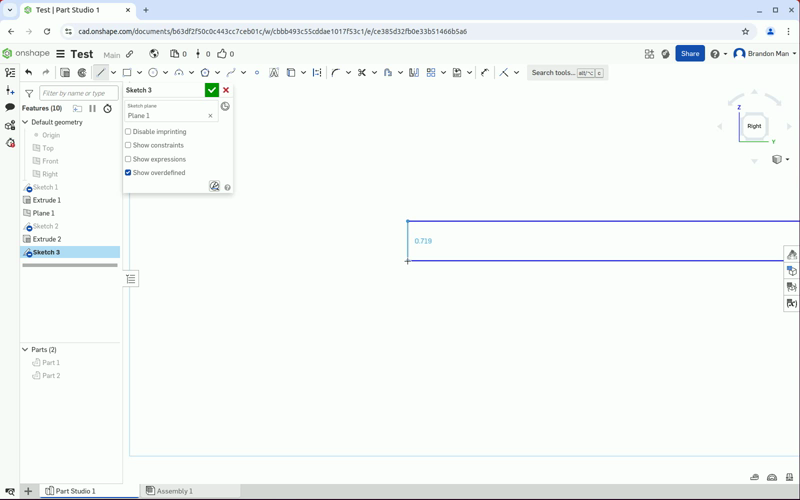
click(407, 260)
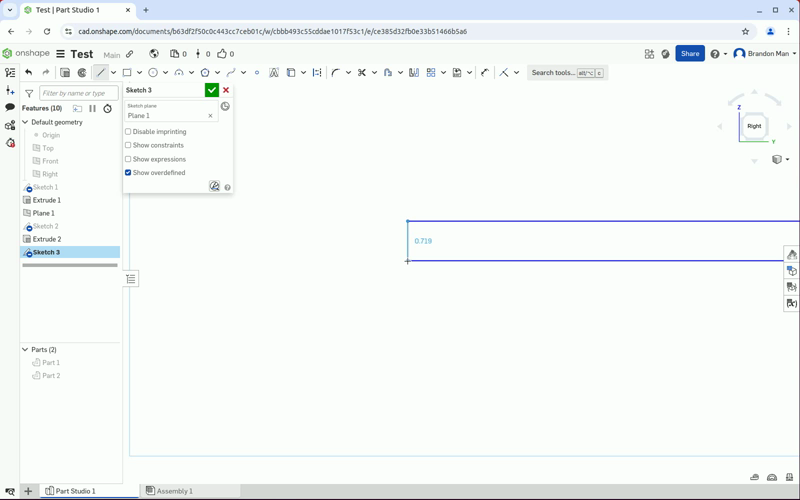
scroll(-6)
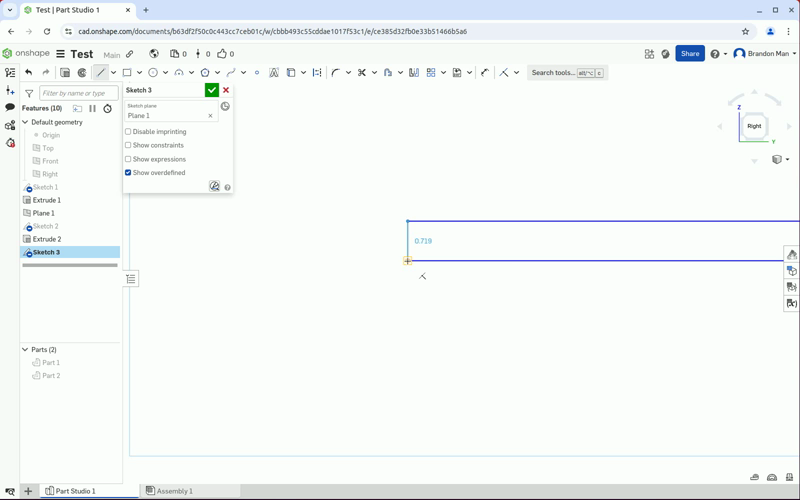
scroll(-6)
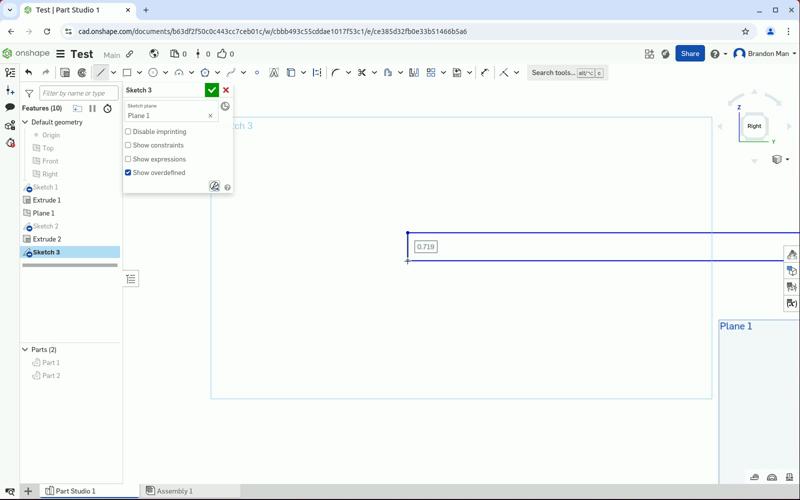
scroll(-6)
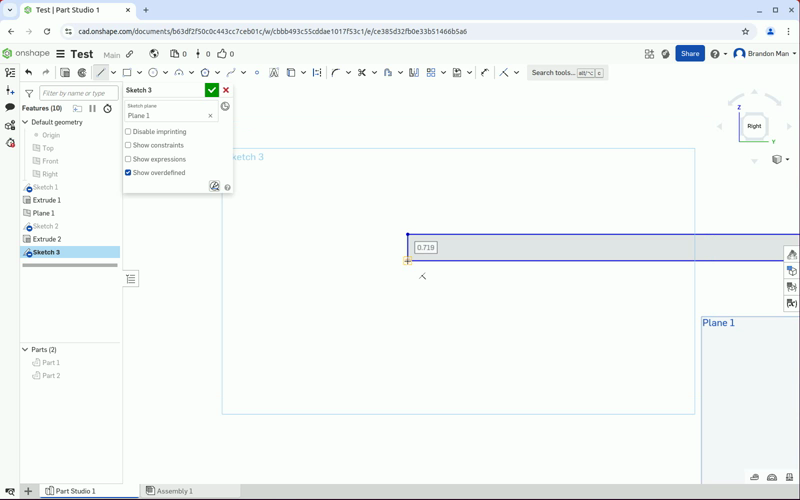
scroll(-6)
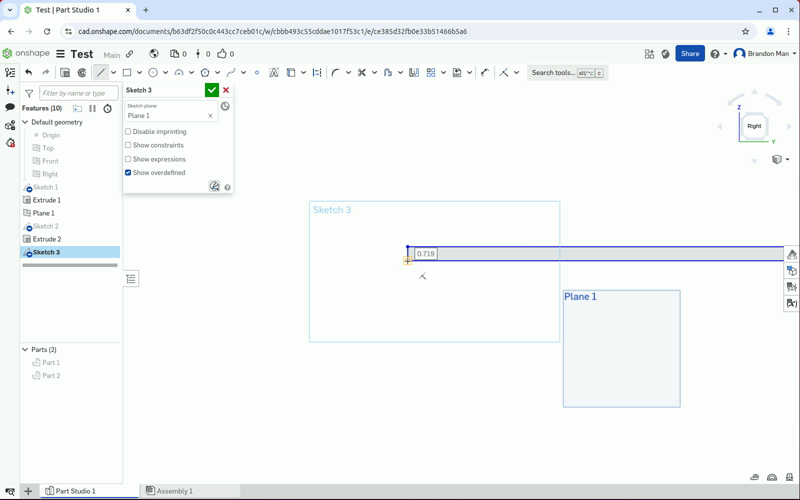
scroll(-6)
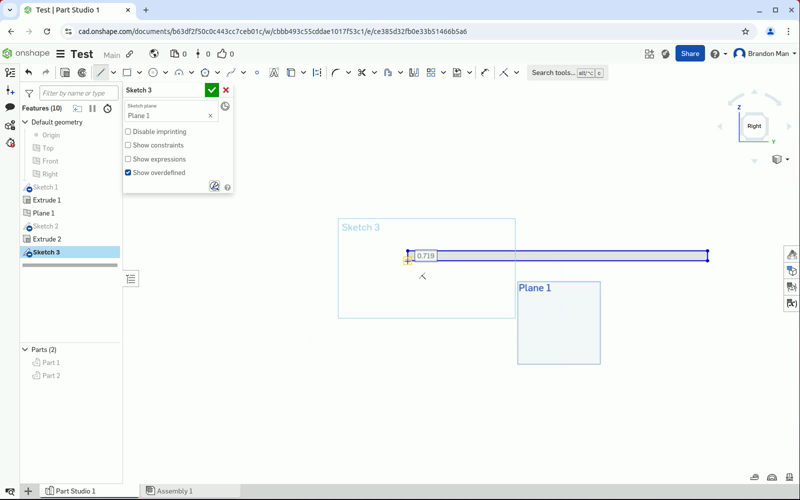
scroll(-6)
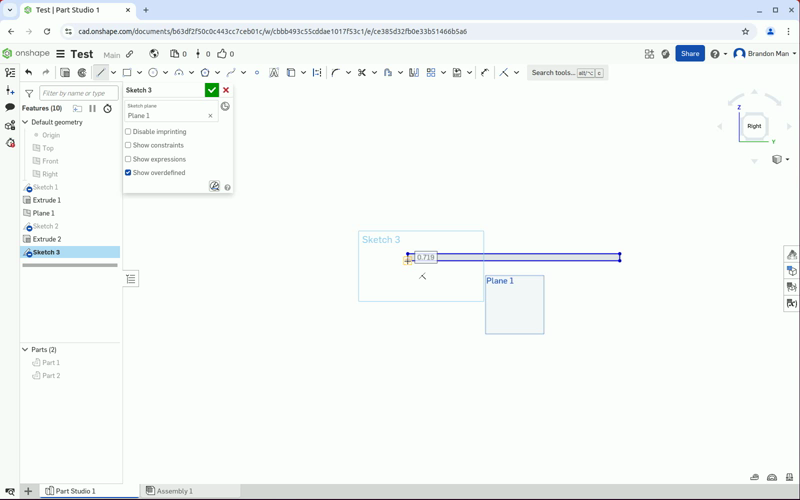
scroll(-6)
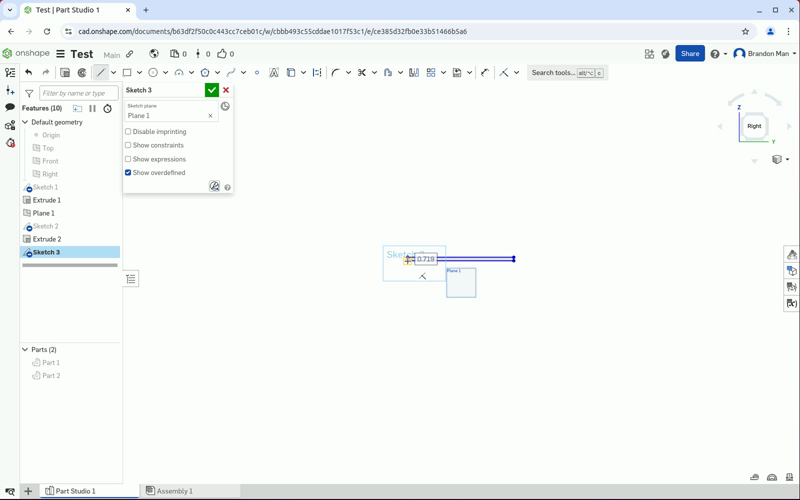
key(esc)
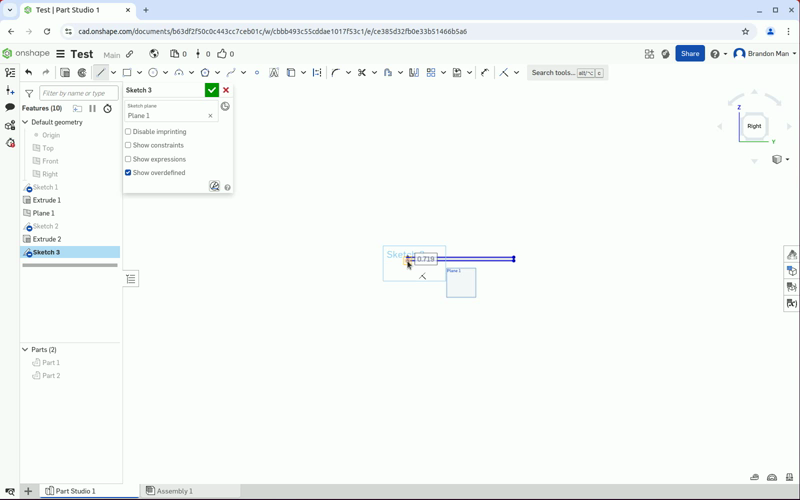
mouse_move(479, 257)
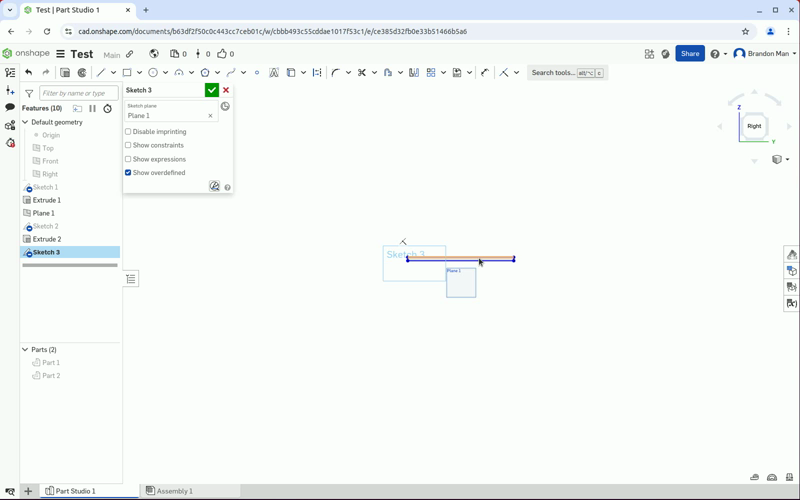
scroll(6)
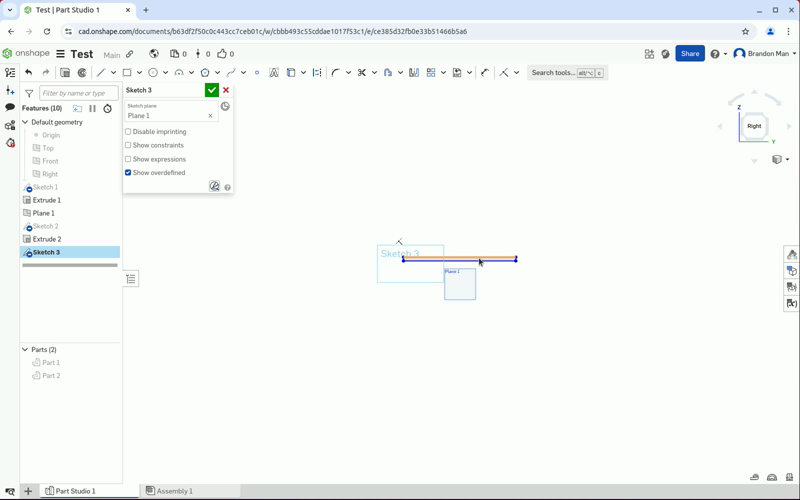
scroll(6)
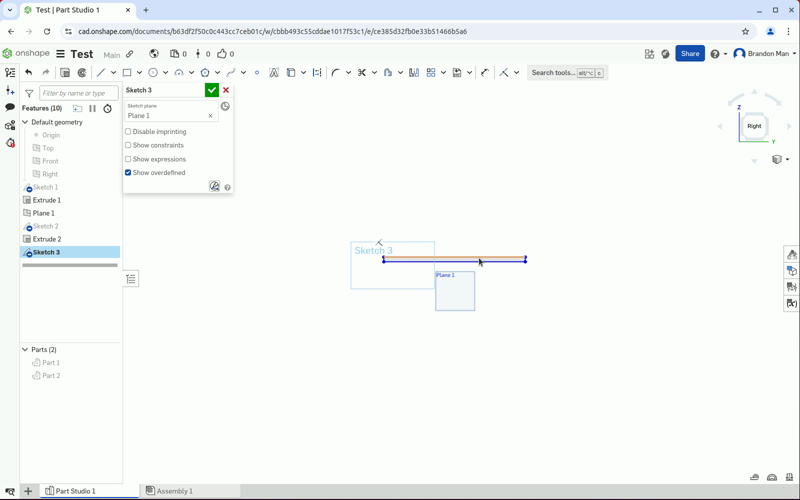
scroll(6)
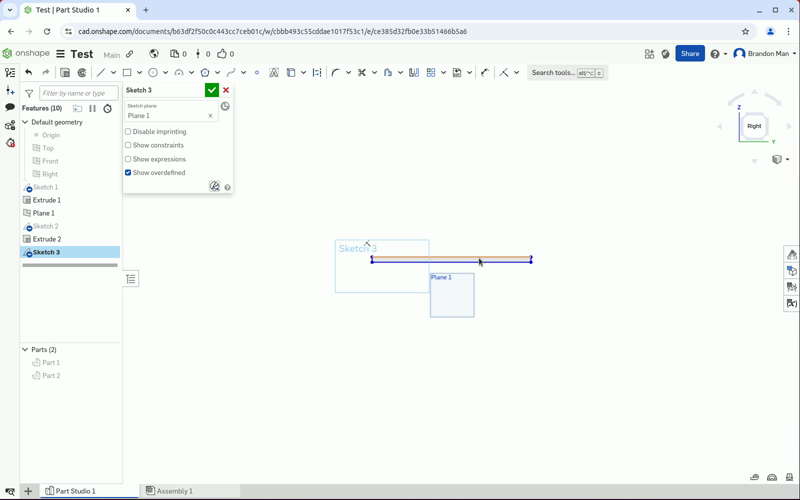
scroll(6)
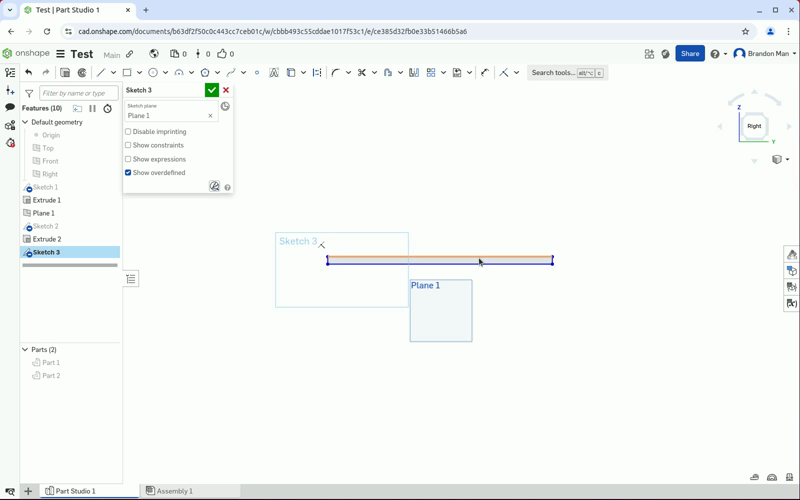
scroll(6)
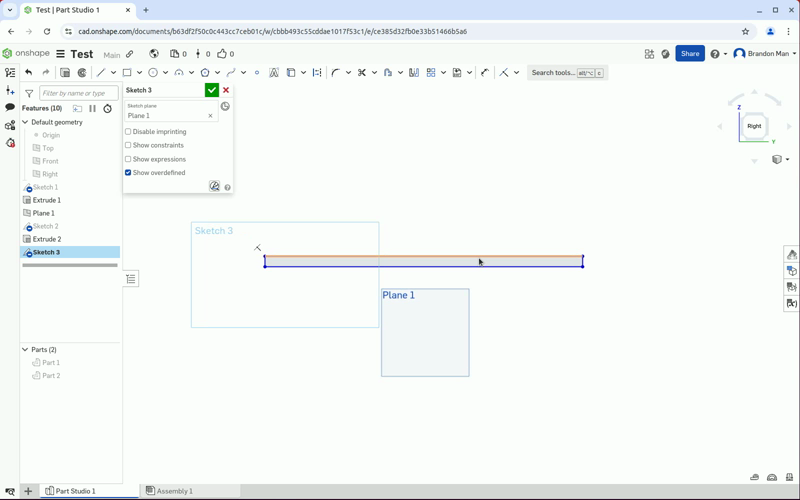
scroll(6)
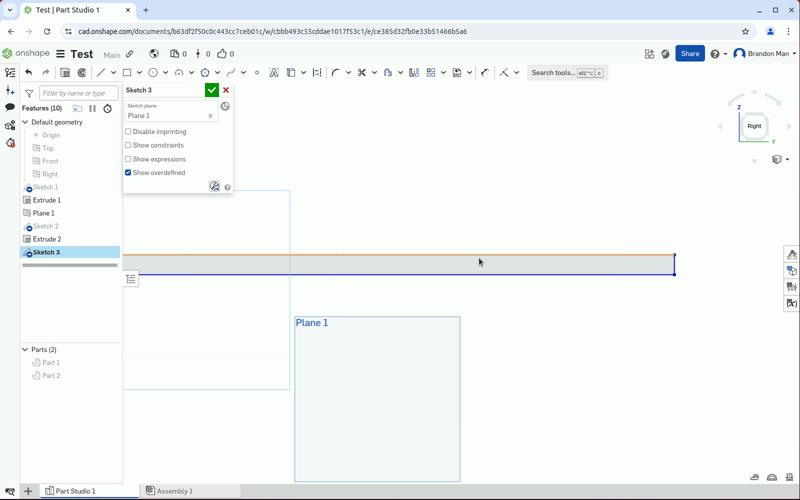
scroll(6)
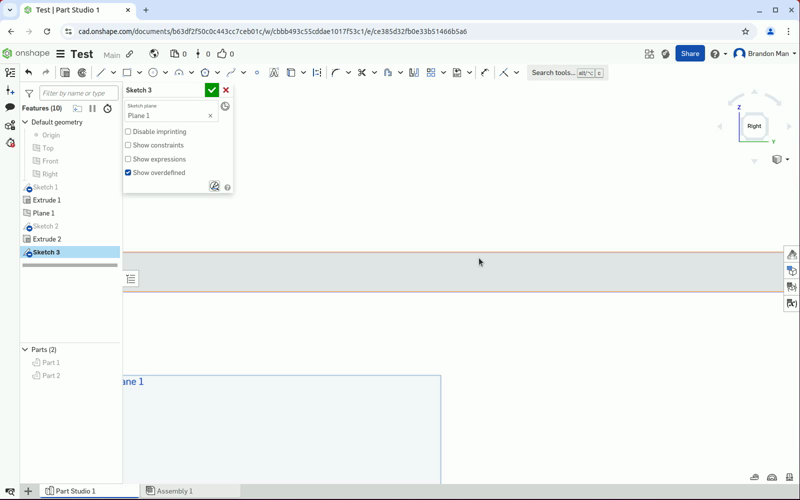
click(479, 257)
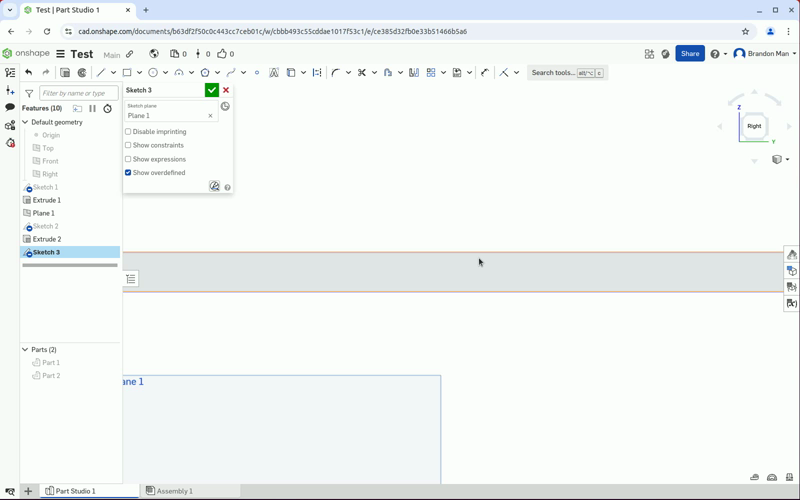
scroll(-6)
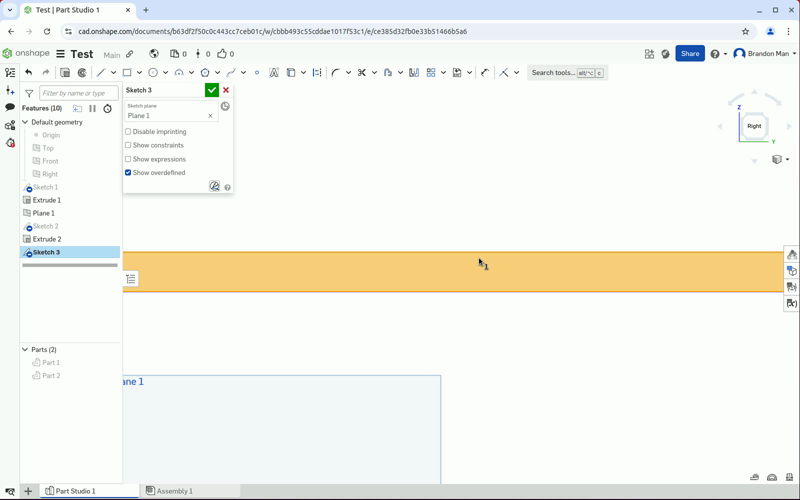
scroll(-6)
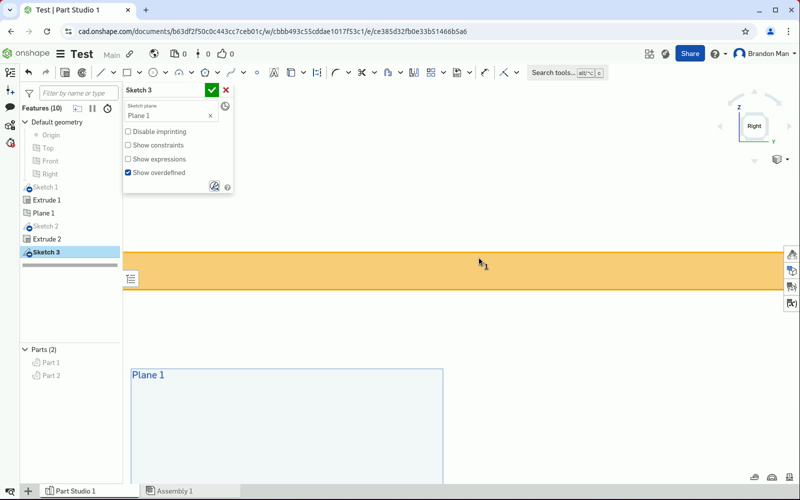
scroll(-6)
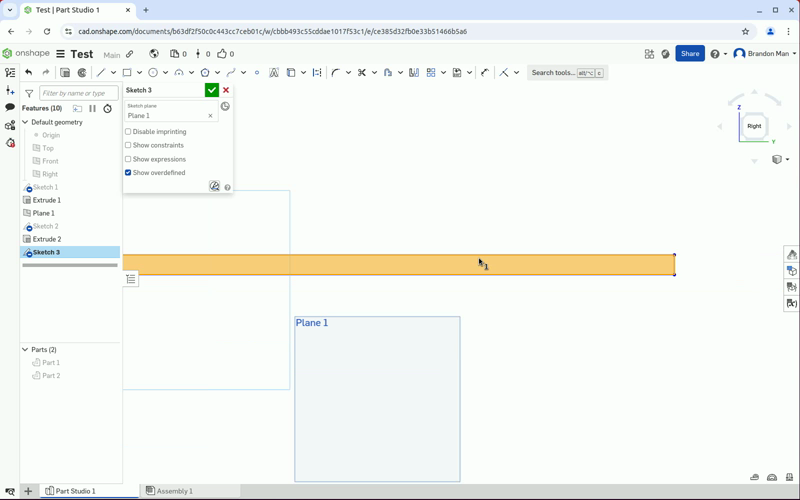
scroll(-6)
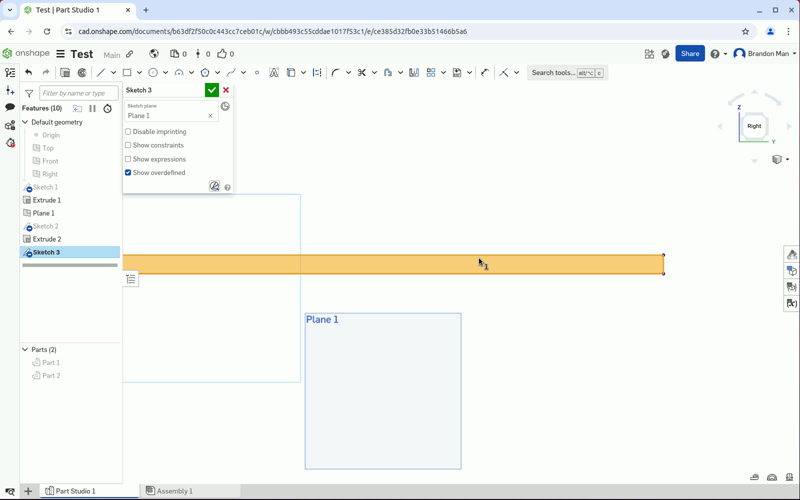
scroll(-6)
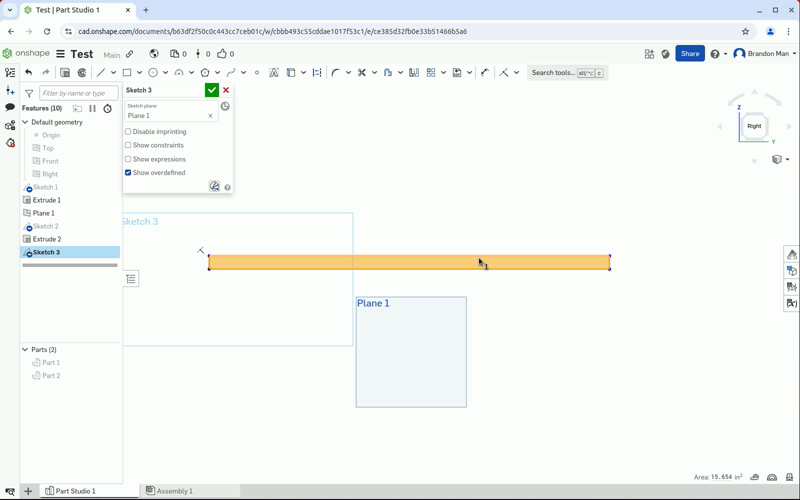
scroll(-6)
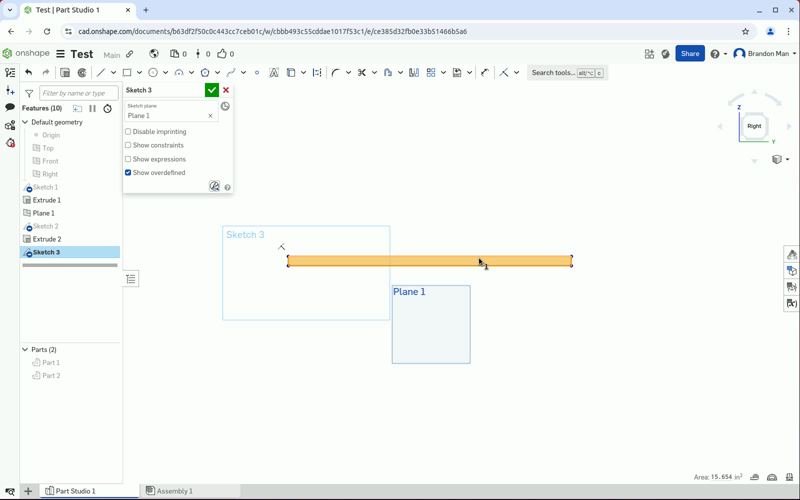
scroll(-6)
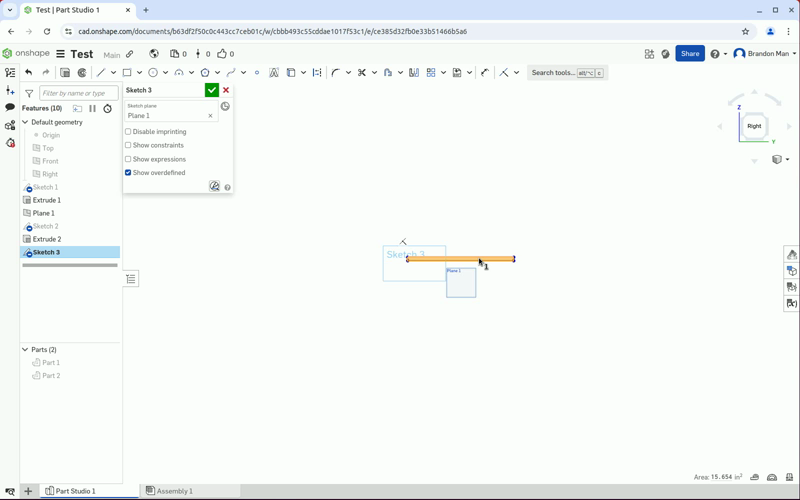
mouse_move(73, 352)
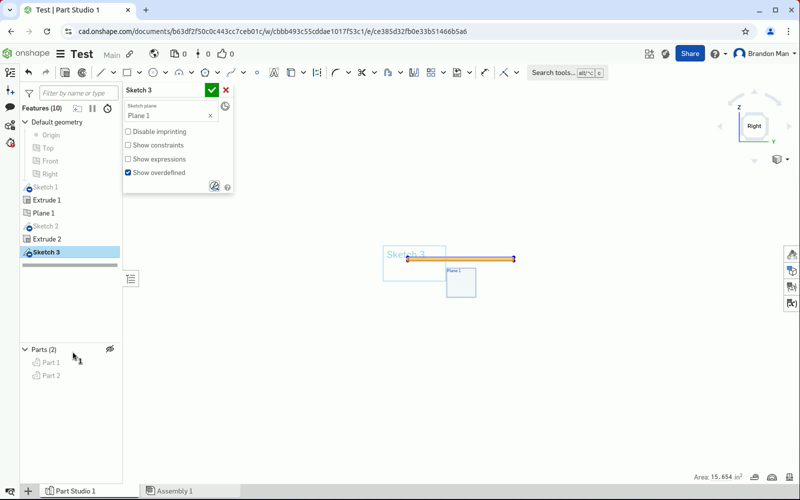
key(shift+y)
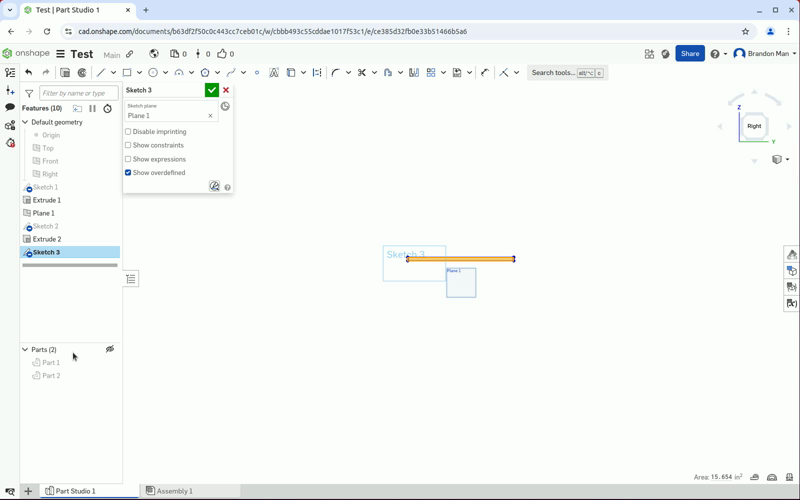
key(shift+e)
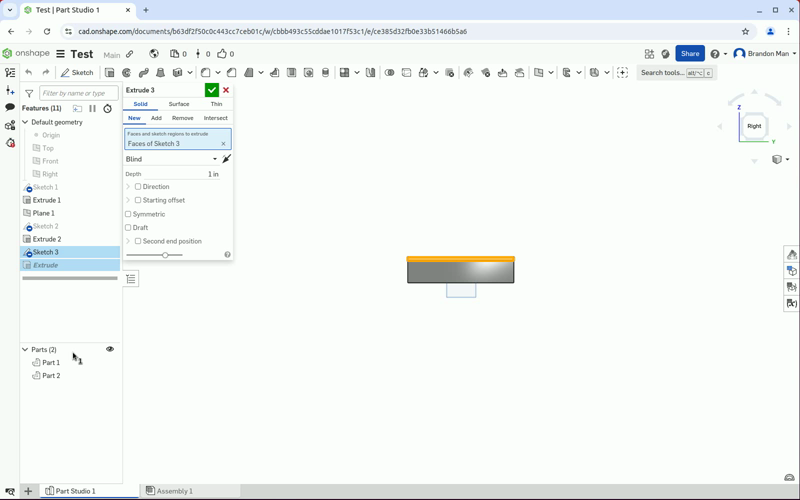
mouse_move(143, 106)
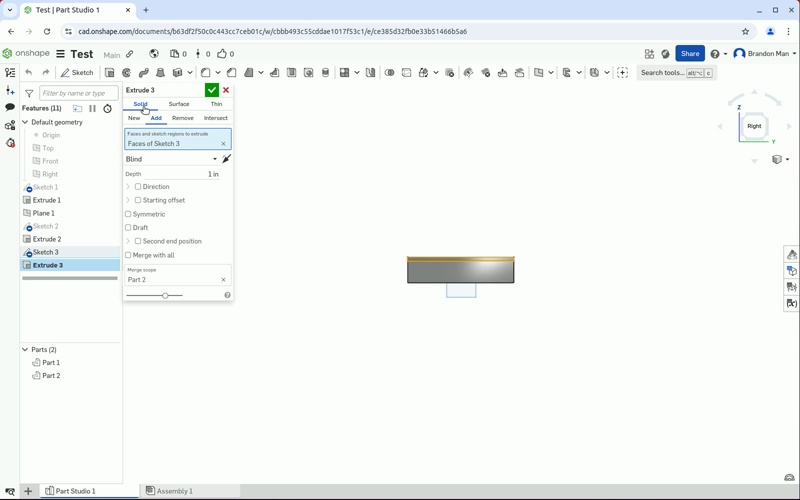
click(143, 106)
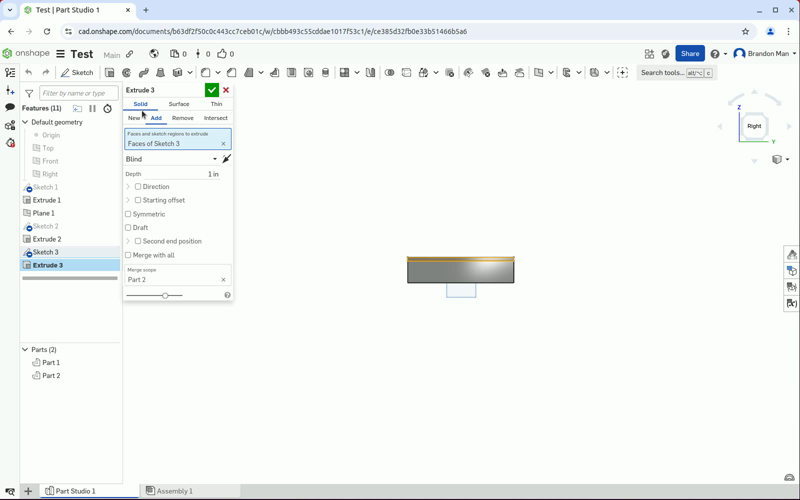
mouse_move(137, 120)
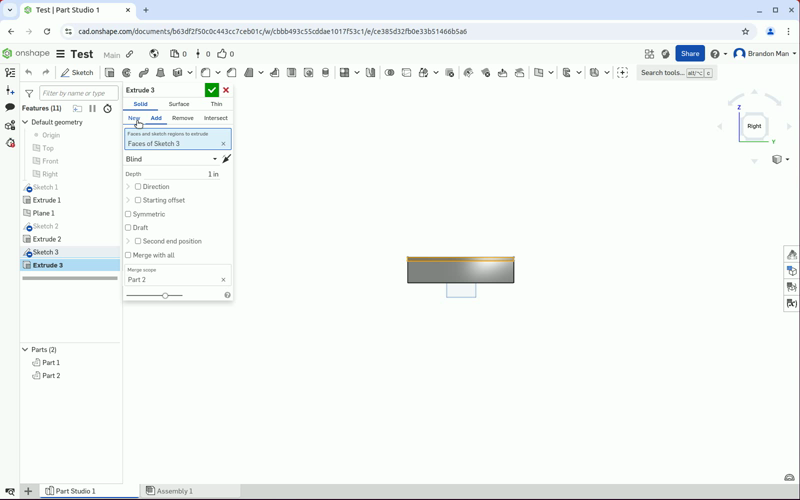
click(137, 120)
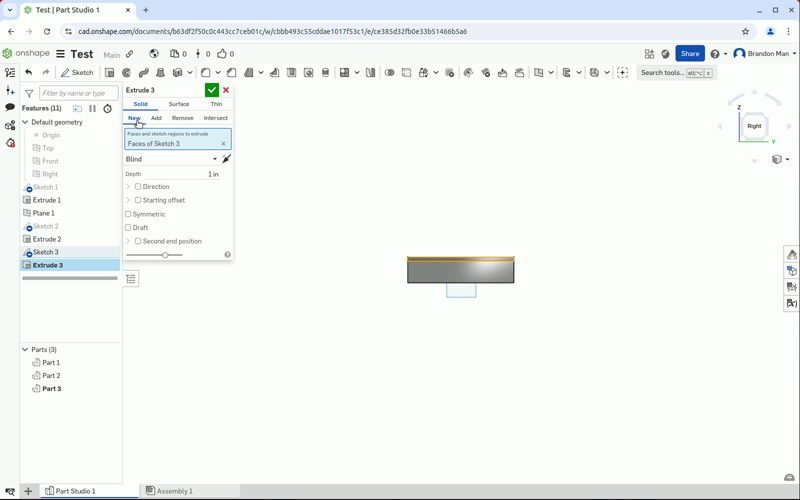
key(tab, 4)
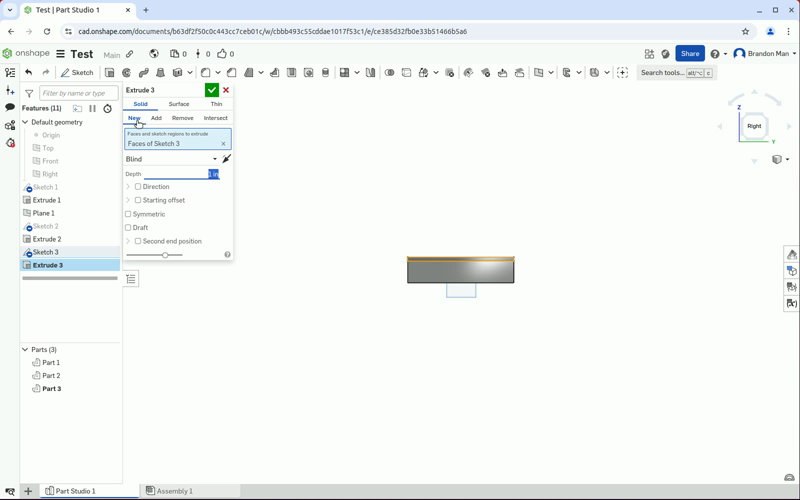
text(0.722)
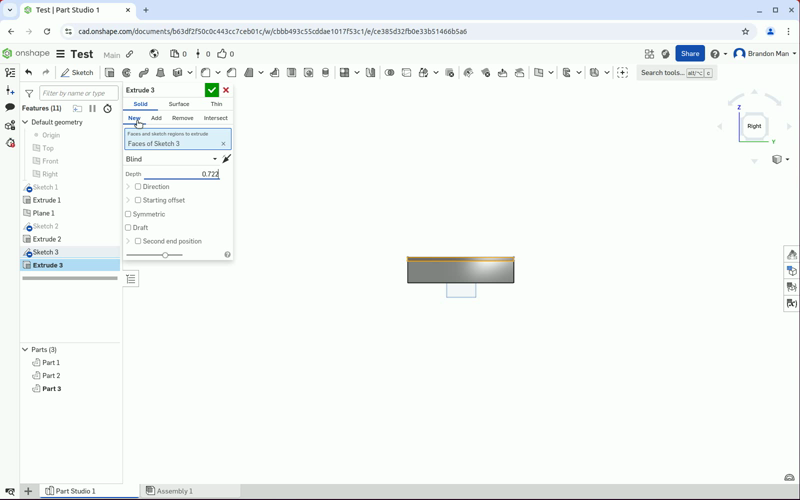
key(enter)
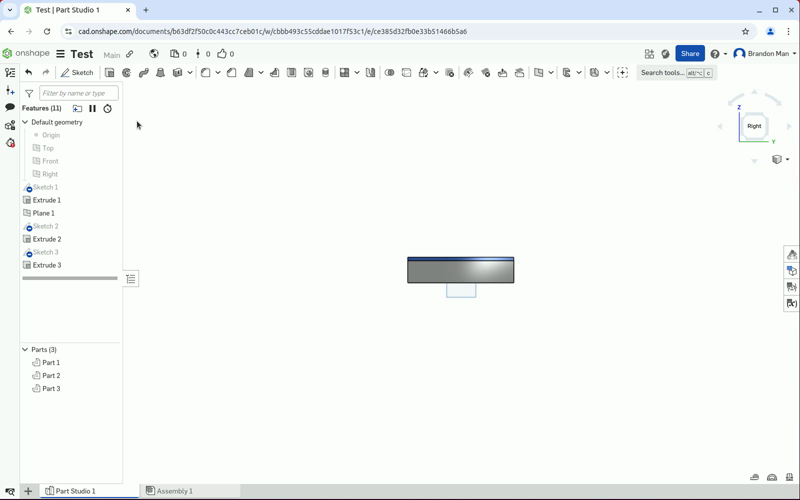
key(shift+h)
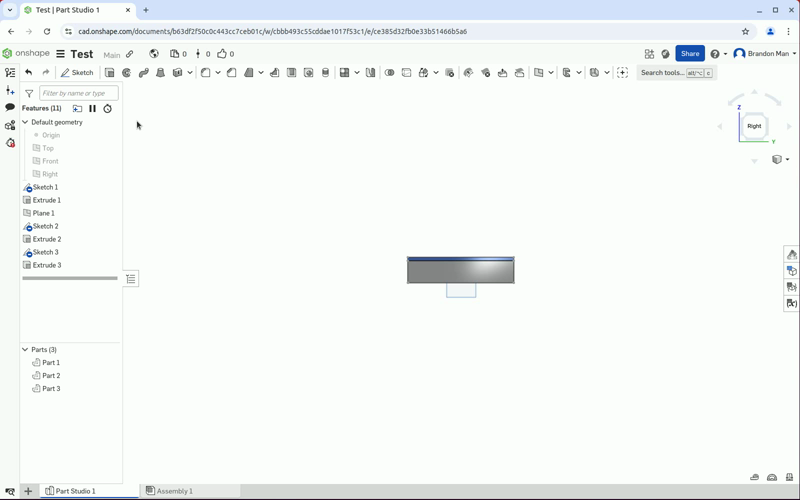
key(shift+h)
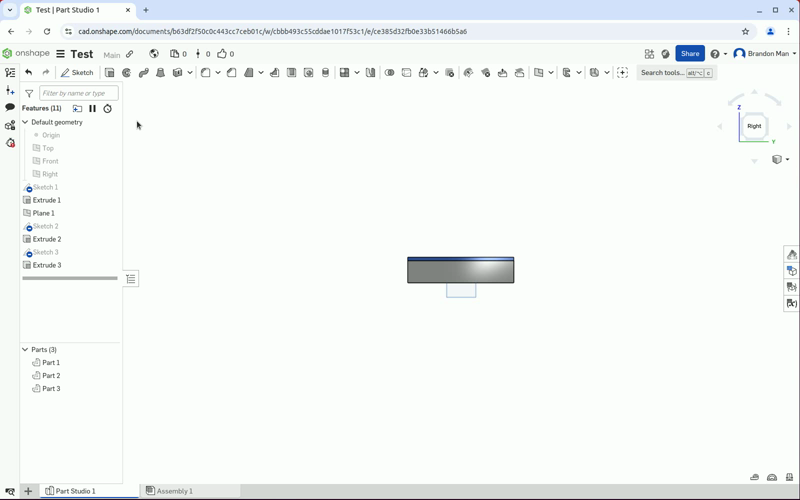
mouse_move(73, 189)
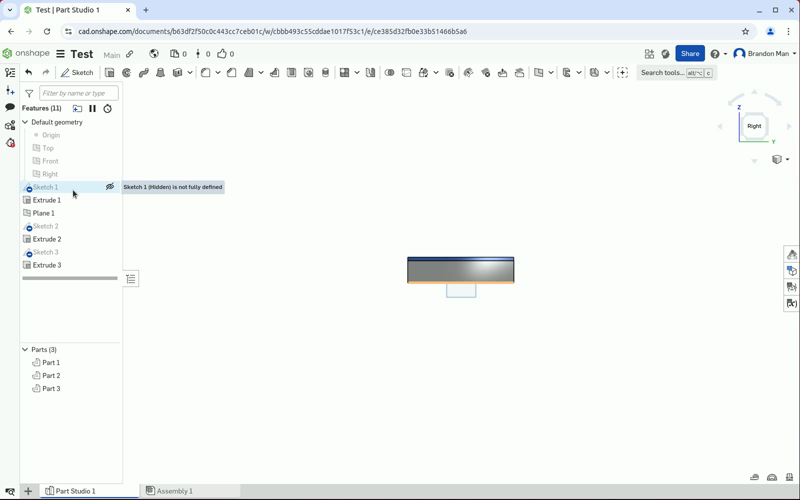
click(73, 189)
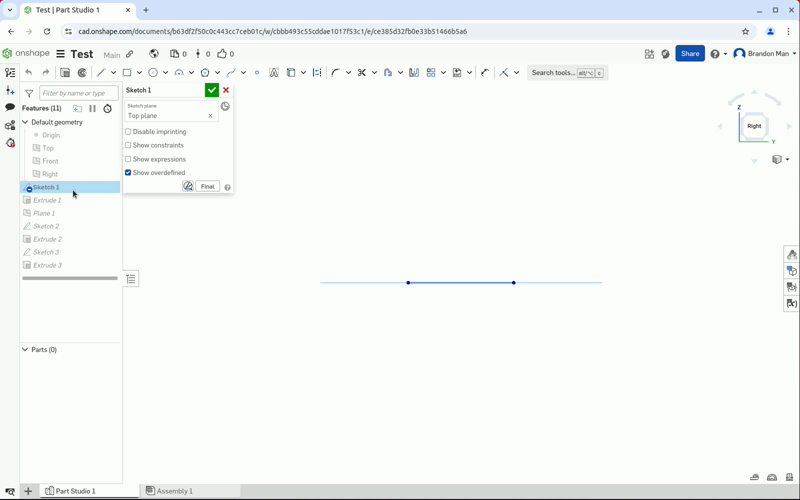
mouse_move(229, 92)
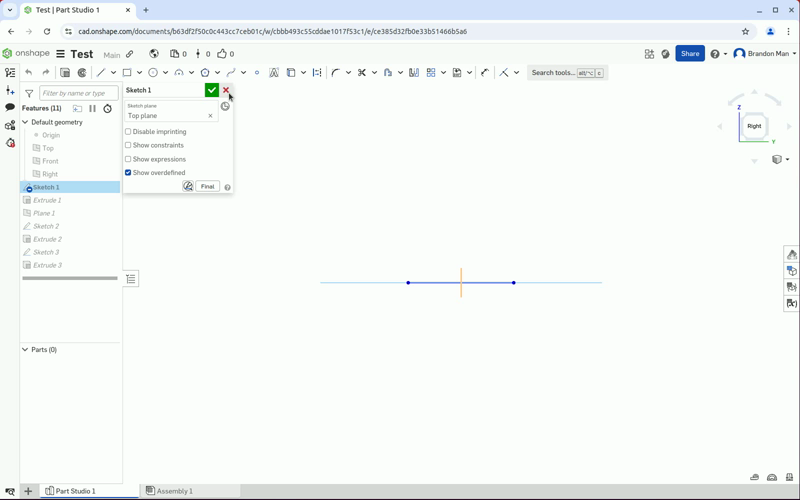
click(229, 92)
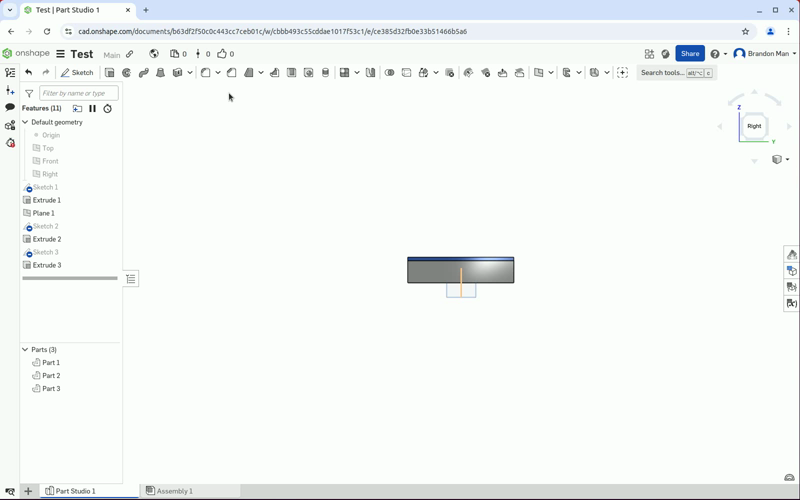
mouse_move(73, 352)
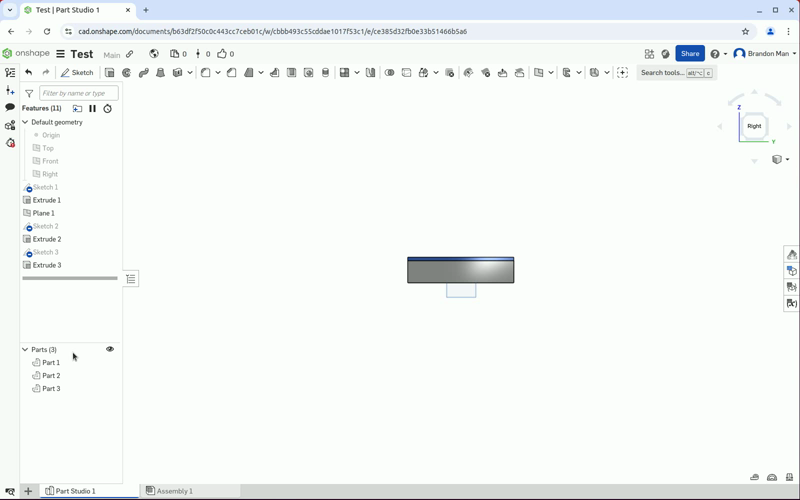
key(y)
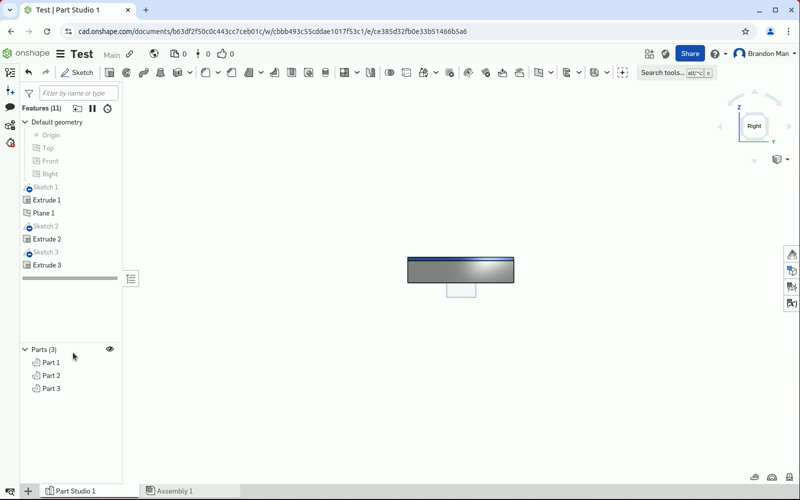
key(shift+p)
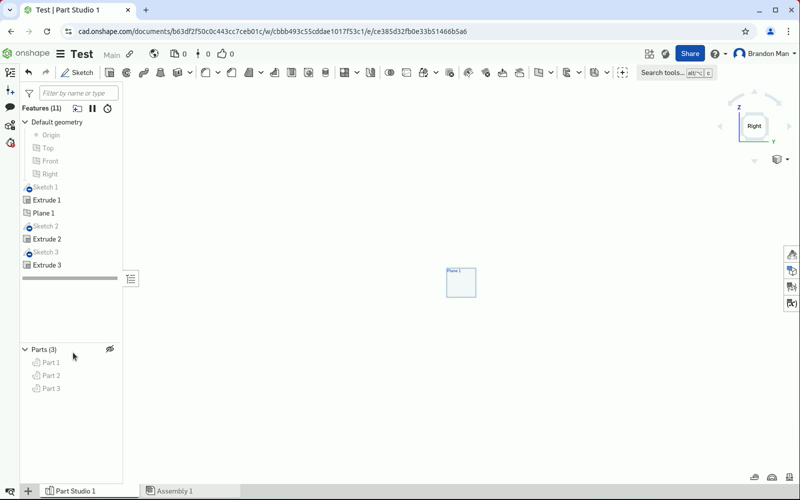
key(space)
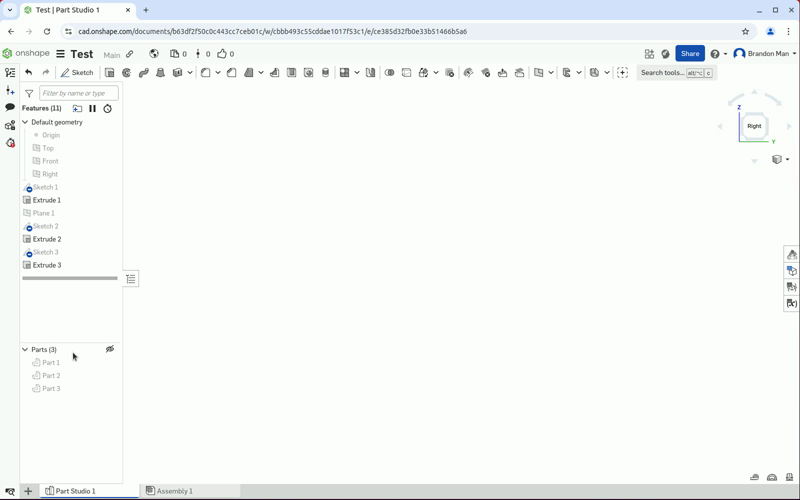
key_down(shift)
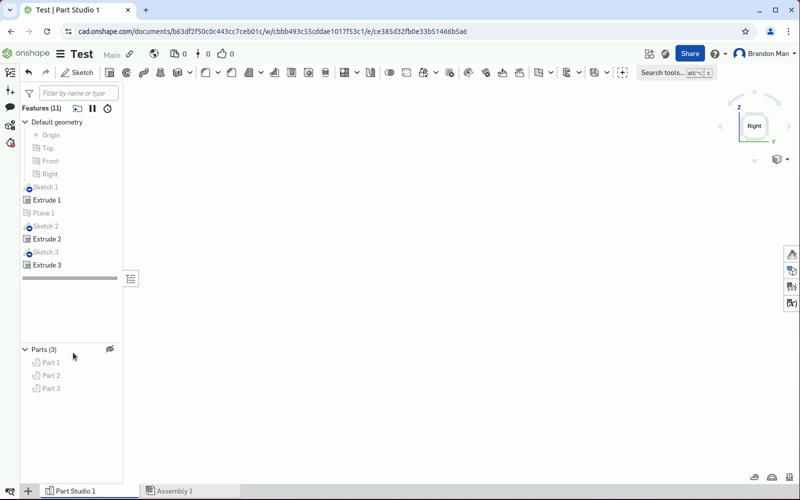
key(right)
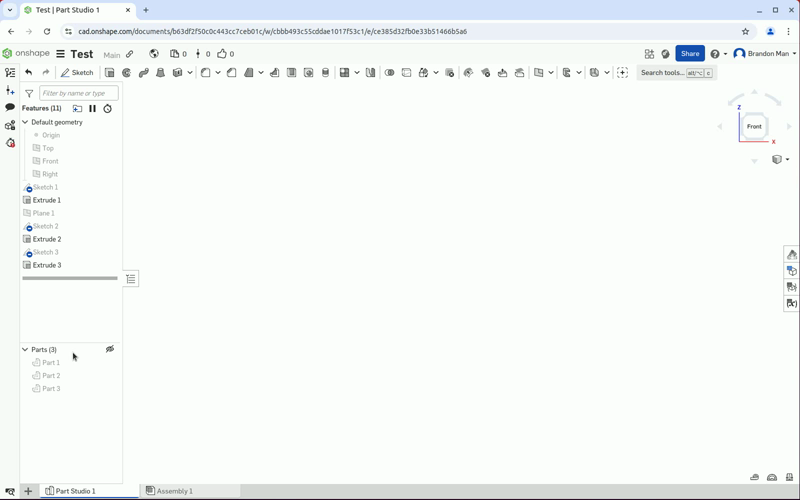
key_up(shift)
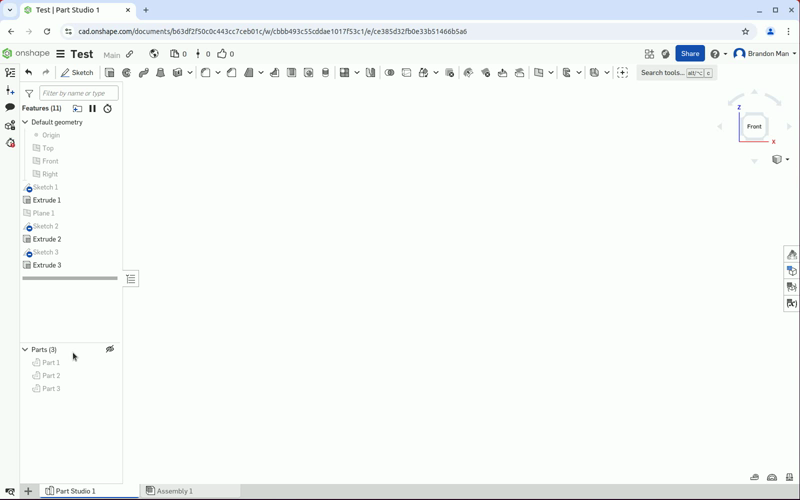
mouse_move(73, 352)
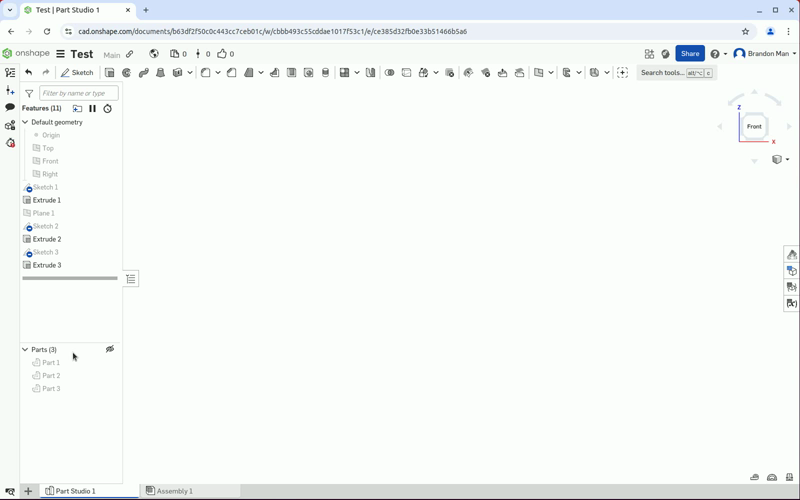
key(shift+y)
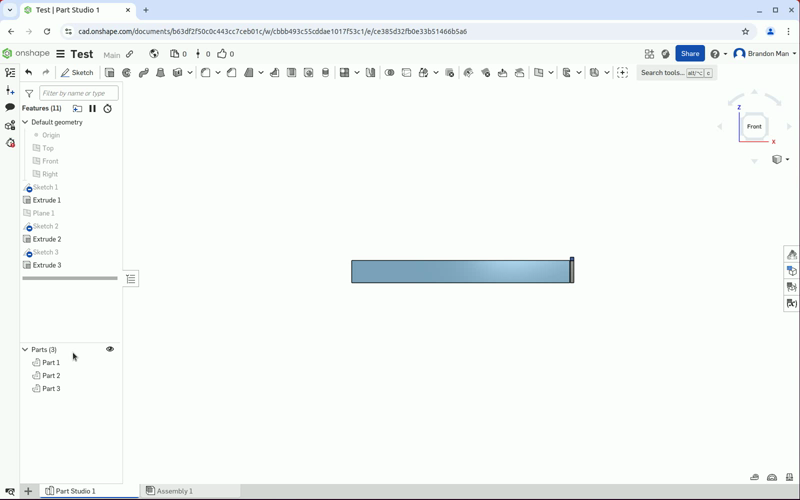
mouse_move(541, 75)
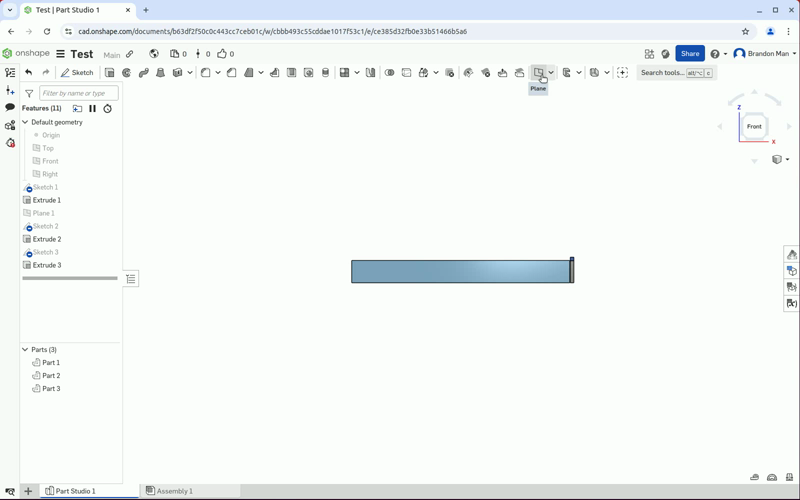
click(541, 75)
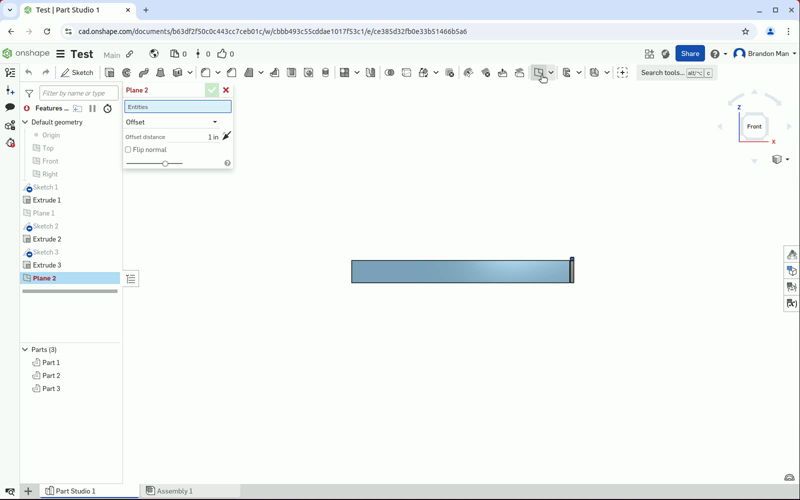
mouse_move(73, 163)
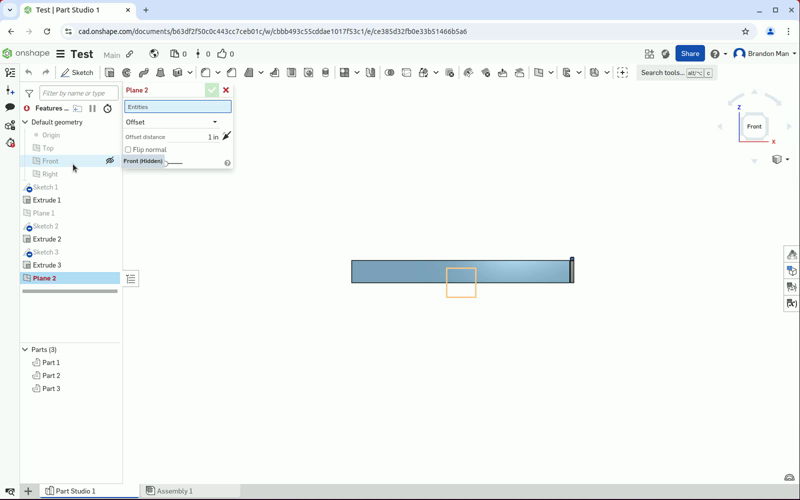
click(73, 163)
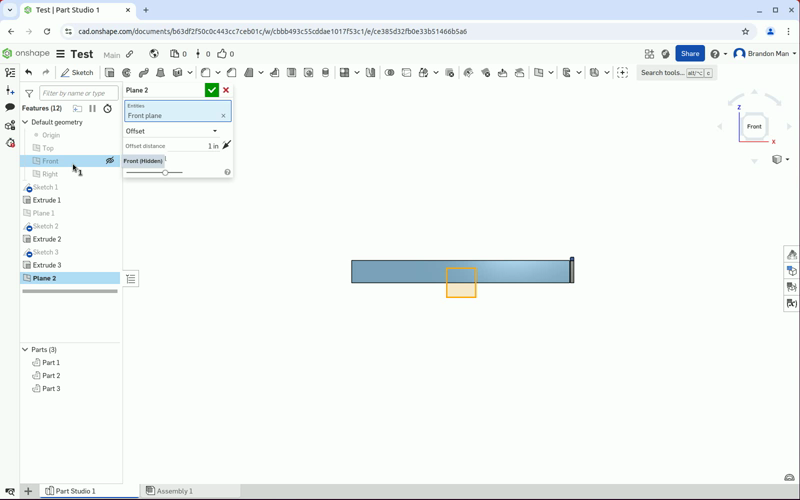
key(tab, 2)
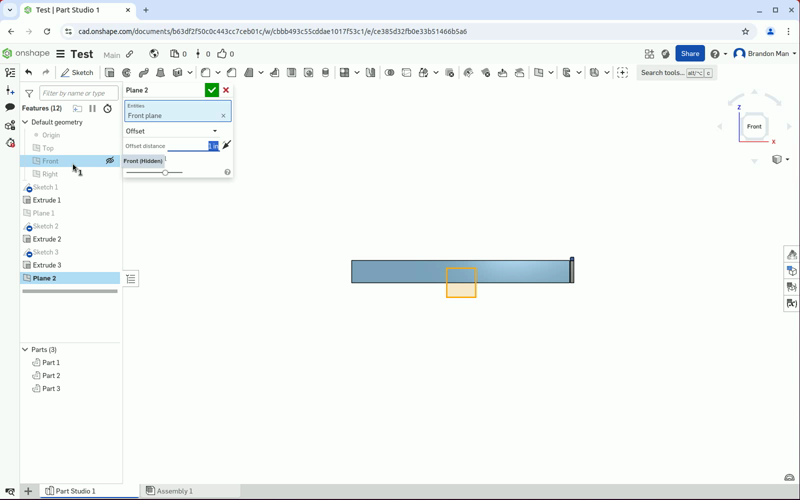
text(10.845)
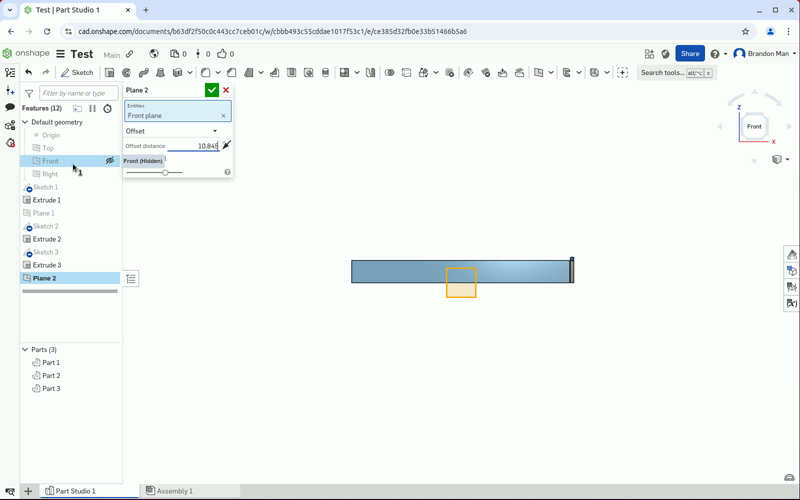
key(enter, 2)
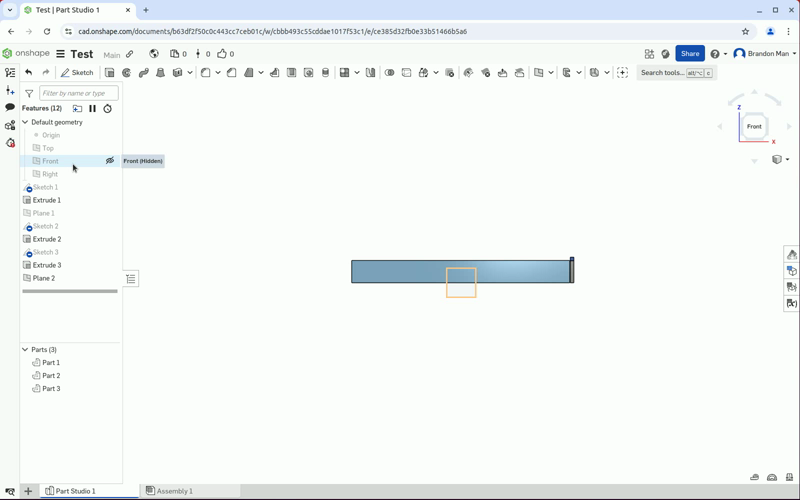
key(shift+s)
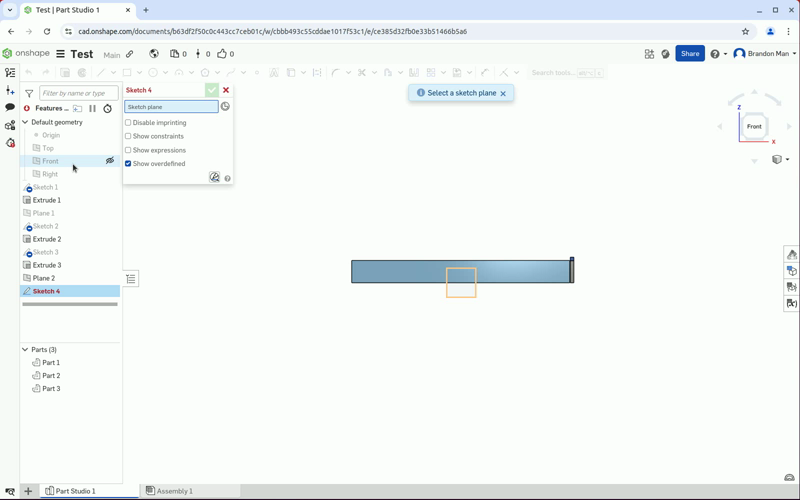
mouse_move(73, 280)
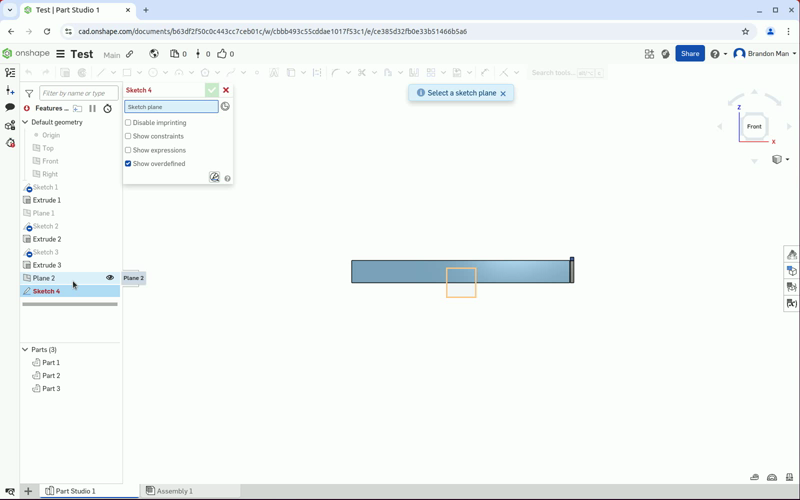
click(73, 280)
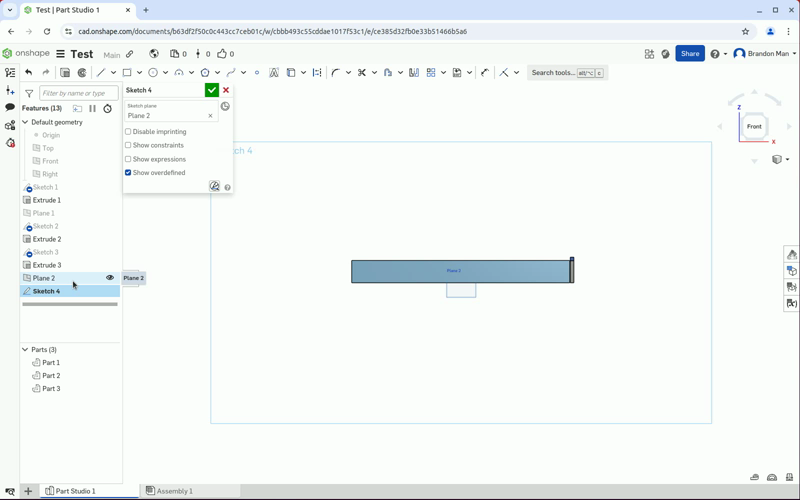
mouse_move(73, 352)
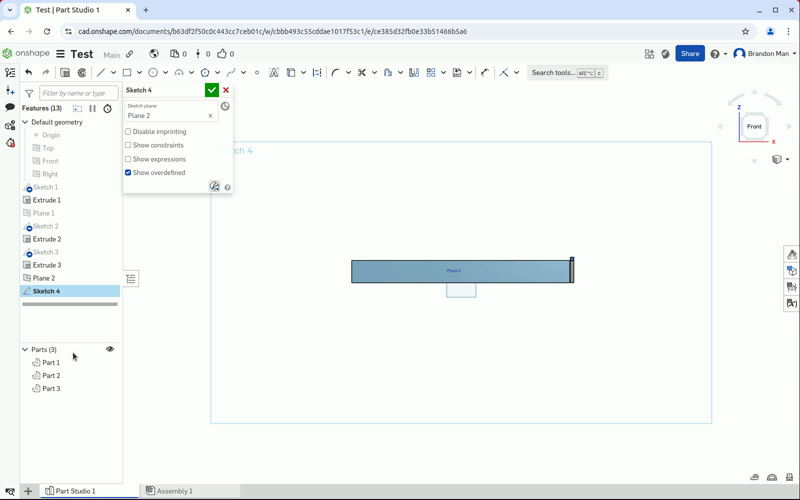
key(y)
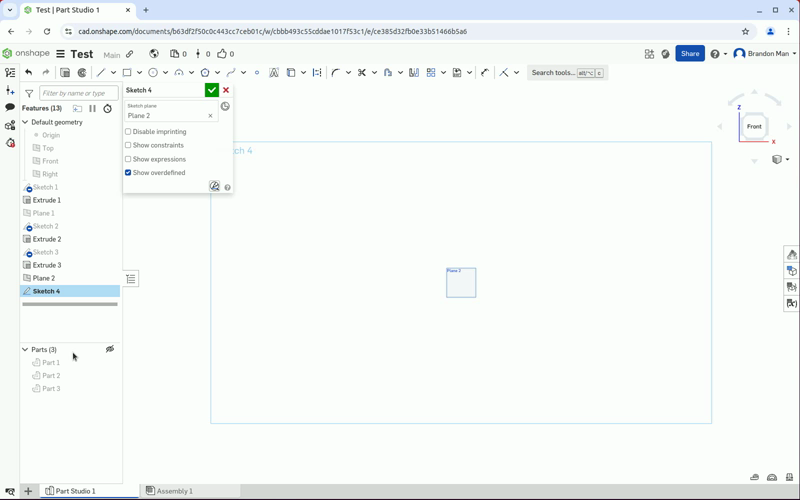
key(l)
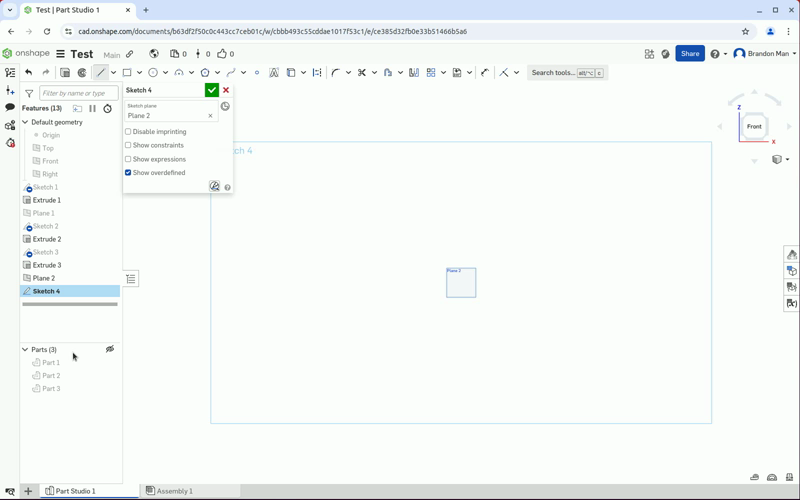
key_down(shift)
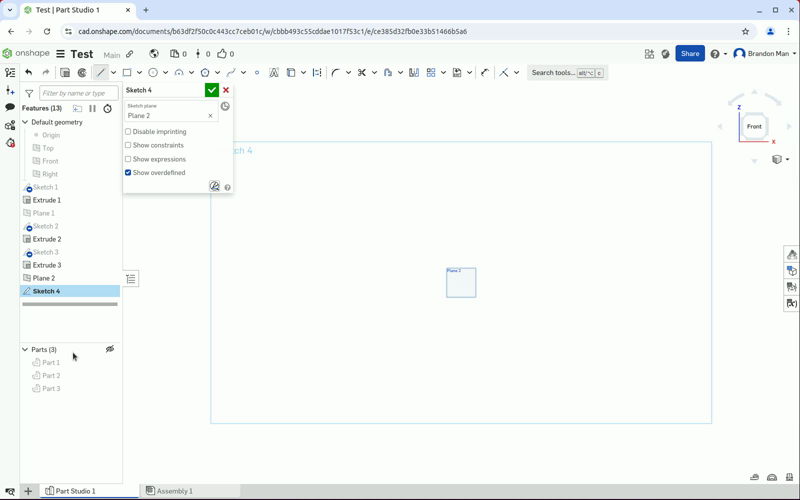
mouse_move(348, 282)
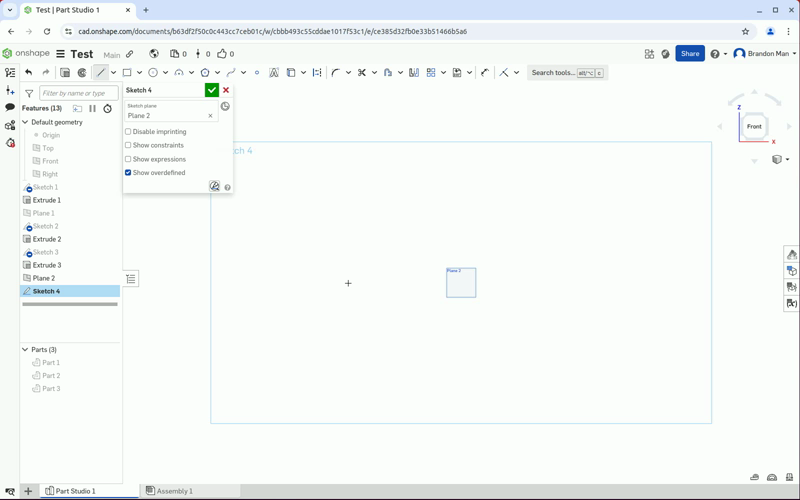
click(348, 282)
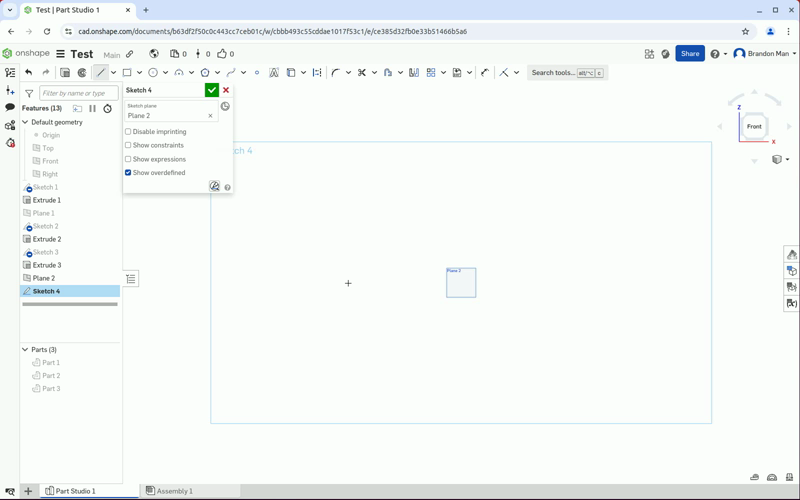
key_up(shift)
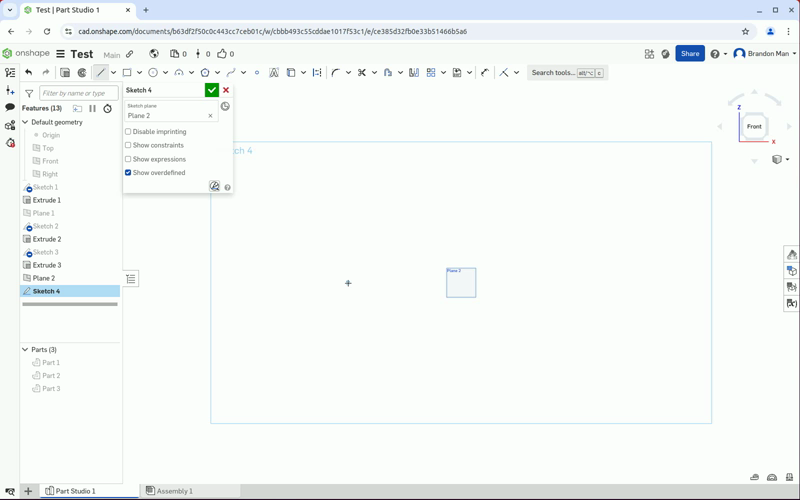
key_down(shift)
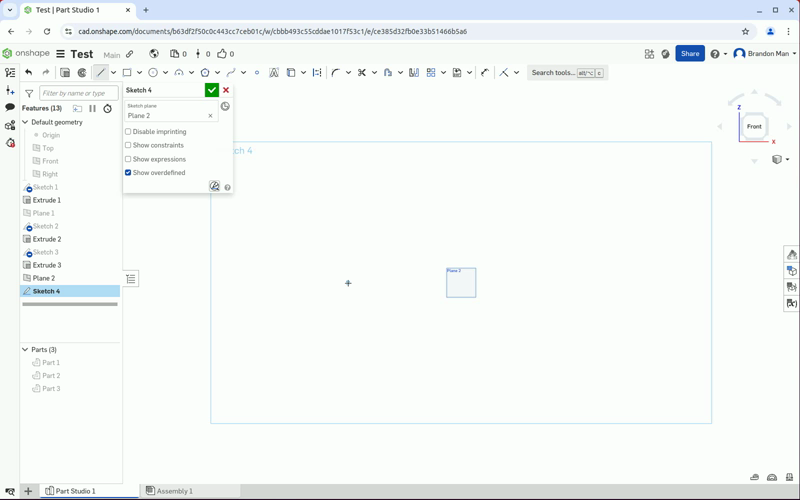
mouse_move(378, 282)
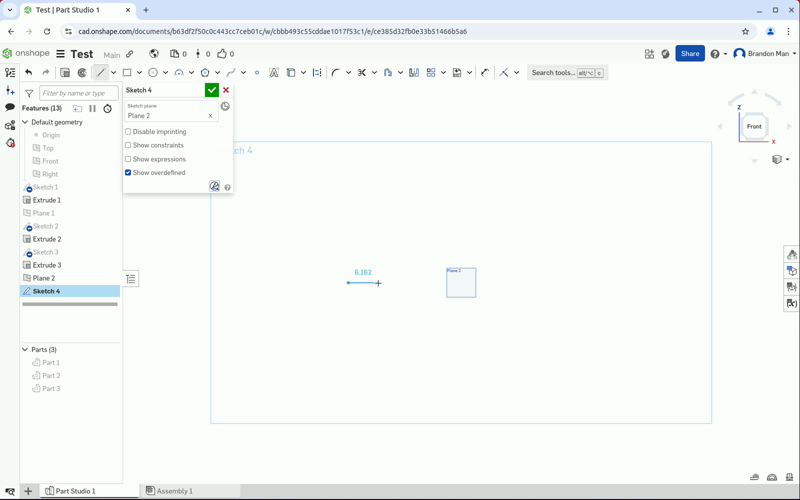
mouse_move(350, 282)
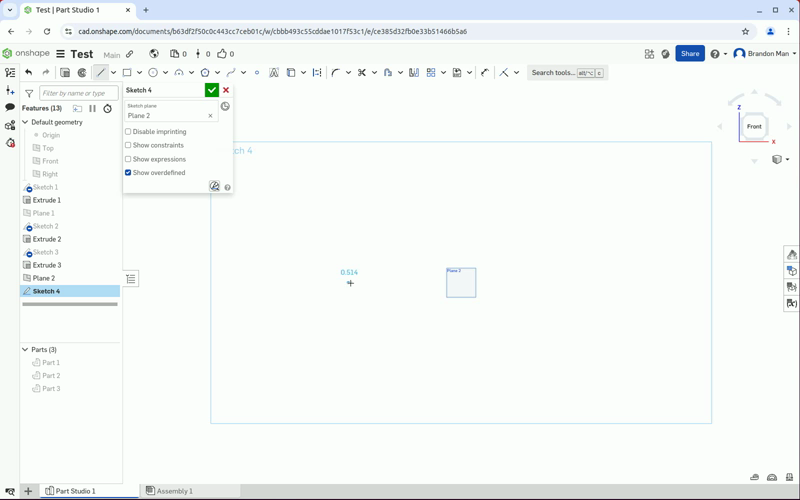
scroll(6)
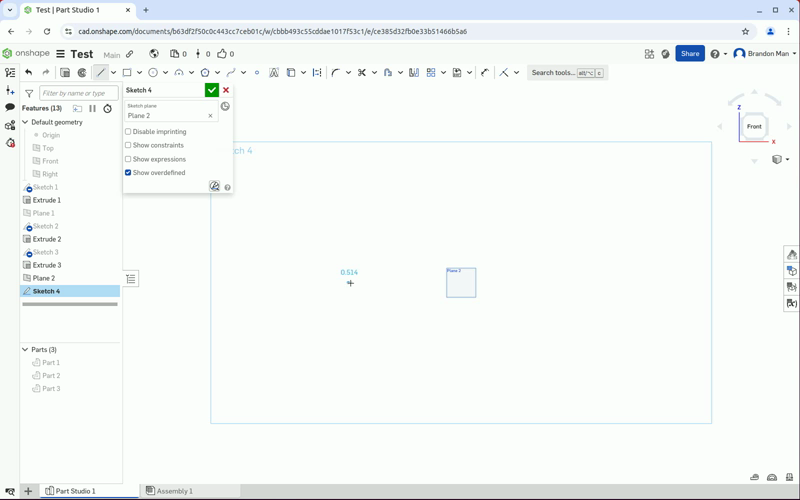
scroll(6)
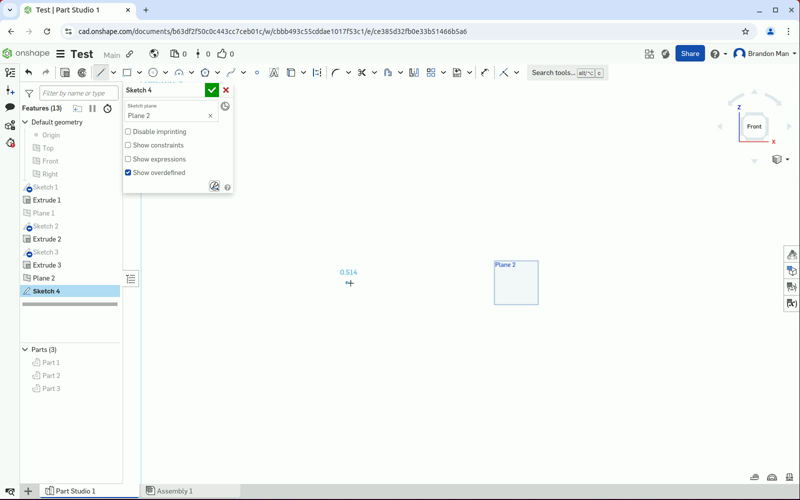
scroll(6)
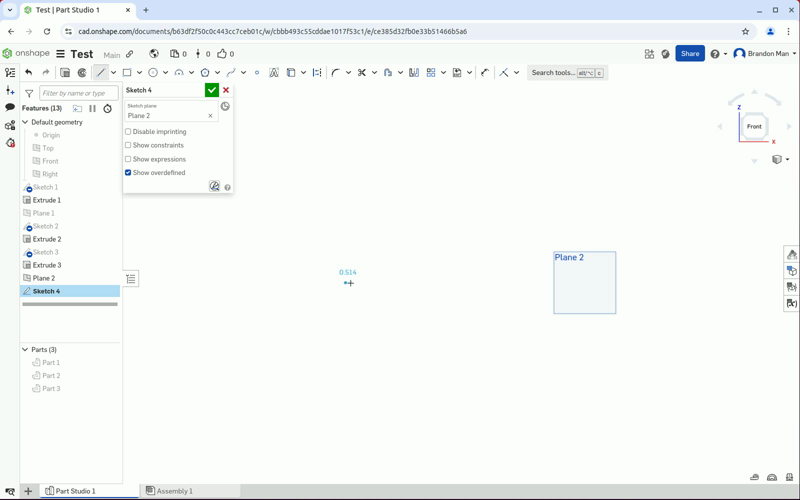
scroll(6)
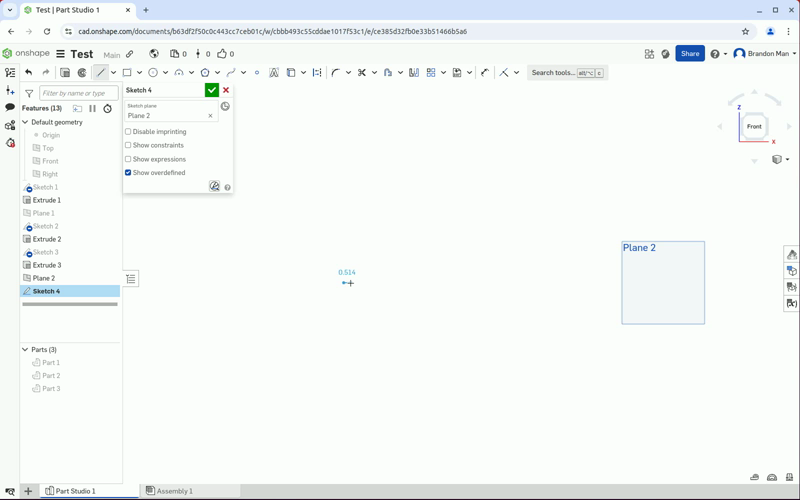
scroll(6)
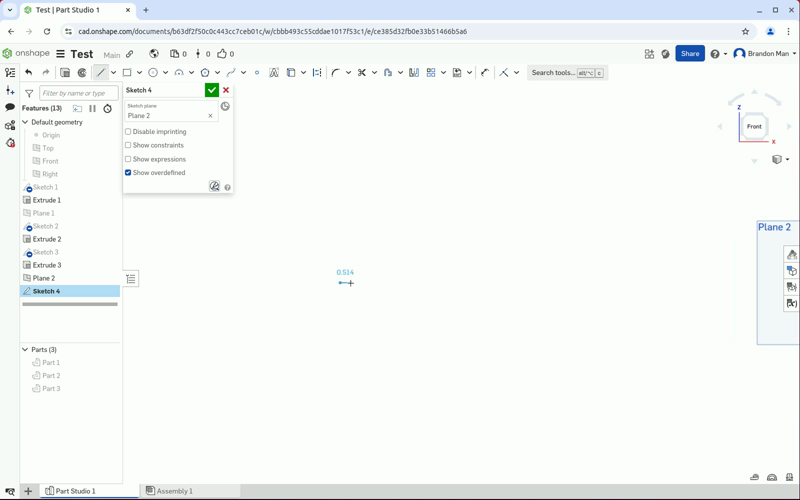
scroll(6)
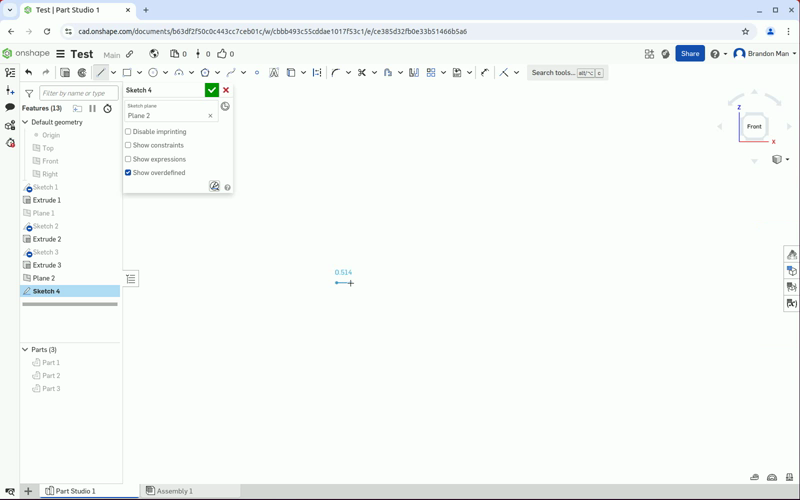
scroll(6)
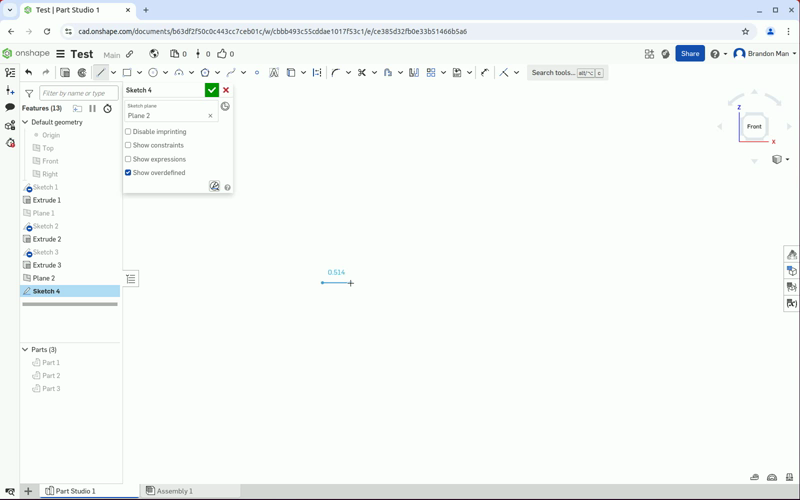
click(350, 282)
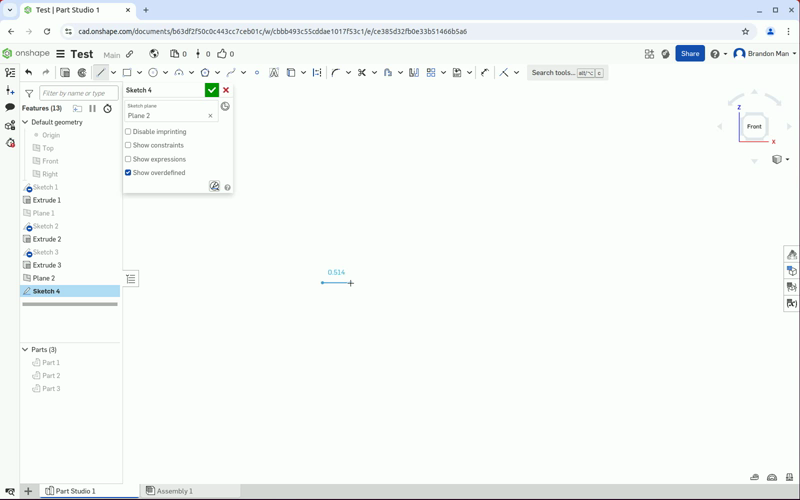
scroll(-6)
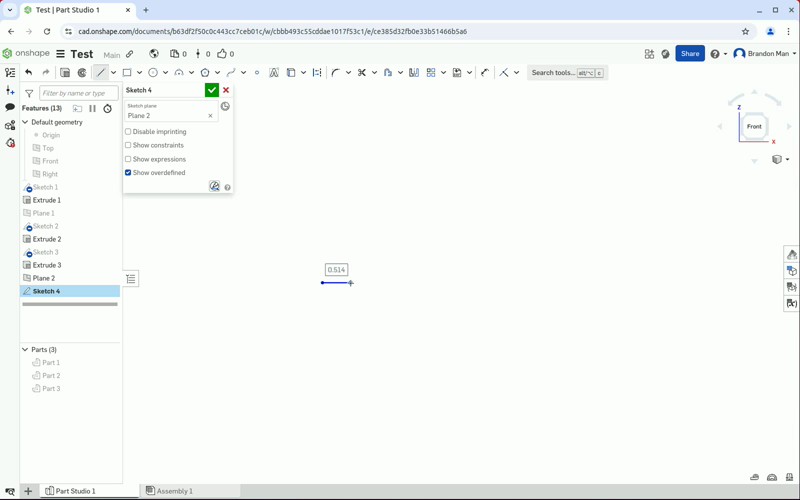
scroll(-6)
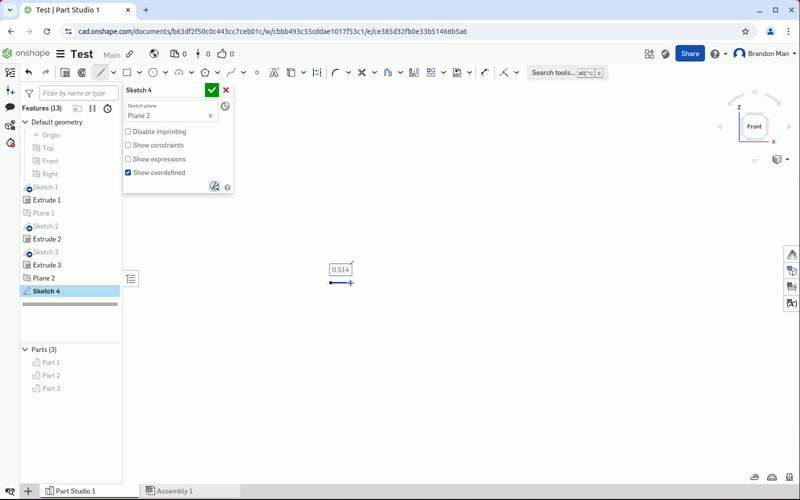
scroll(-6)
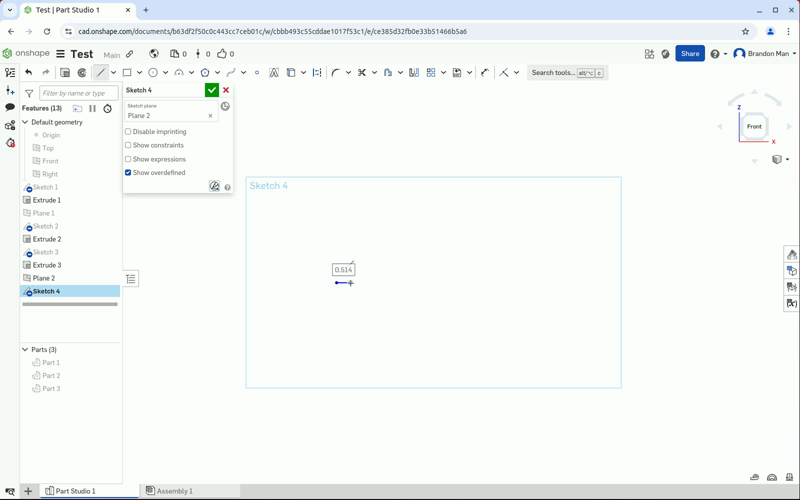
scroll(-6)
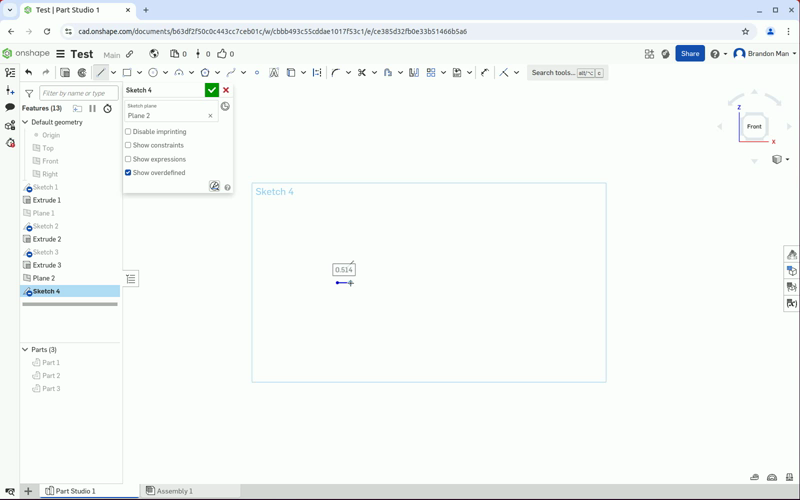
scroll(-6)
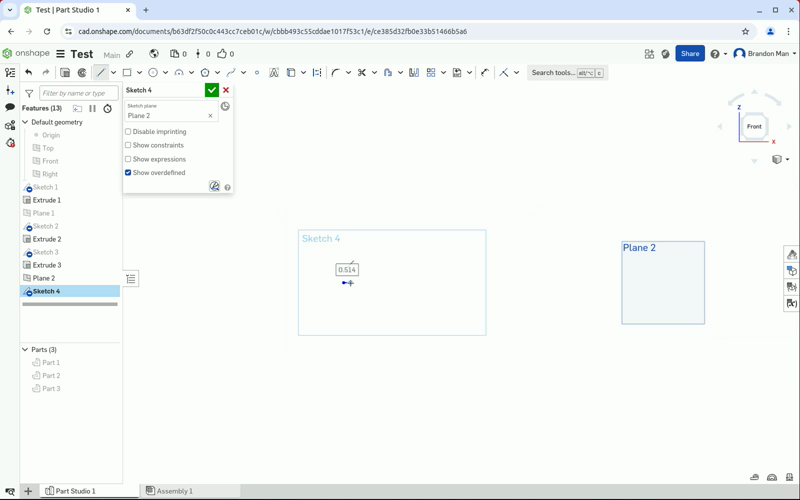
scroll(-6)
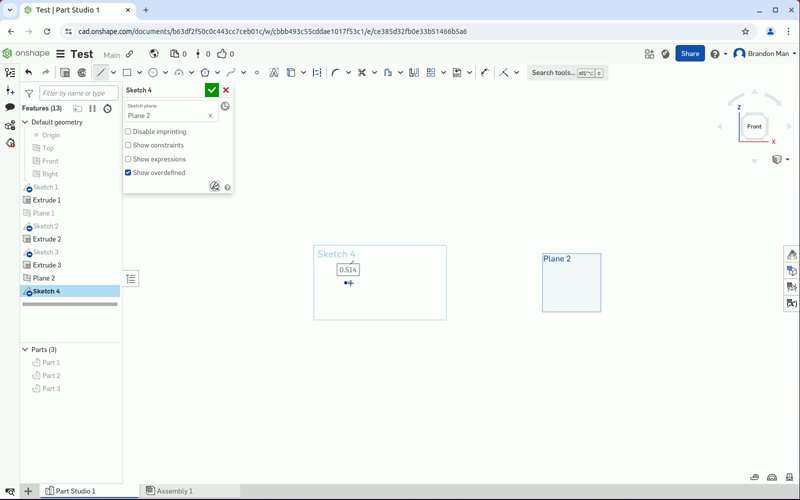
scroll(-6)
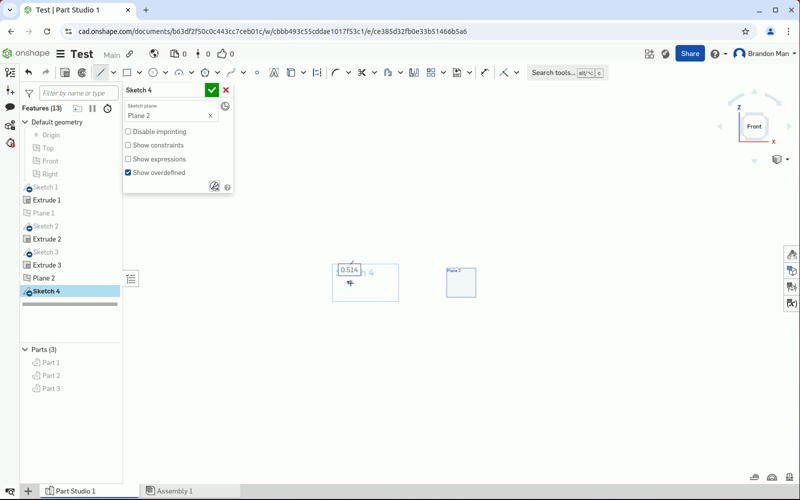
key_up(shift)
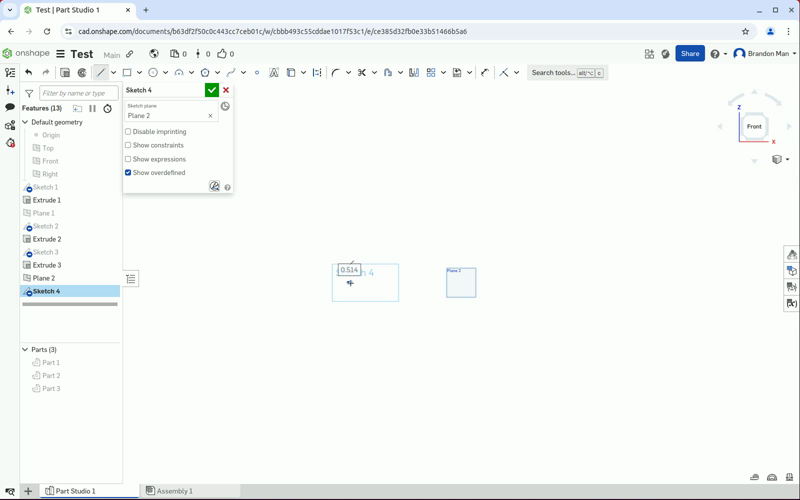
key_down(shift)
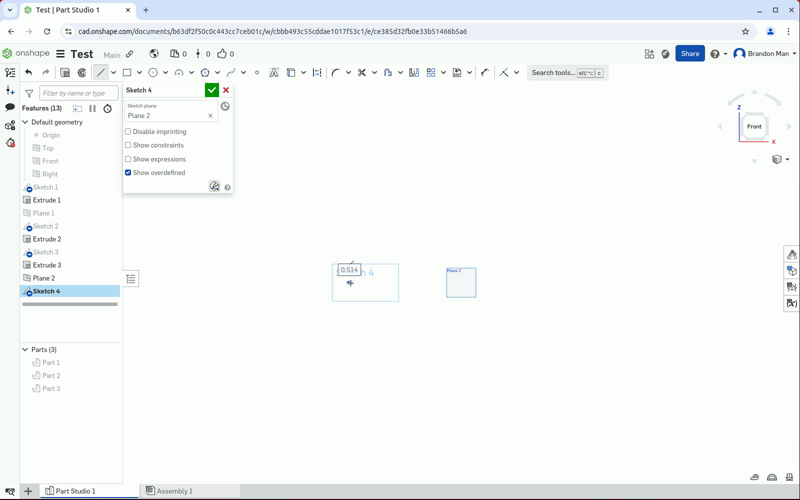
mouse_move(380, 282)
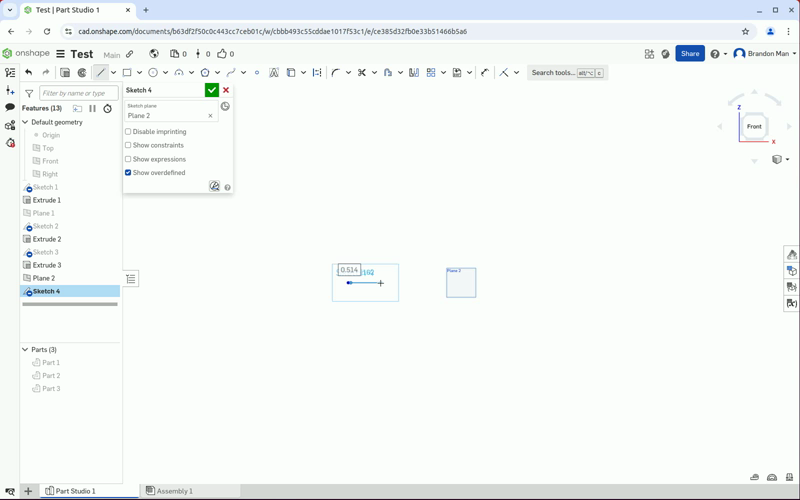
mouse_move(350, 259)
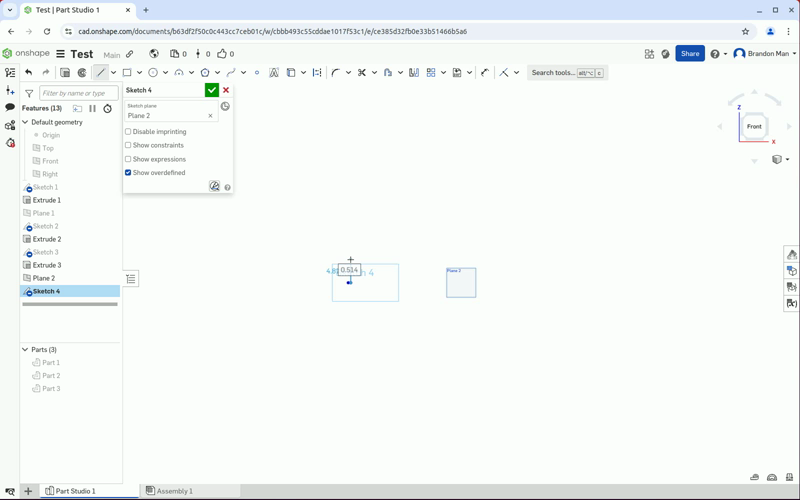
click(350, 259)
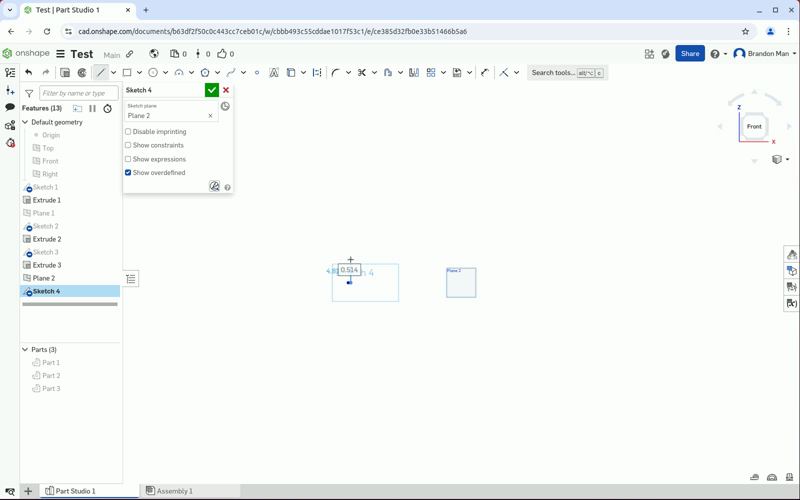
key_up(shift)
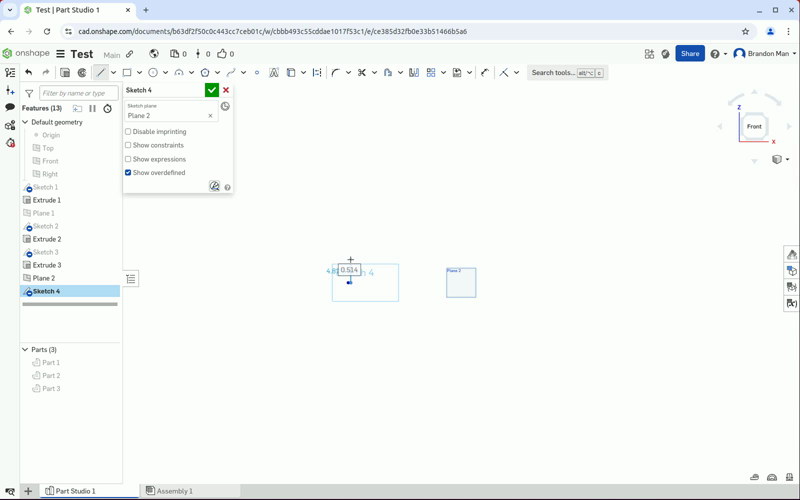
key_down(shift)
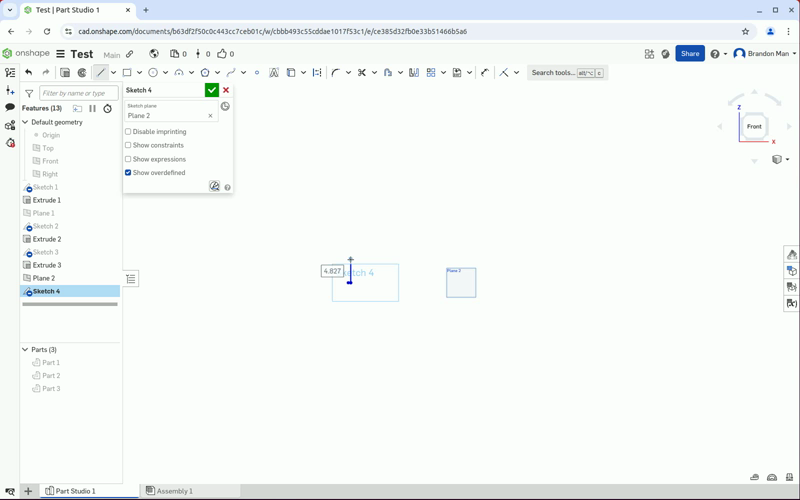
mouse_move(569, 259)
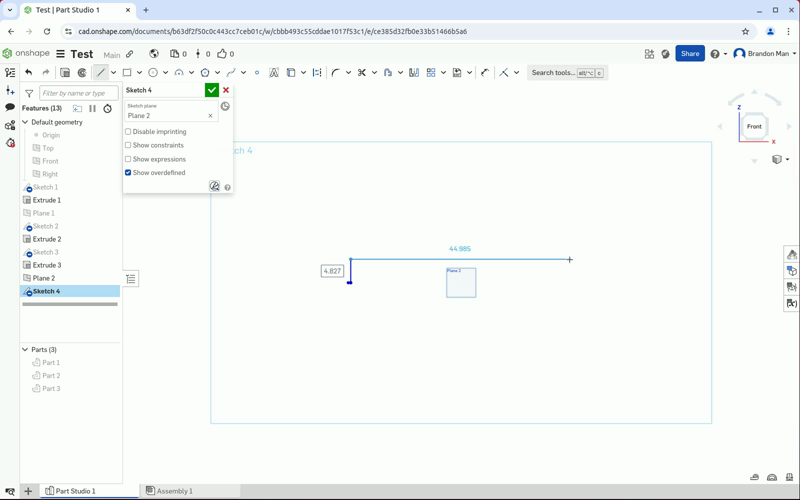
click(569, 259)
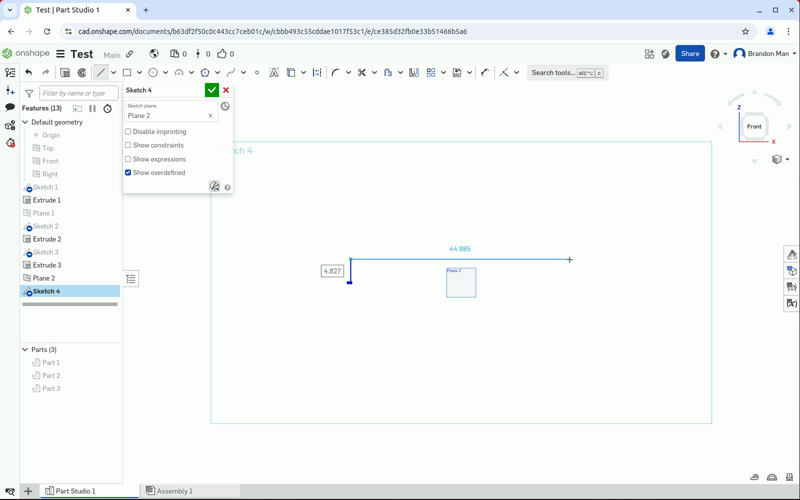
key_up(shift)
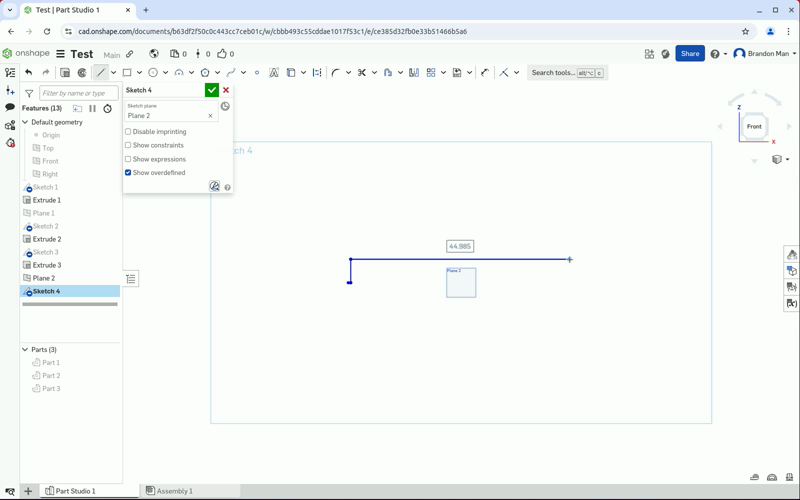
key_down(shift)
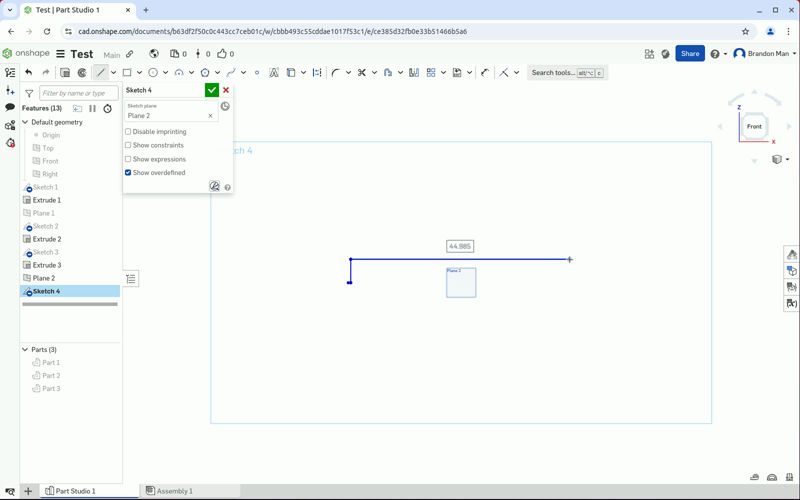
mouse_move(589, 259)
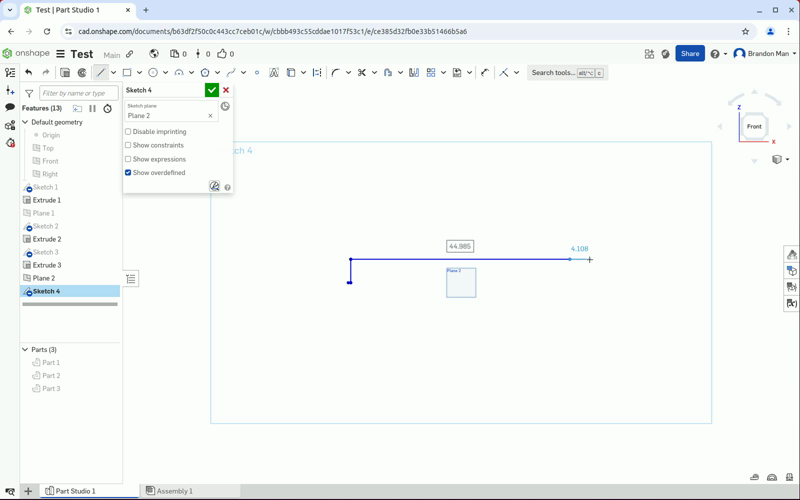
mouse_move(569, 282)
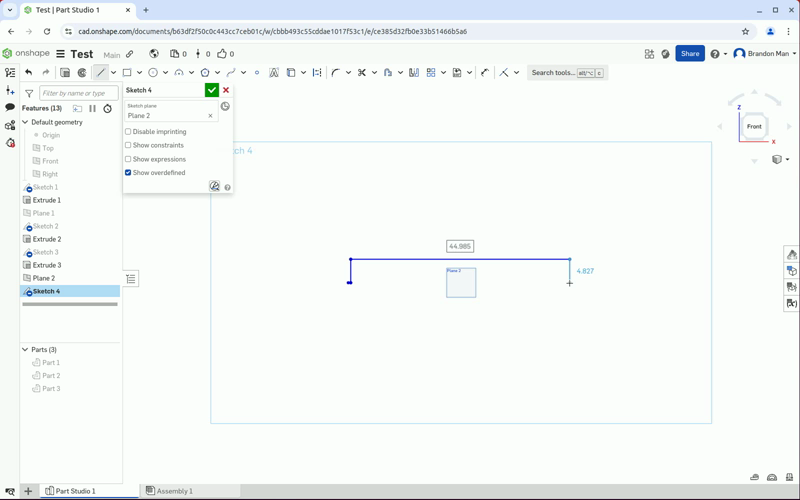
click(569, 282)
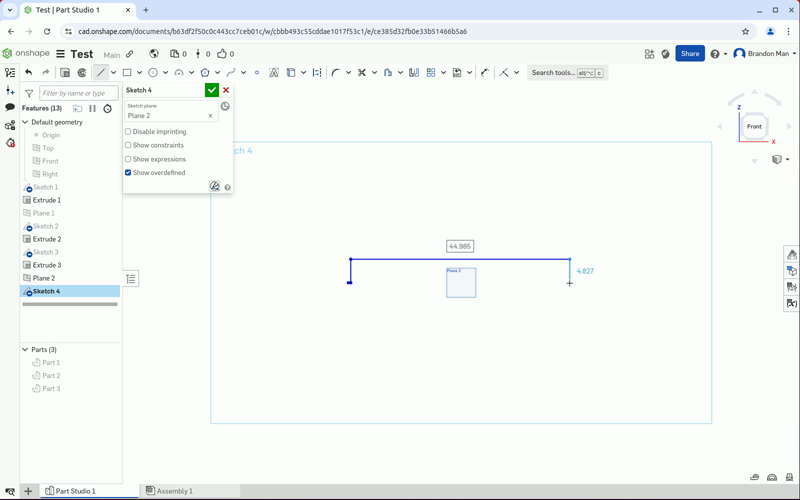
key_up(shift)
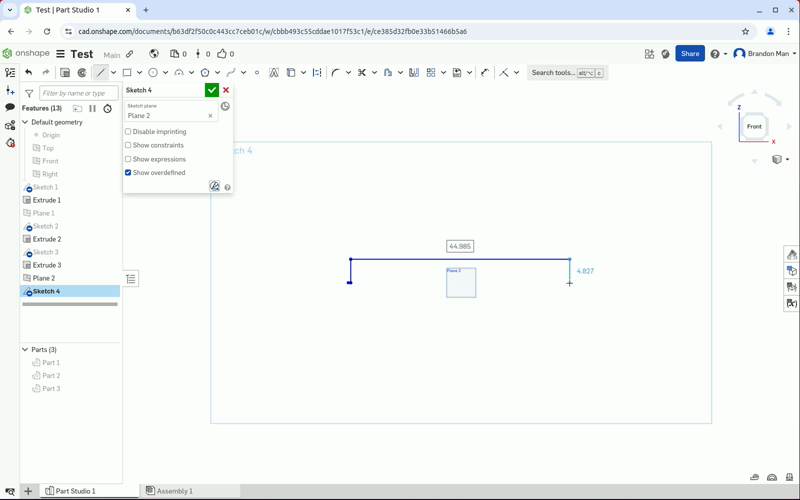
key_down(shift)
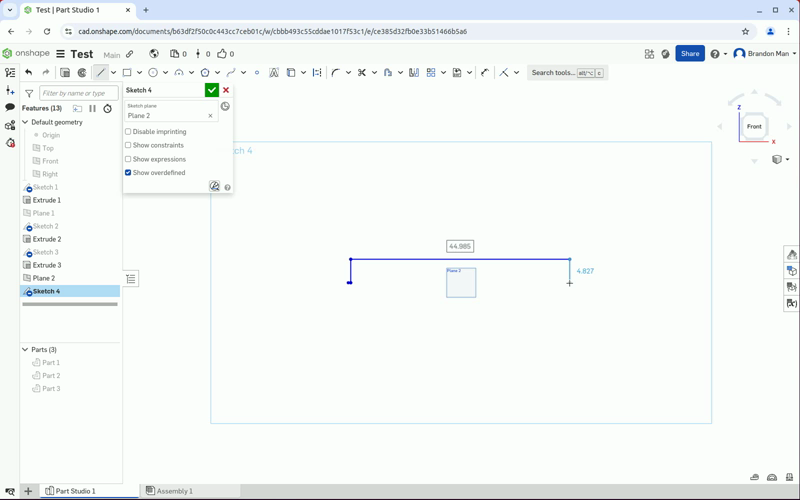
mouse_move(589, 282)
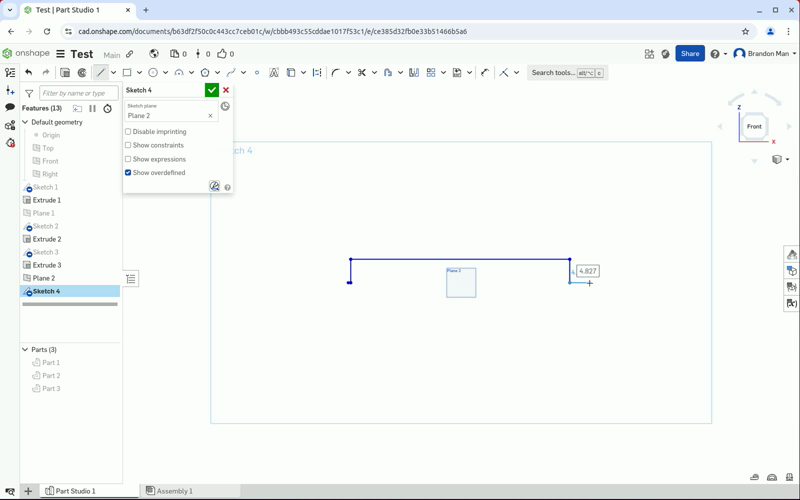
mouse_move(572, 282)
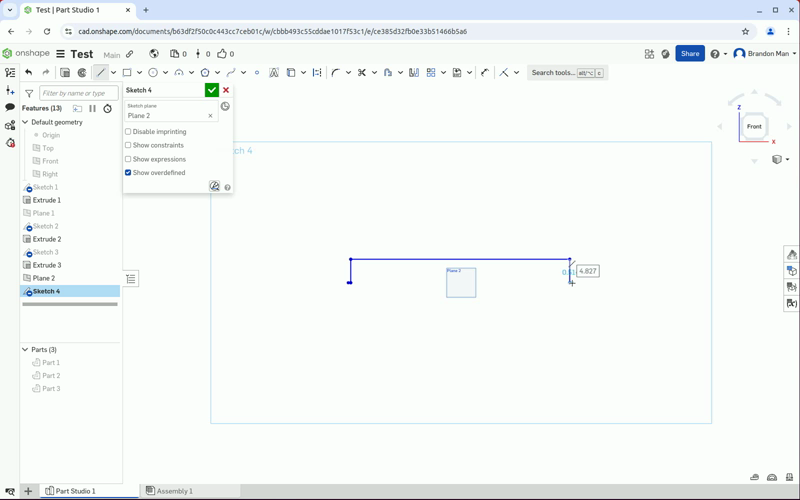
scroll(6)
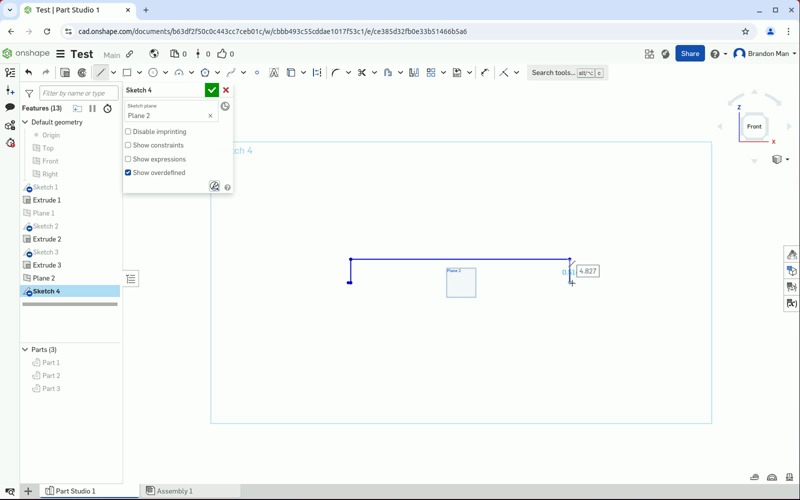
scroll(6)
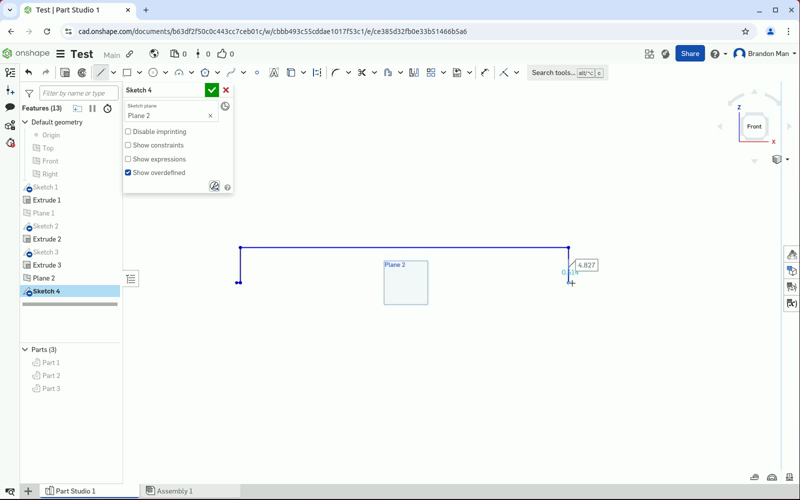
scroll(6)
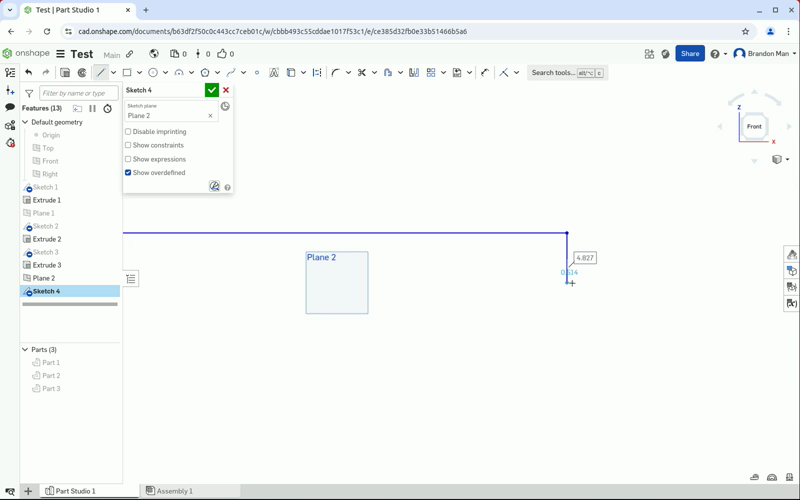
scroll(6)
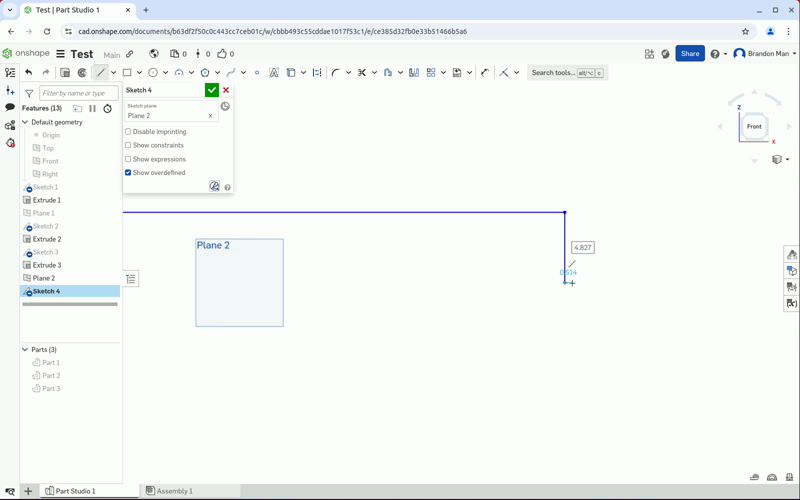
scroll(6)
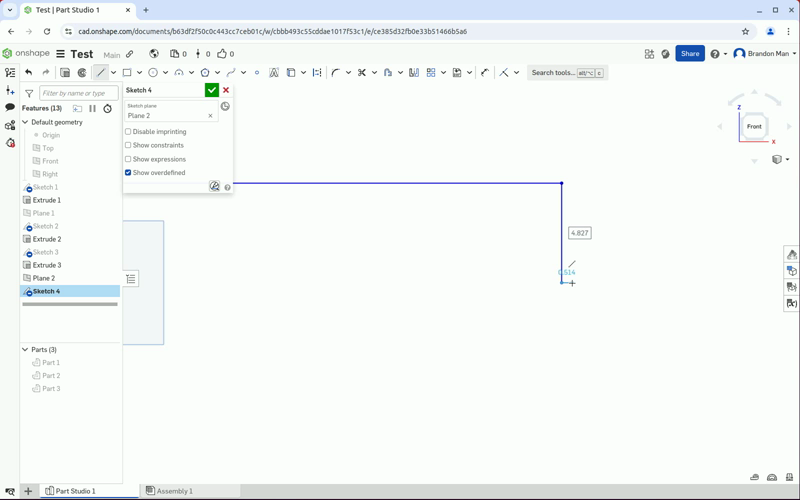
scroll(6)
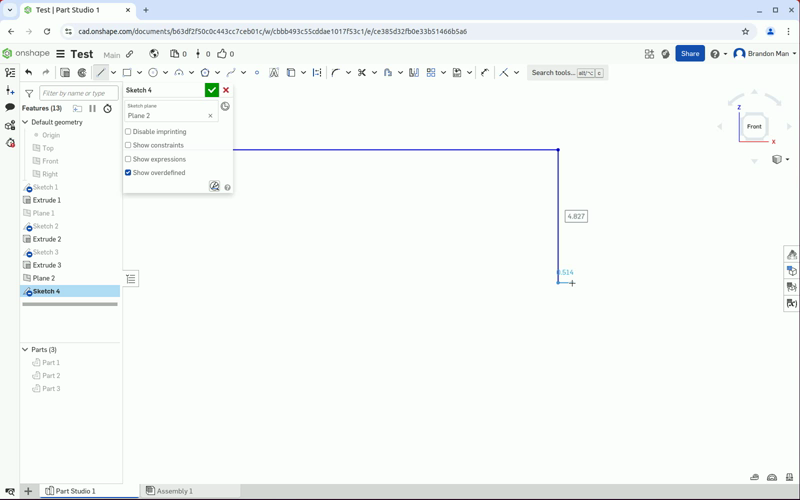
scroll(6)
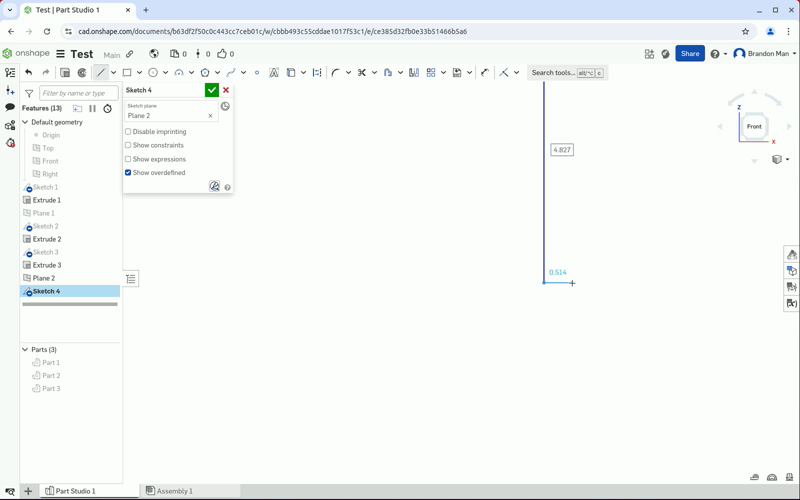
click(572, 282)
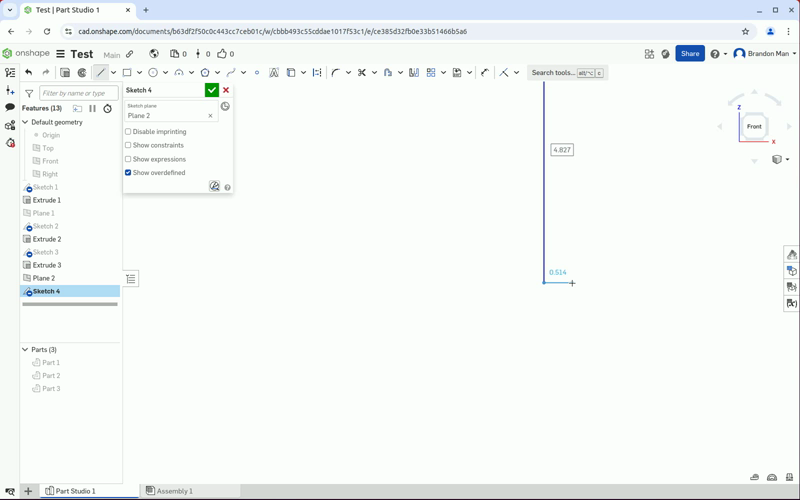
scroll(-6)
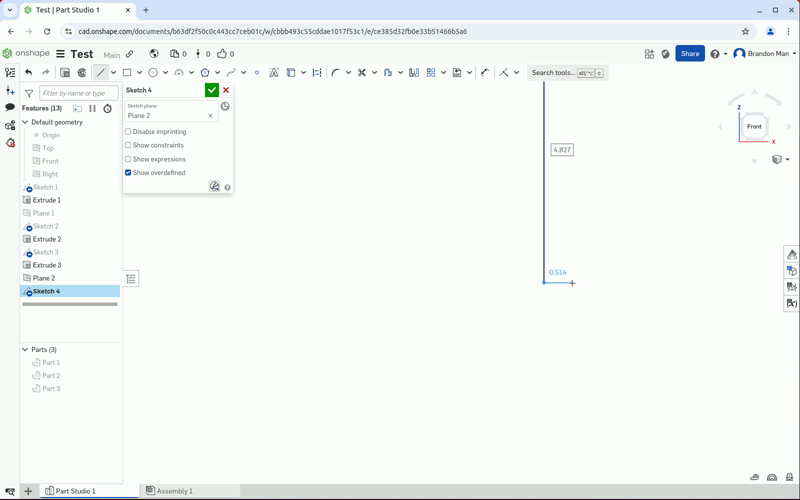
scroll(-6)
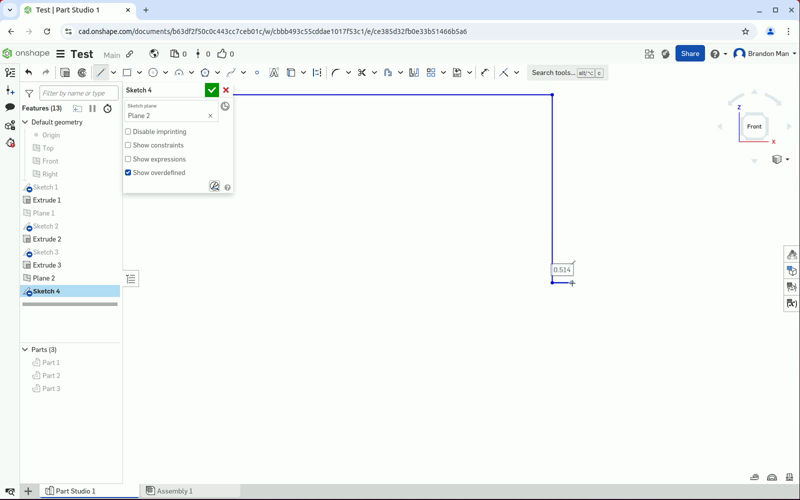
scroll(-6)
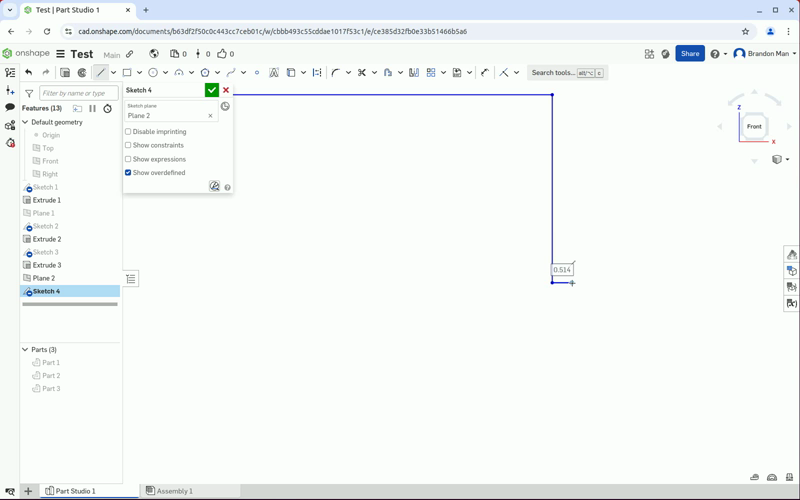
scroll(-6)
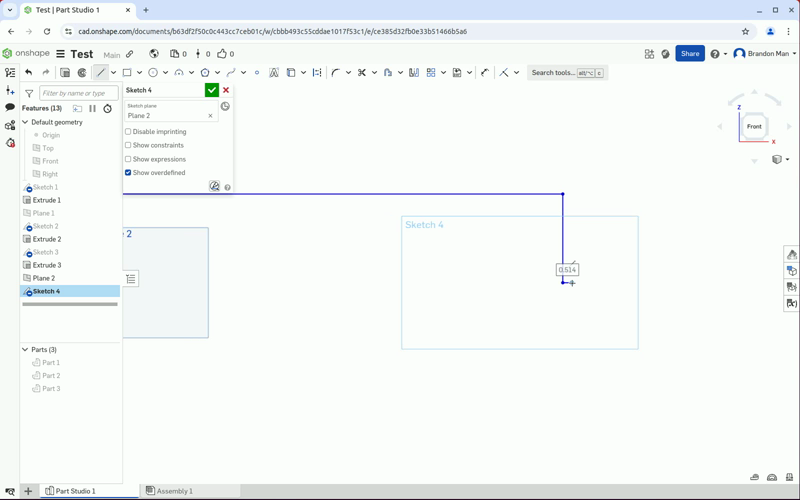
scroll(-6)
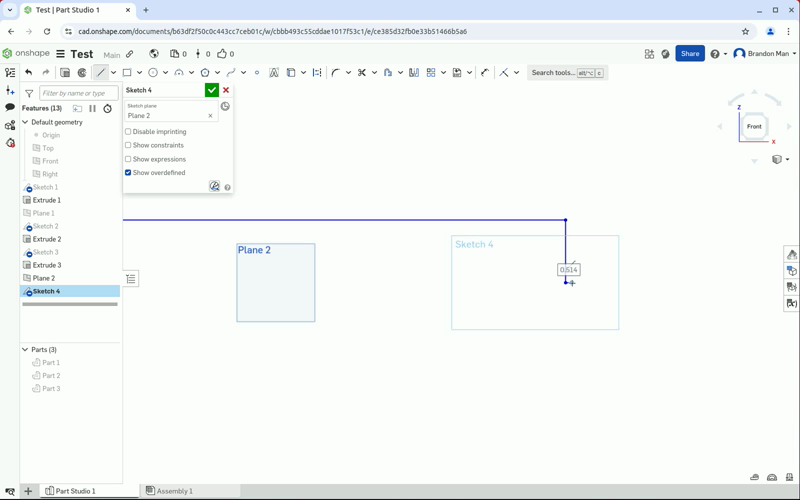
scroll(-6)
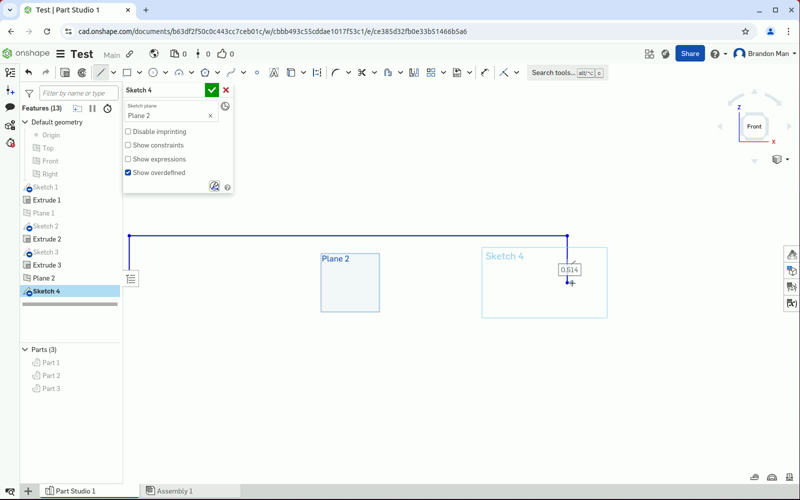
scroll(-6)
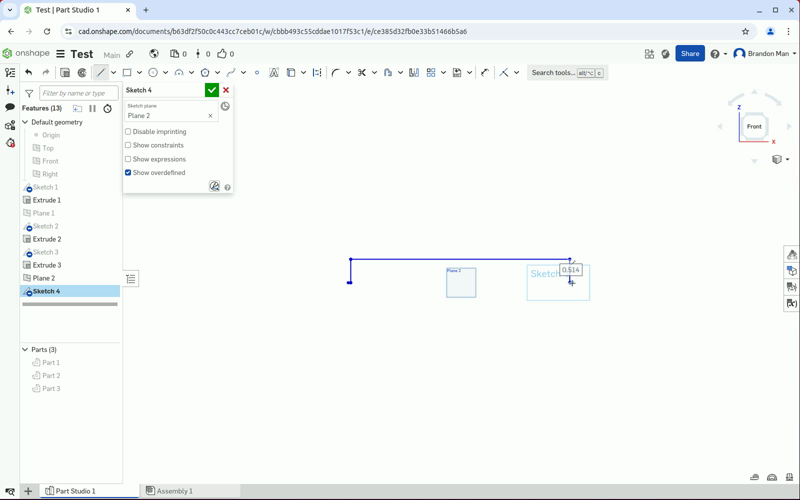
key_up(shift)
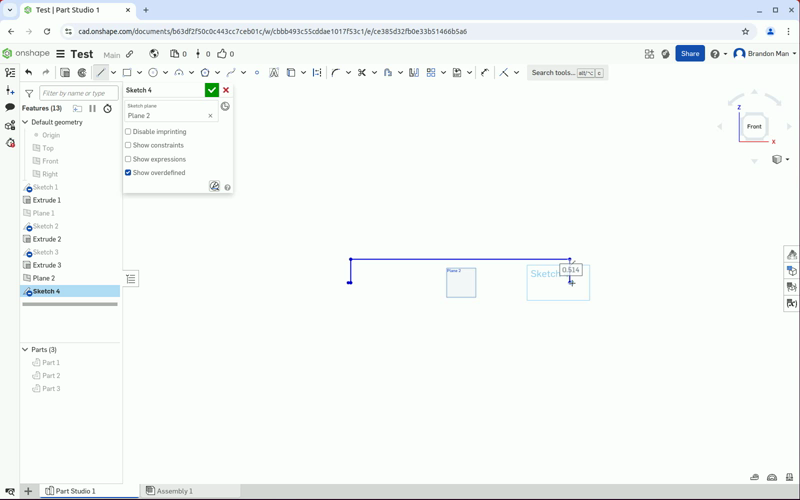
key_down(shift)
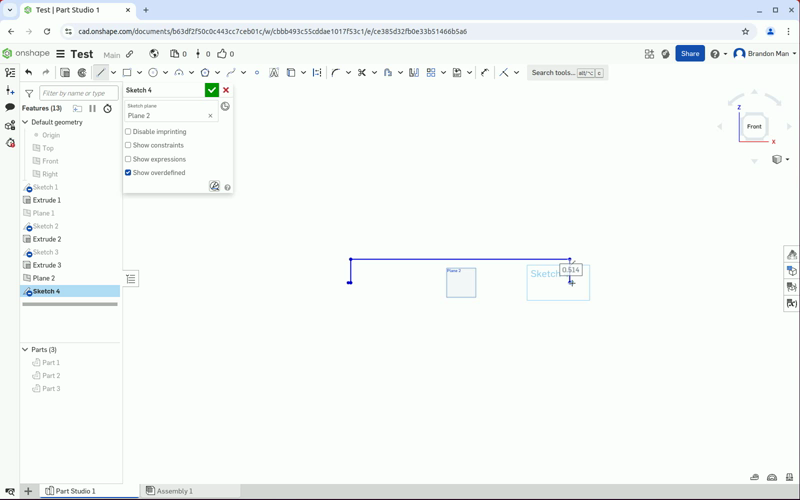
mouse_move(589, 282)
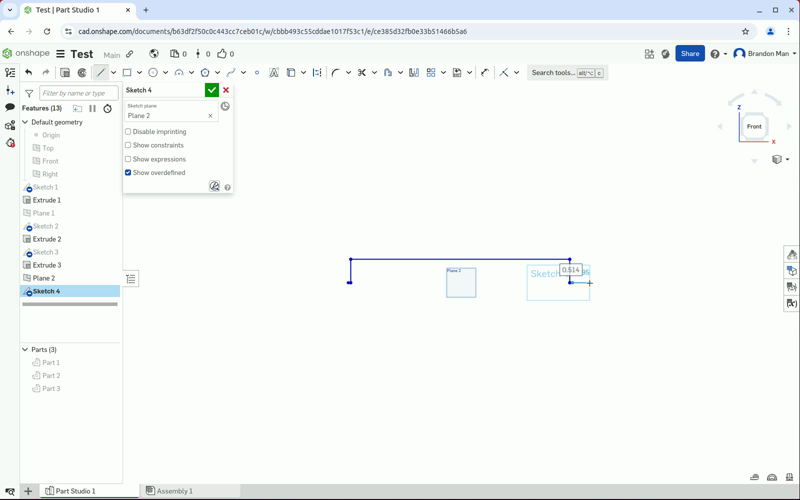
mouse_move(572, 257)
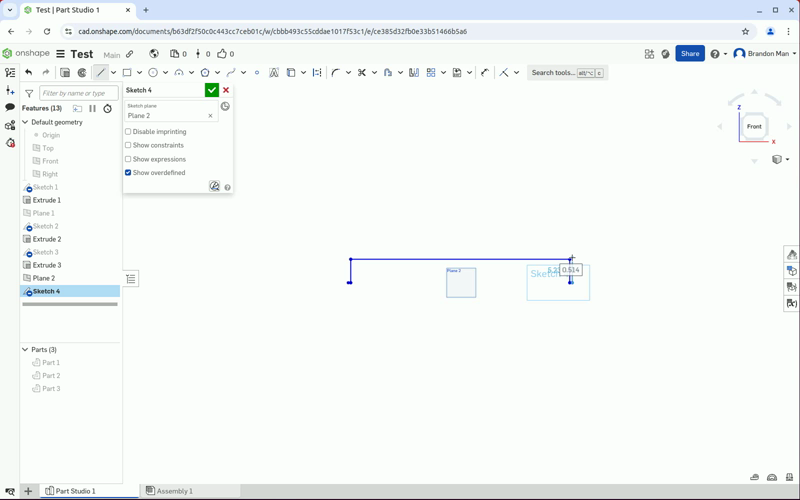
scroll(6)
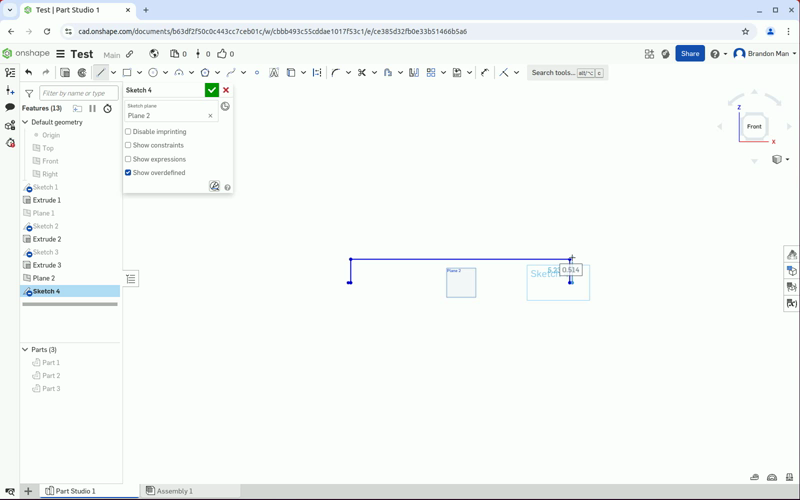
scroll(6)
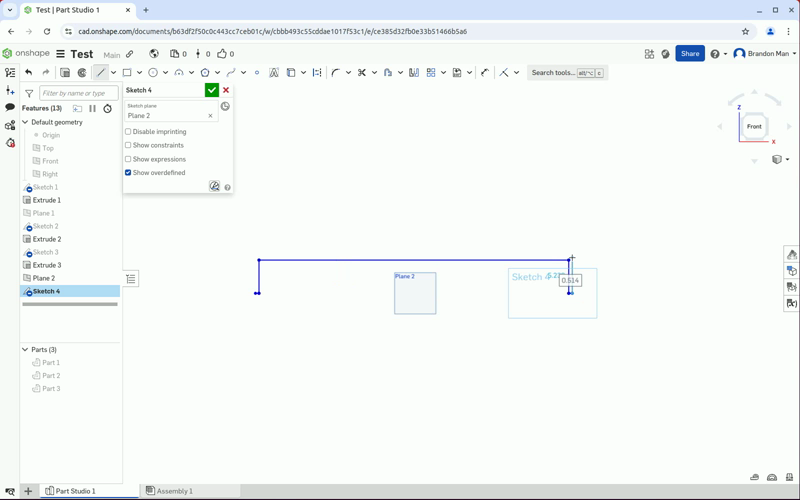
scroll(6)
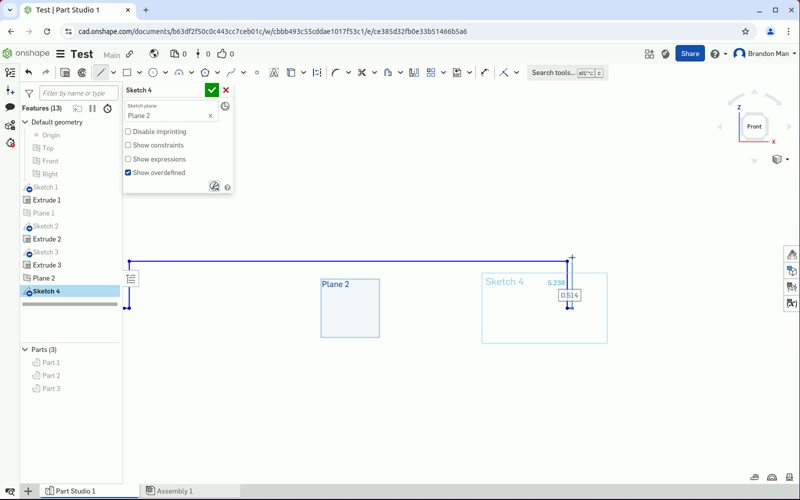
scroll(6)
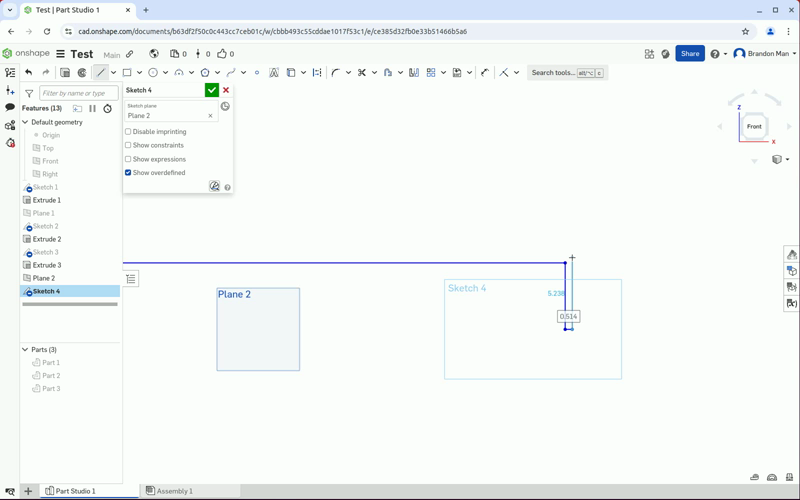
scroll(6)
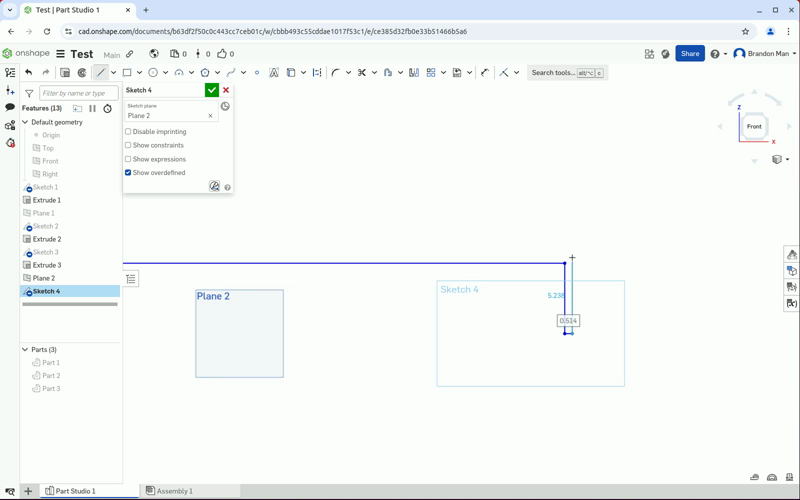
scroll(6)
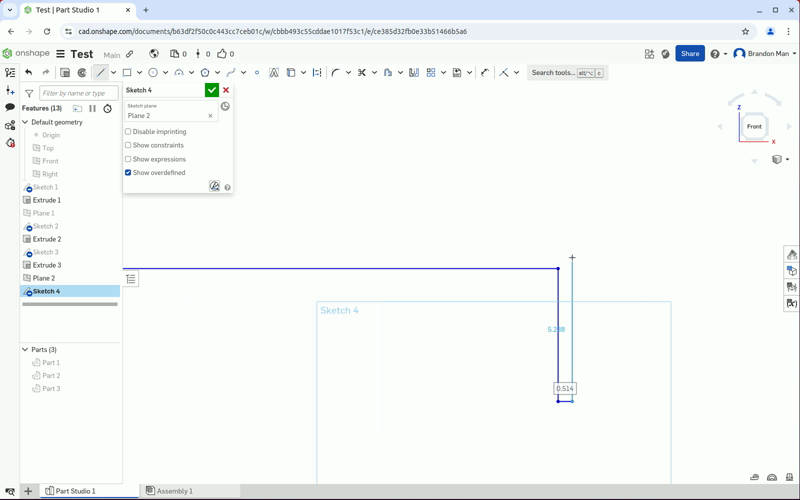
scroll(6)
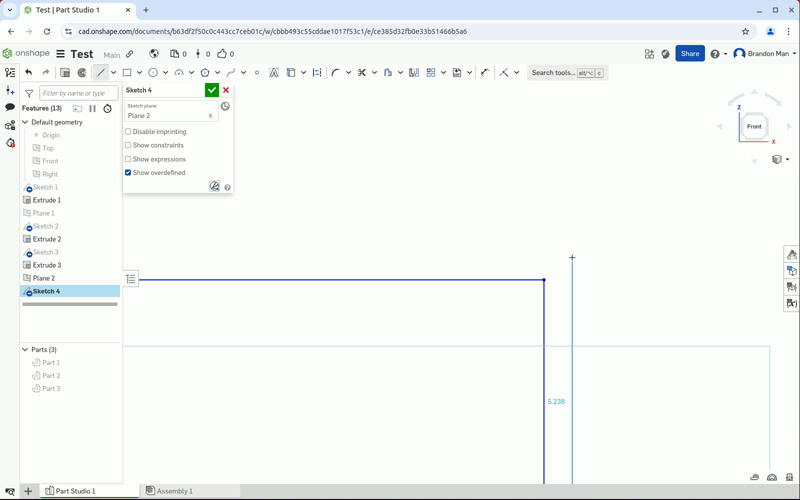
click(572, 257)
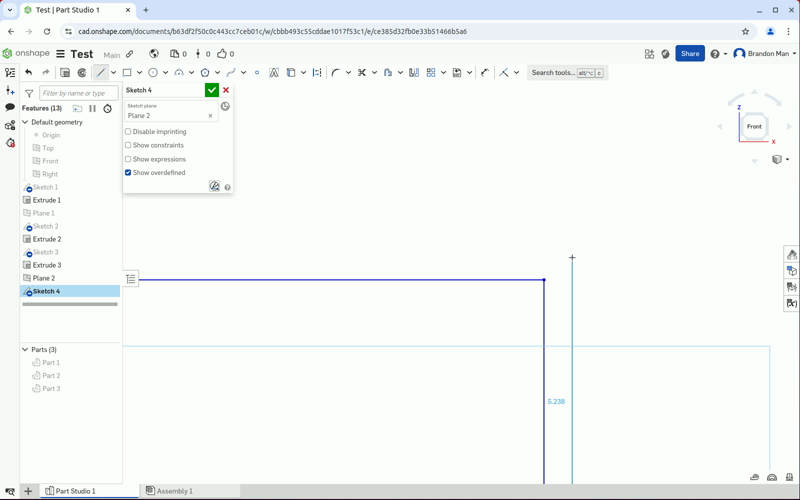
scroll(-6)
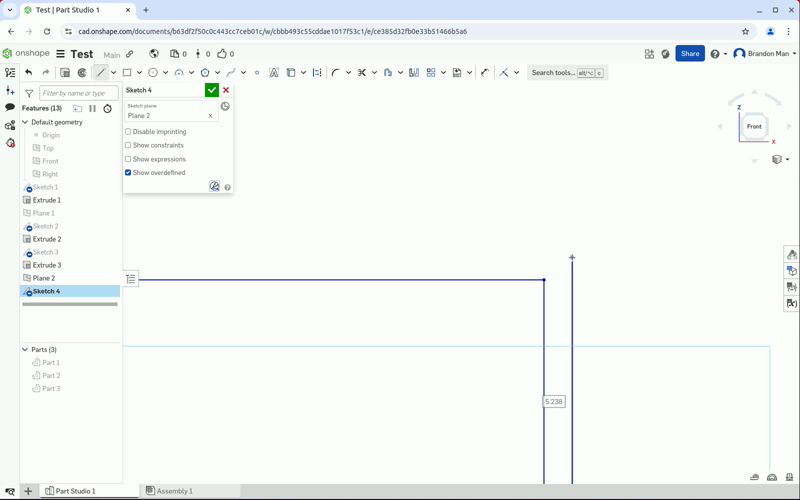
scroll(-6)
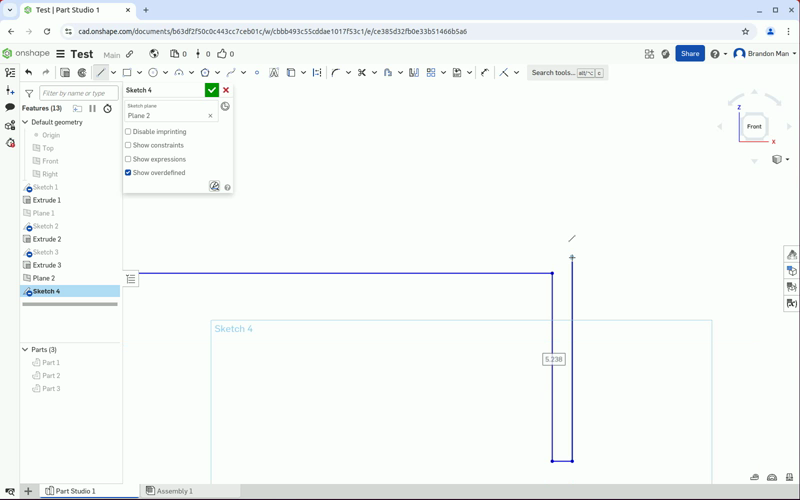
scroll(-6)
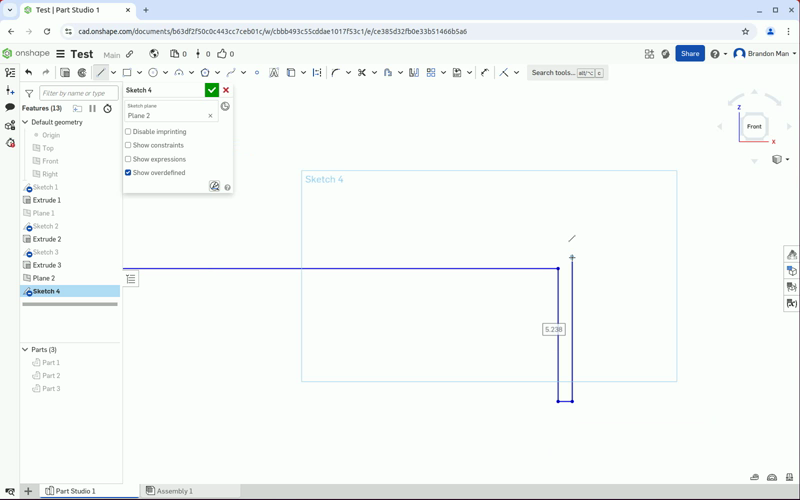
scroll(-6)
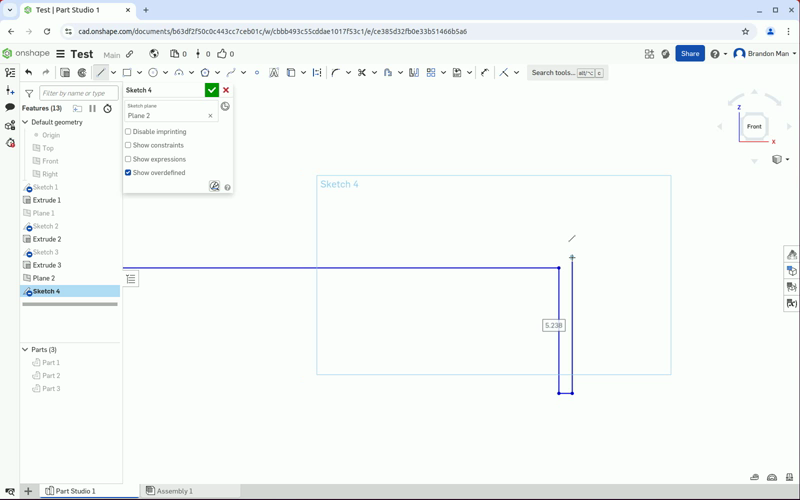
scroll(-6)
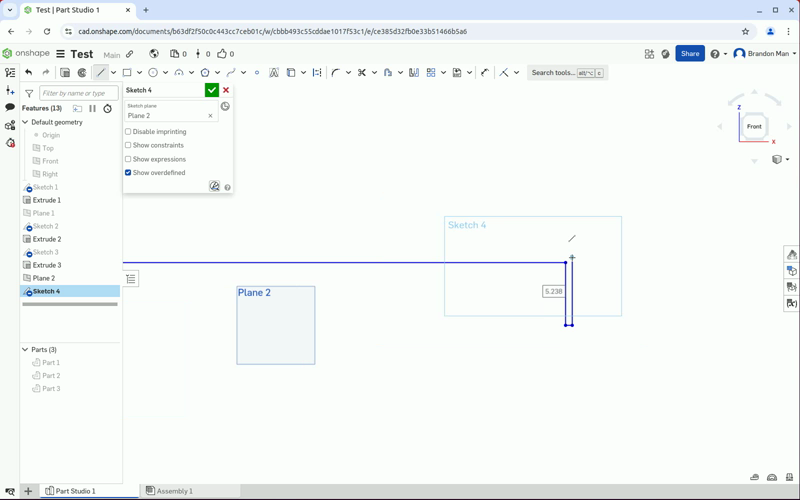
scroll(-6)
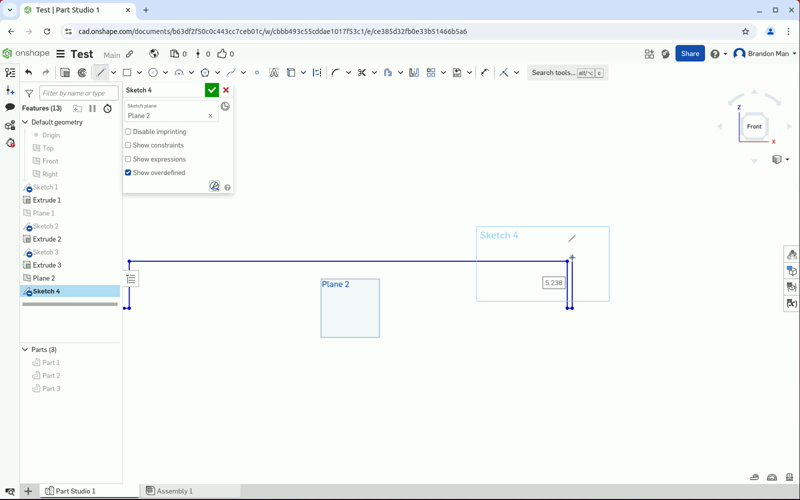
scroll(-6)
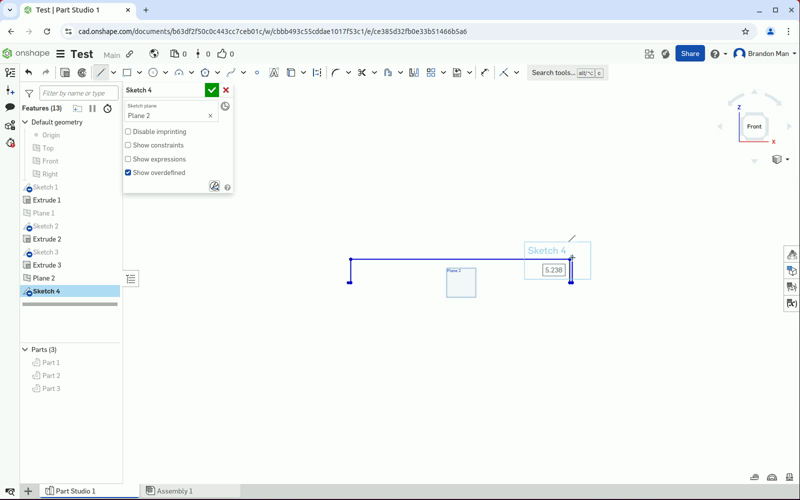
key_up(shift)
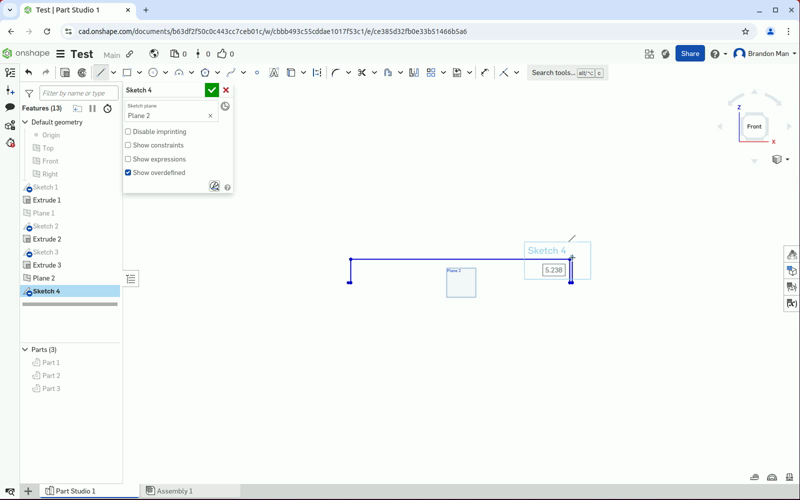
key_down(shift)
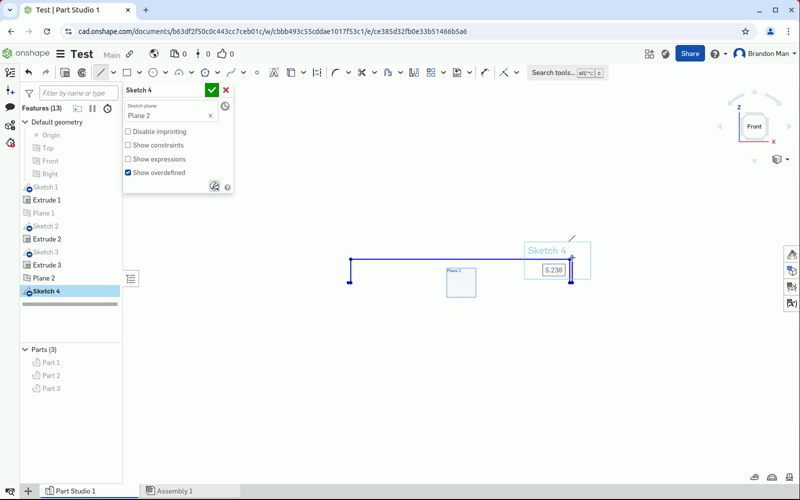
mouse_move(348, 257)
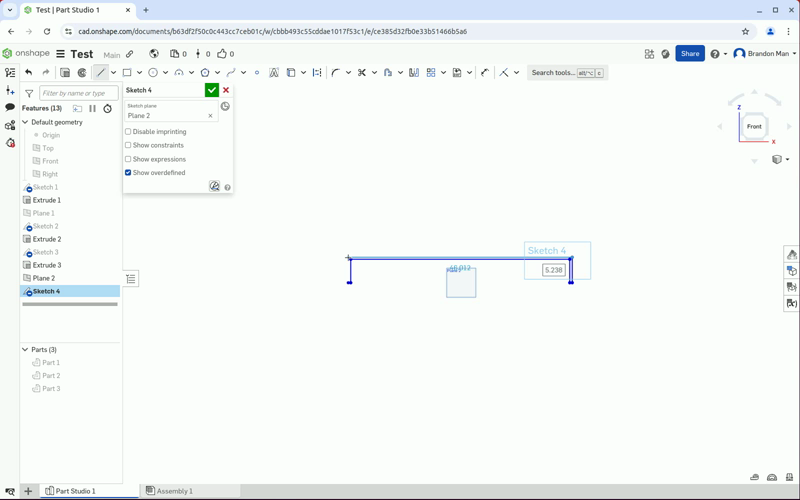
scroll(6)
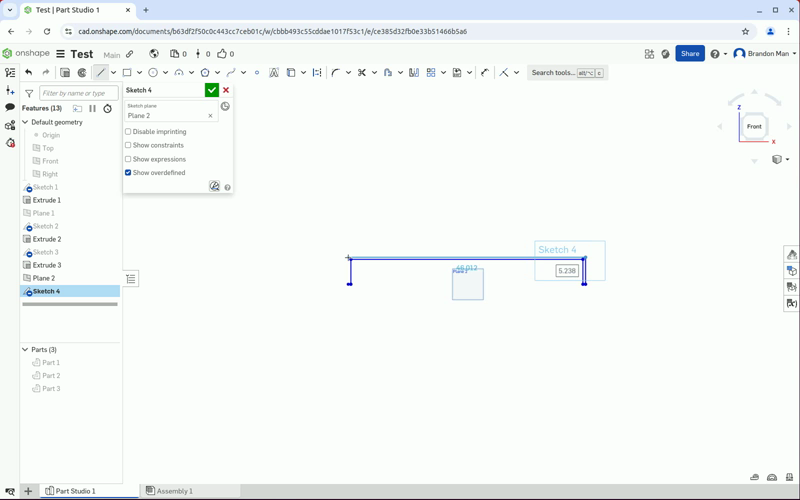
scroll(6)
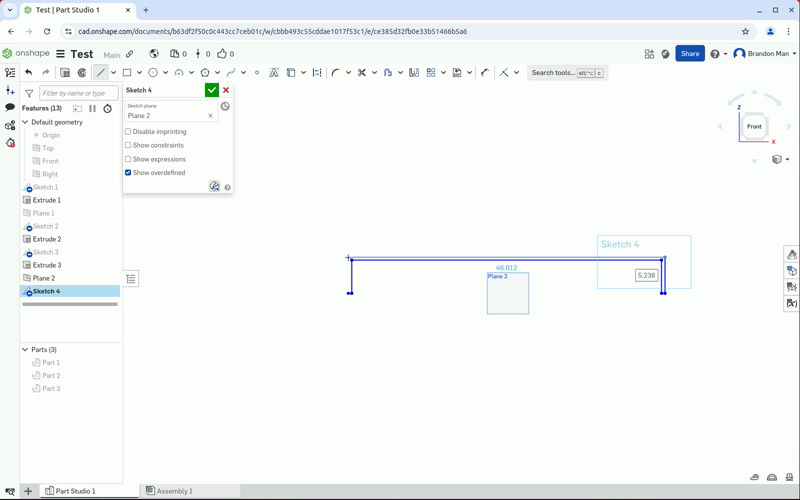
scroll(6)
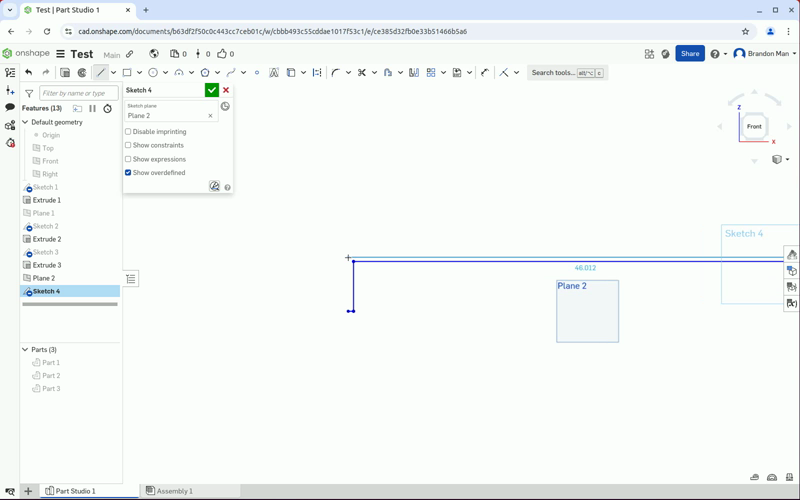
scroll(6)
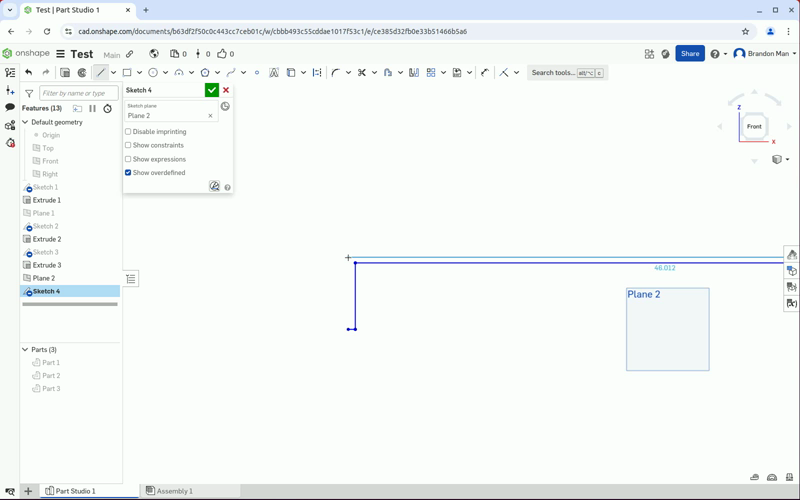
scroll(6)
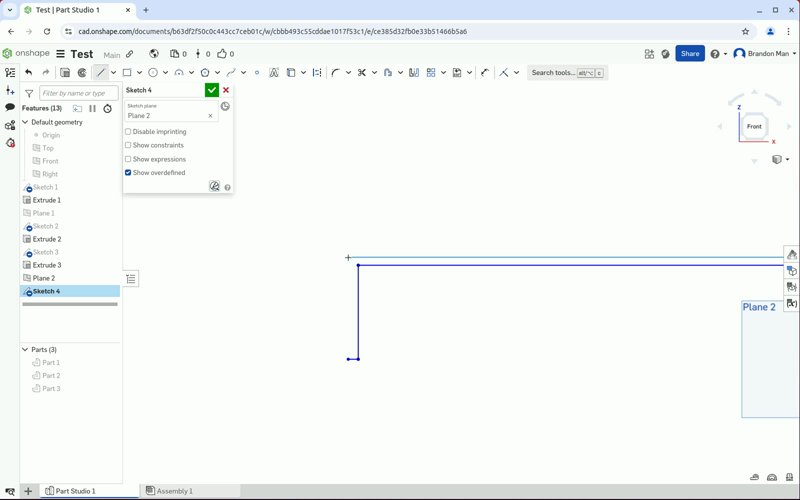
scroll(6)
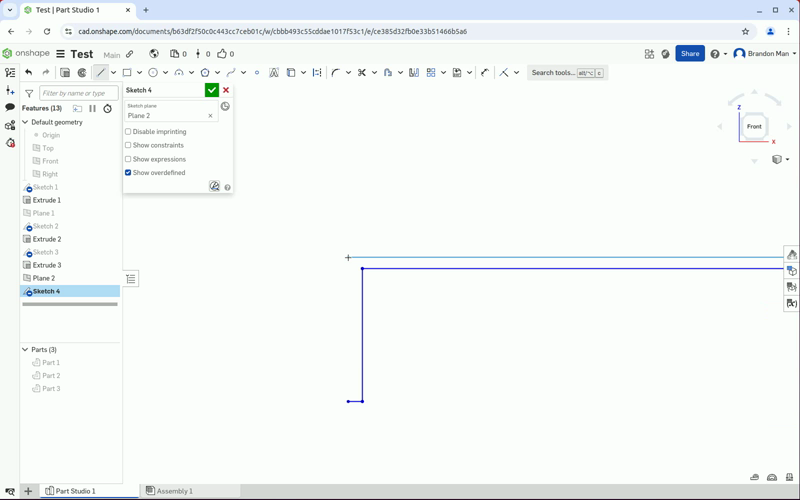
scroll(6)
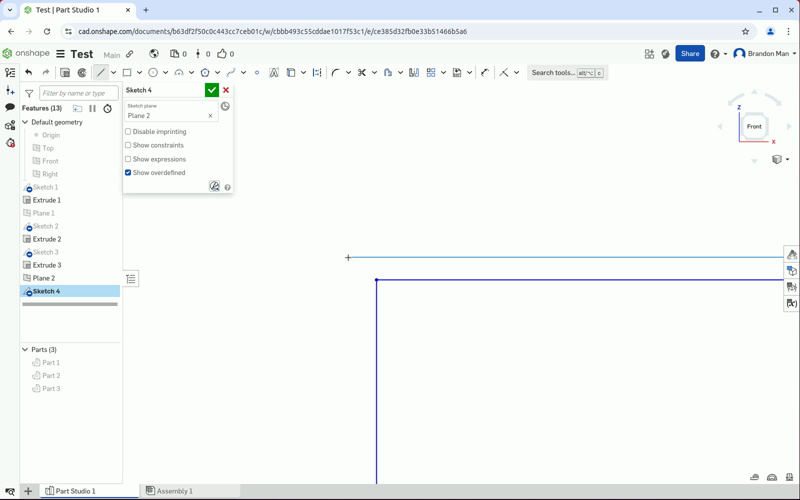
click(348, 257)
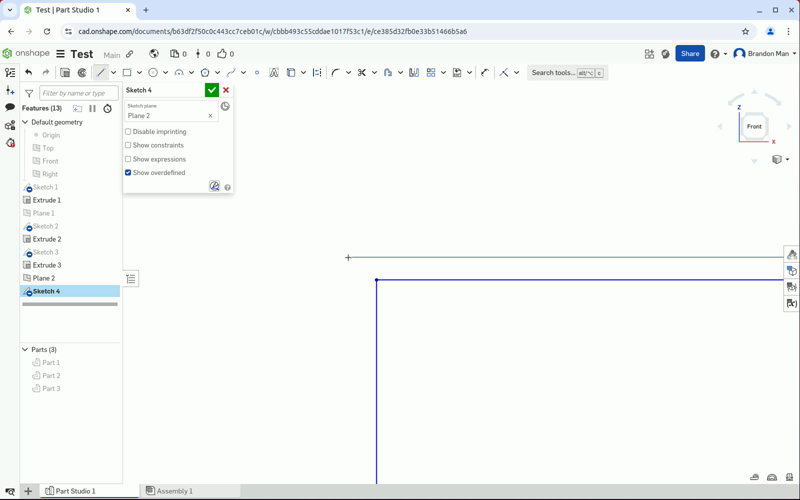
scroll(-6)
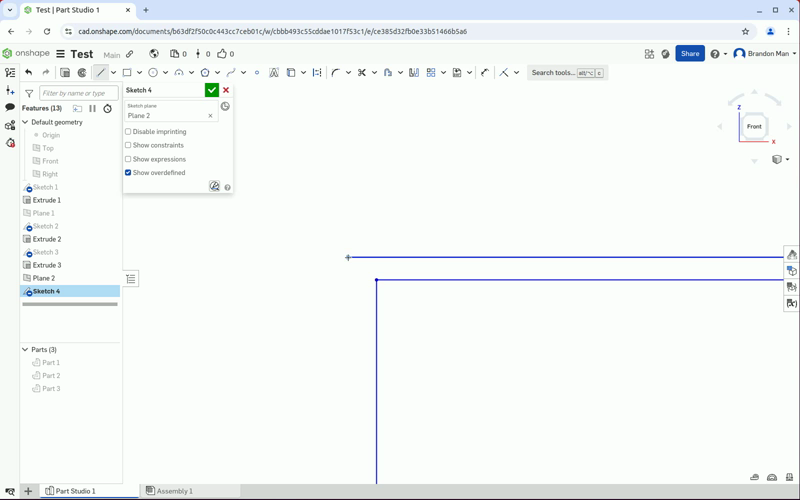
scroll(-6)
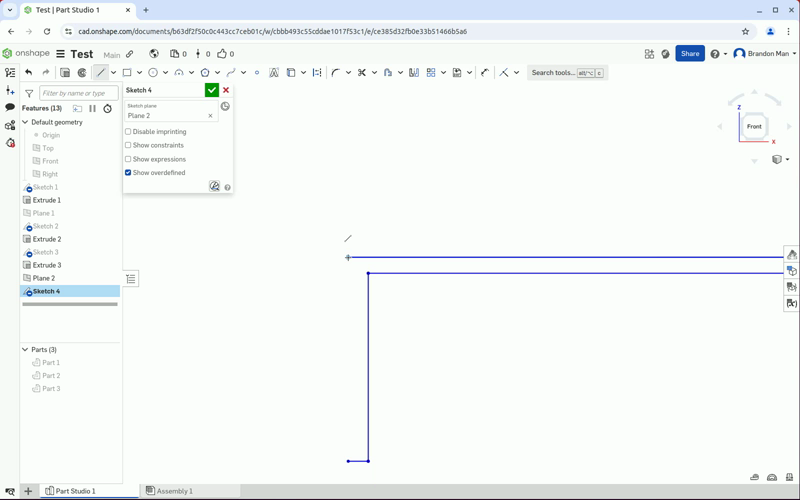
scroll(-6)
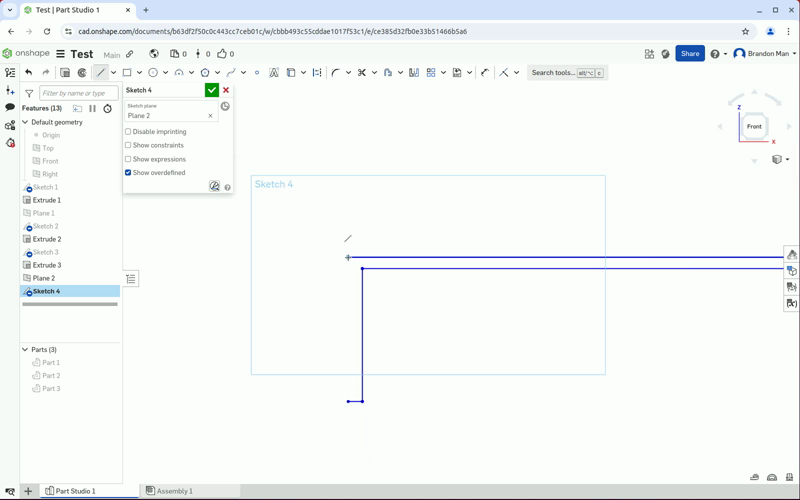
scroll(-6)
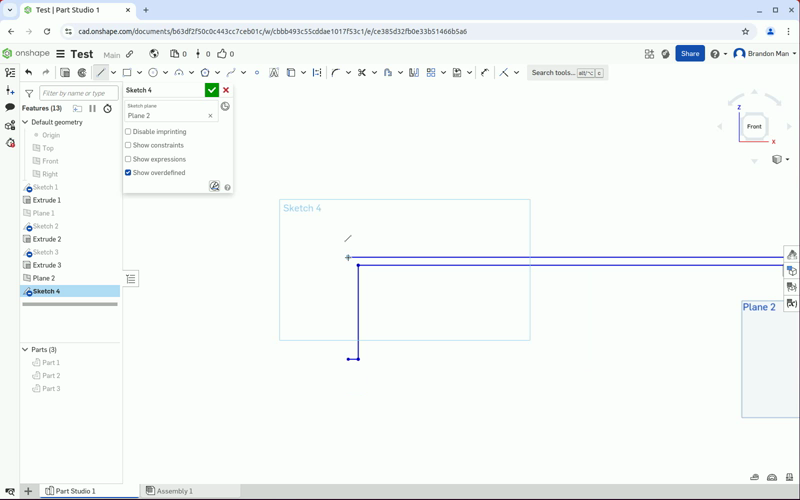
scroll(-6)
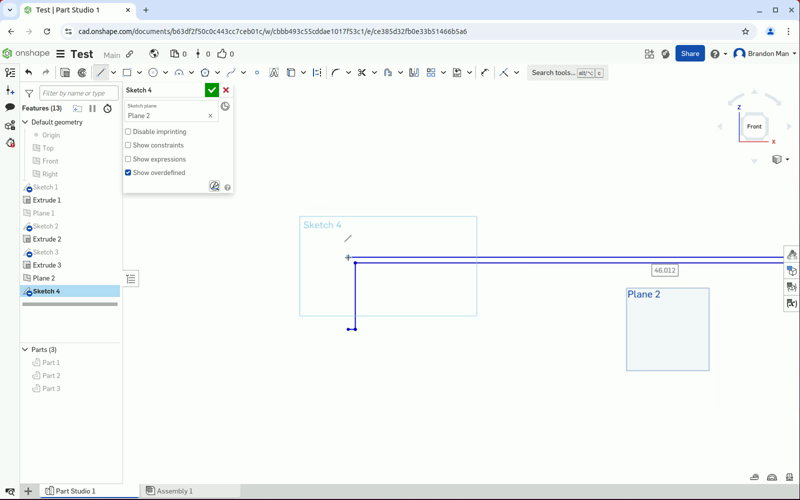
scroll(-6)
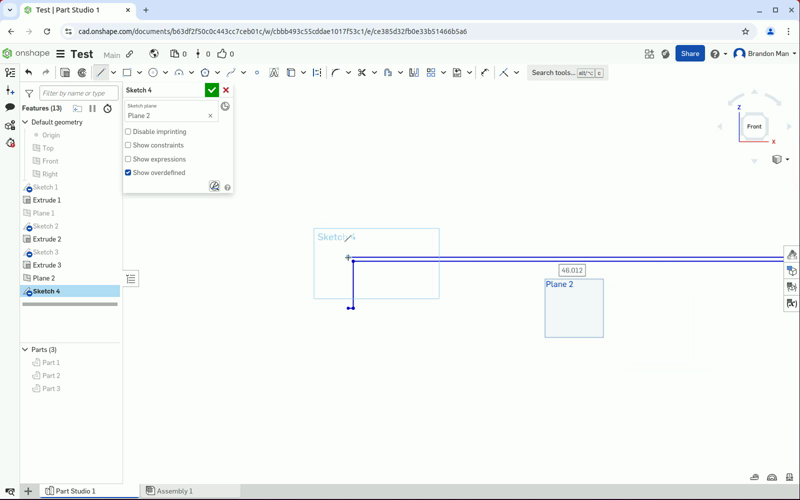
scroll(-6)
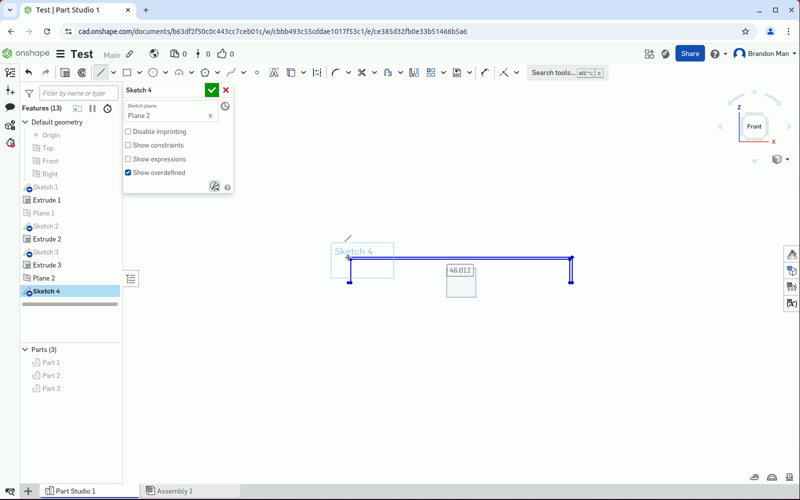
key_up(shift)
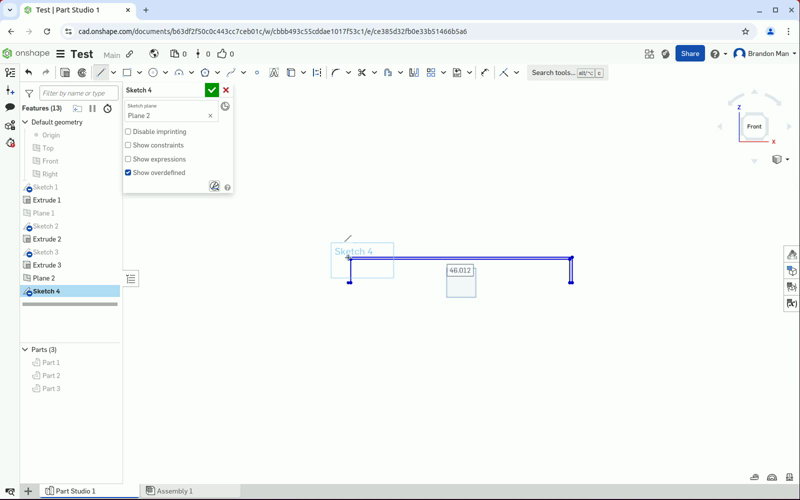
mouse_move(378, 257)
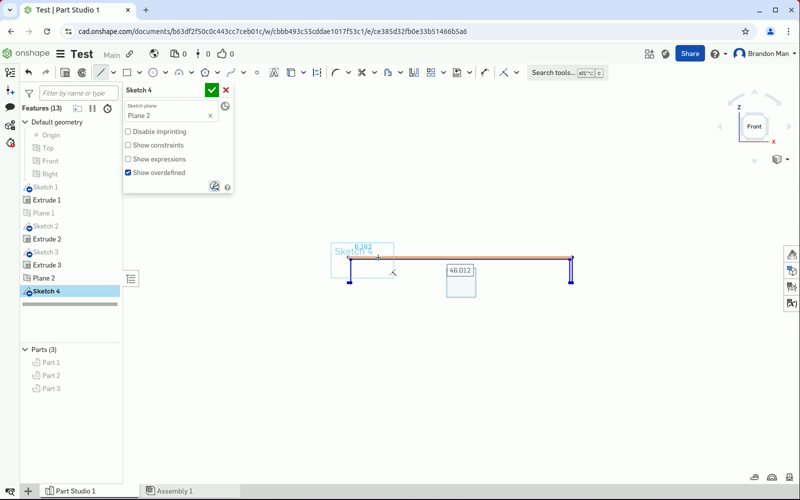
key_down(shift)
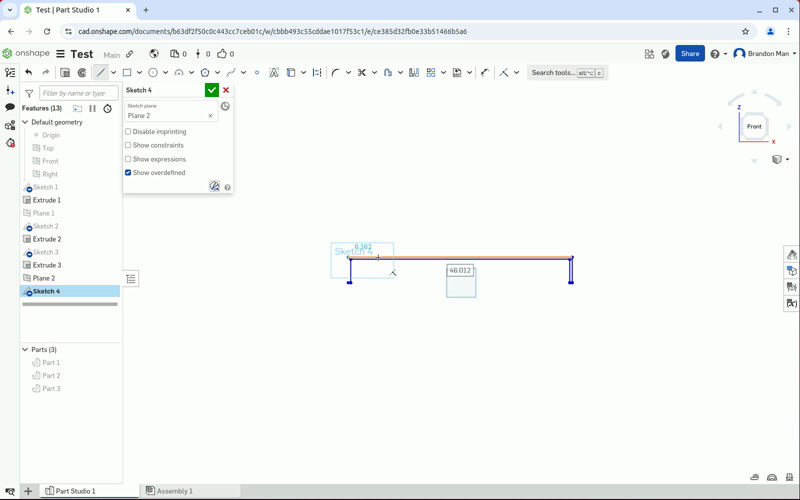
mouse_move(348, 282)
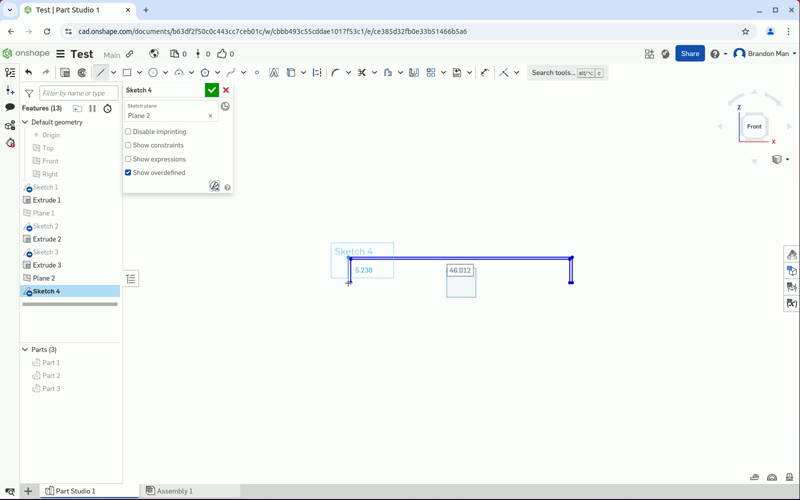
scroll(6)
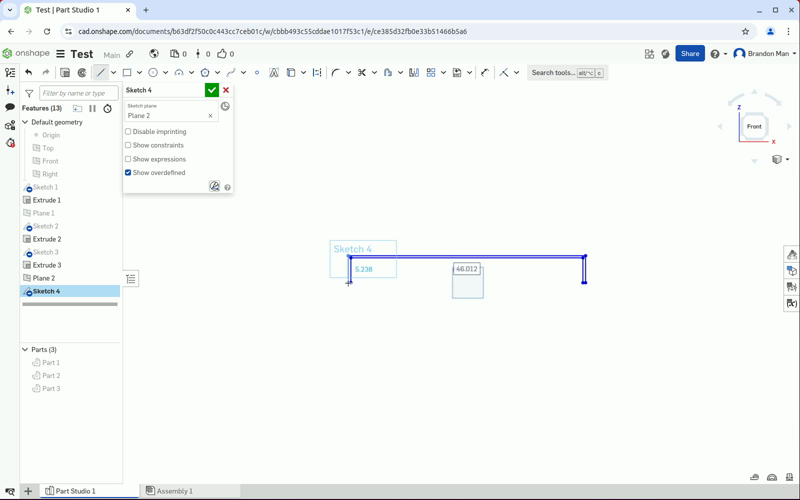
scroll(6)
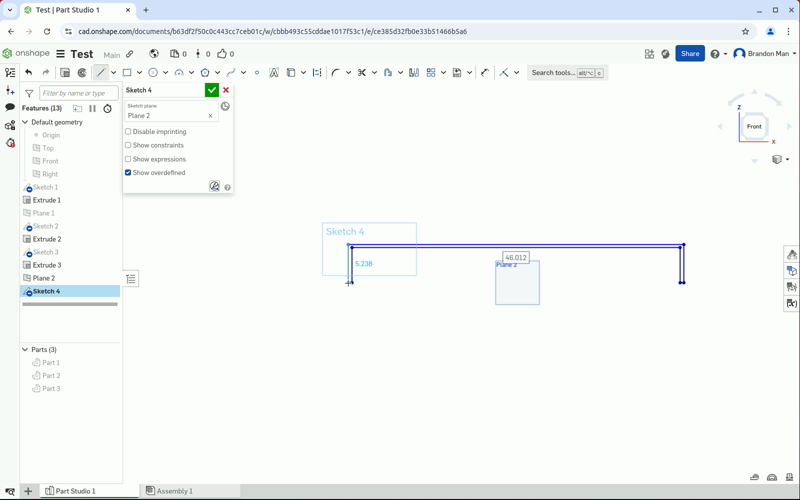
scroll(6)
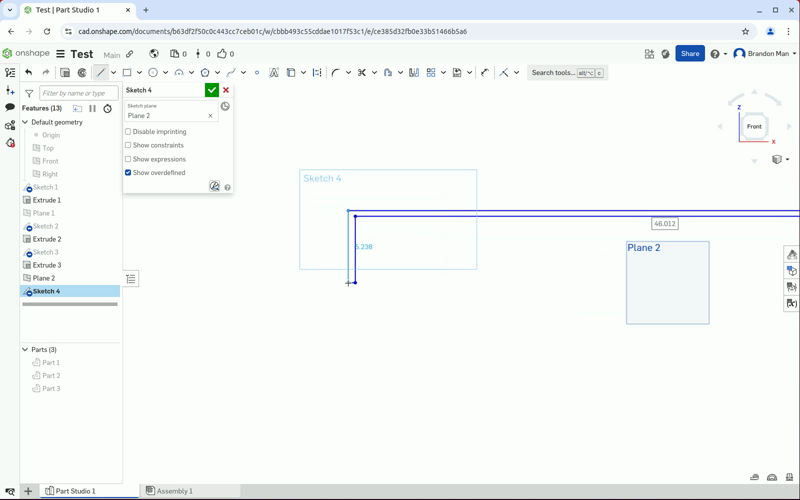
scroll(6)
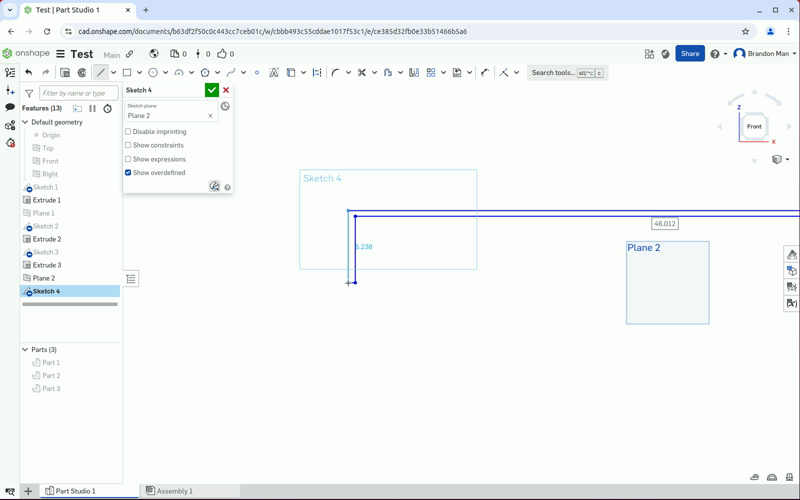
scroll(6)
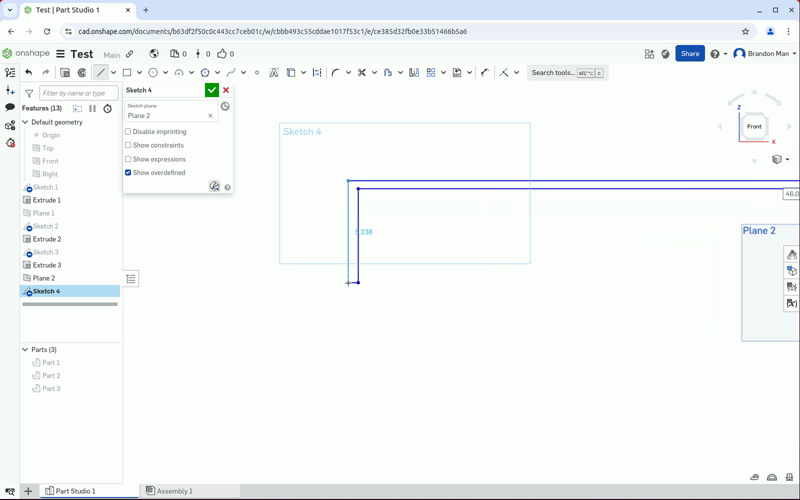
scroll(6)
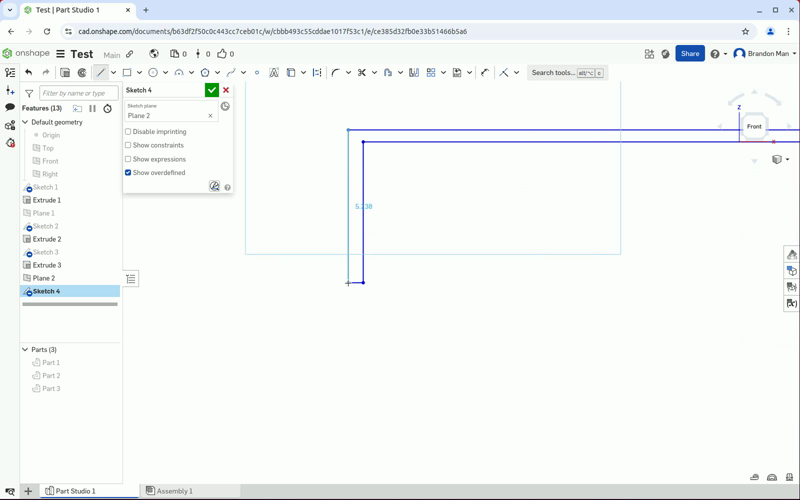
scroll(6)
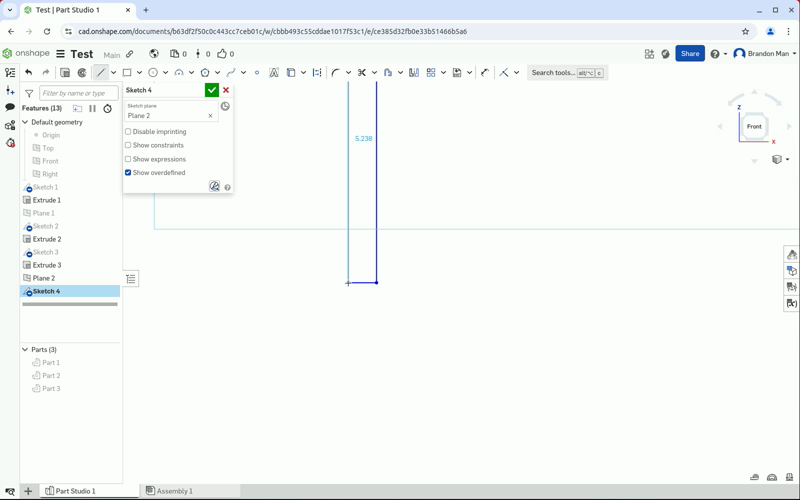
key_up(shift)
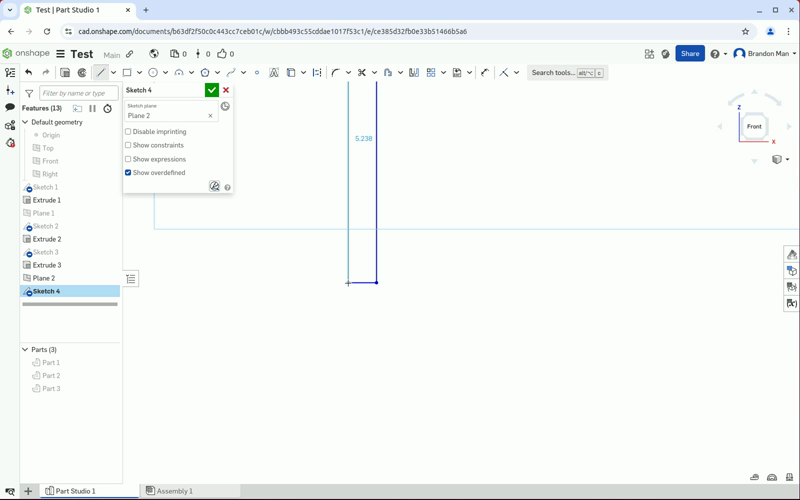
click(348, 282)
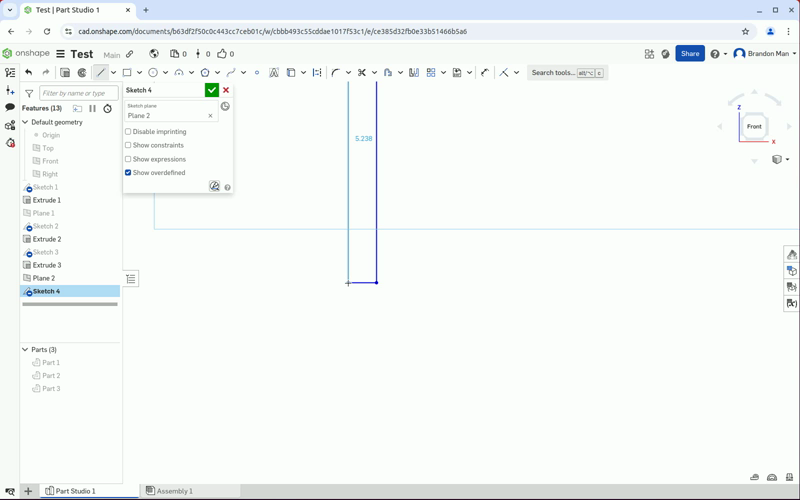
scroll(-6)
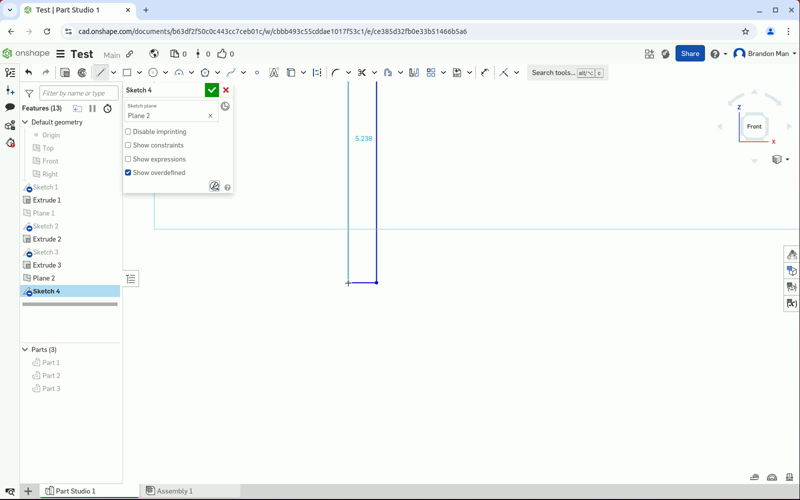
scroll(-6)
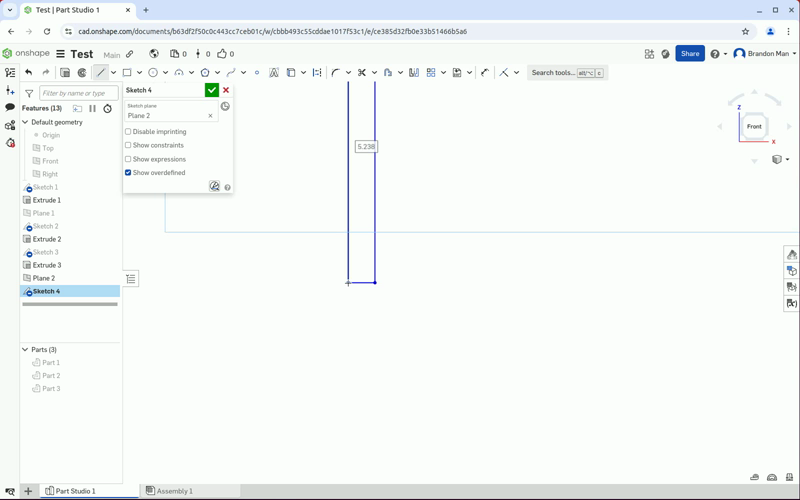
scroll(-6)
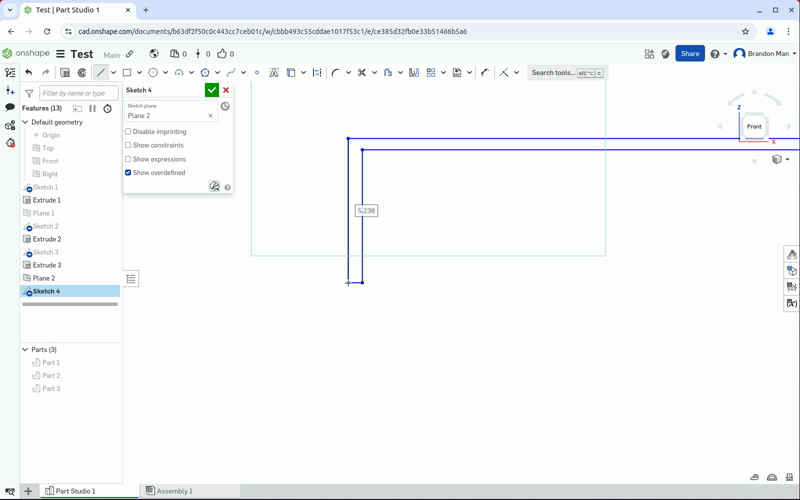
scroll(-6)
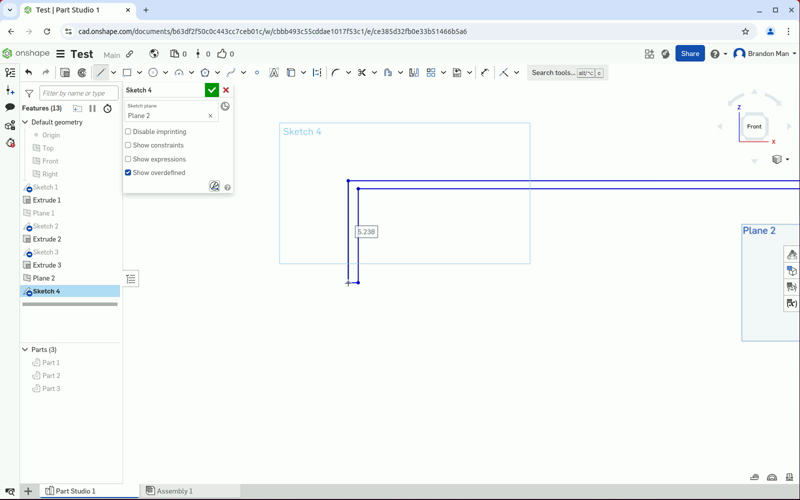
scroll(-6)
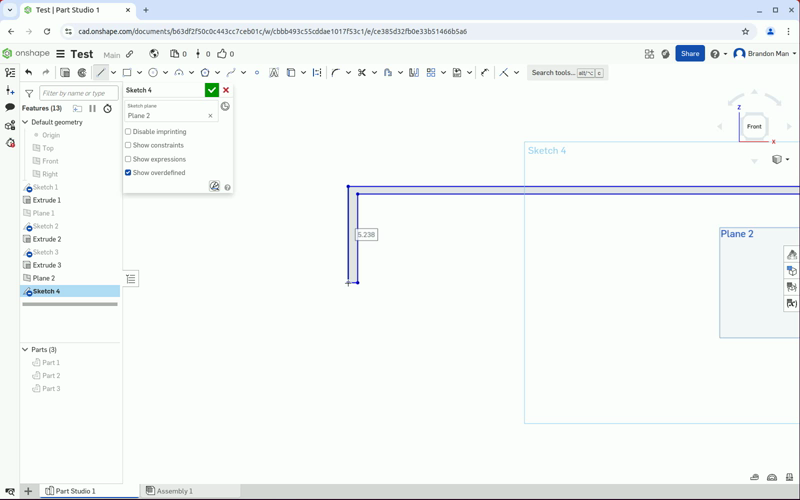
scroll(-6)
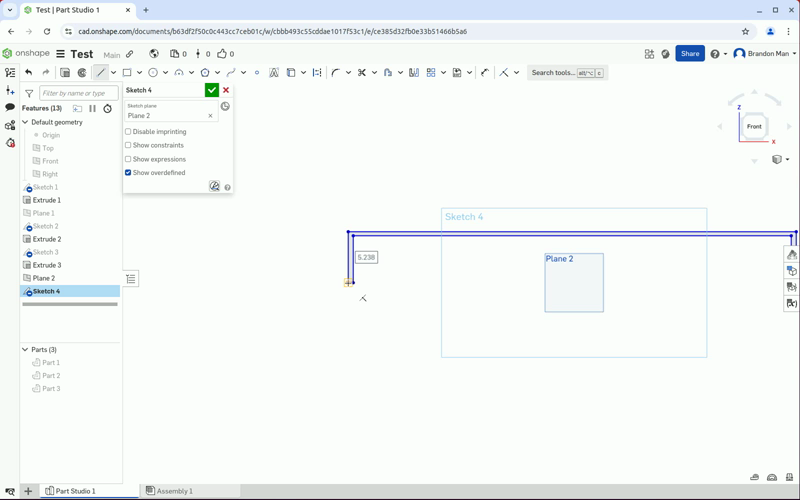
scroll(-6)
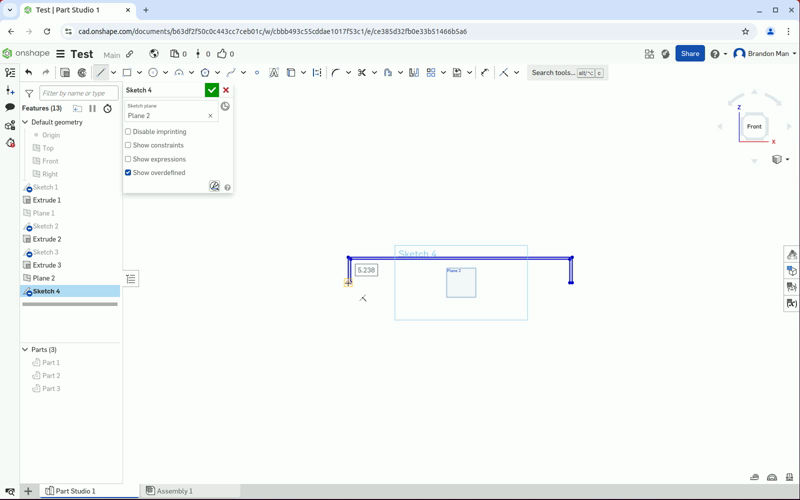
key(esc)
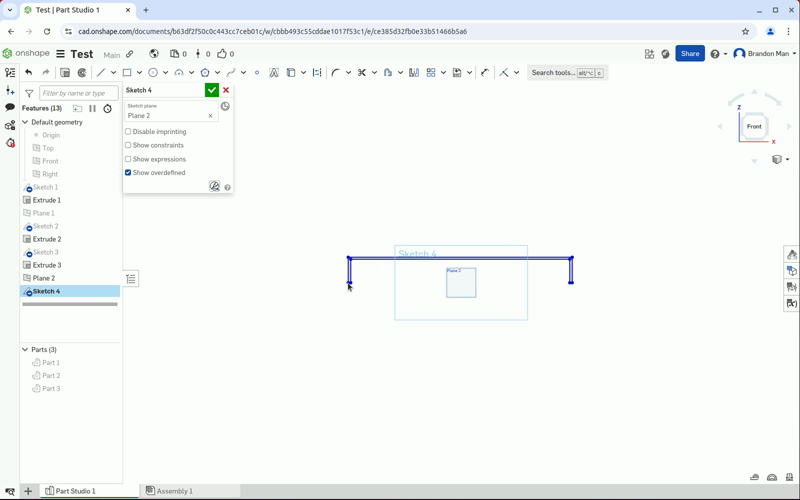
mouse_move(534, 257)
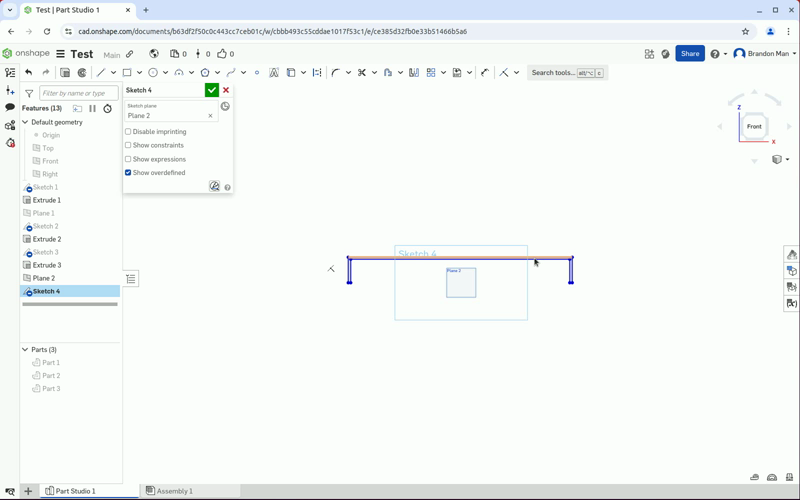
scroll(6)
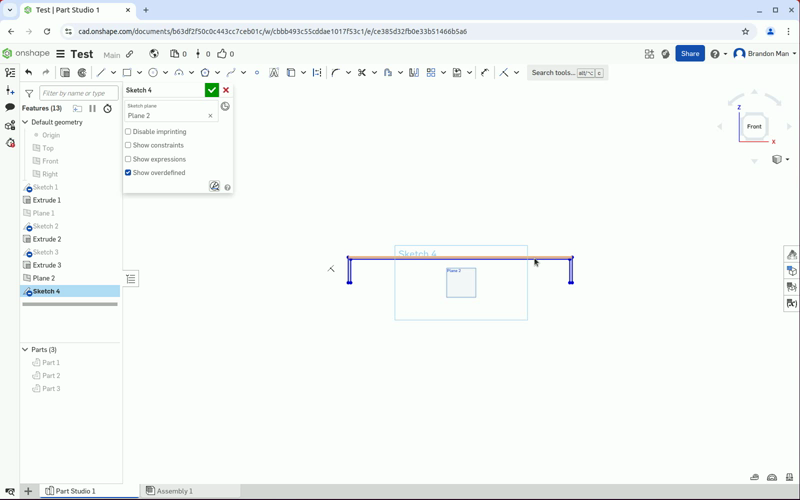
scroll(6)
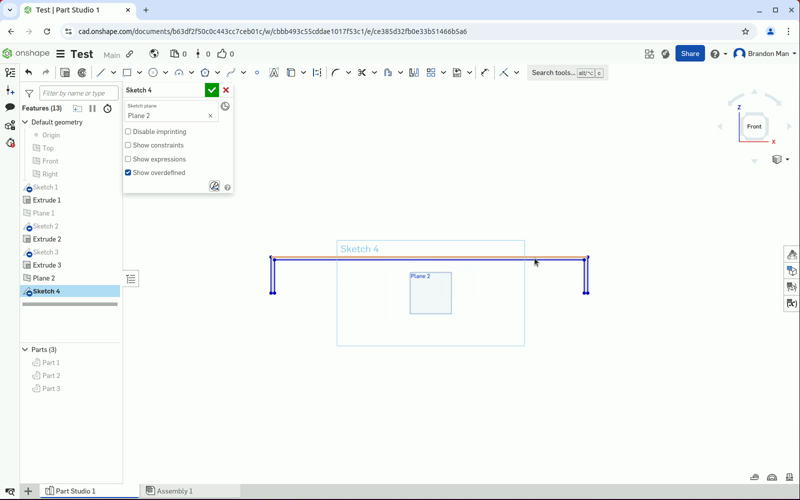
scroll(6)
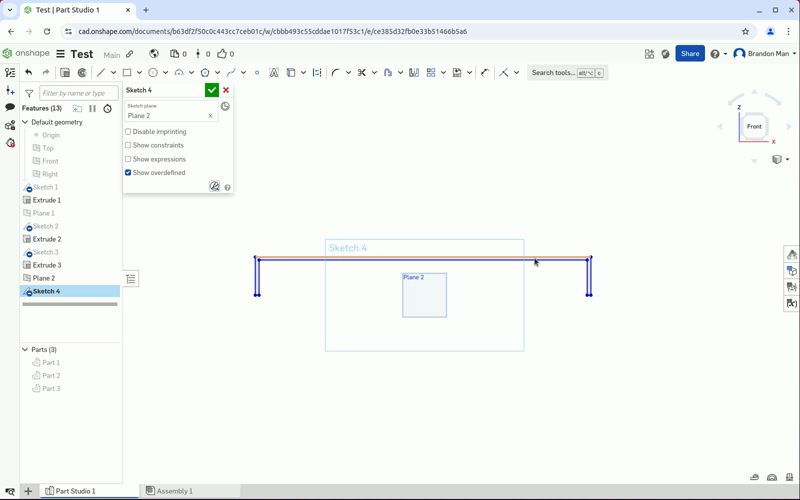
scroll(6)
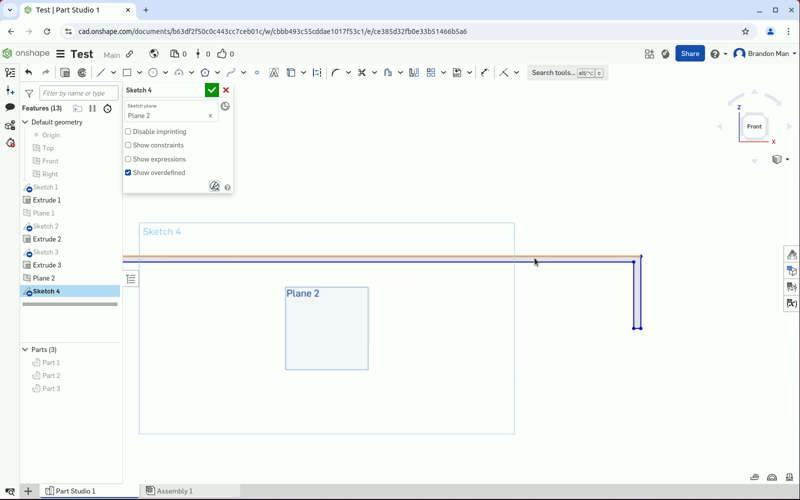
scroll(6)
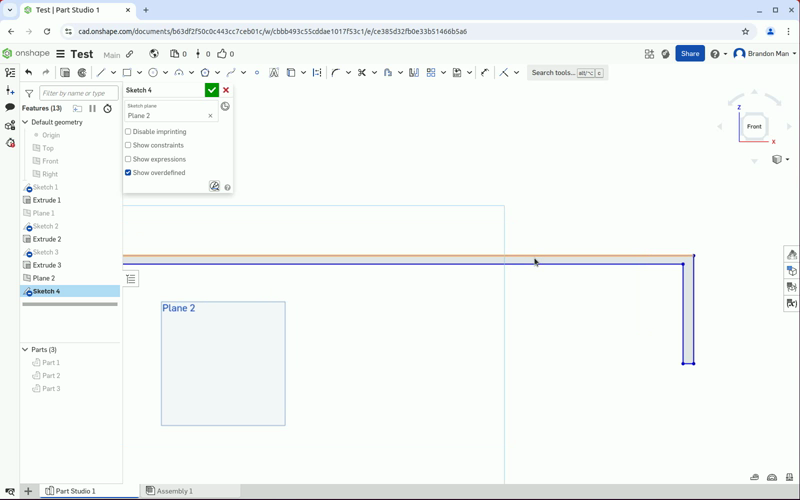
scroll(6)
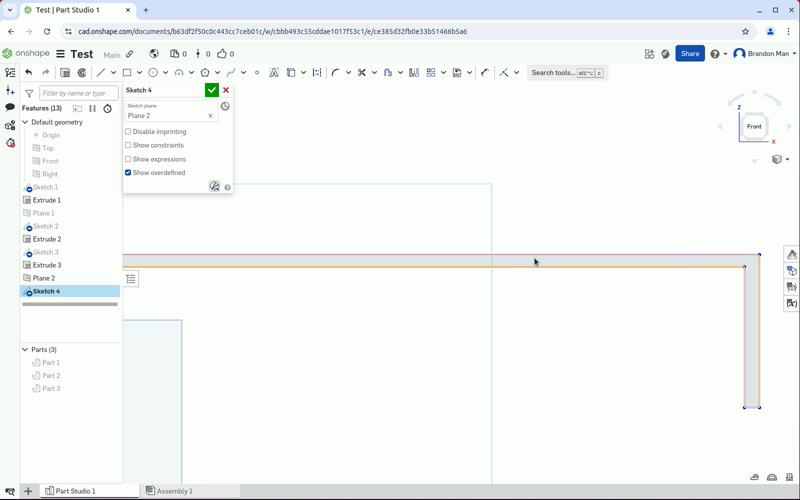
scroll(6)
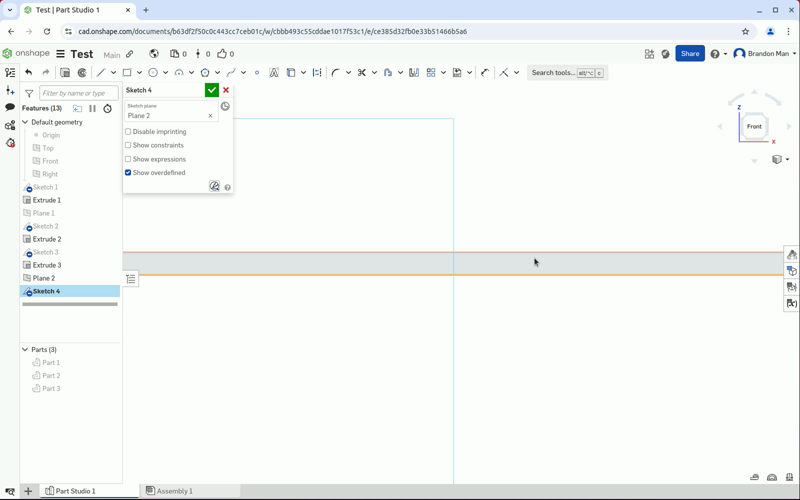
click(534, 257)
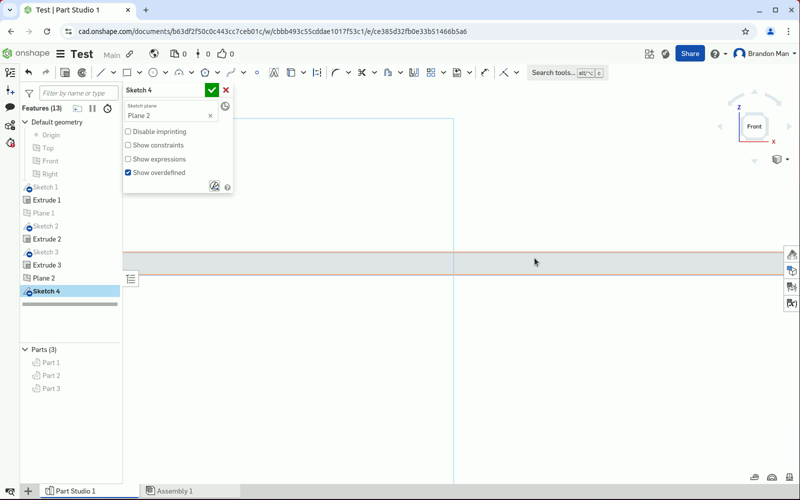
scroll(-6)
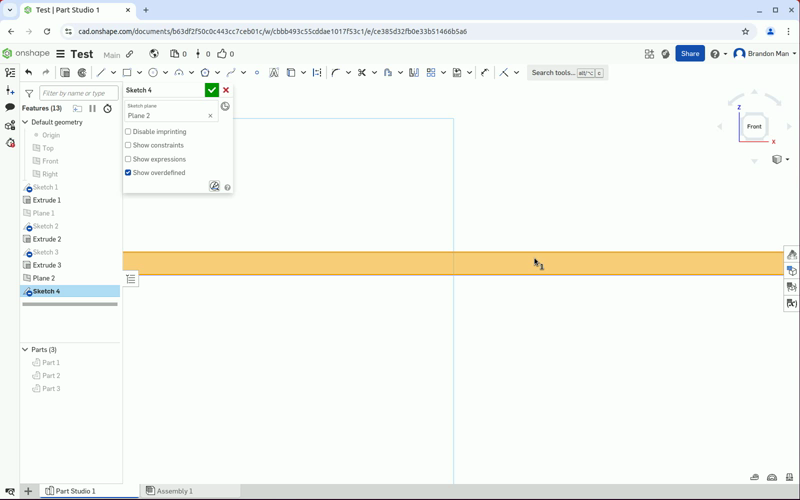
scroll(-6)
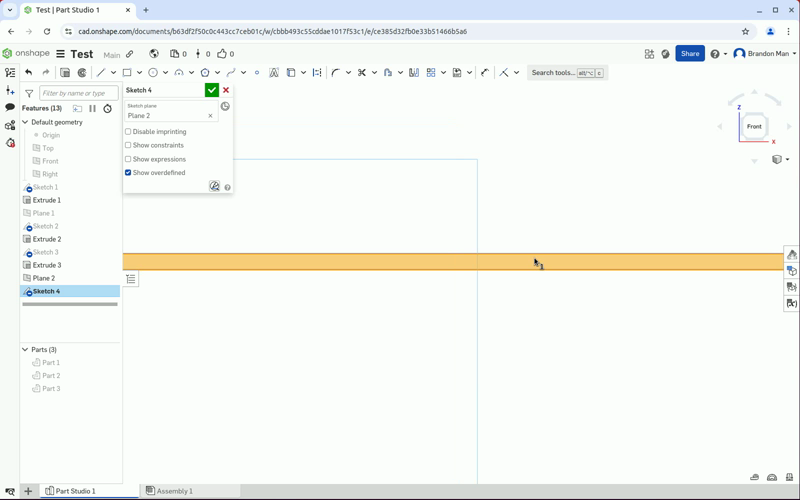
scroll(-6)
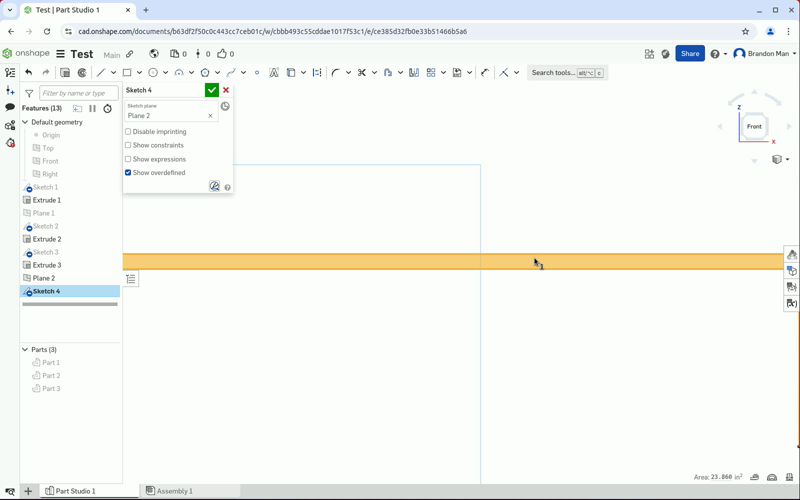
scroll(-6)
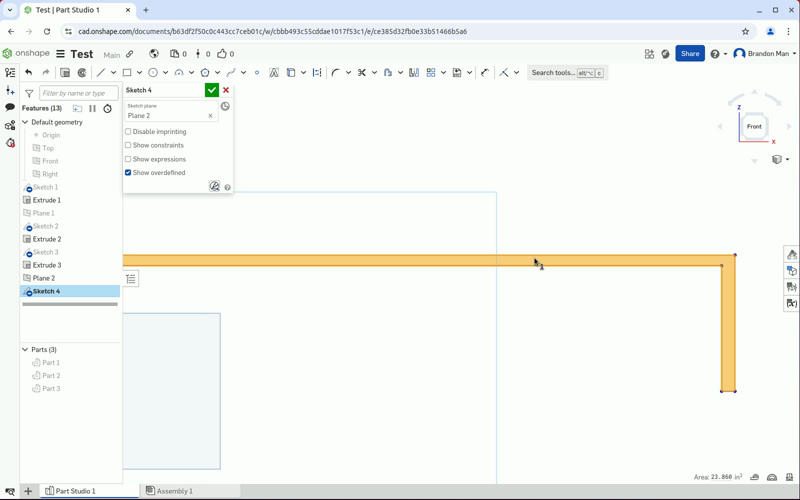
scroll(-6)
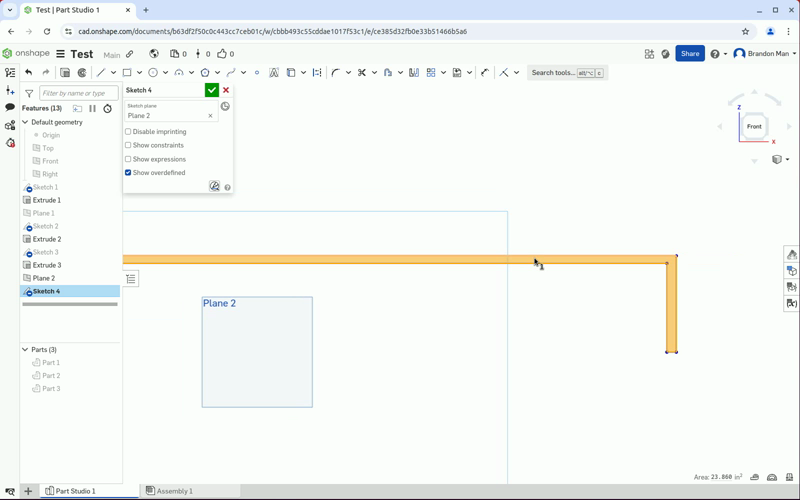
scroll(-6)
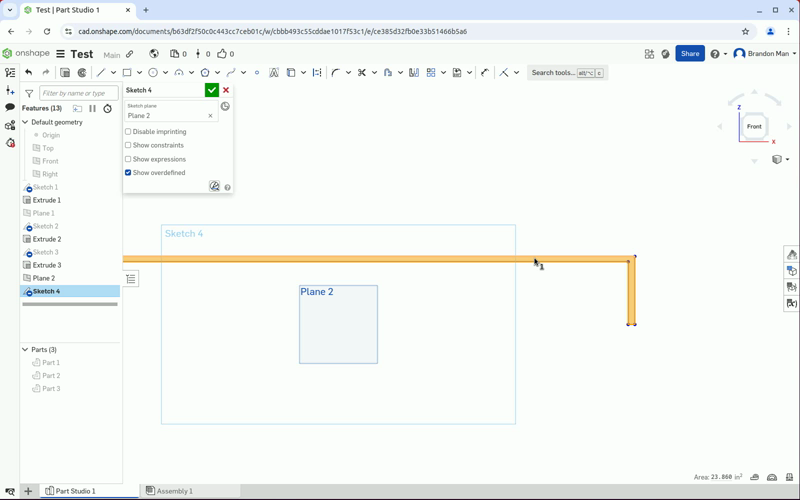
scroll(-6)
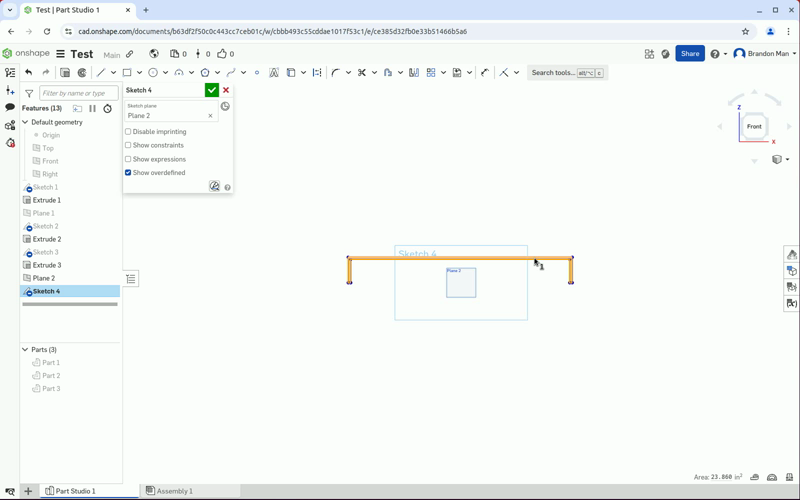
mouse_move(73, 352)
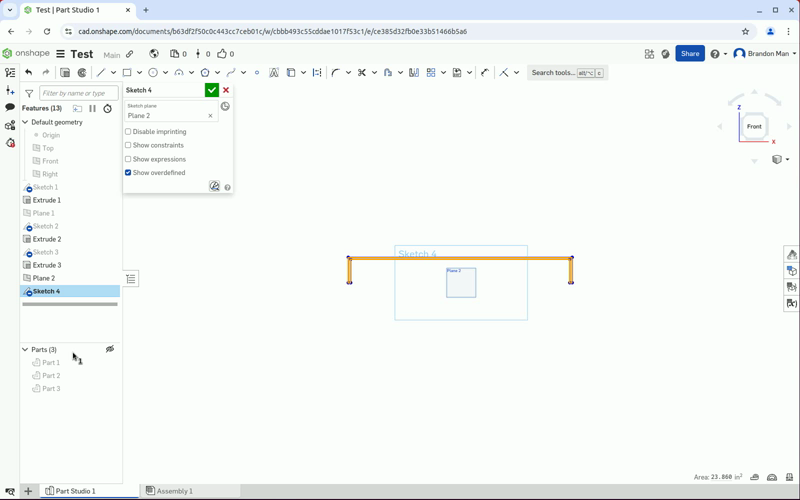
key(shift+y)
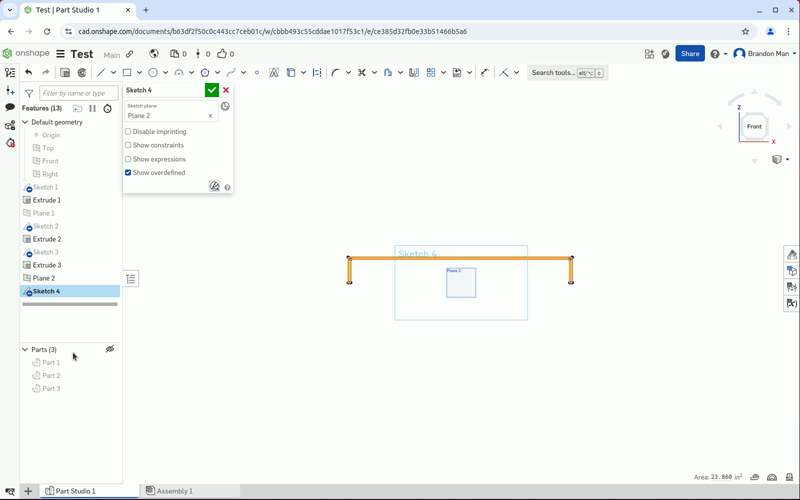
key(shift+e)
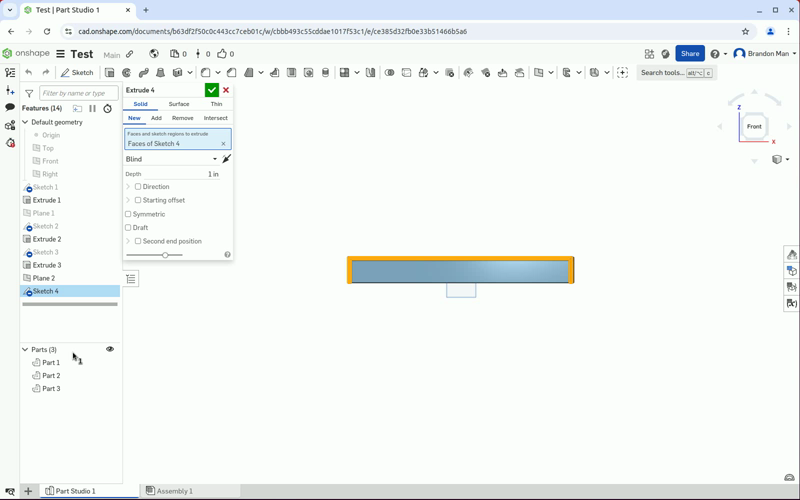
mouse_move(143, 106)
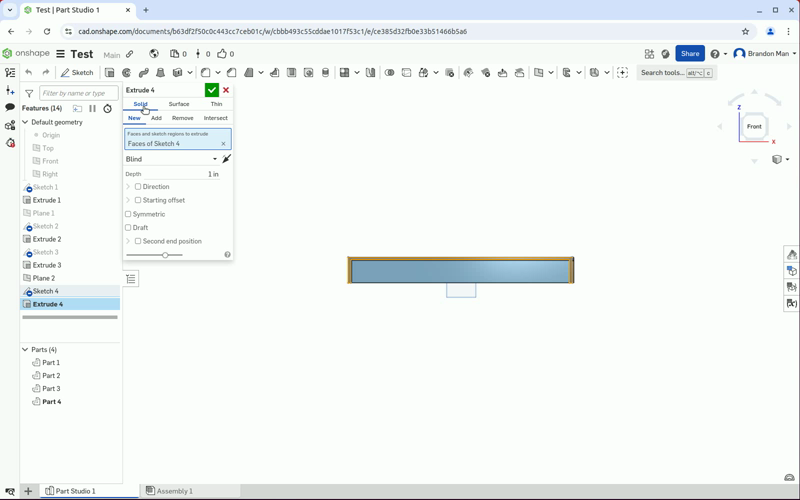
click(143, 106)
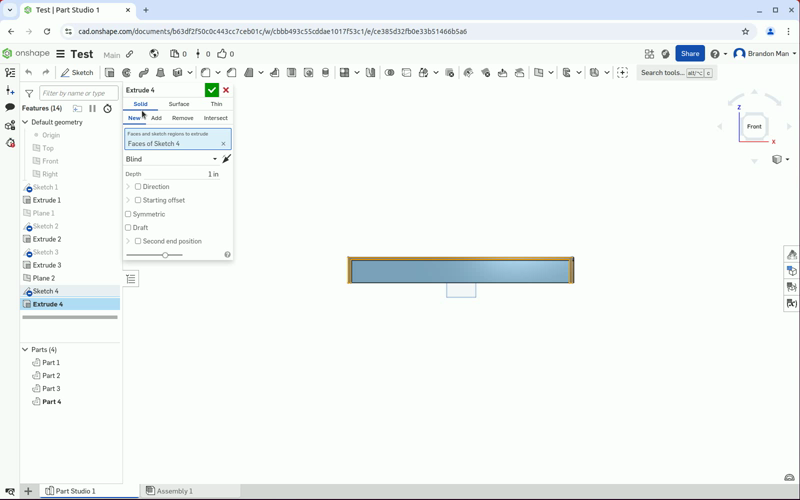
mouse_move(137, 120)
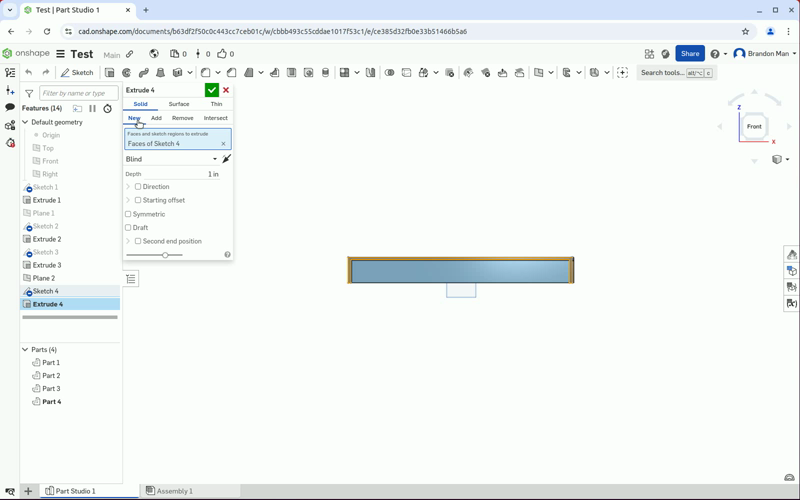
click(137, 120)
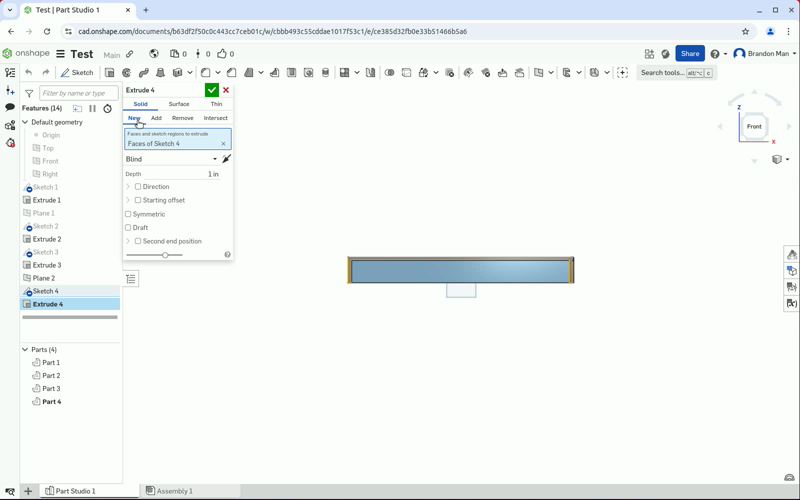
key(tab, 4)
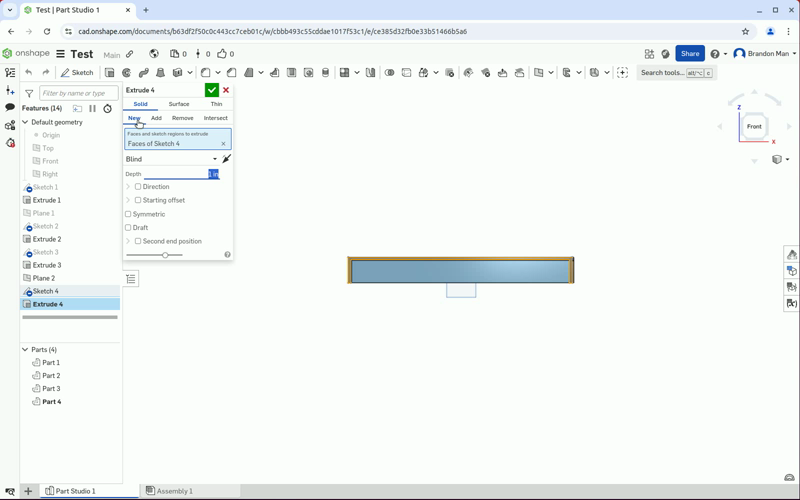
text(0.722)
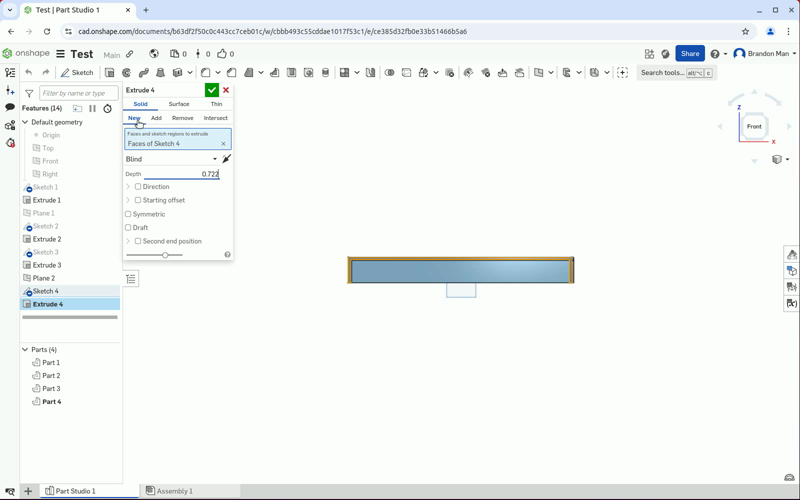
key(enter)
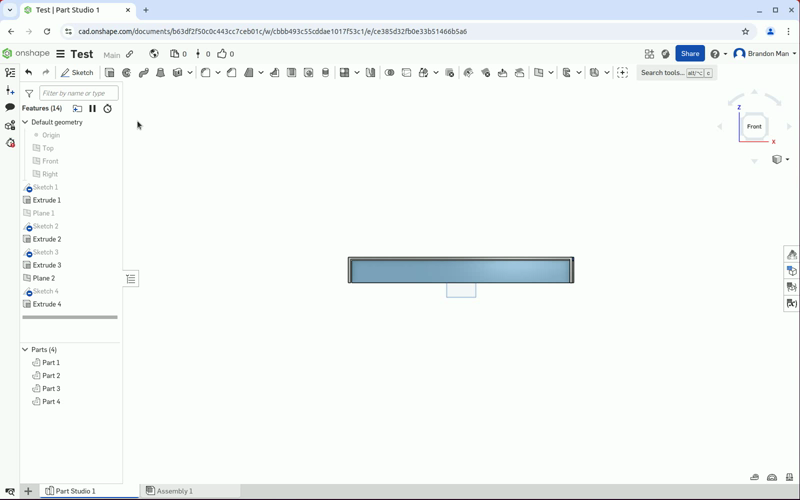
key(shift+h)
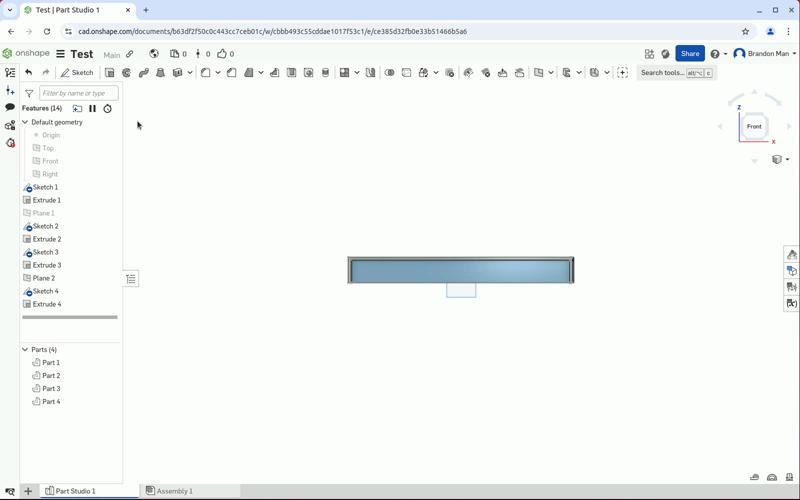
key(shift+h)
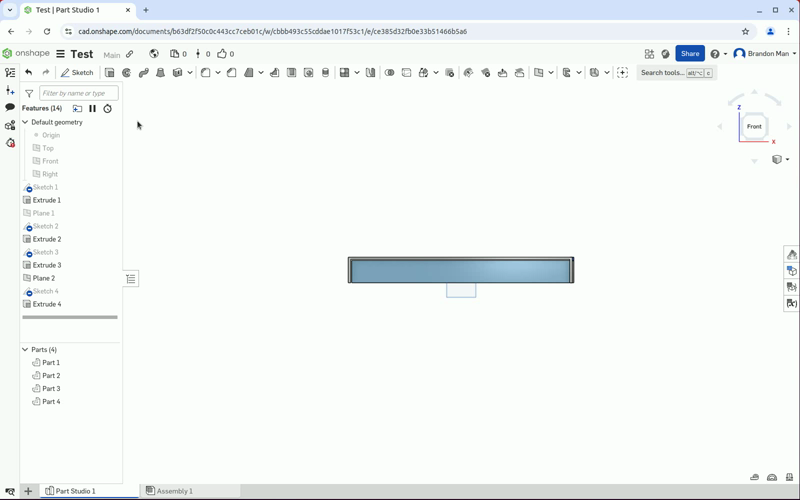
mouse_move(73, 189)
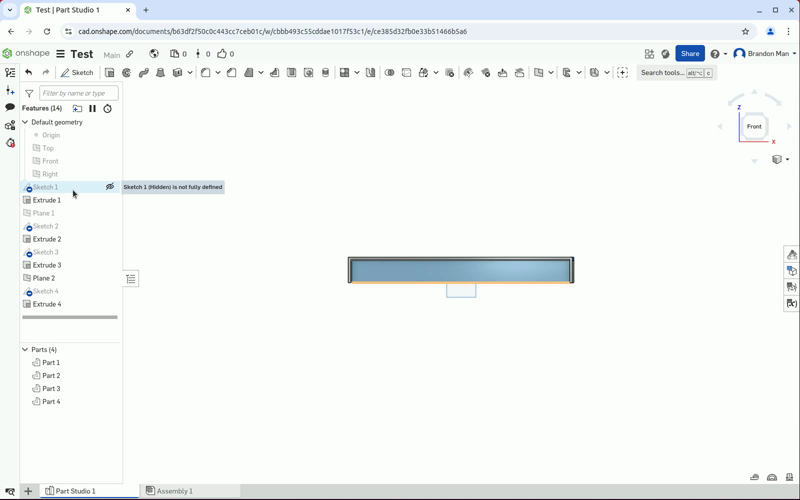
click(73, 189)
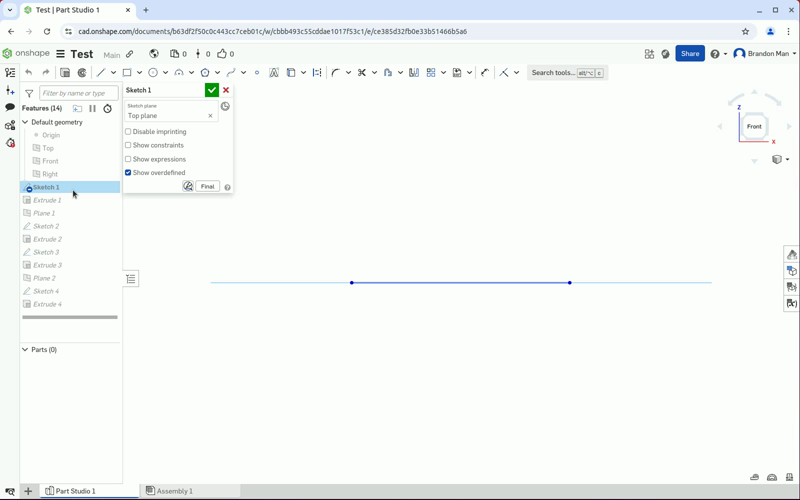
mouse_move(229, 92)
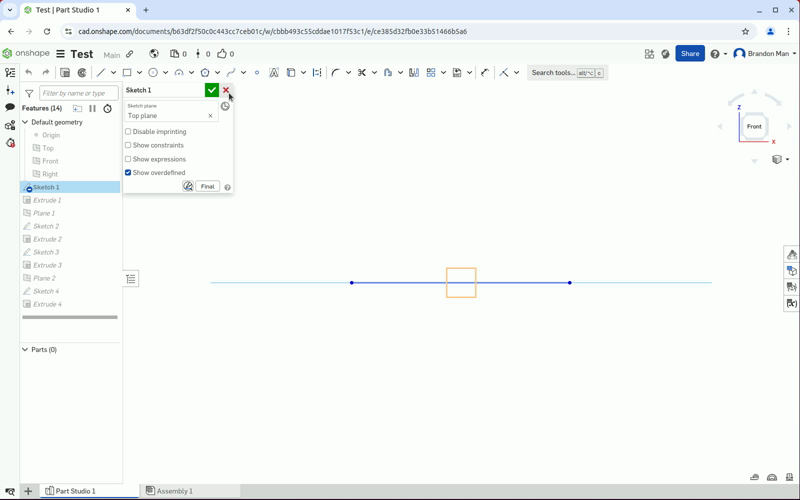
click(229, 92)
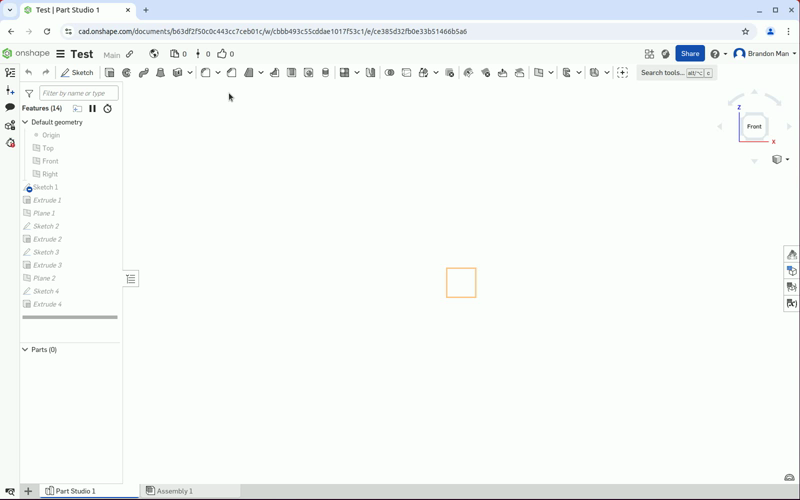
key(shift+s)
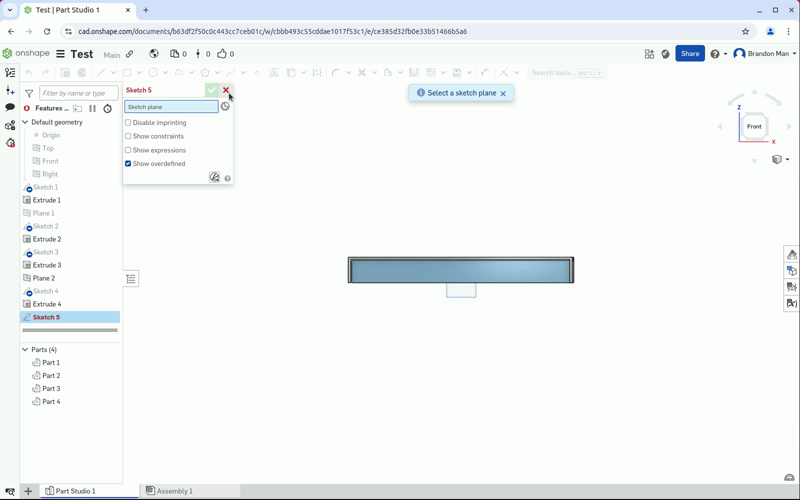
mouse_move(73, 280)
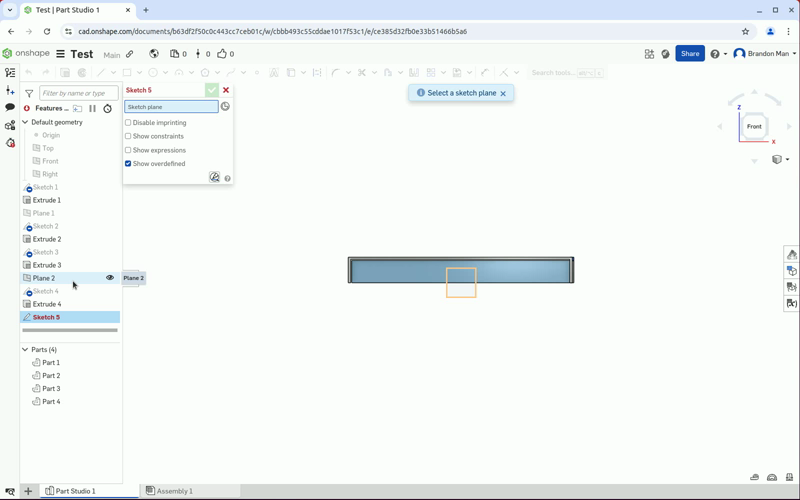
click(73, 280)
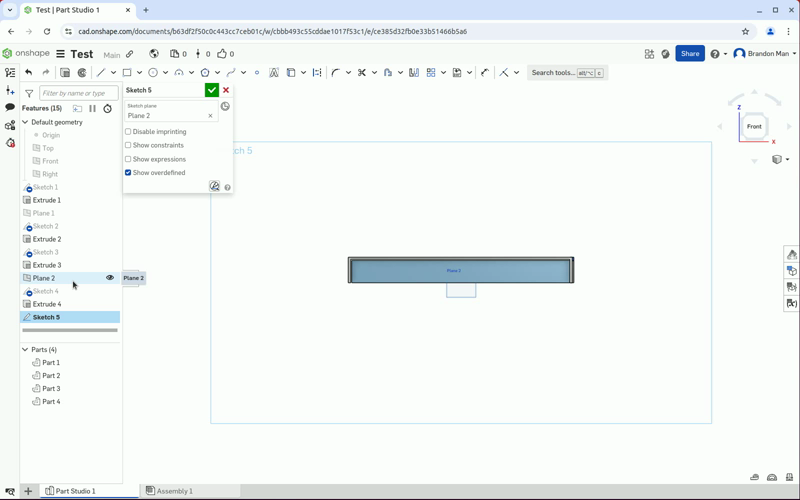
mouse_move(73, 352)
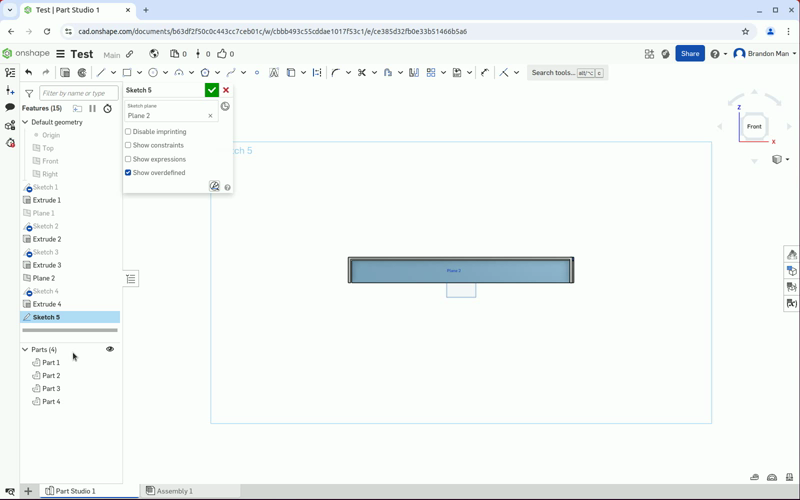
key(y)
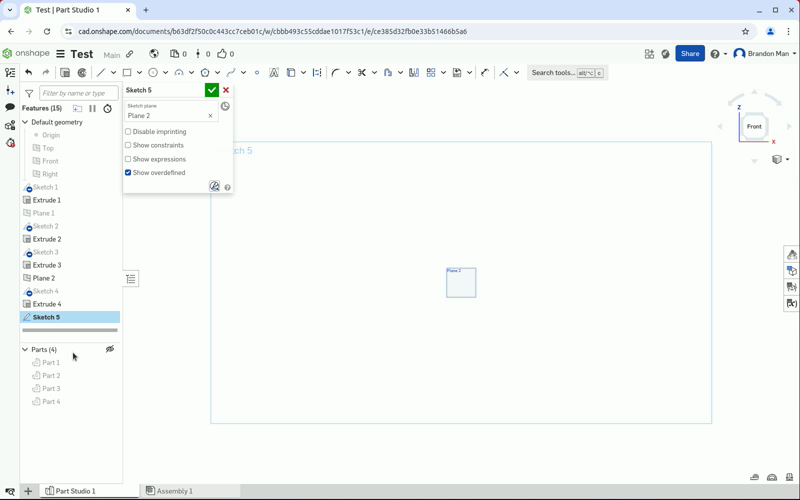
key(l)
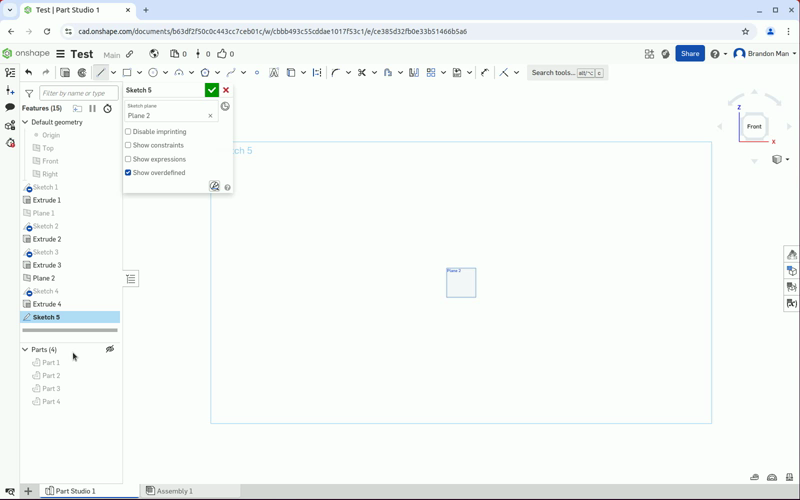
key_down(shift)
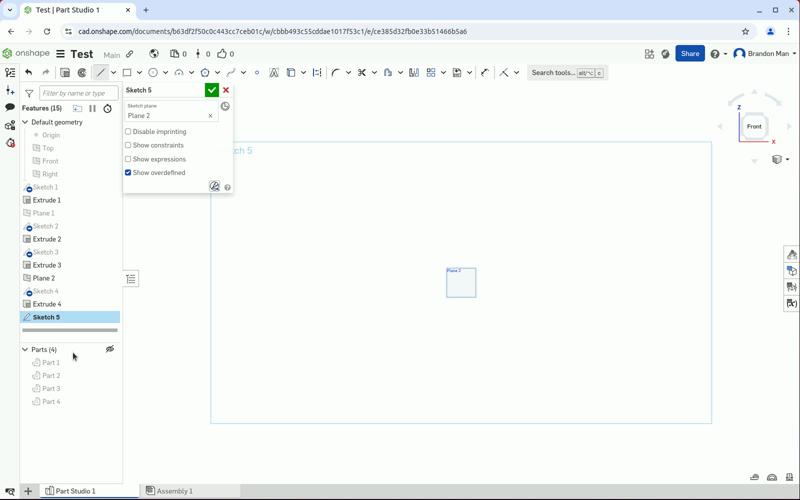
mouse_move(351, 282)
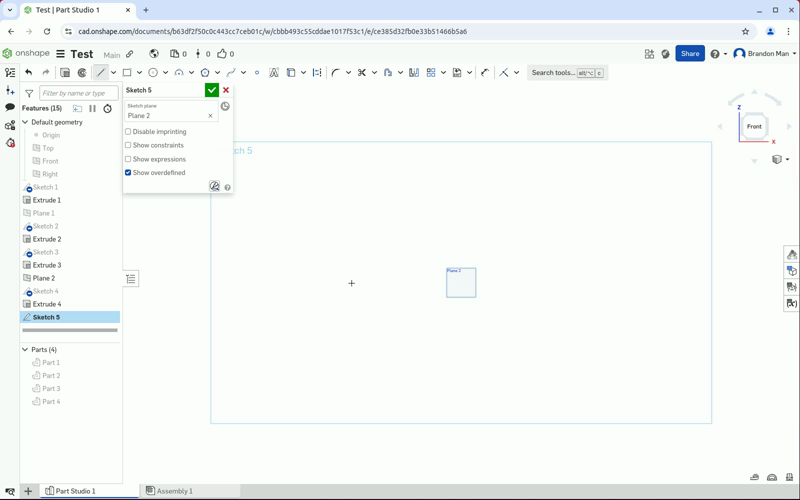
click(351, 282)
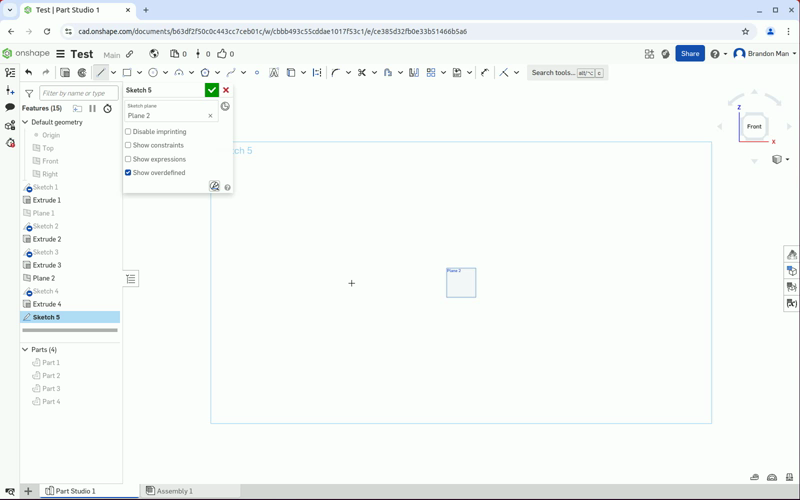
key_up(shift)
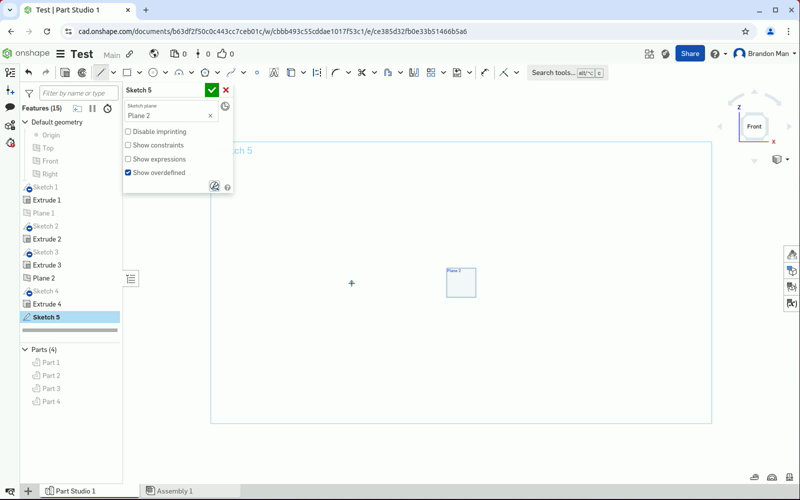
key_down(shift)
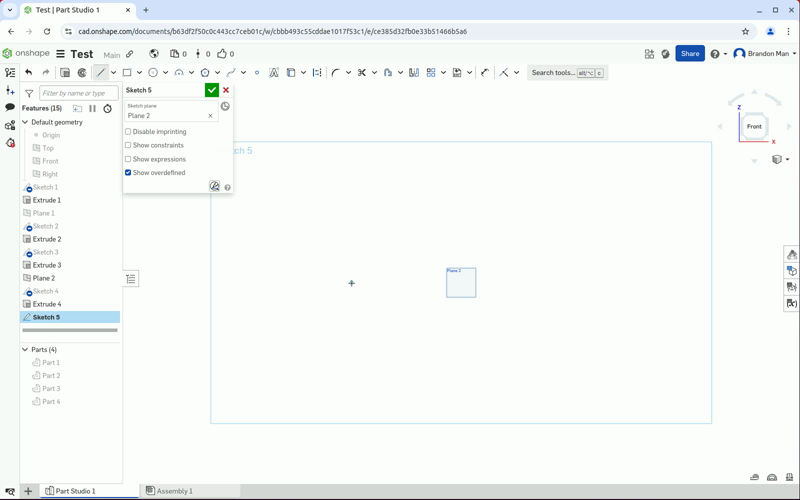
mouse_move(569, 282)
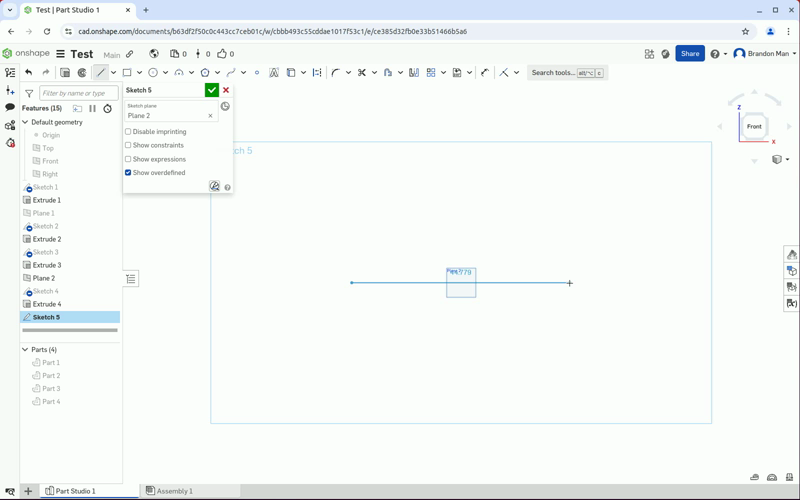
click(569, 282)
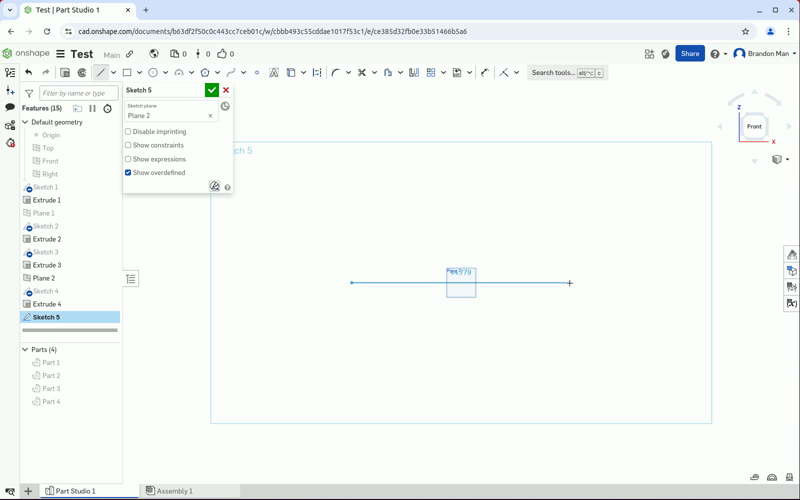
key_up(shift)
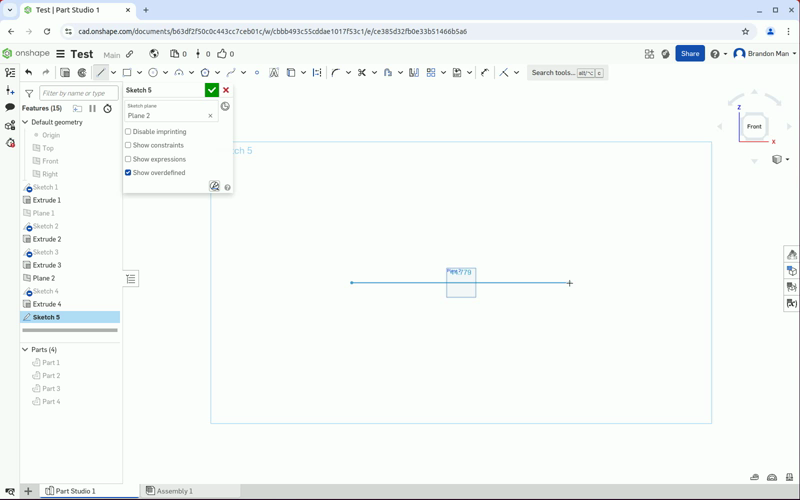
key_down(shift)
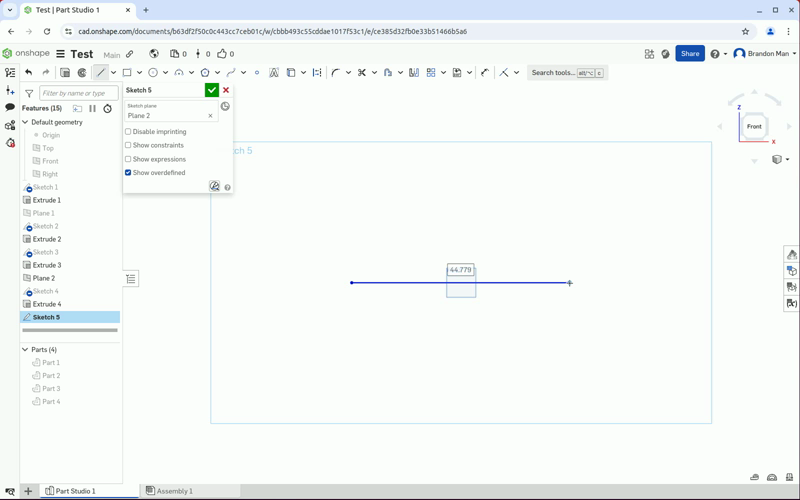
mouse_move(589, 282)
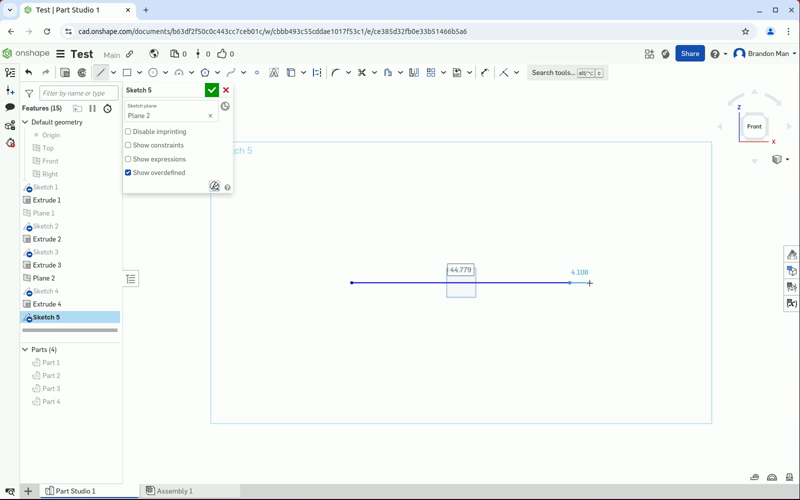
mouse_move(569, 260)
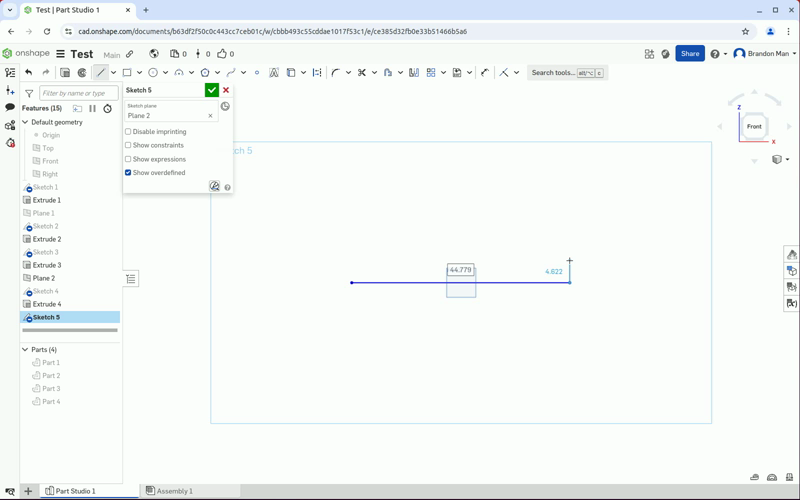
click(569, 260)
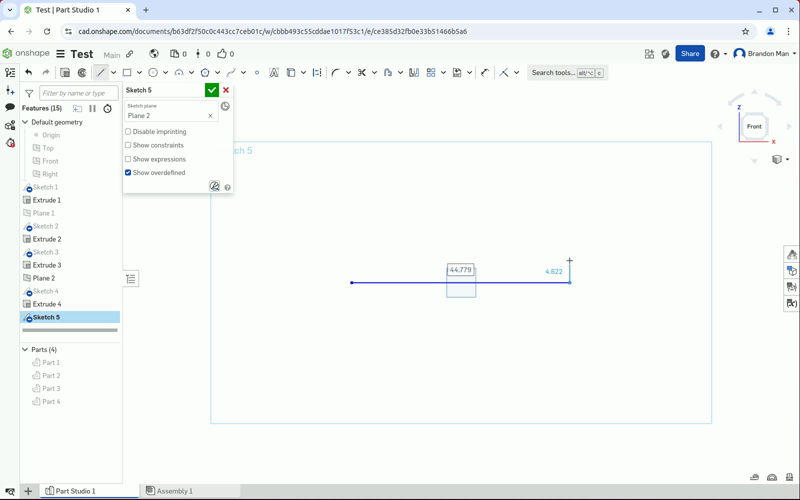
key_up(shift)
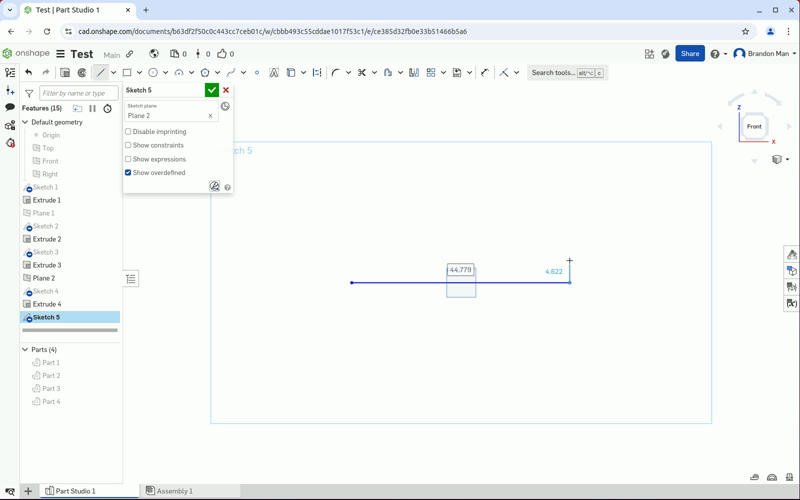
key_down(shift)
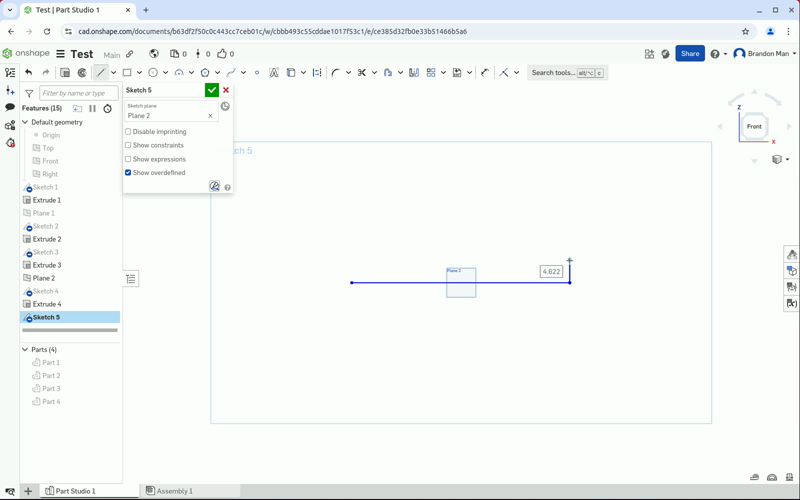
mouse_move(351, 260)
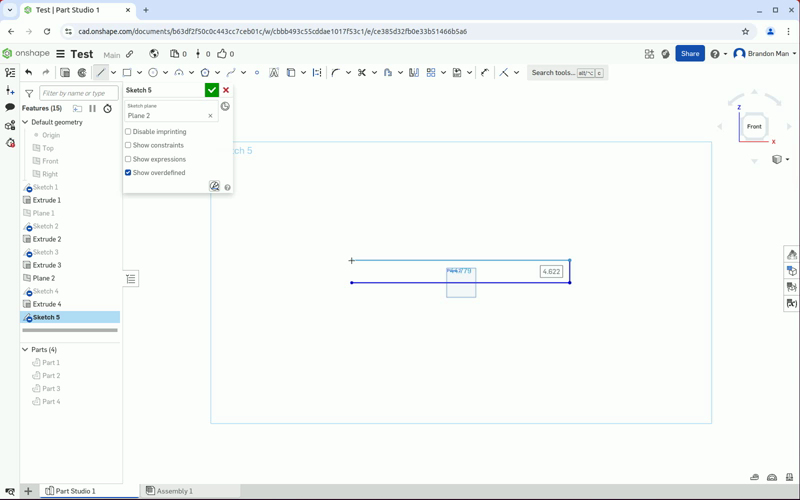
click(351, 260)
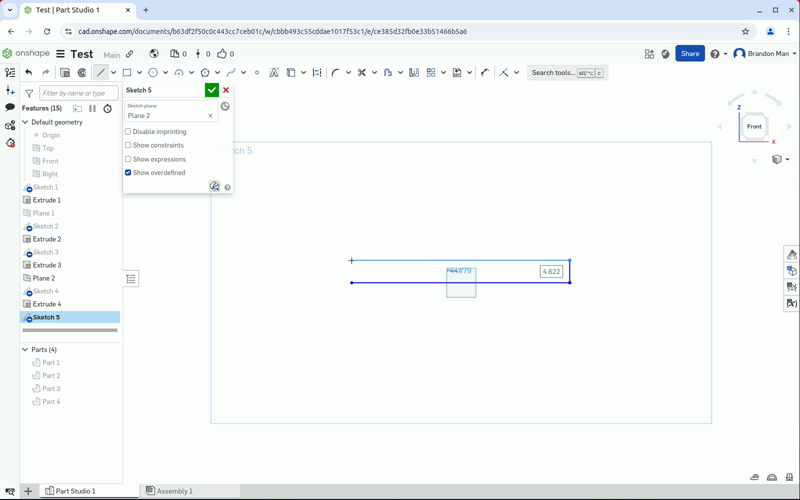
key_up(shift)
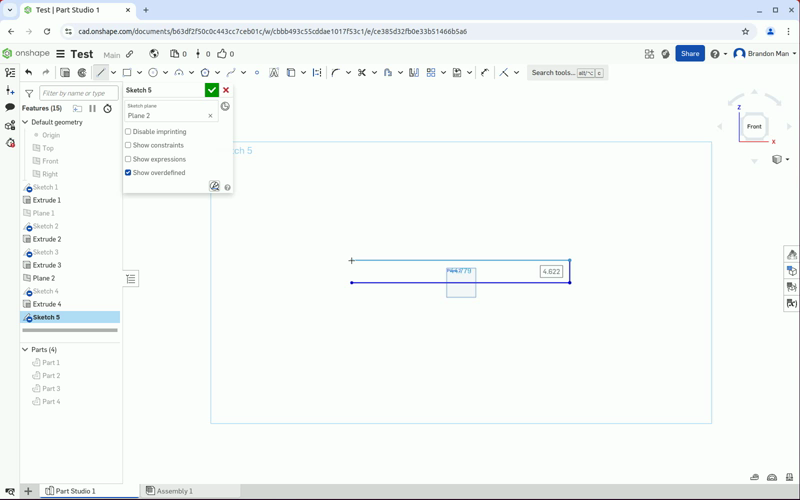
mouse_move(381, 260)
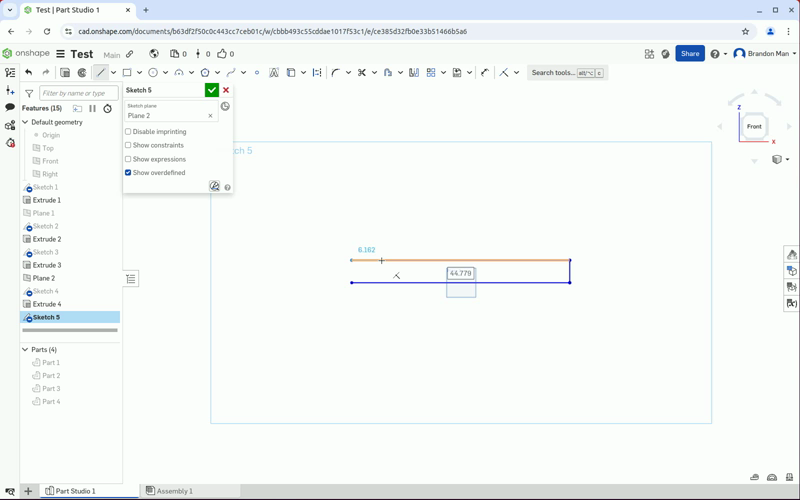
key_down(shift)
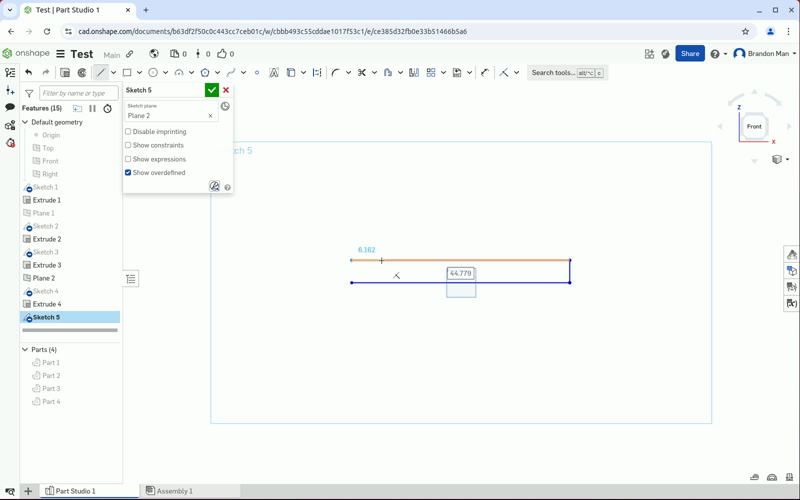
mouse_move(351, 282)
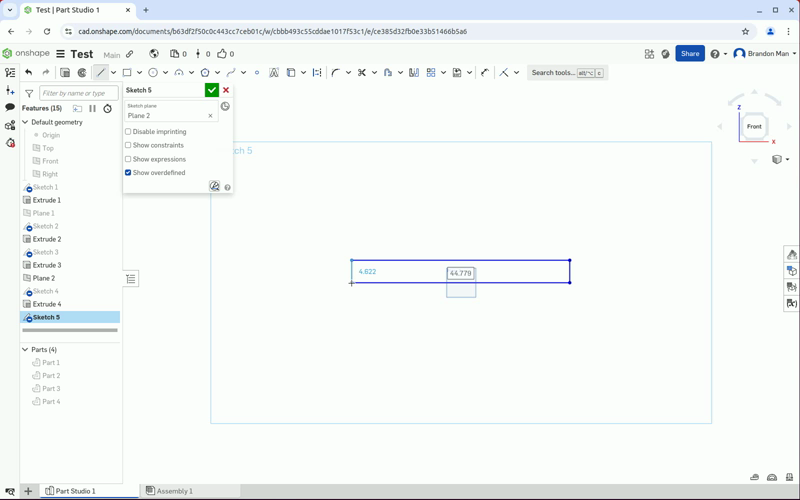
key_up(shift)
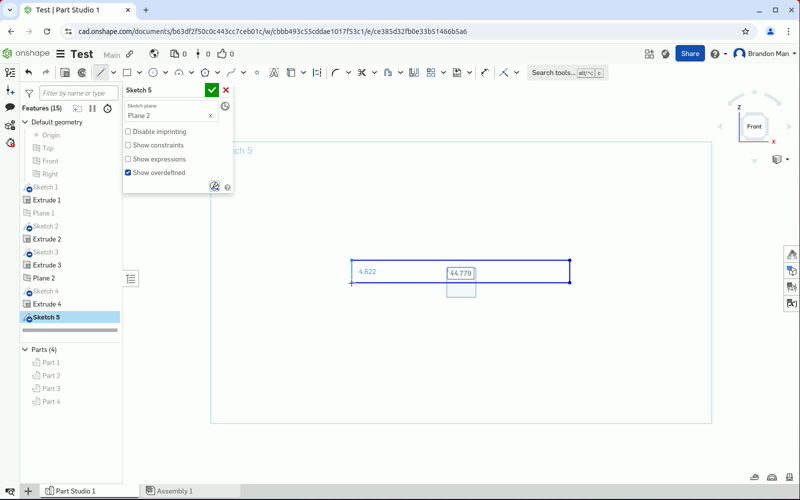
click(351, 282)
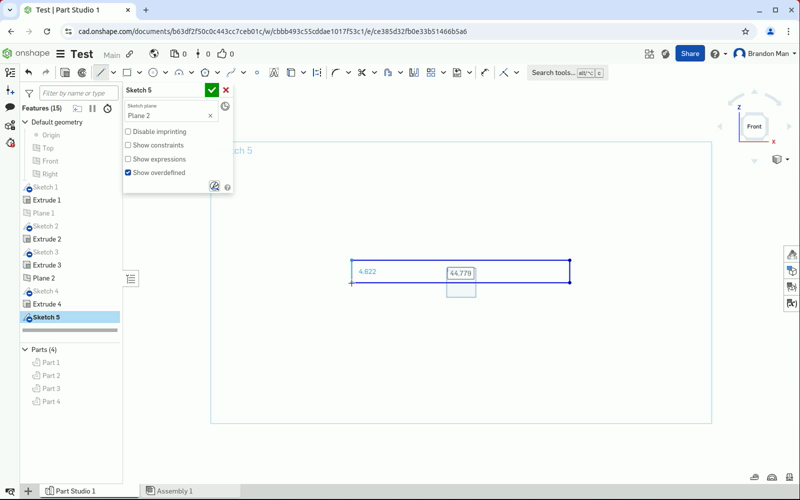
key(esc)
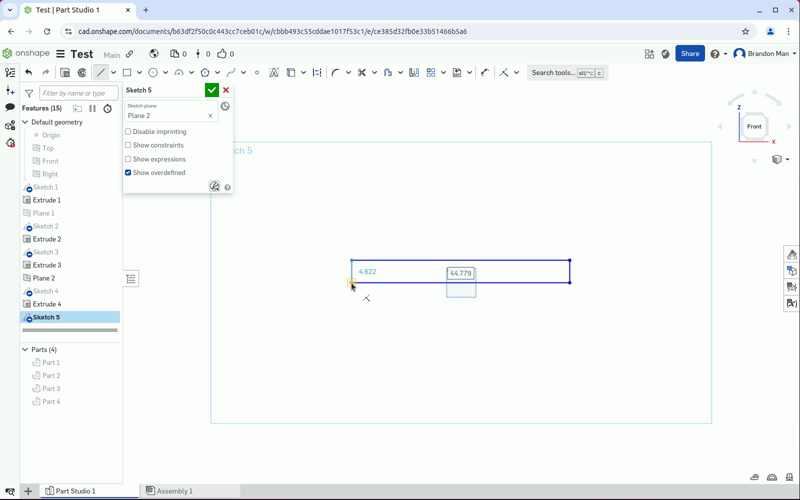
mouse_move(441, 265)
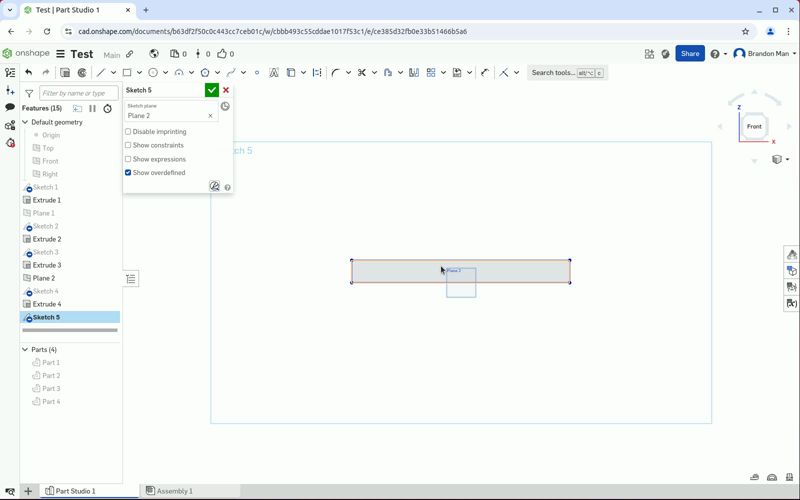
click(441, 265)
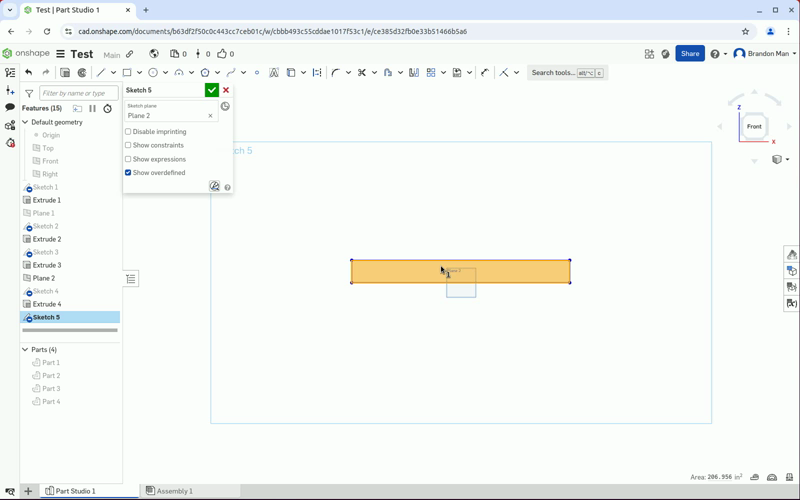
mouse_move(73, 352)
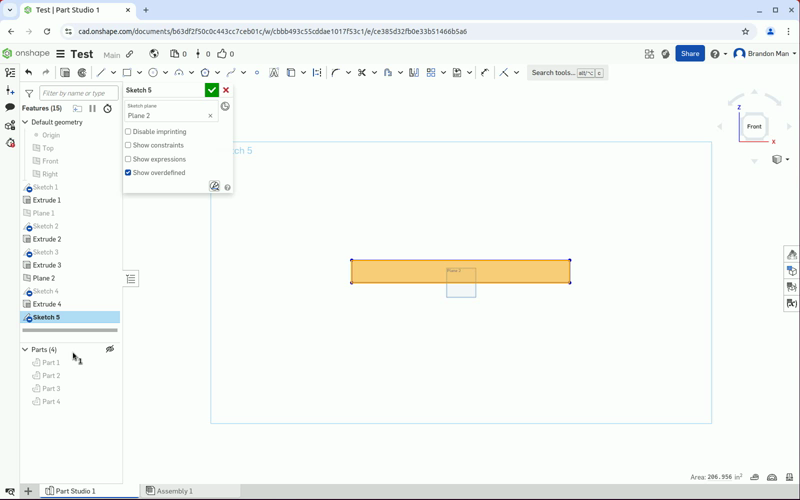
key(shift+y)
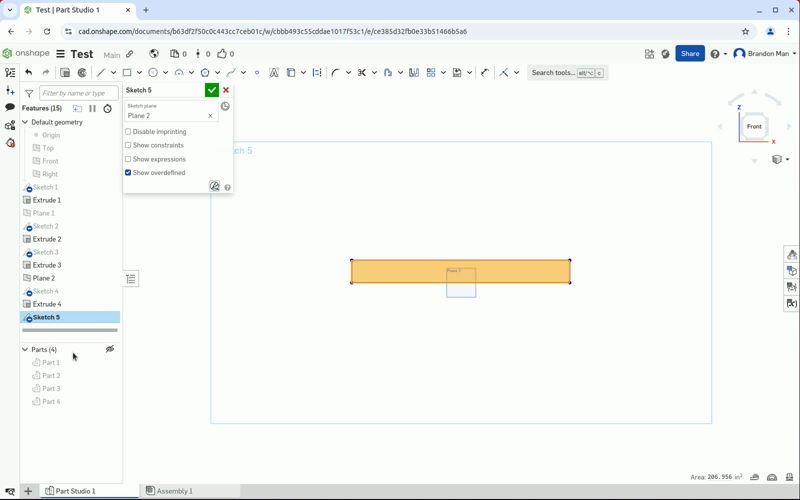
key(shift+e)
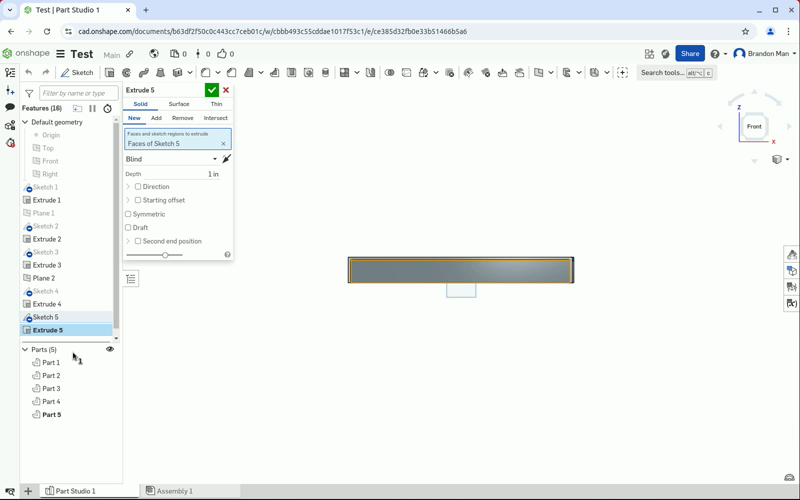
mouse_move(143, 106)
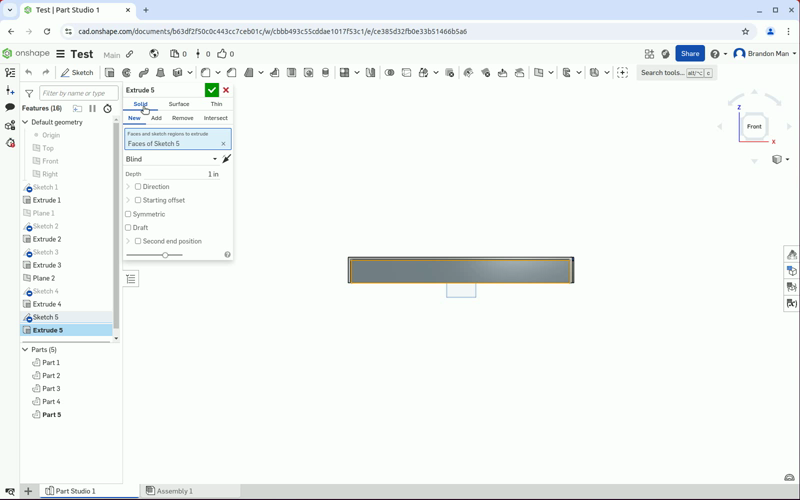
click(143, 106)
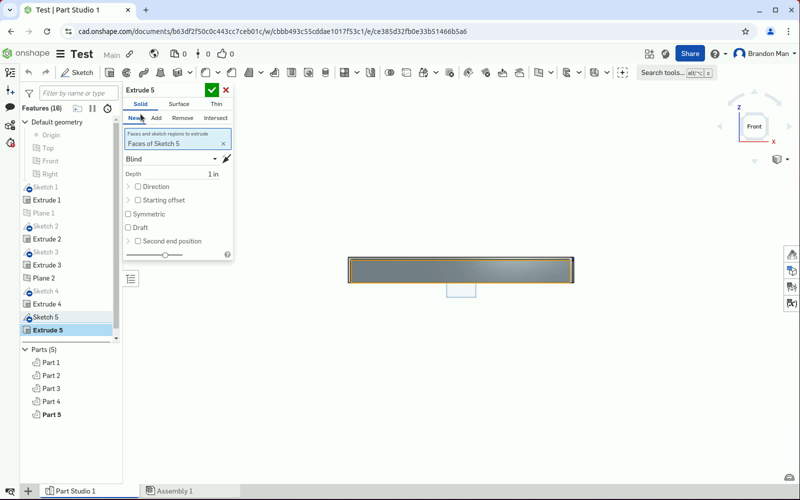
mouse_move(137, 120)
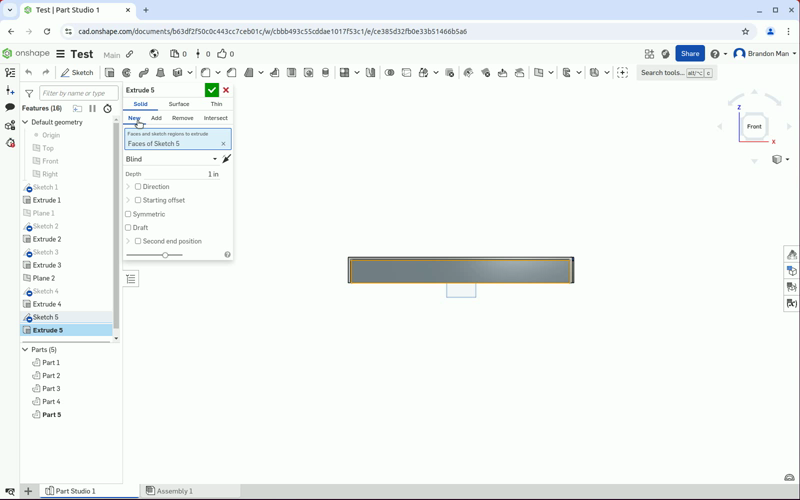
click(137, 120)
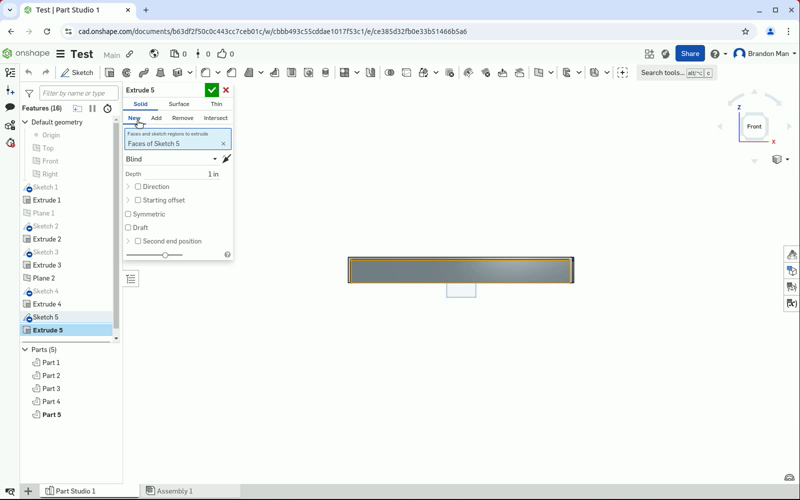
key(tab, 4)
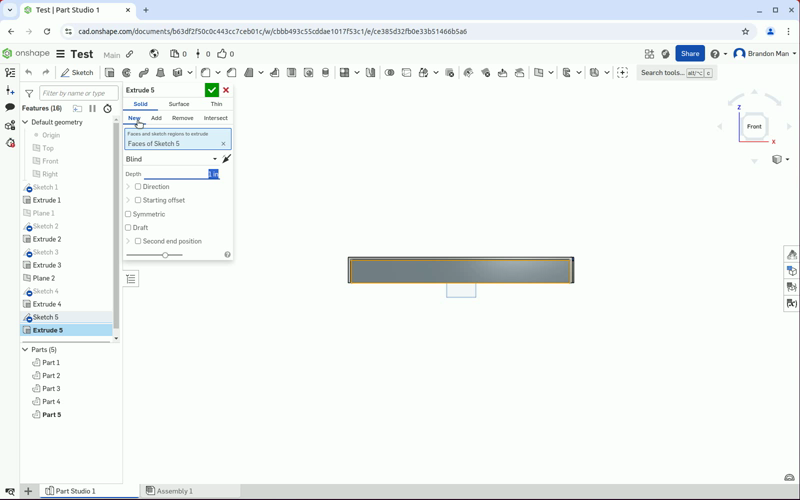
text(0.722)
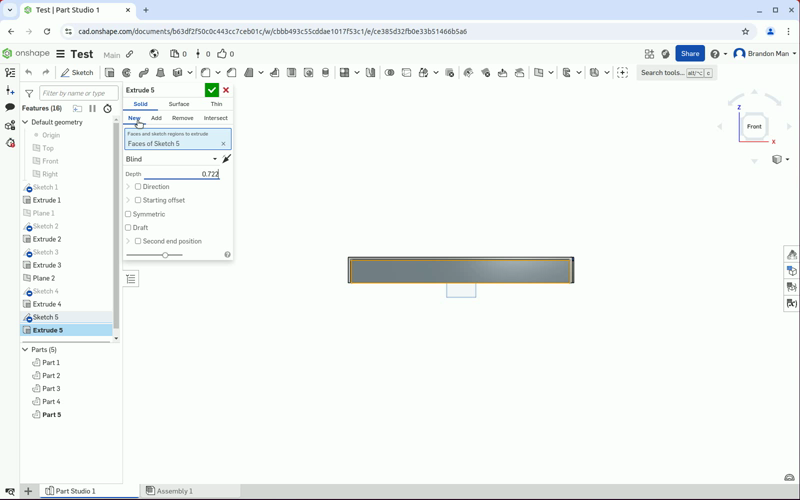
key(enter)
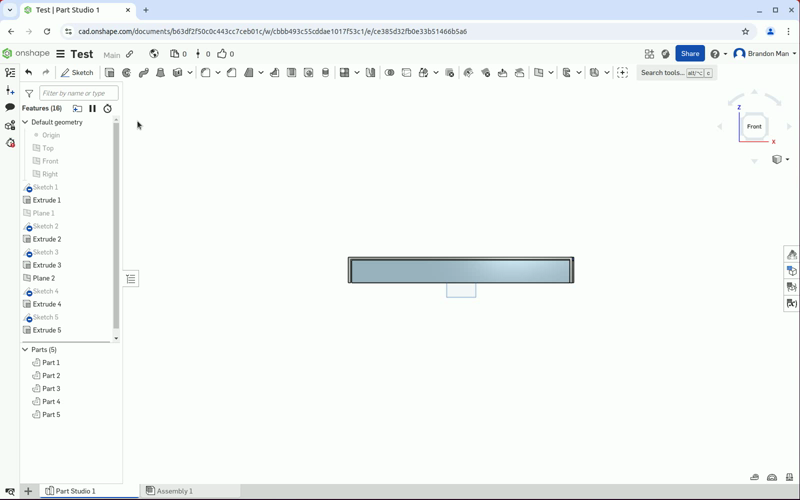
key(shift+h)
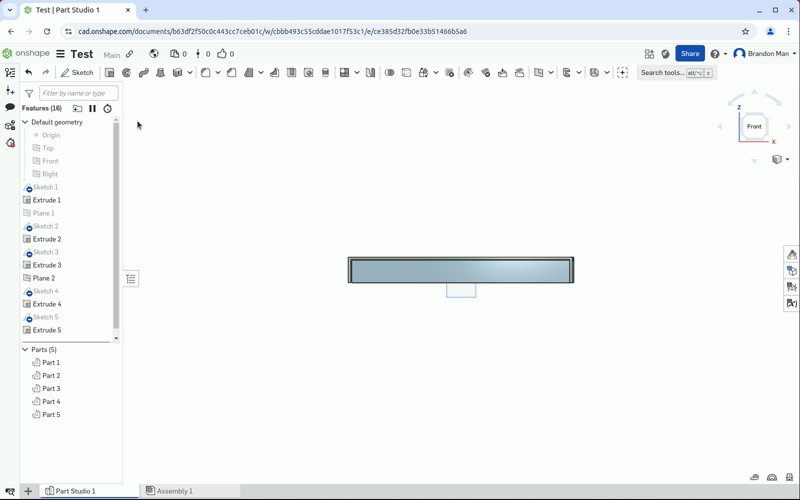
key(shift+h)
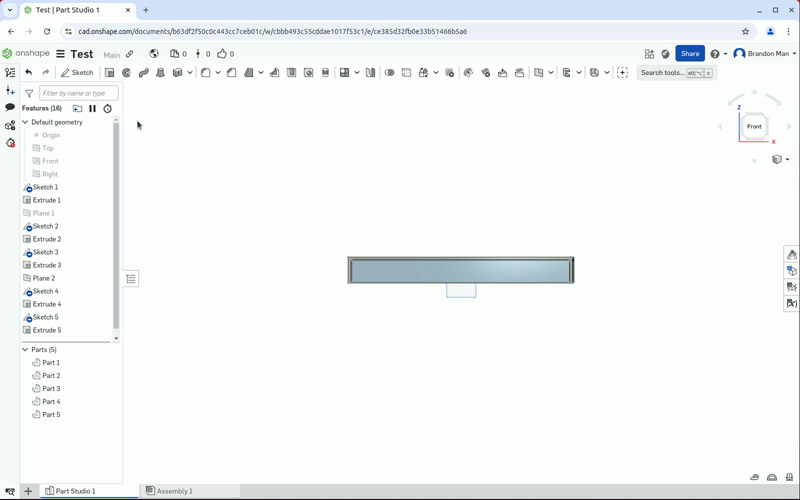
key(shift+7)
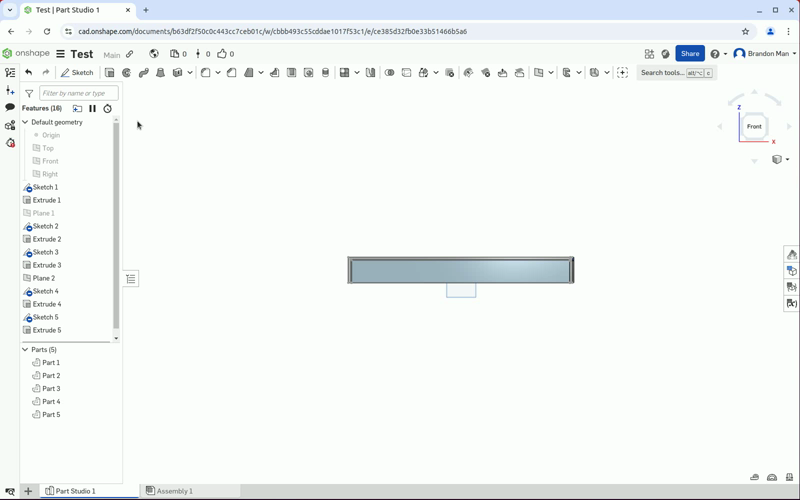
key(left, 2)
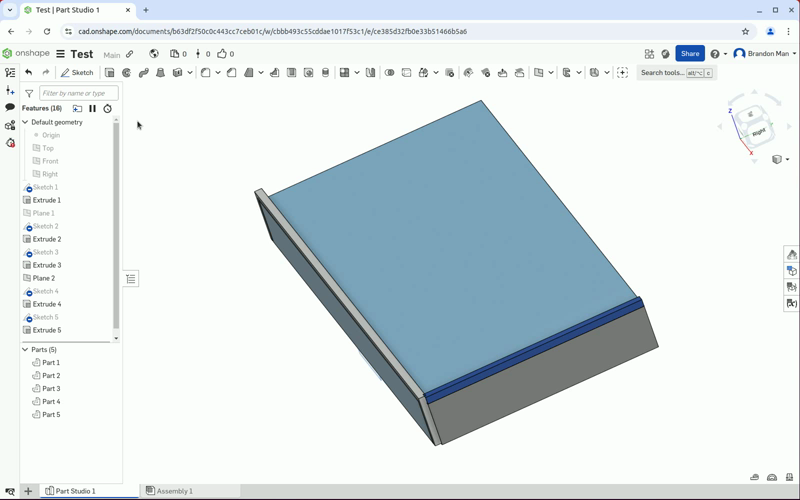
key(down, 2)
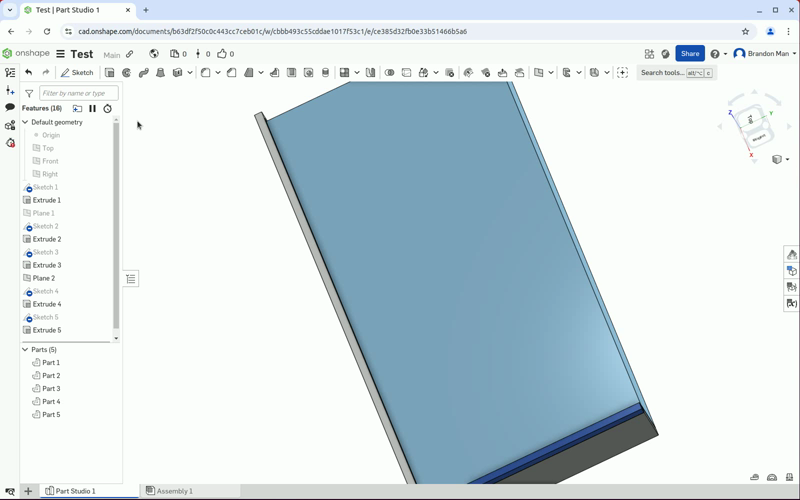
key(up, 2)
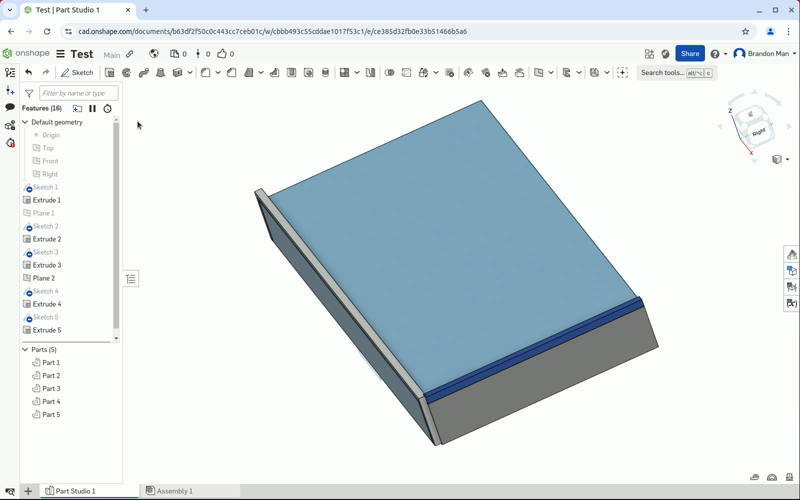
key(right, 2)
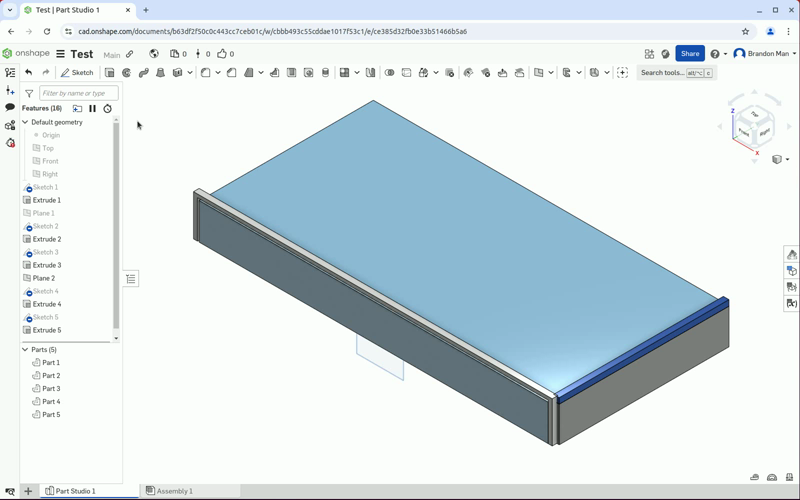
mouse_move(69, 189)
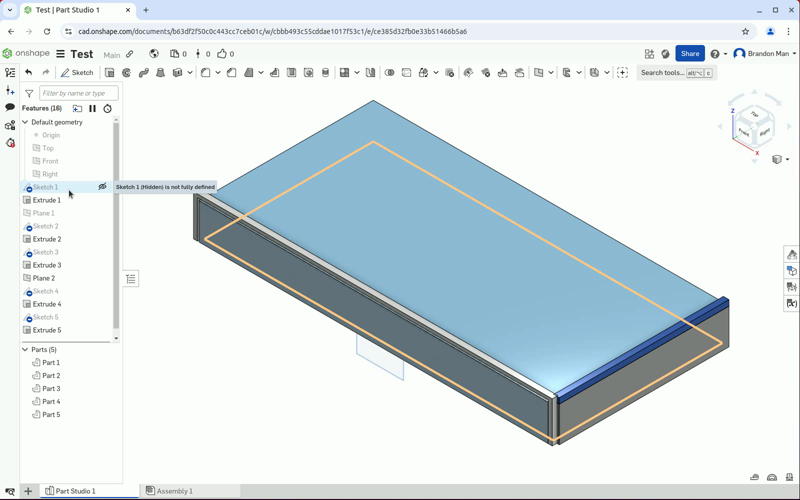
click(69, 189)